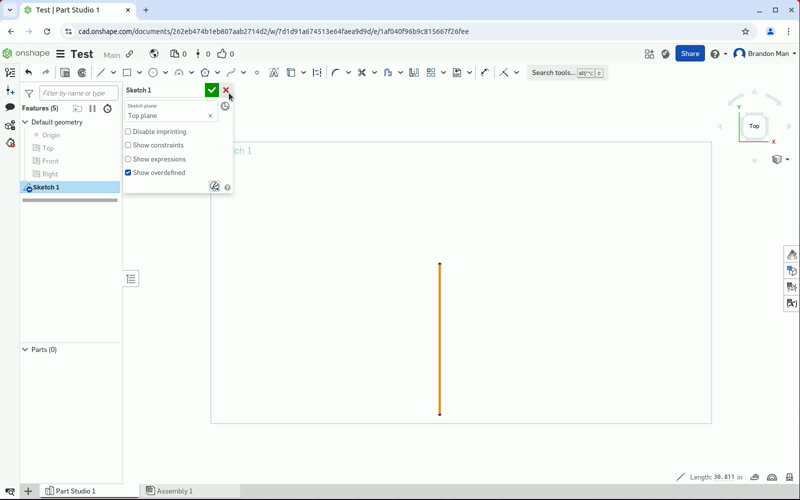
key(shift+h)
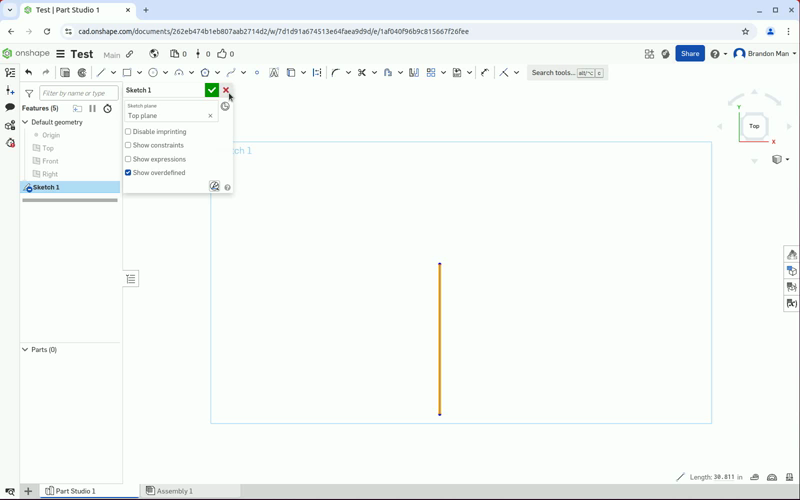
key(shift+s)
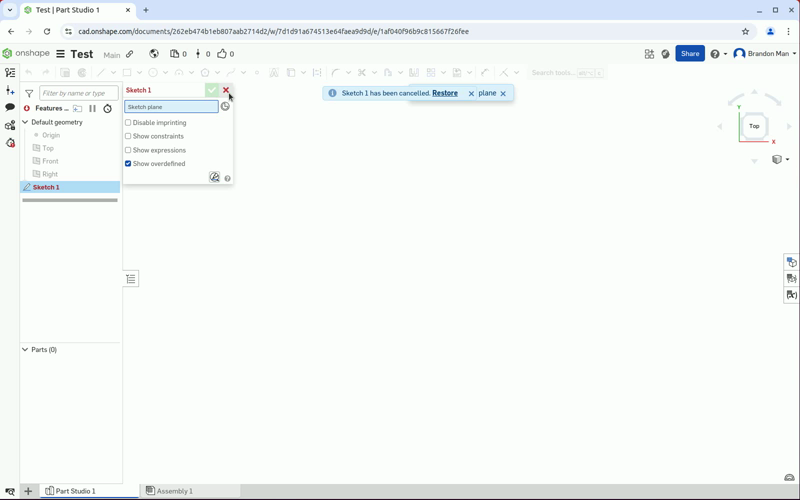
mouse_move(73, 150)
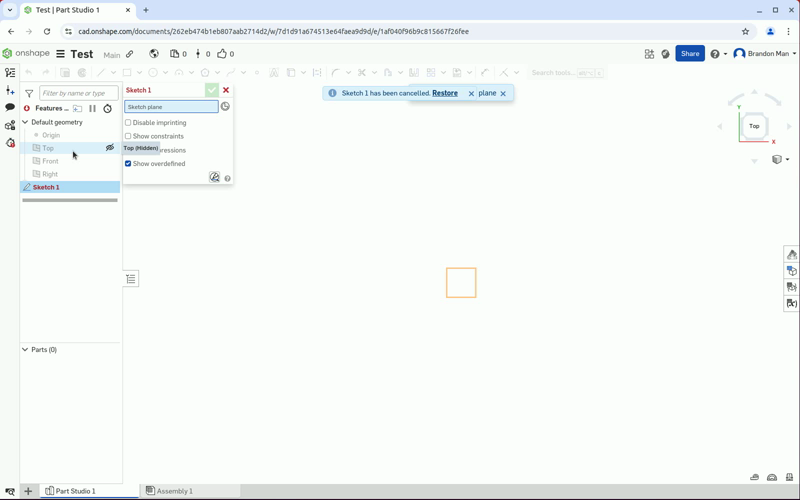
click(73, 150)
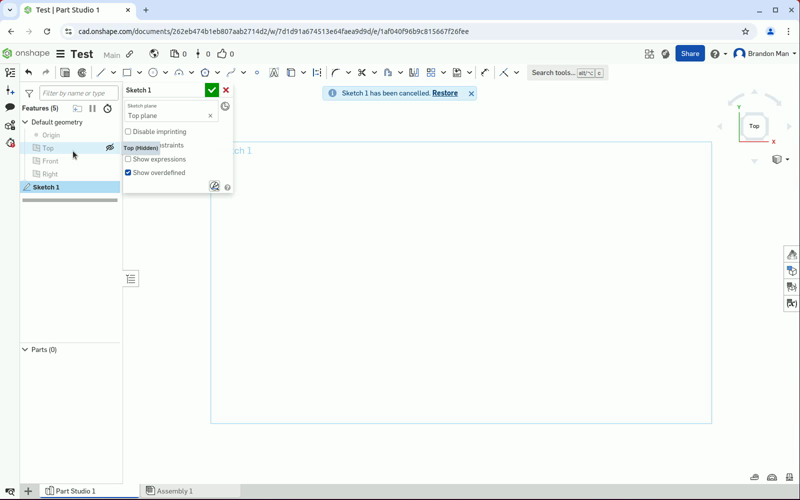
mouse_move(73, 352)
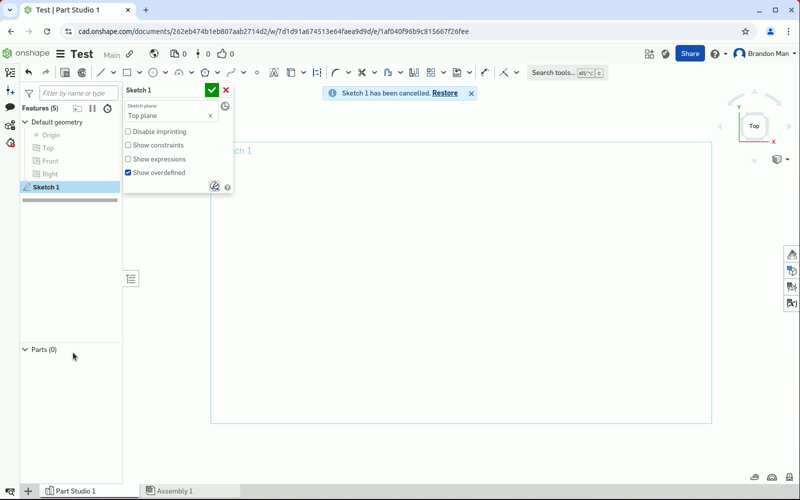
key(y)
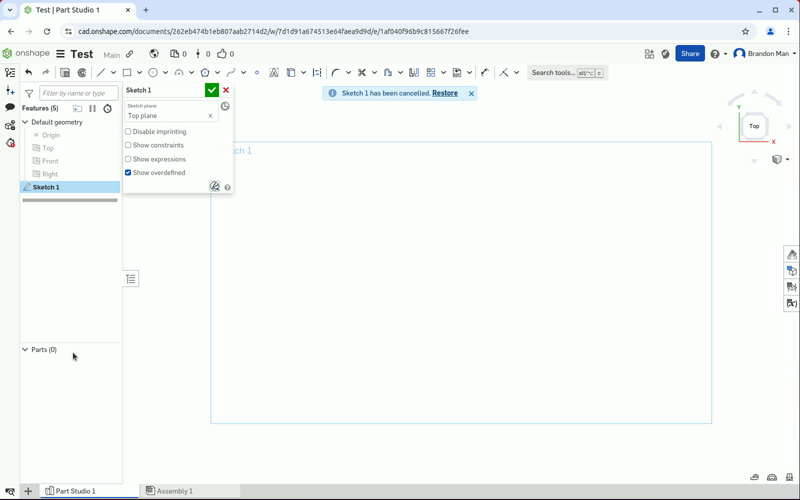
key(l)
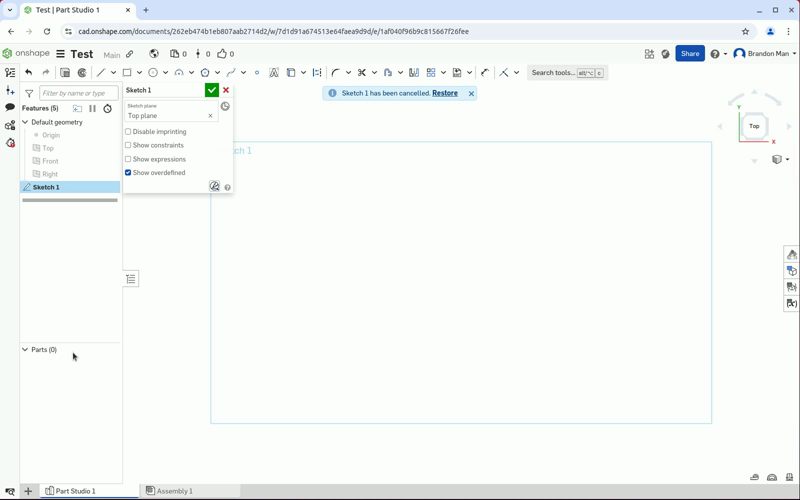
key_down(shift)
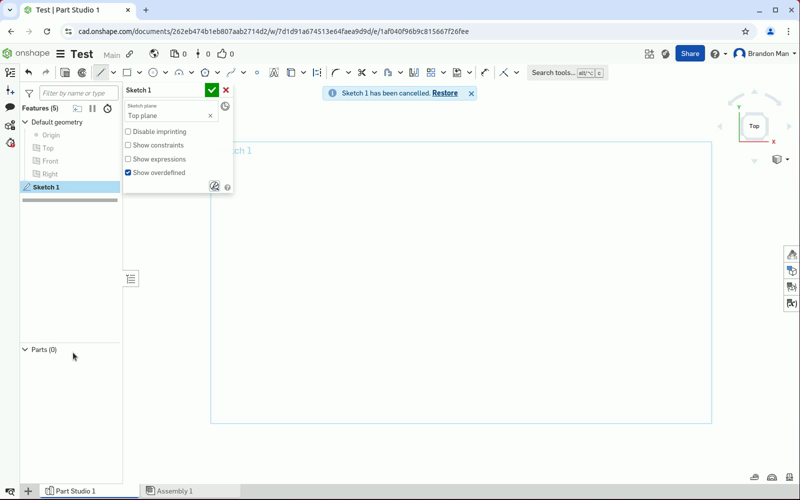
mouse_move(359, 383)
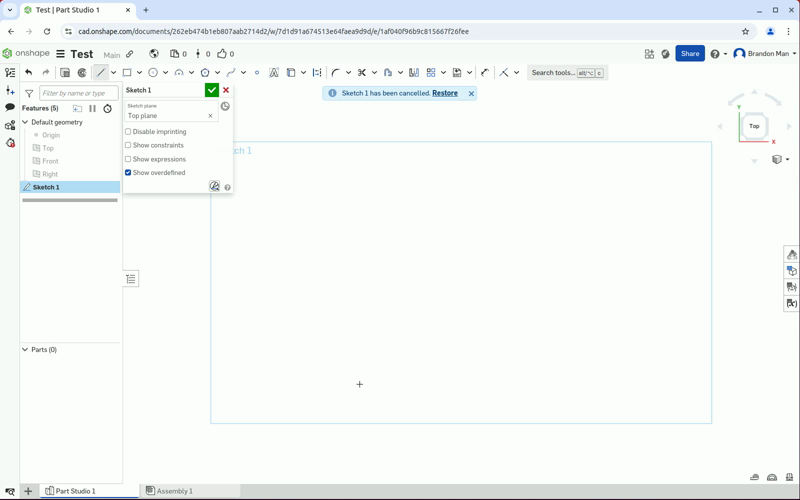
click(359, 383)
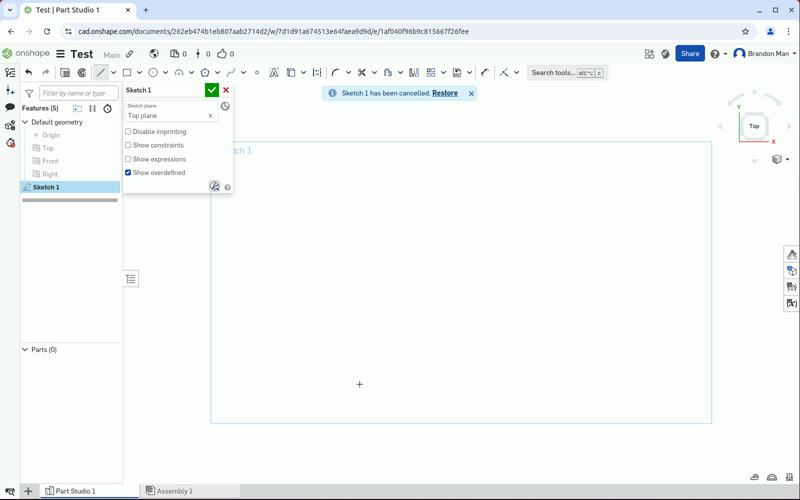
key_up(shift)
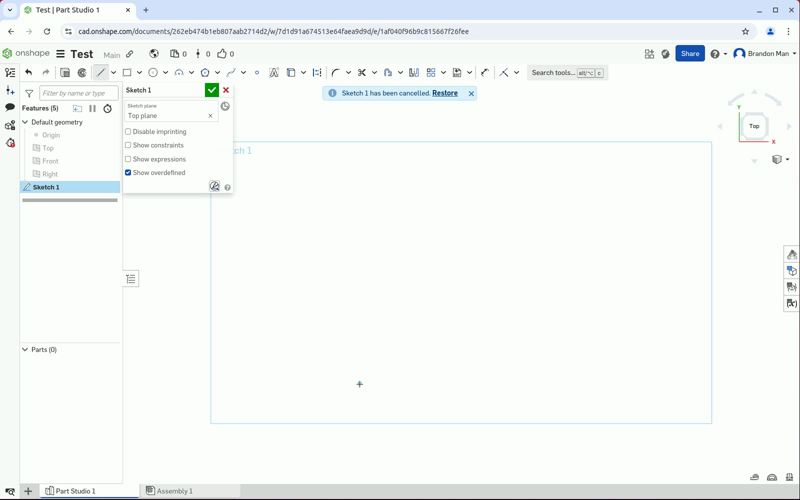
key_down(shift)
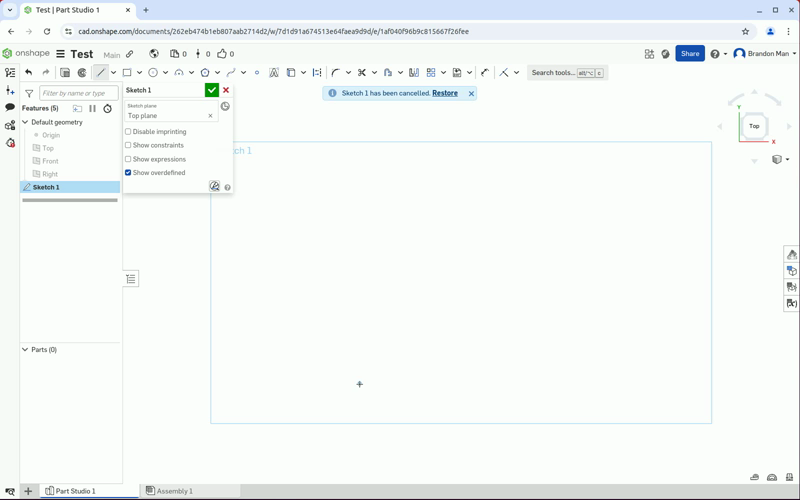
mouse_move(559, 383)
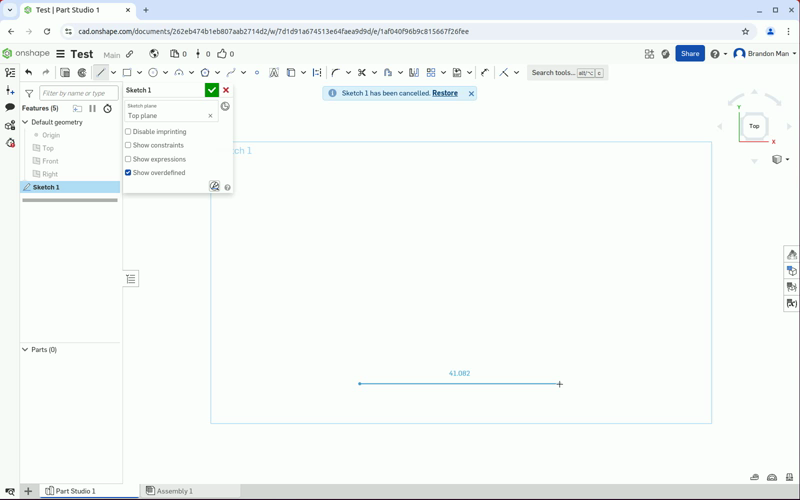
click(559, 383)
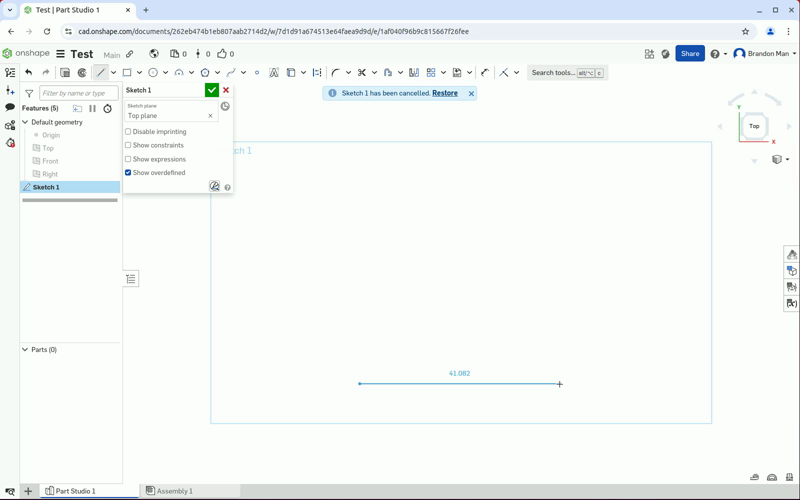
key_up(shift)
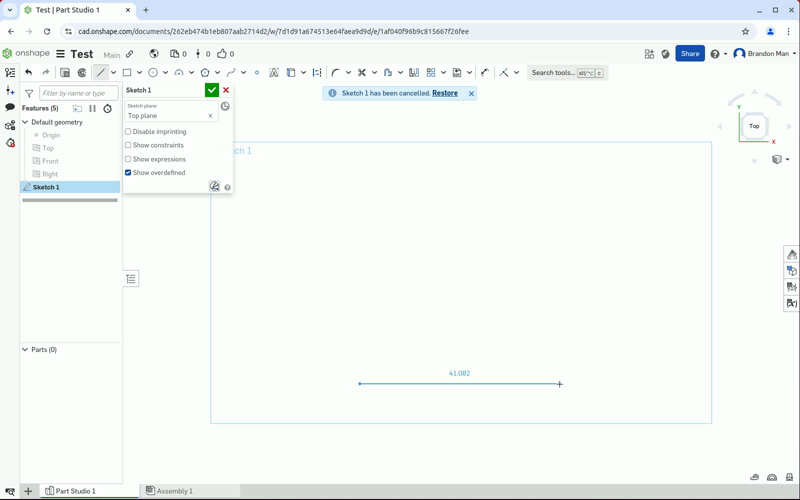
key_down(shift)
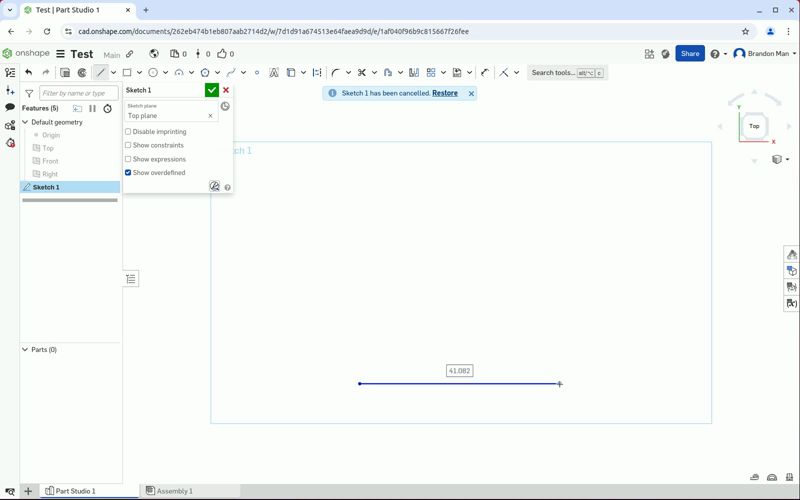
mouse_move(559, 184)
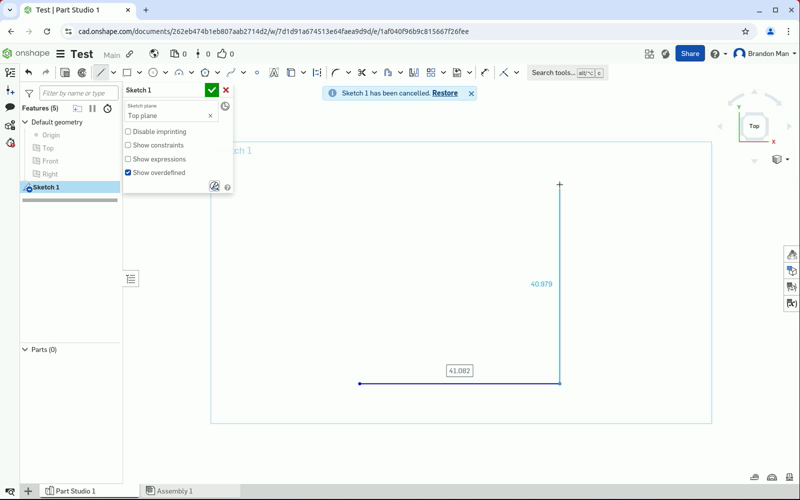
click(559, 184)
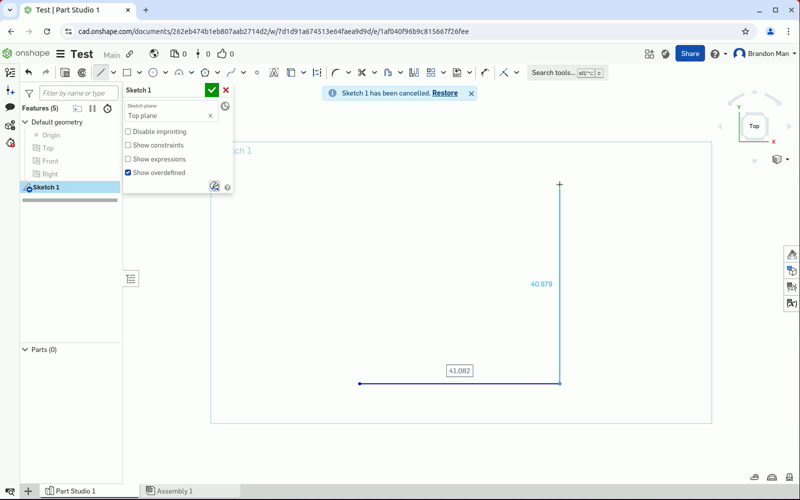
key_up(shift)
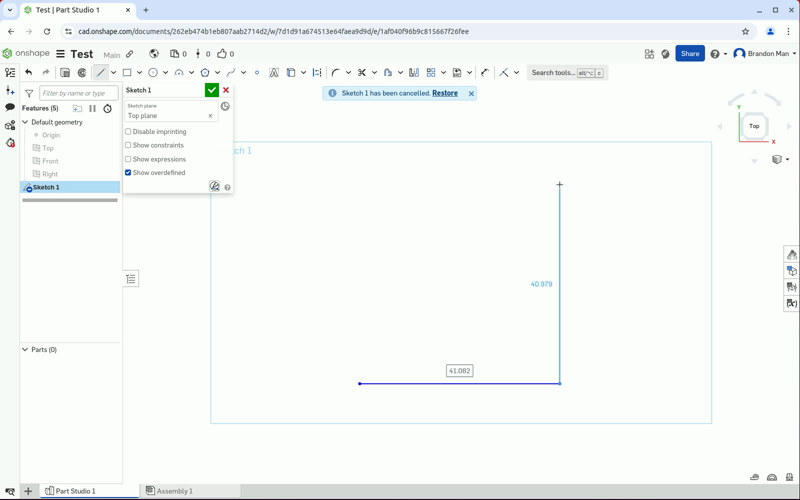
key_down(shift)
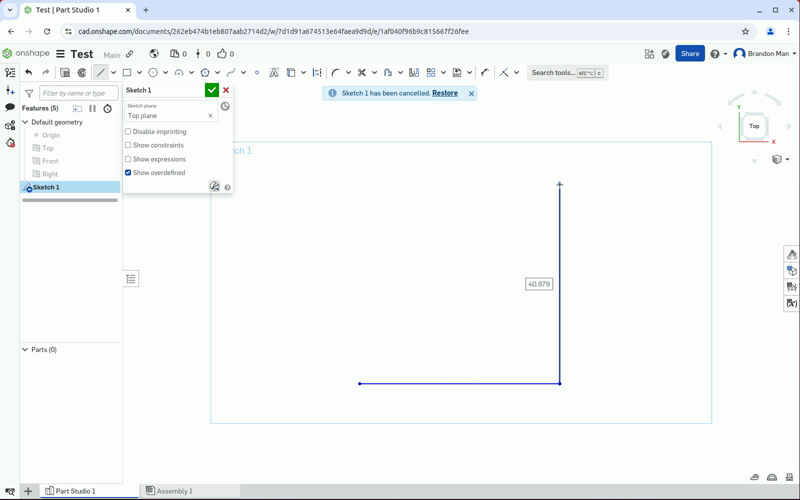
mouse_move(359, 184)
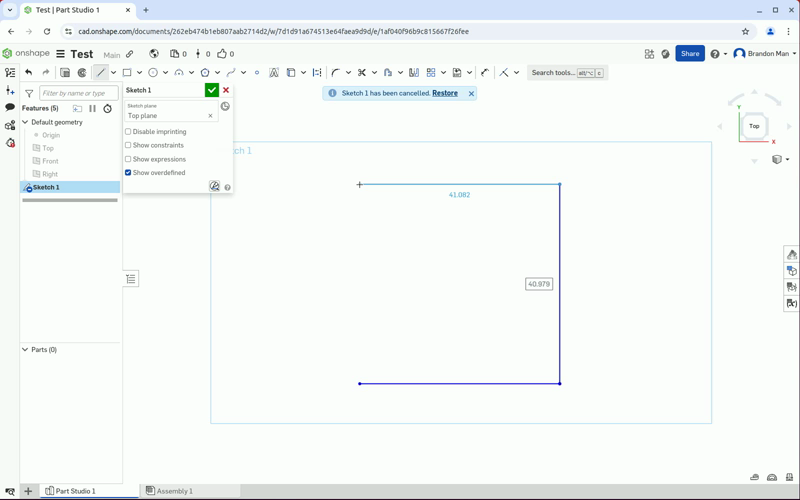
click(359, 184)
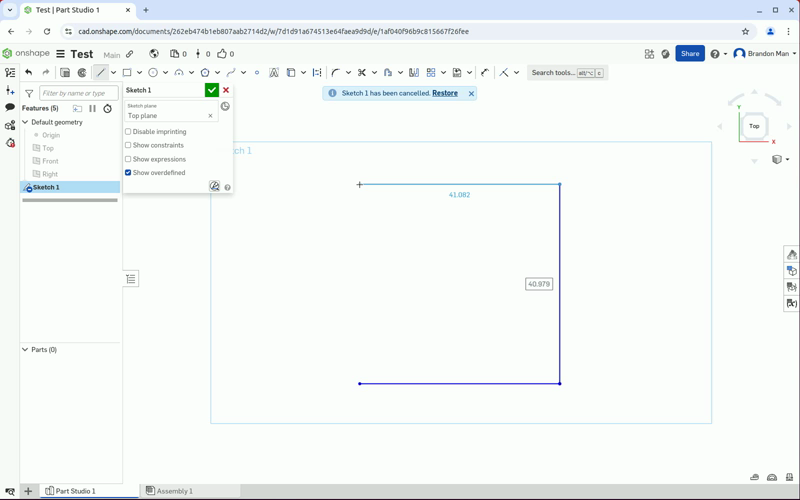
key_up(shift)
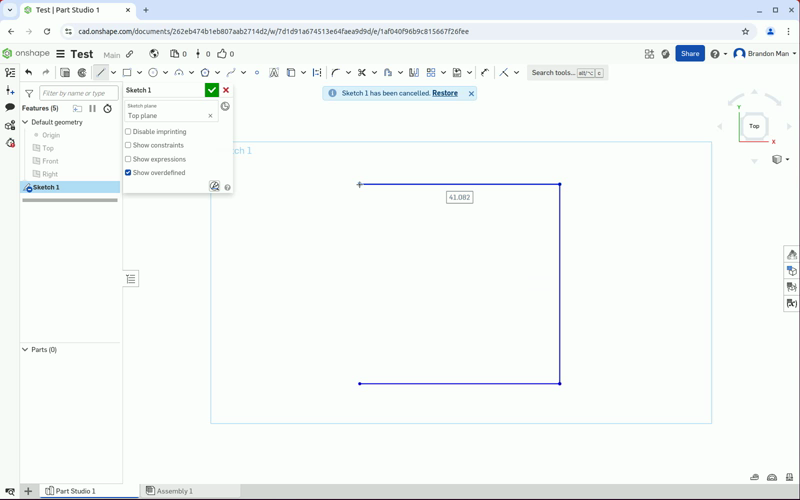
key_down(shift)
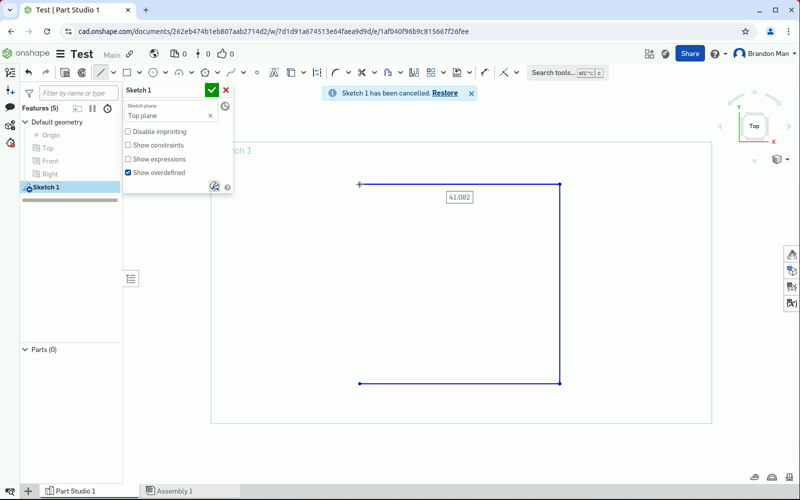
mouse_move(359, 383)
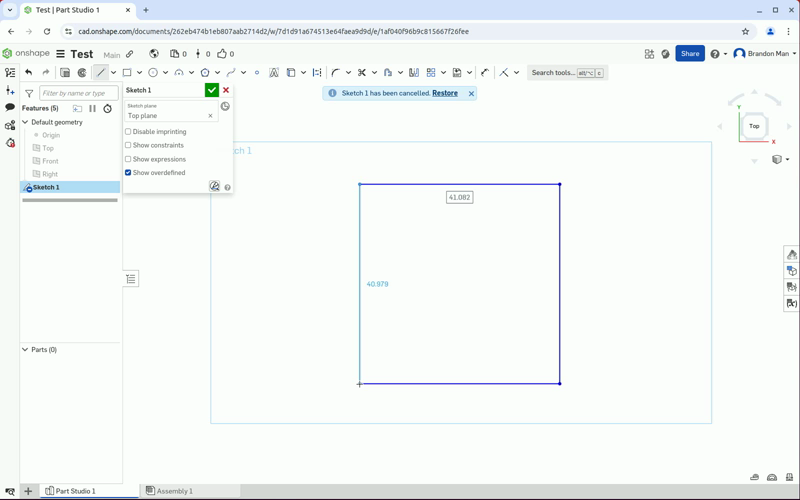
key_up(shift)
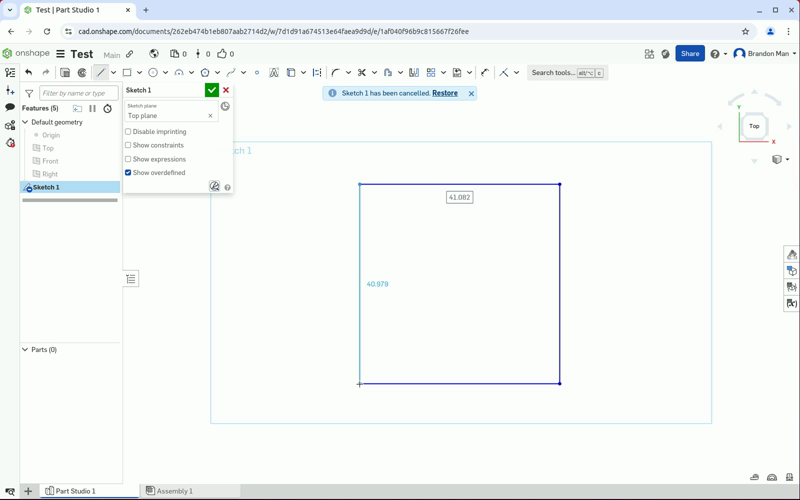
click(359, 383)
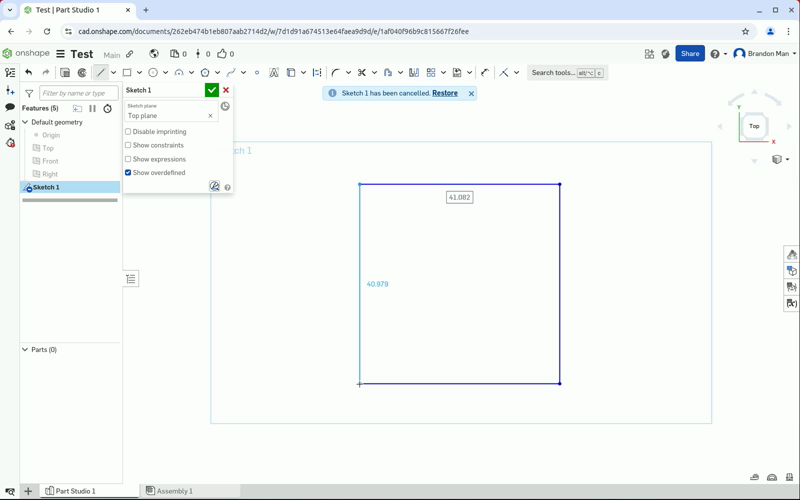
key(esc)
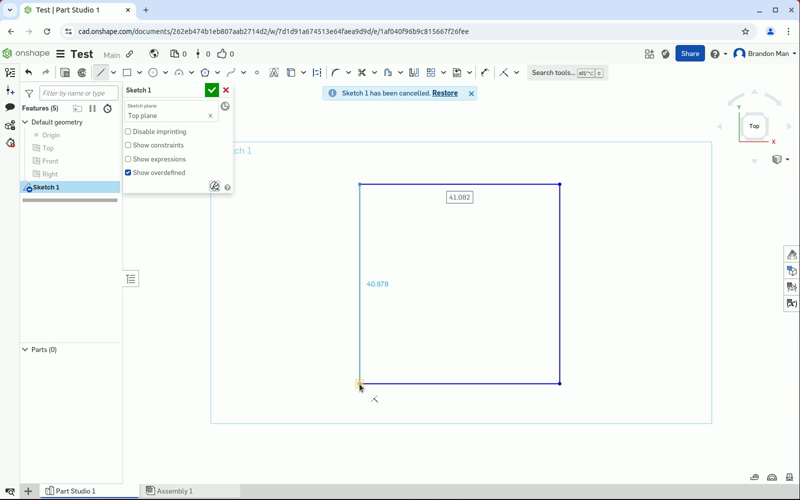
mouse_move(391, 276)
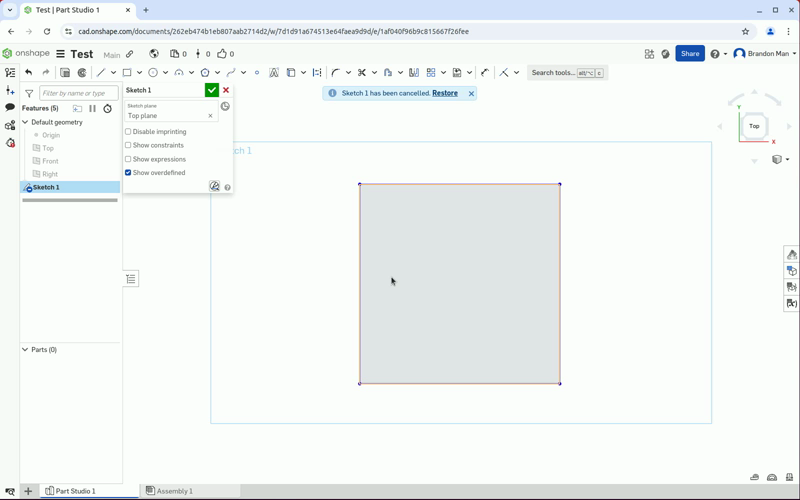
click(391, 276)
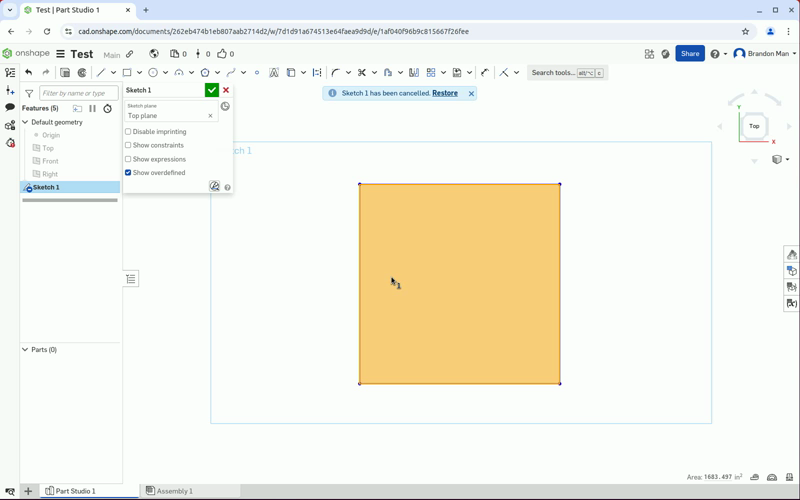
mouse_move(73, 352)
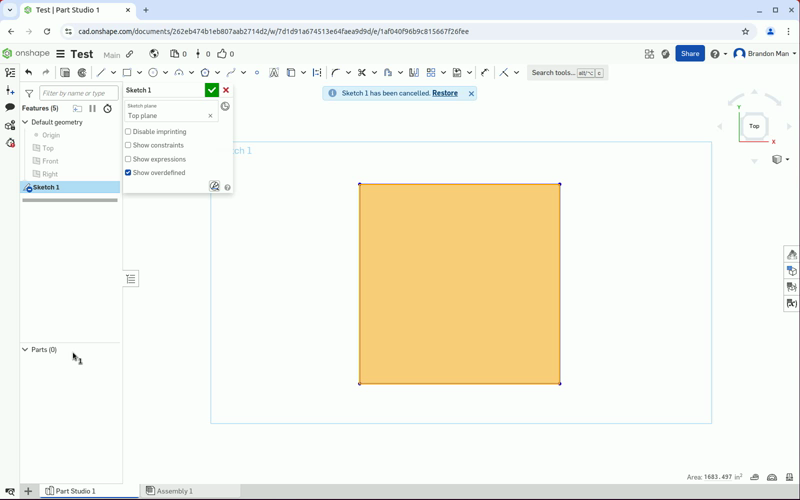
key(shift+y)
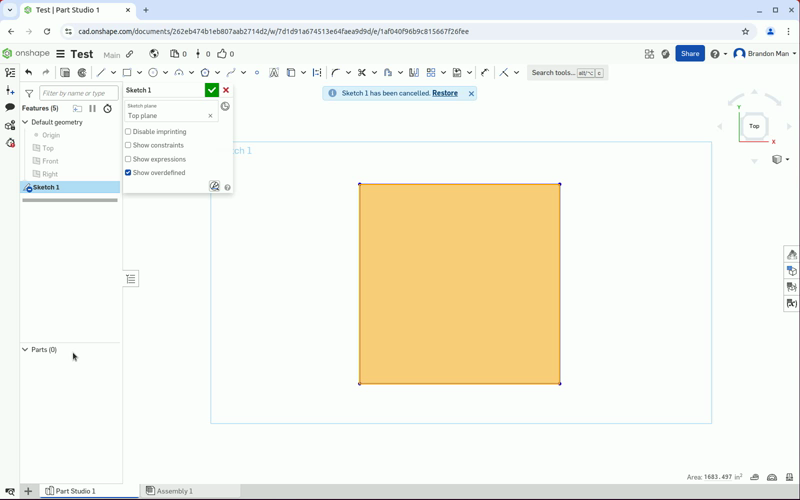
key(shift+e)
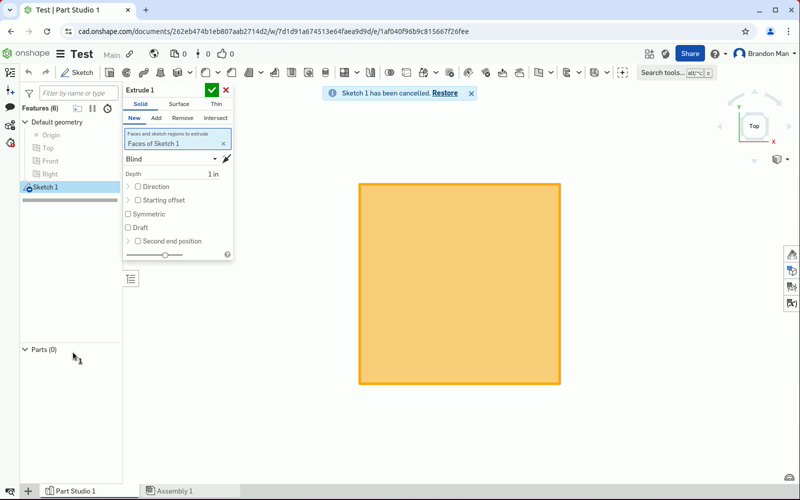
mouse_move(143, 106)
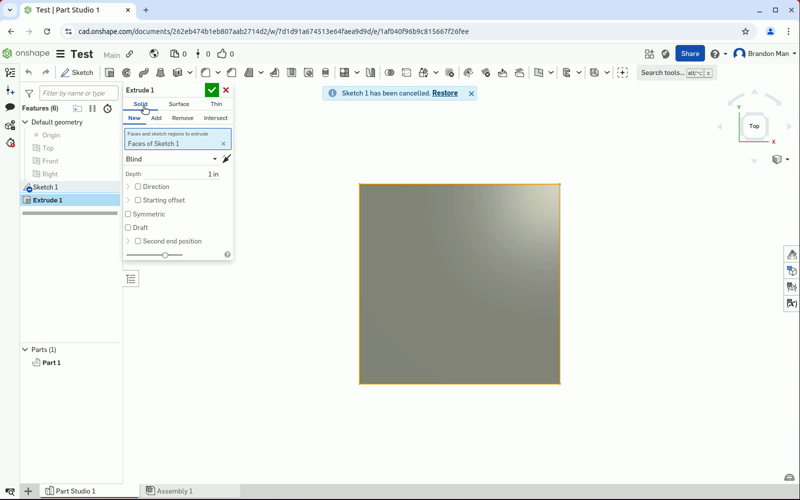
click(143, 106)
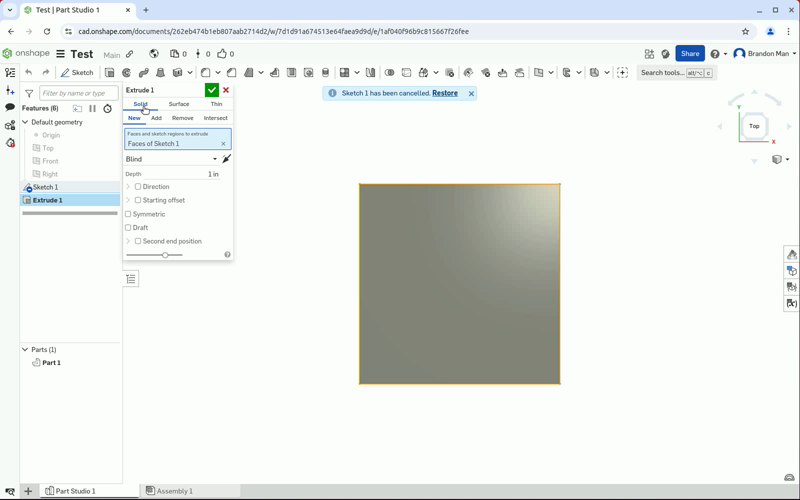
mouse_move(137, 120)
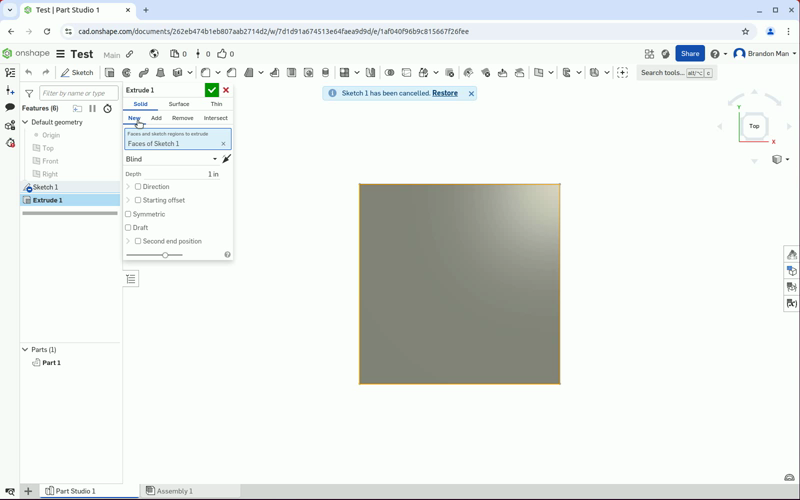
click(137, 120)
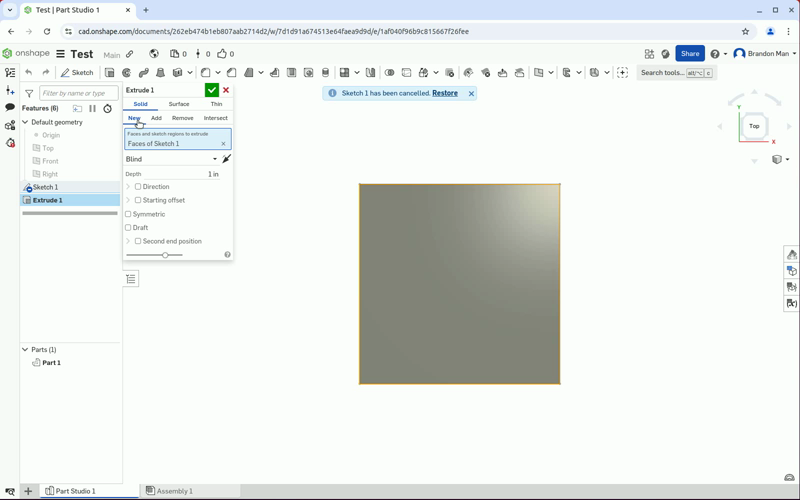
key(tab, 4)
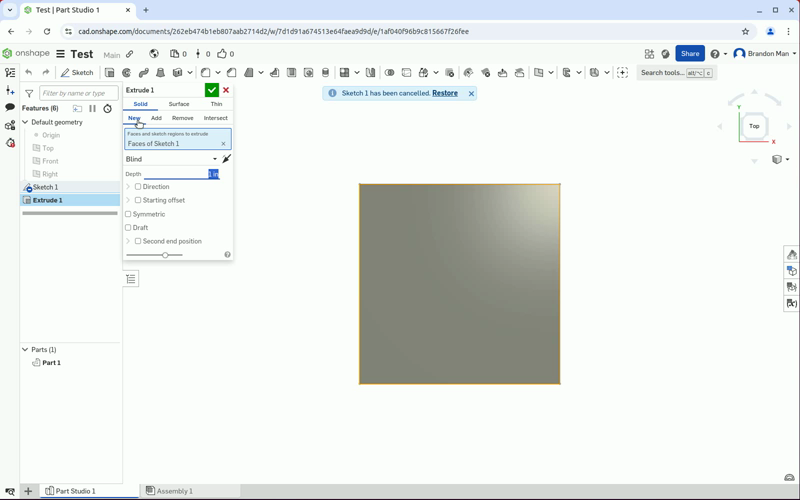
text(23.108)
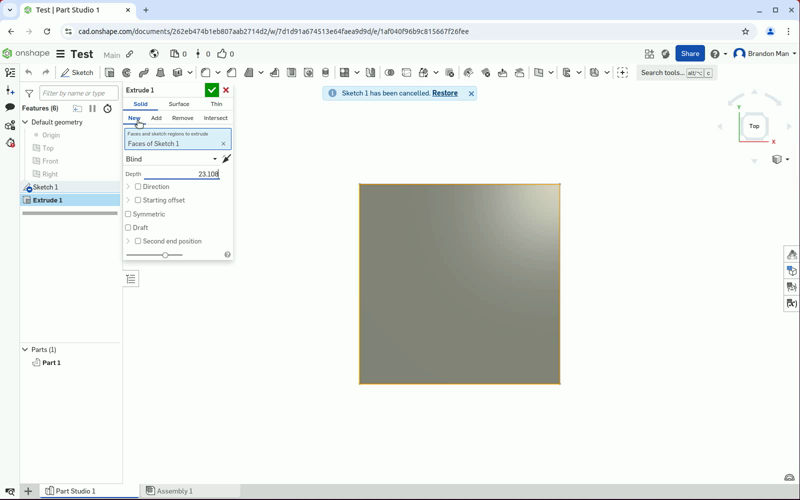
key(enter)
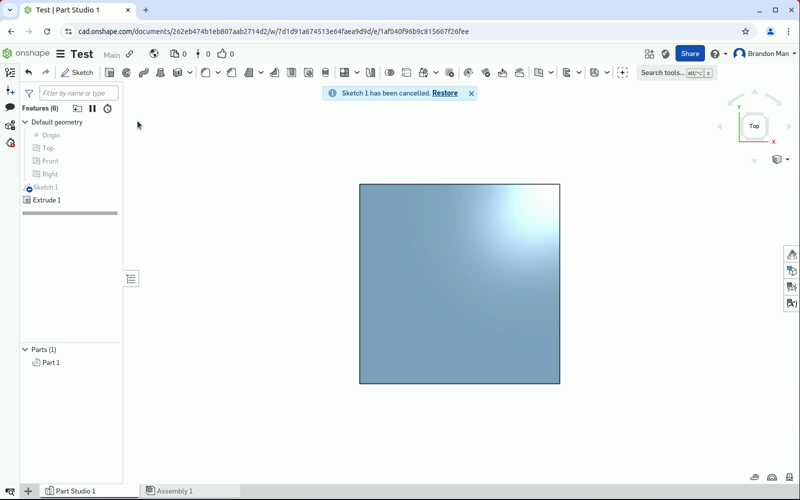
key(shift+h)
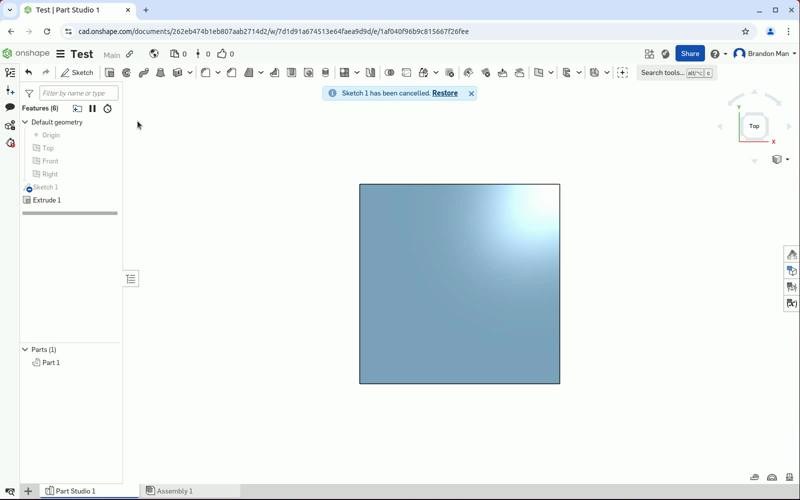
key(shift+h)
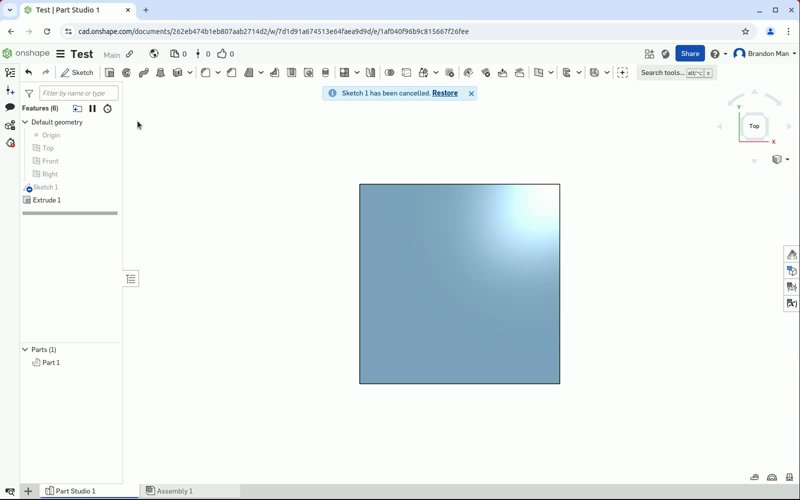
mouse_move(73, 189)
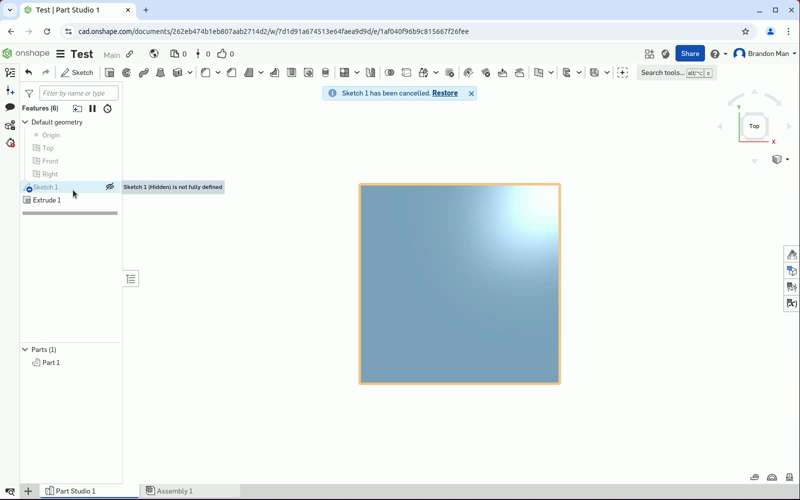
click(73, 189)
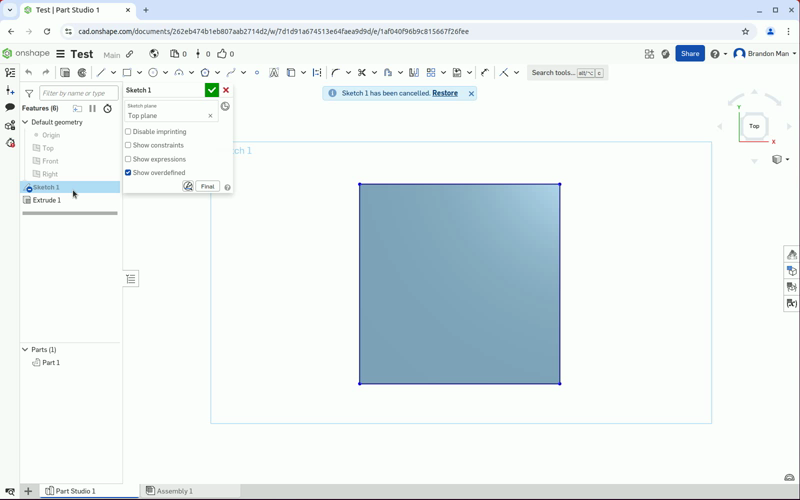
mouse_move(229, 92)
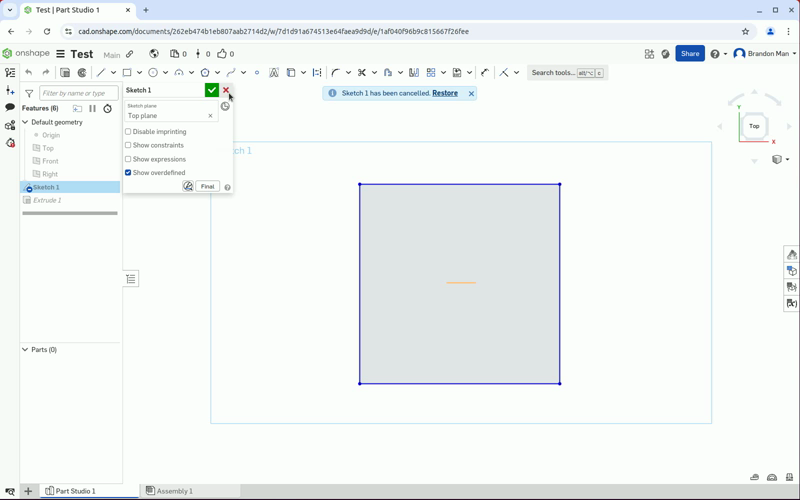
click(229, 92)
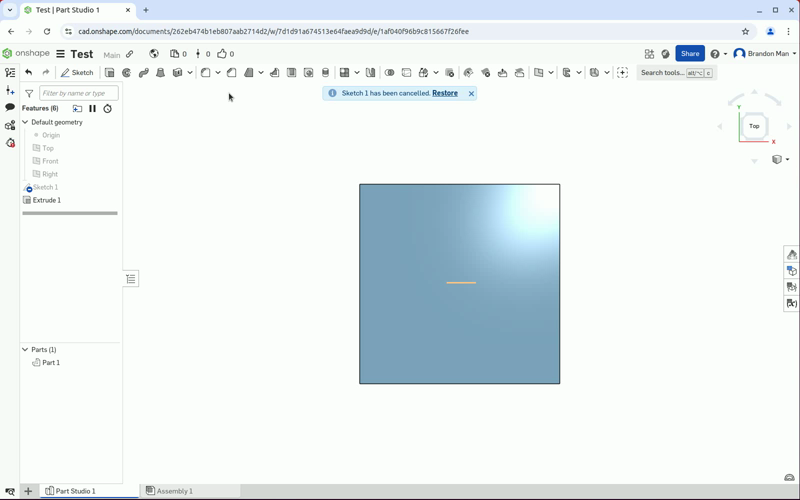
mouse_move(541, 75)
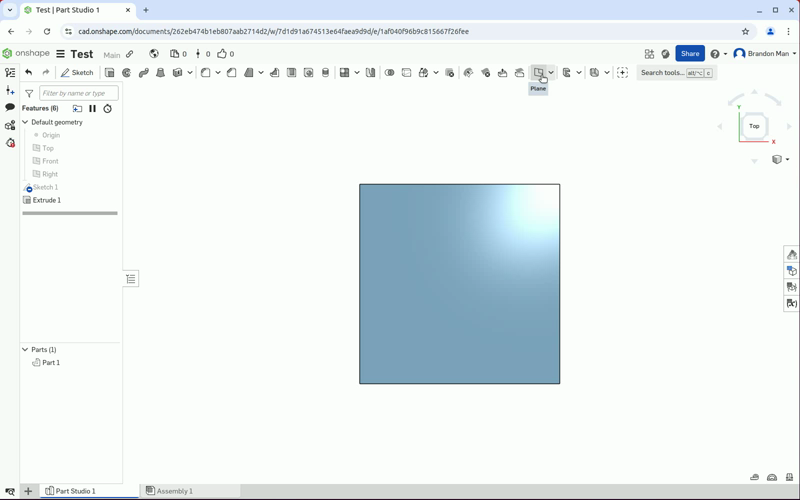
click(541, 75)
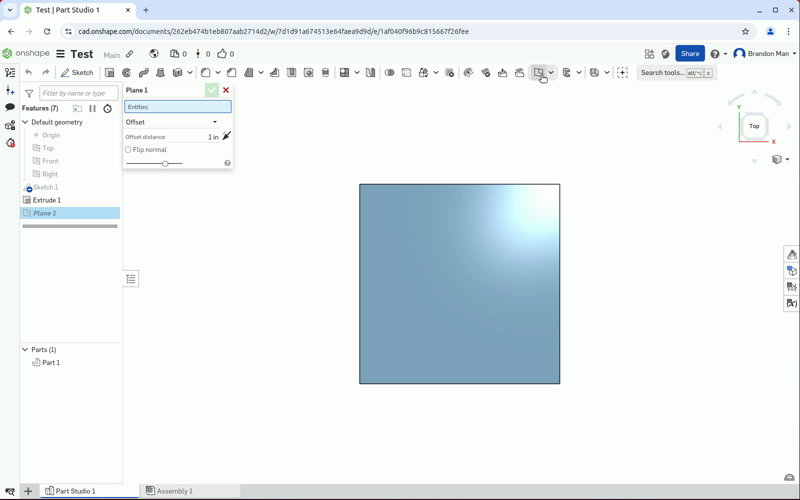
mouse_move(73, 150)
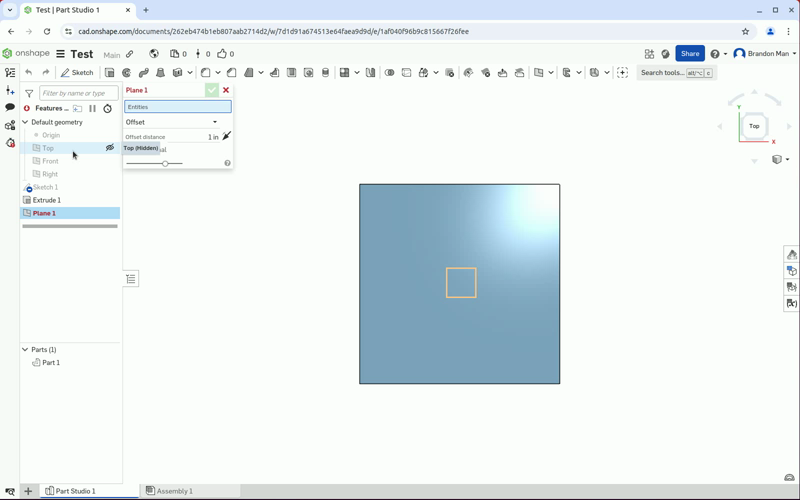
click(73, 150)
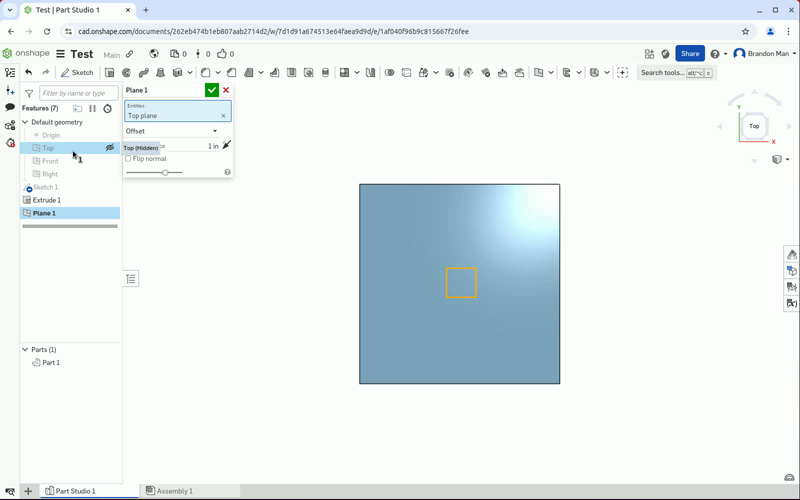
key(tab, 2)
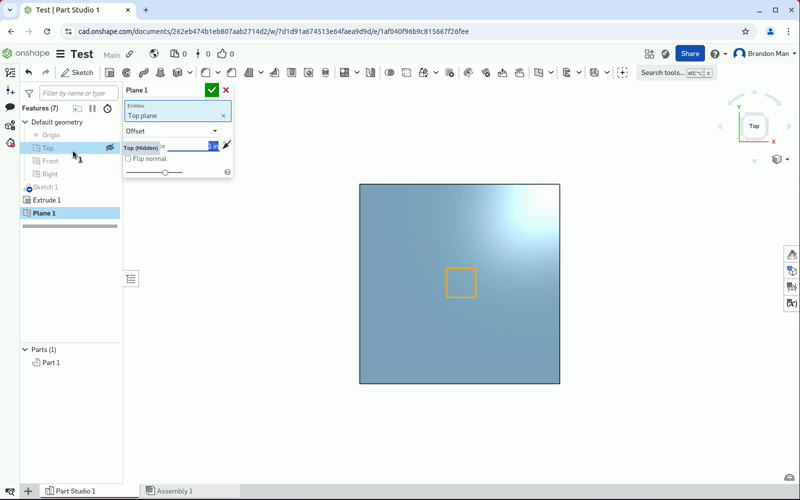
text(23.108)
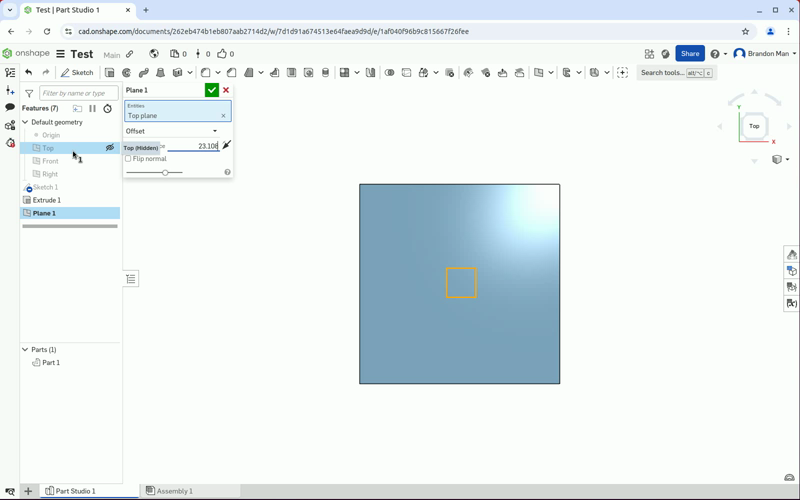
key(enter, 2)
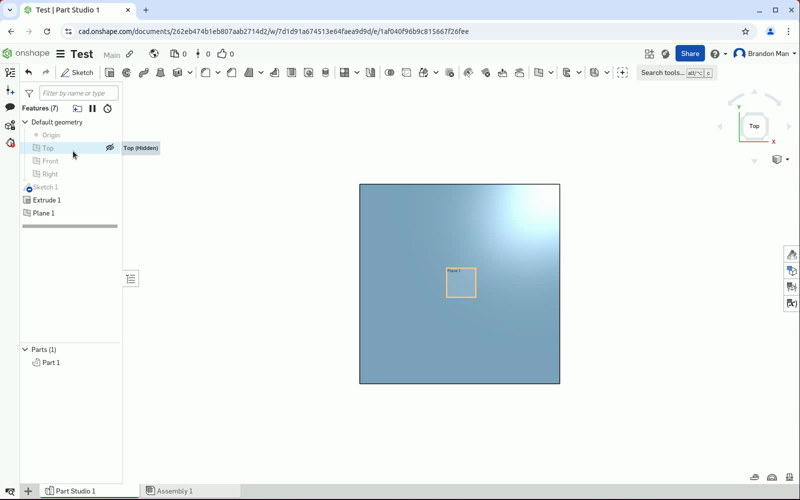
key(shift+s)
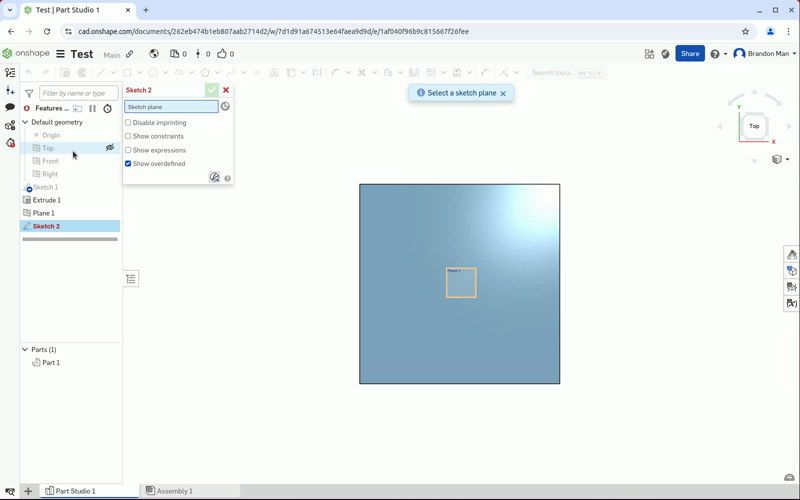
mouse_move(73, 215)
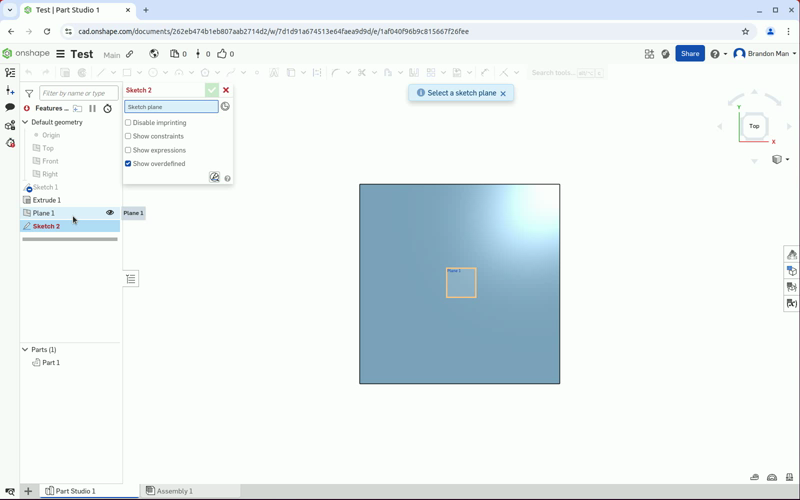
click(73, 215)
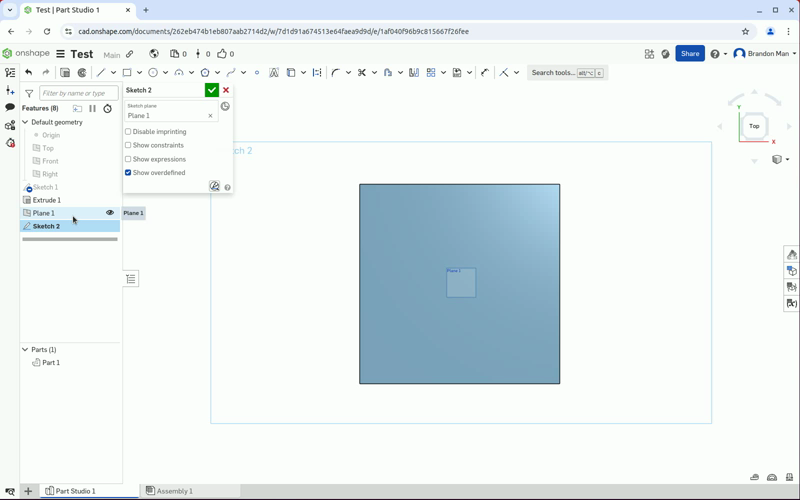
mouse_move(73, 352)
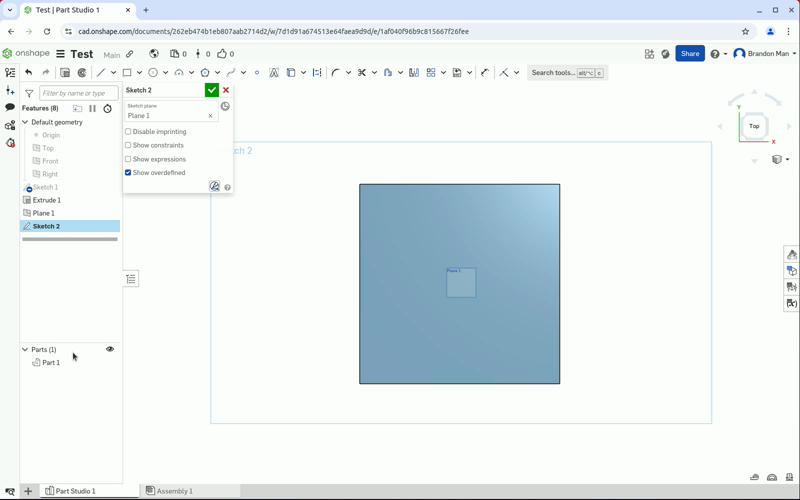
key(y)
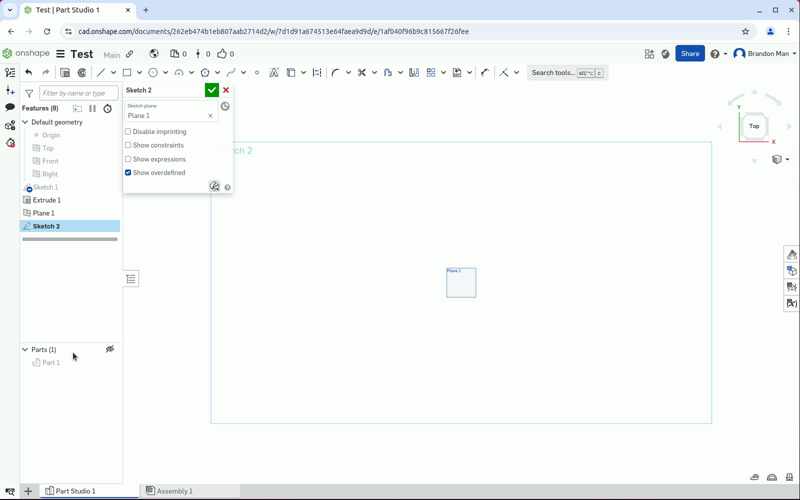
key(l)
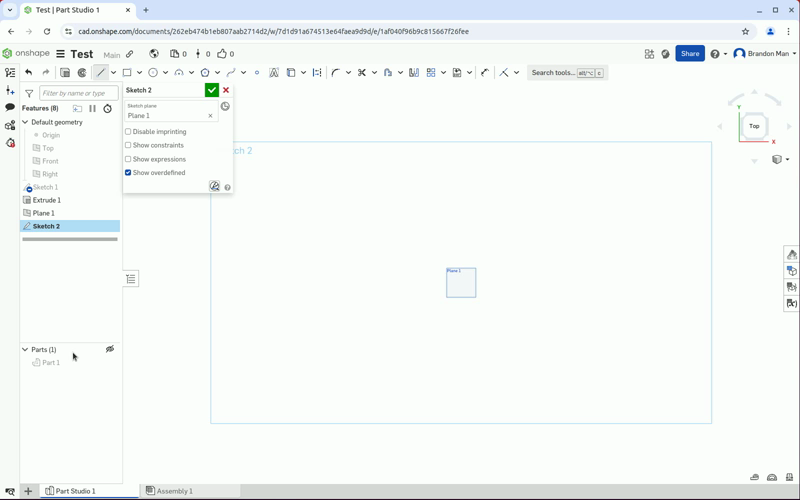
key_down(shift)
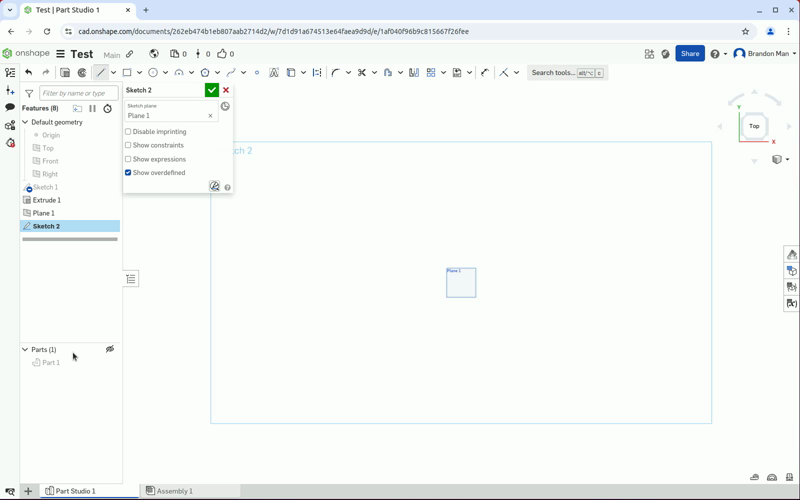
mouse_move(406, 226)
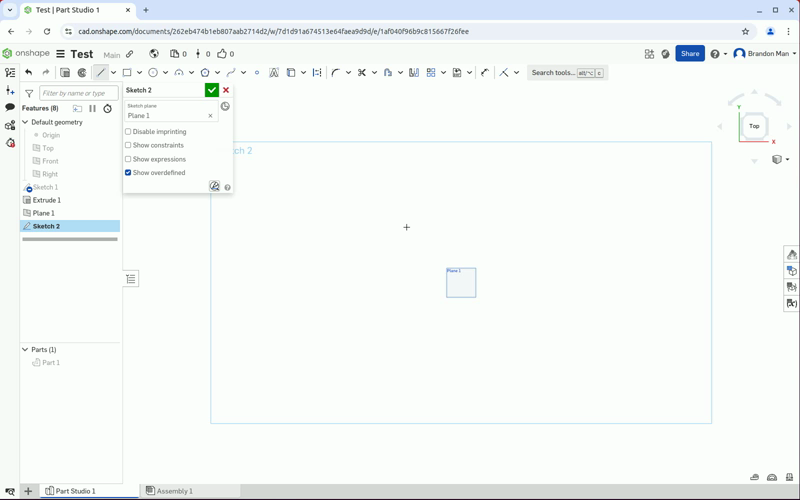
click(406, 226)
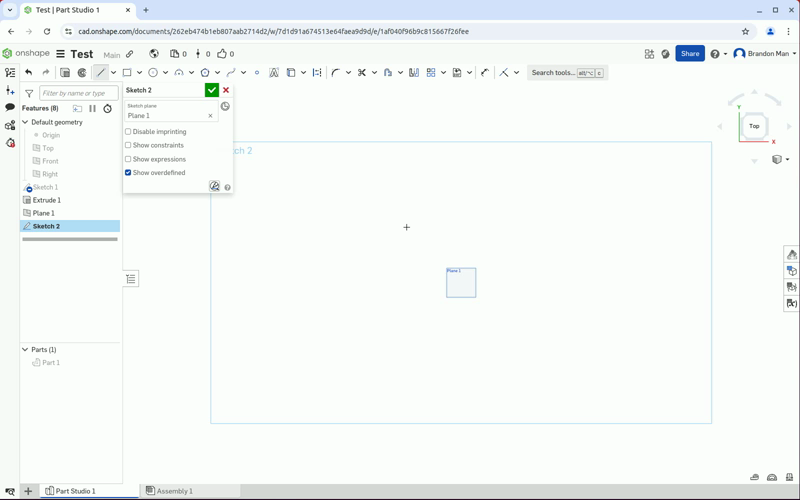
key_up(shift)
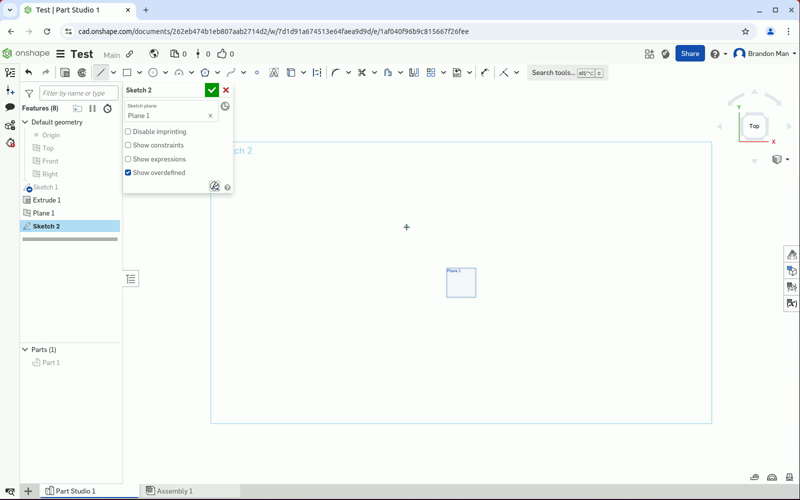
key_down(shift)
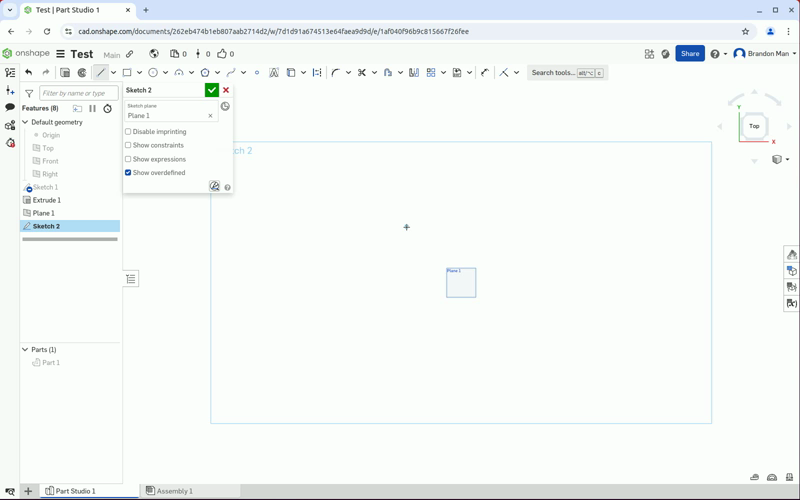
mouse_move(514, 226)
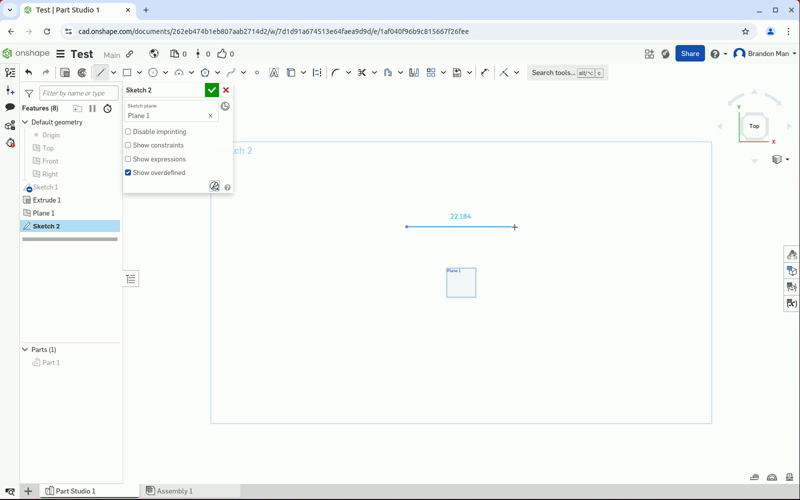
click(514, 226)
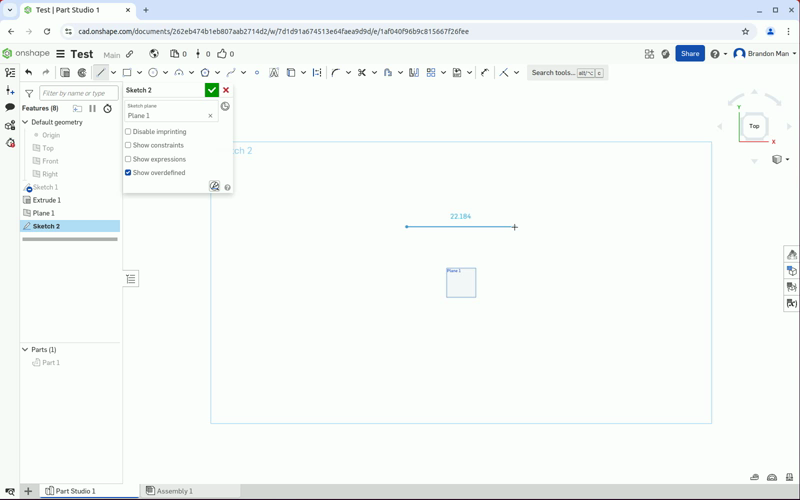
key_up(shift)
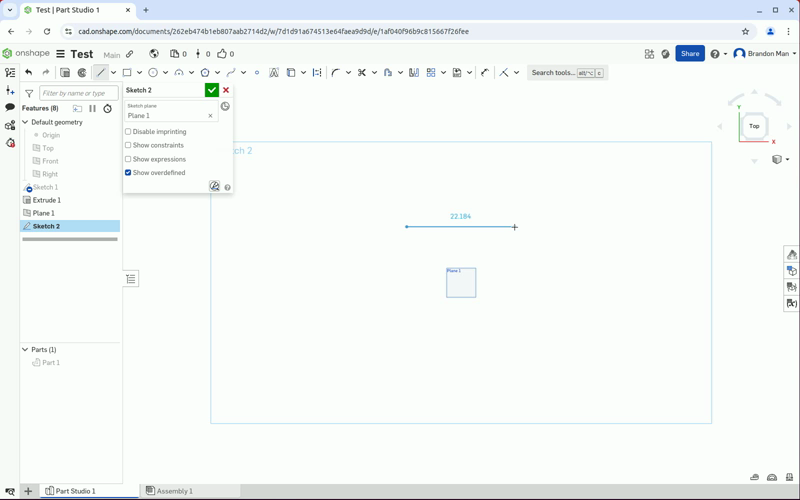
key_down(shift)
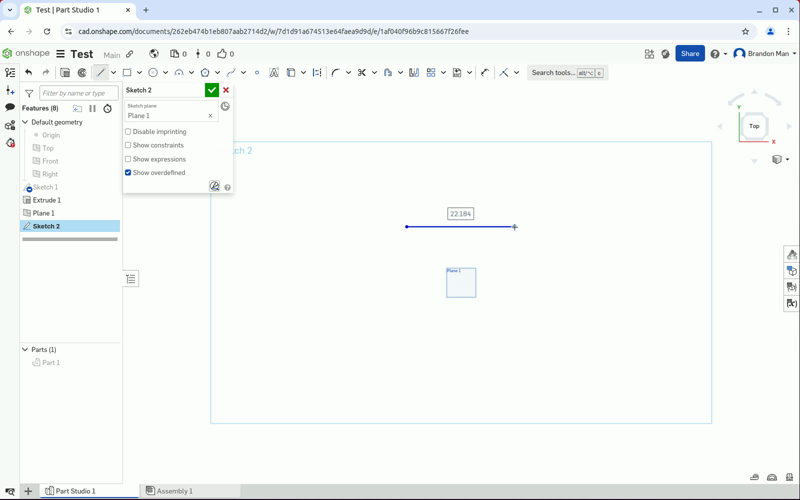
mouse_move(544, 226)
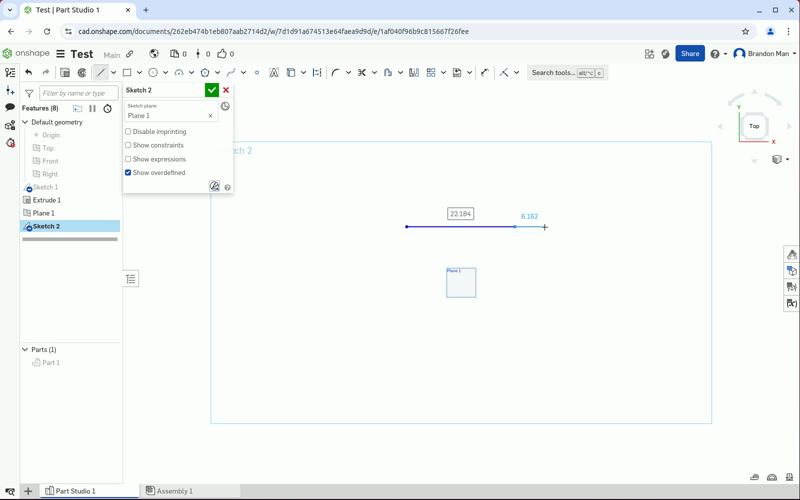
mouse_move(514, 207)
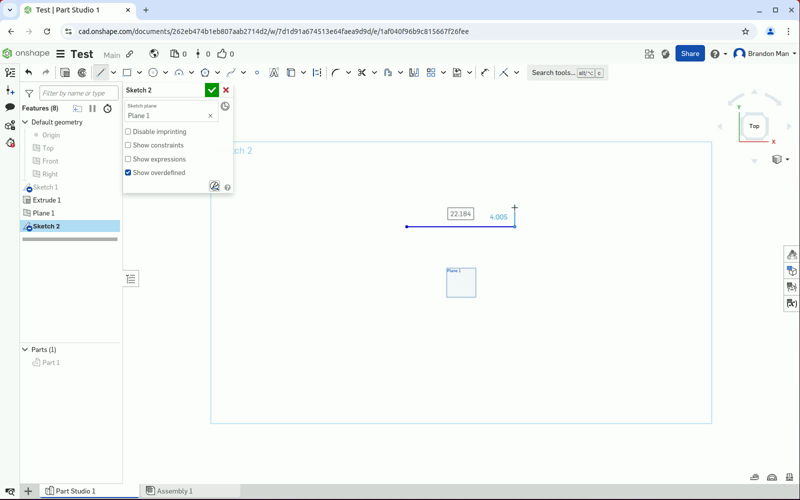
click(514, 207)
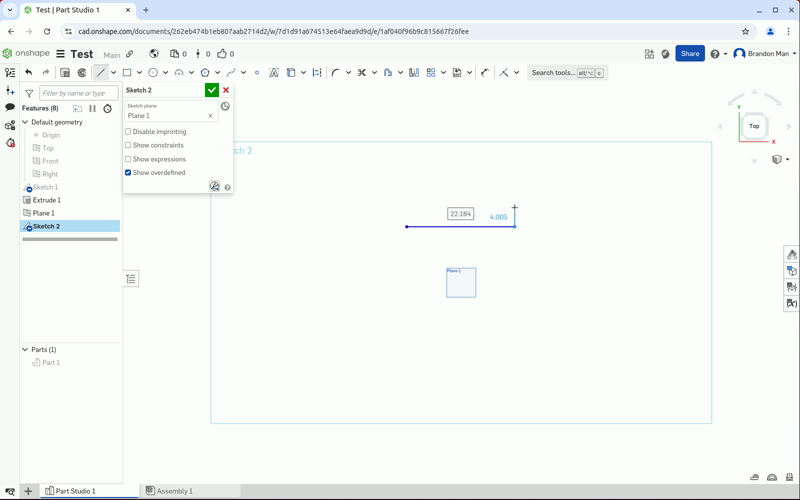
key_up(shift)
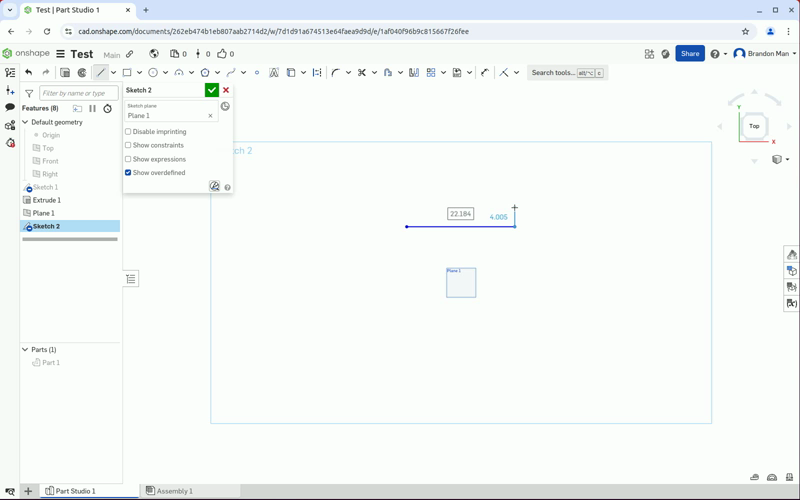
key_down(shift)
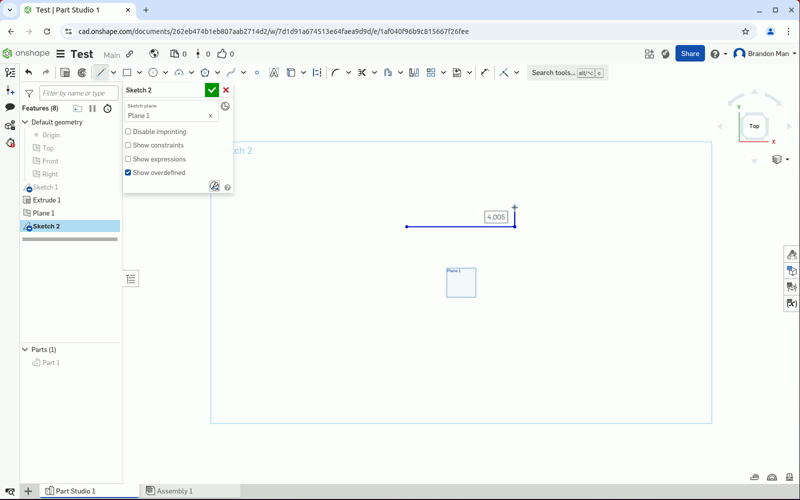
mouse_move(406, 207)
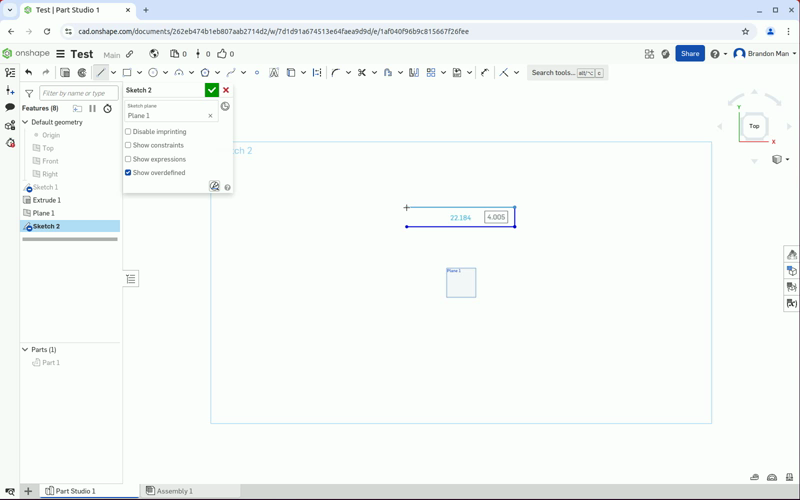
click(406, 207)
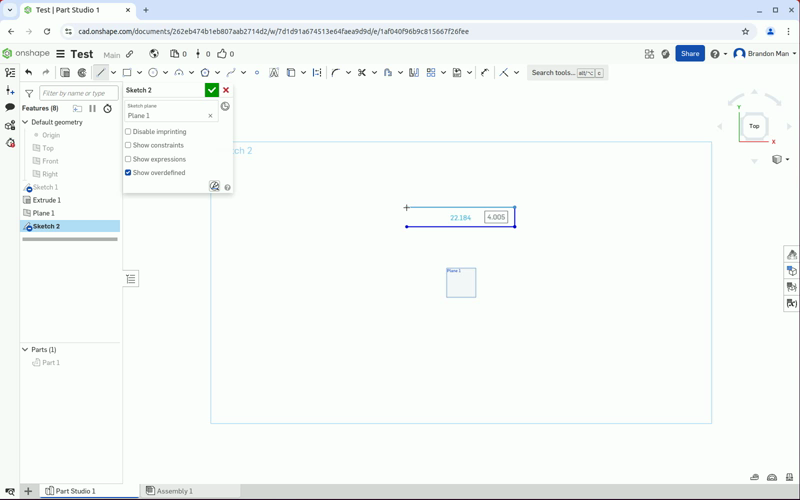
key_up(shift)
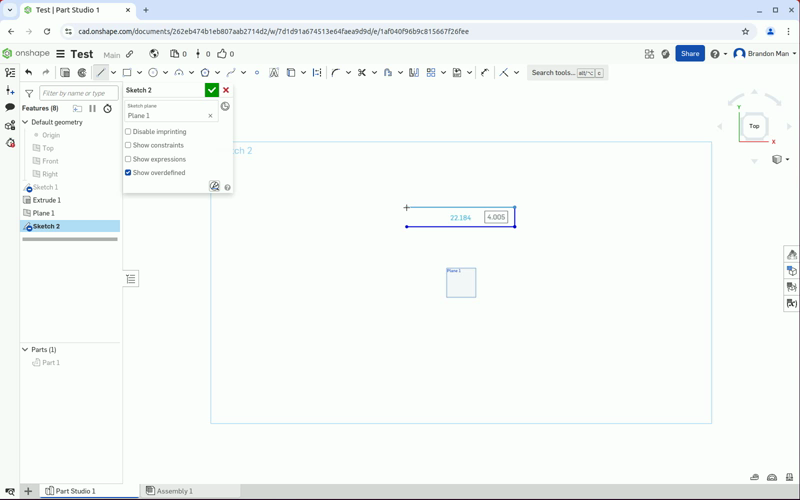
mouse_move(436, 207)
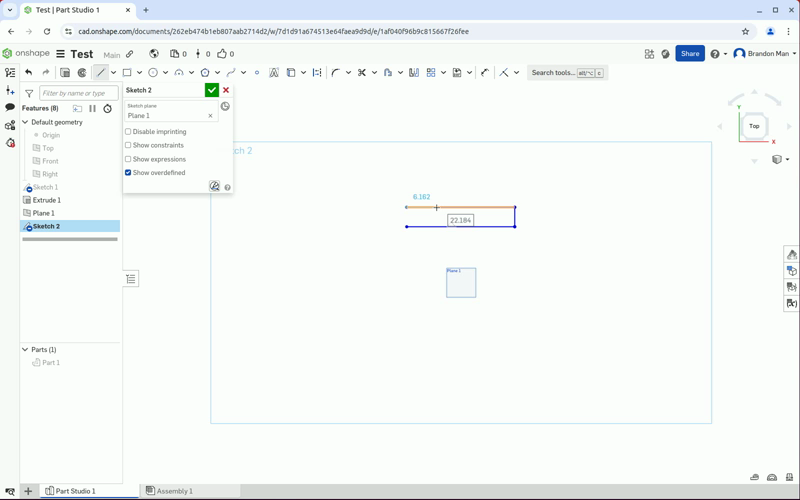
key_down(shift)
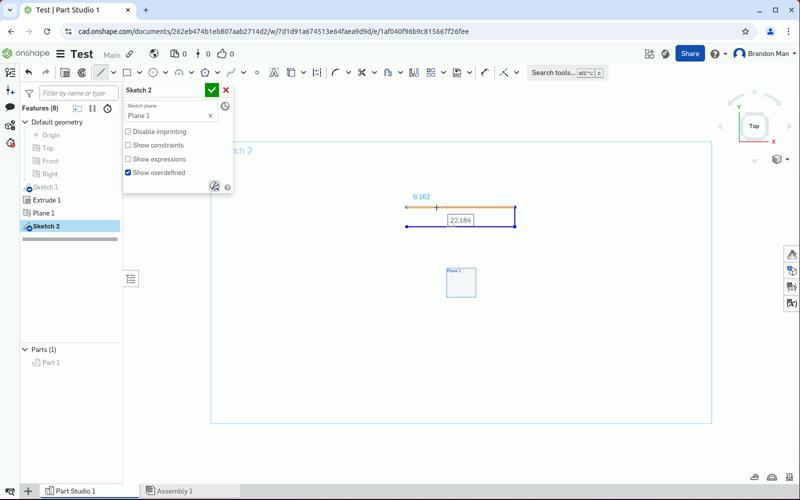
mouse_move(406, 226)
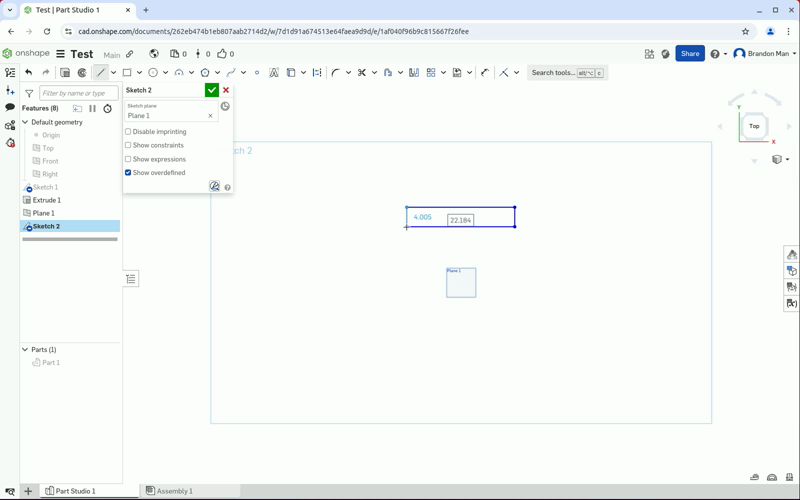
key_up(shift)
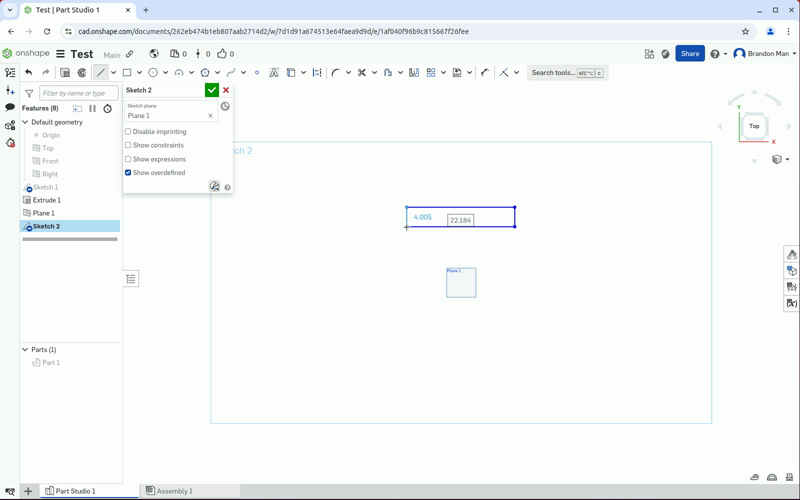
click(406, 226)
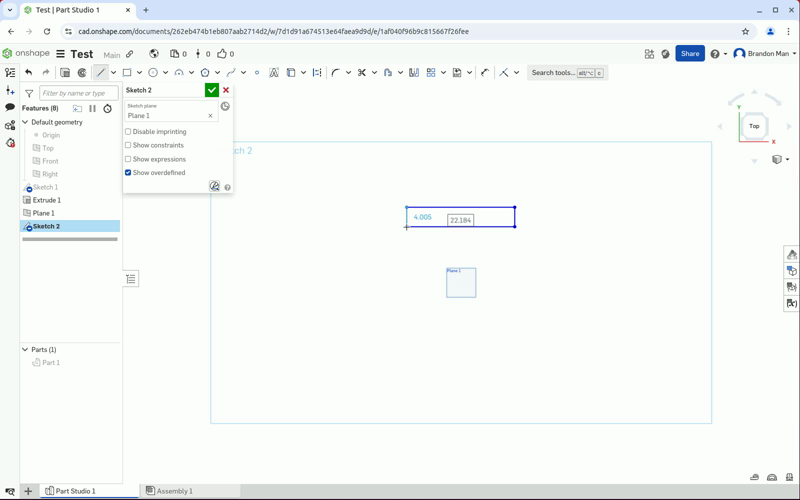
key(esc)
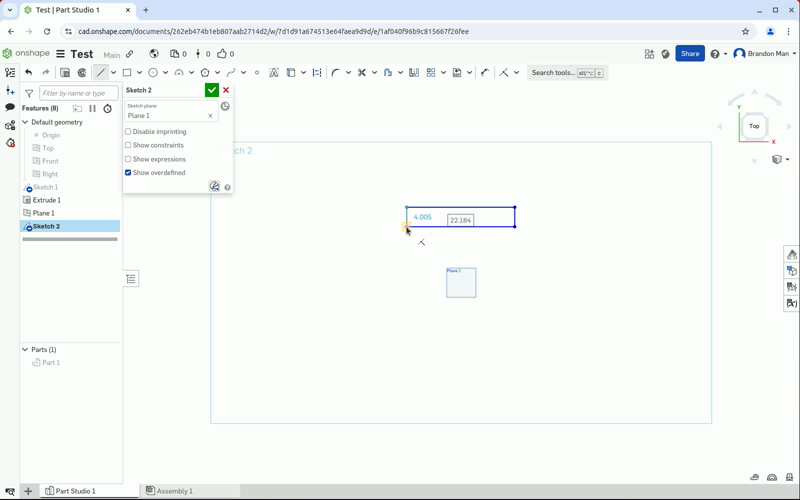
mouse_move(463, 223)
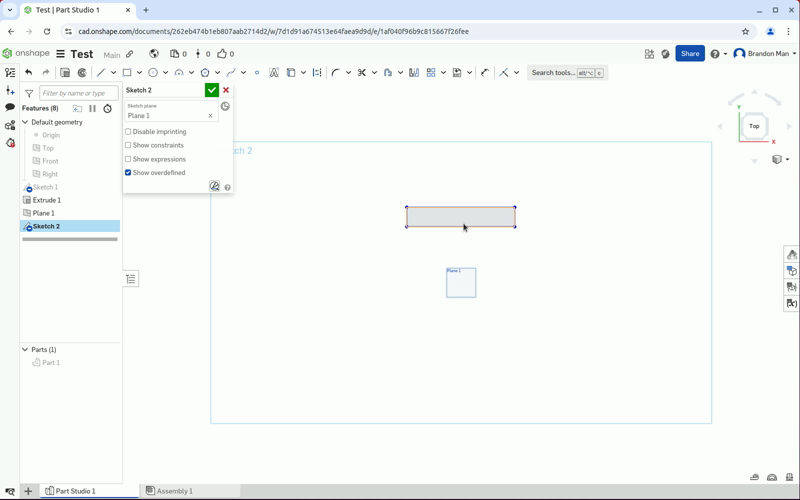
click(463, 223)
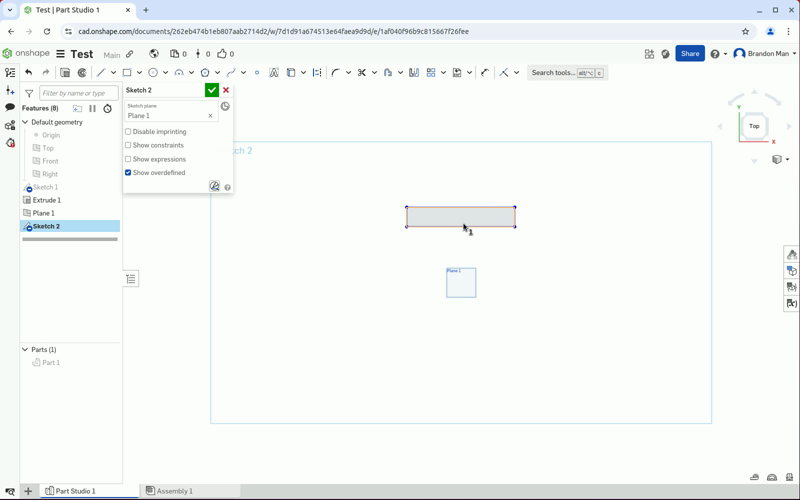
mouse_move(73, 352)
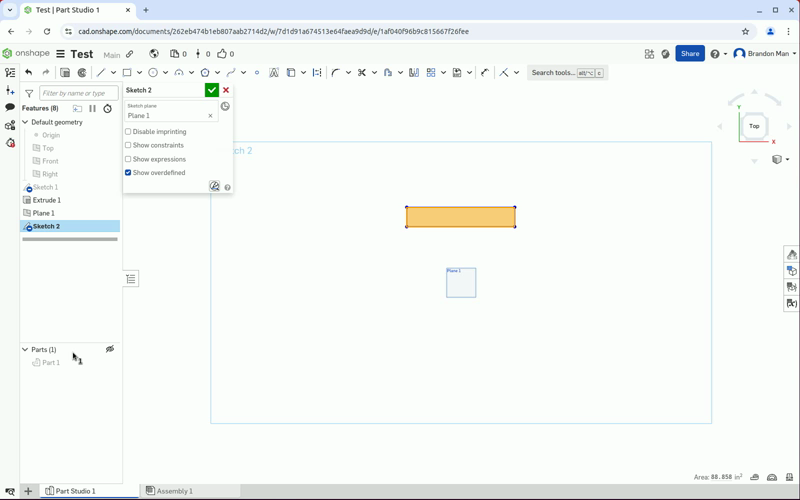
key(shift+y)
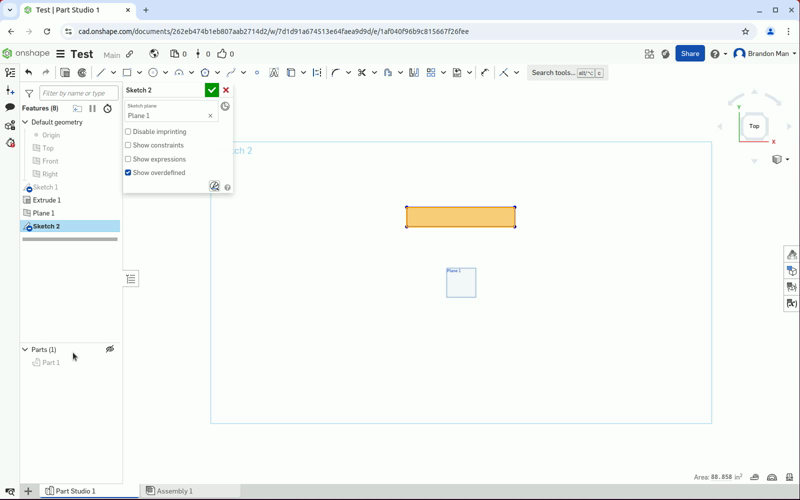
key(shift+e)
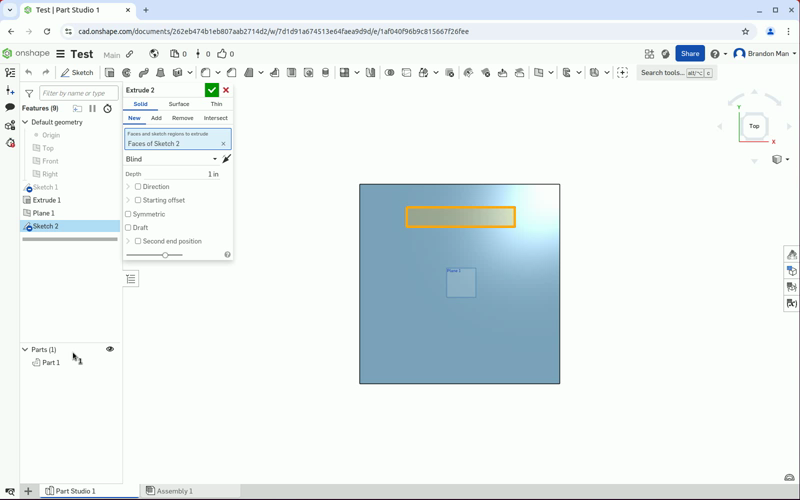
mouse_move(143, 106)
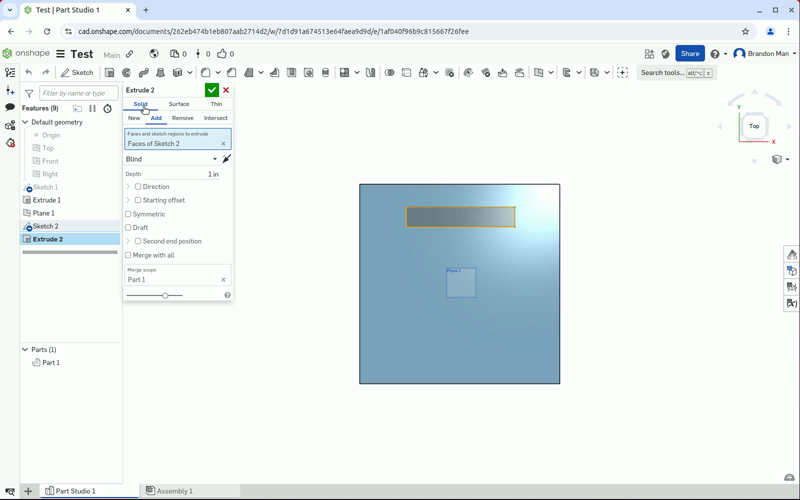
click(143, 106)
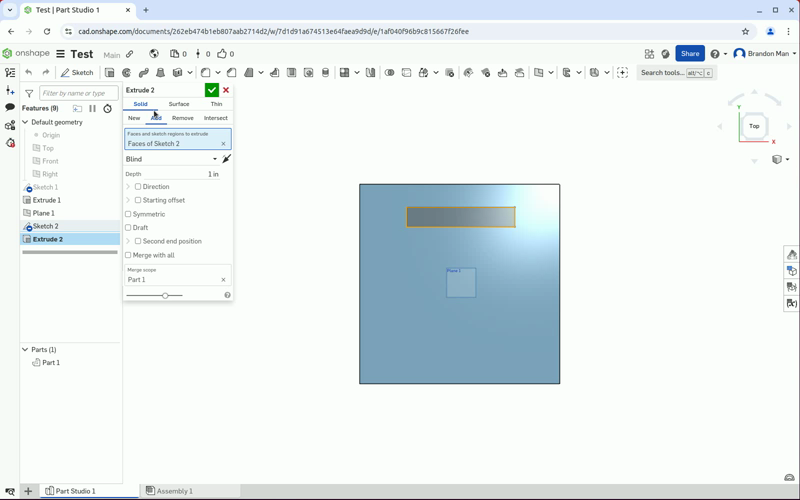
mouse_move(186, 120)
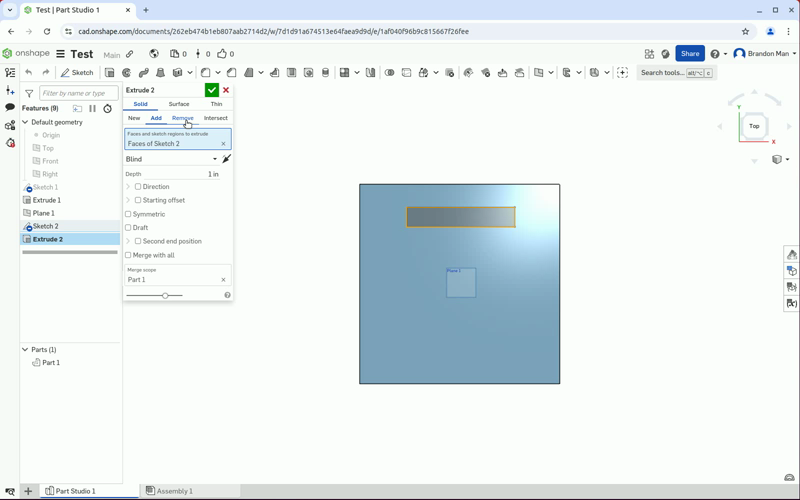
click(186, 120)
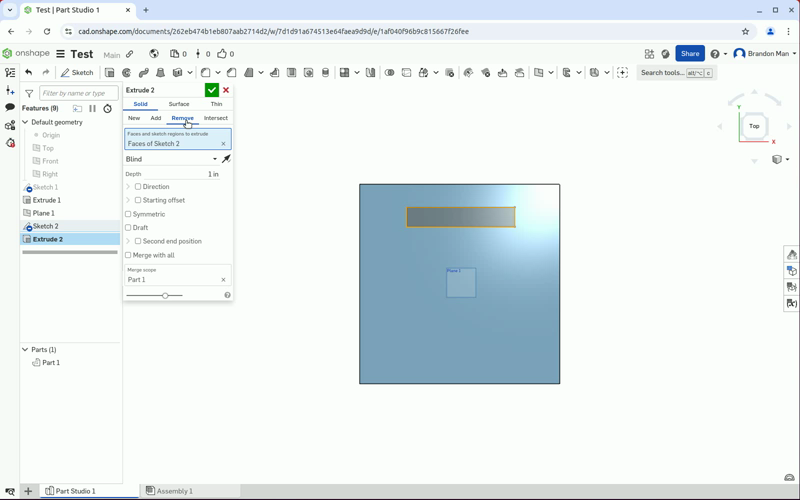
key(tab, 4)
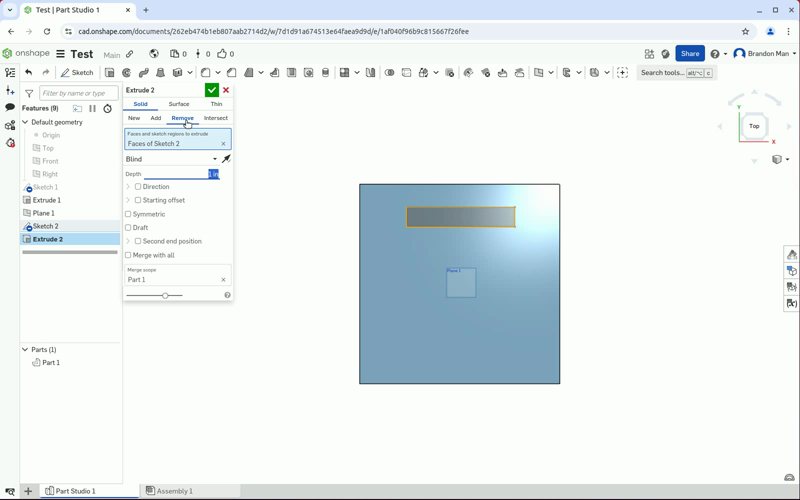
text(15.165)
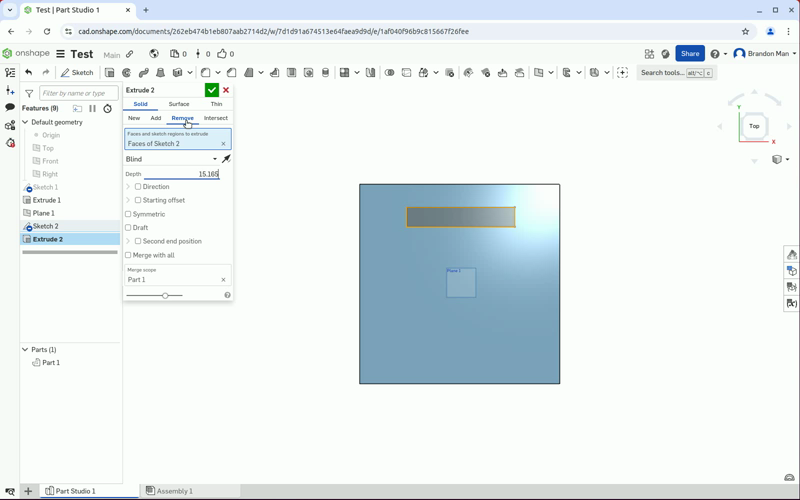
key(tab, 6)
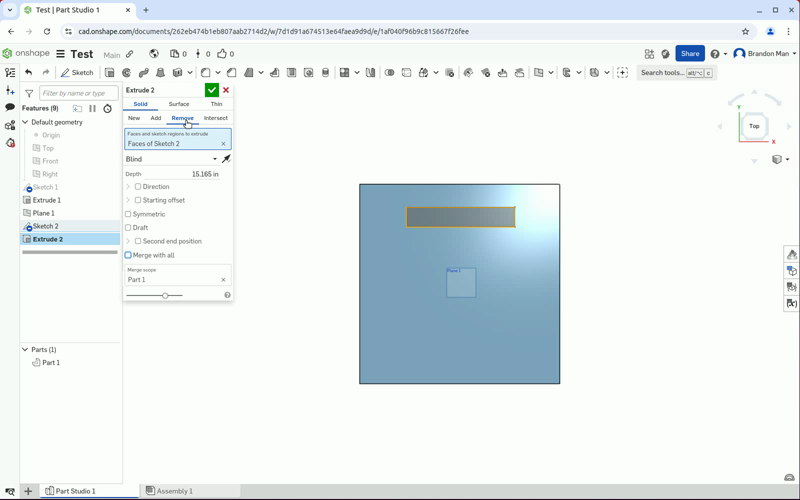
key(space)
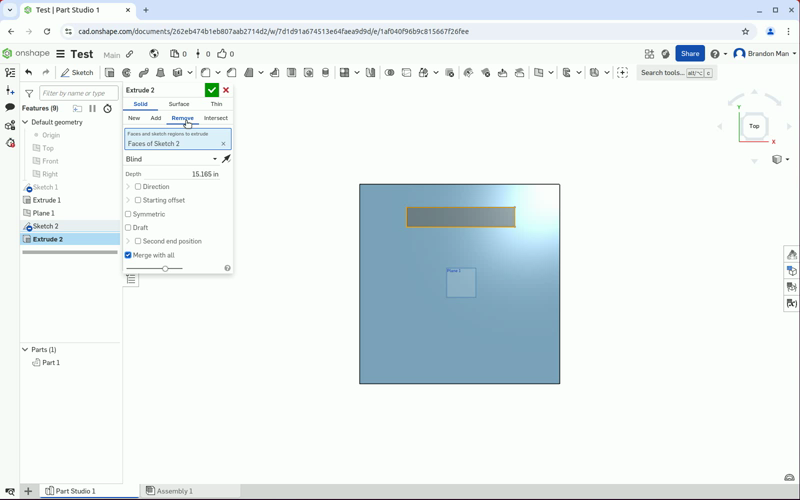
key(enter)
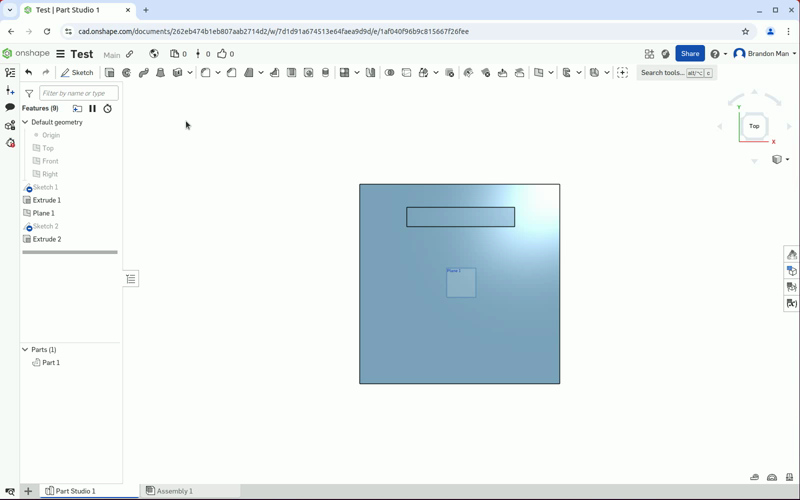
key(shift+h)
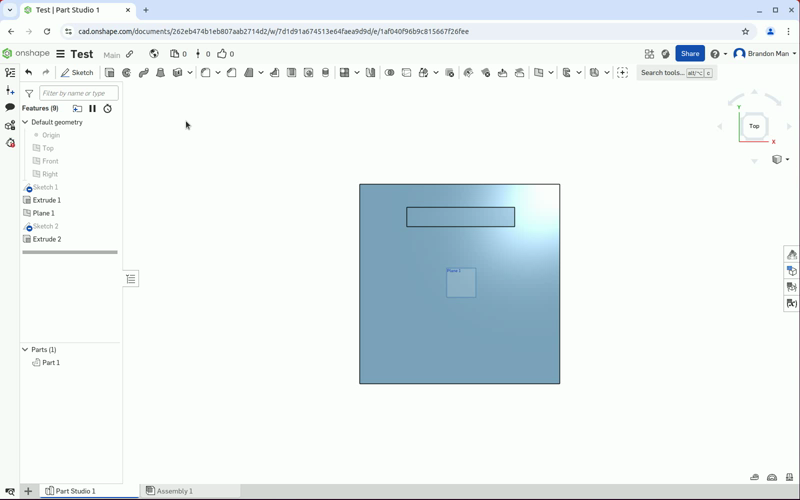
key(shift+h)
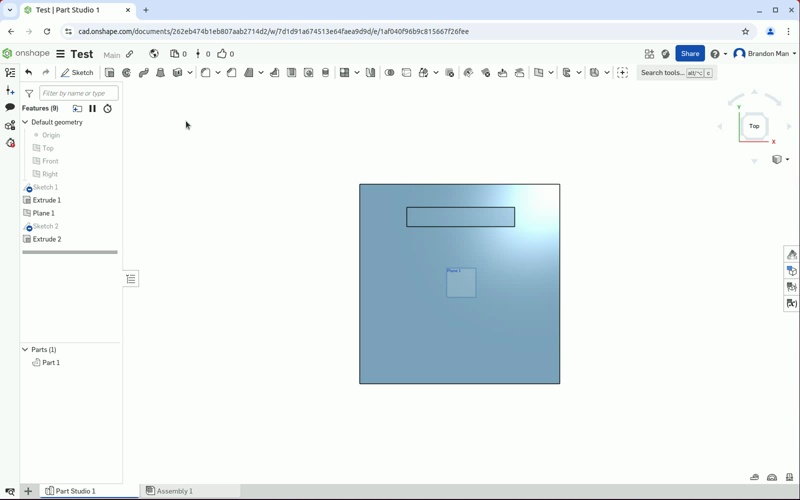
mouse_move(73, 189)
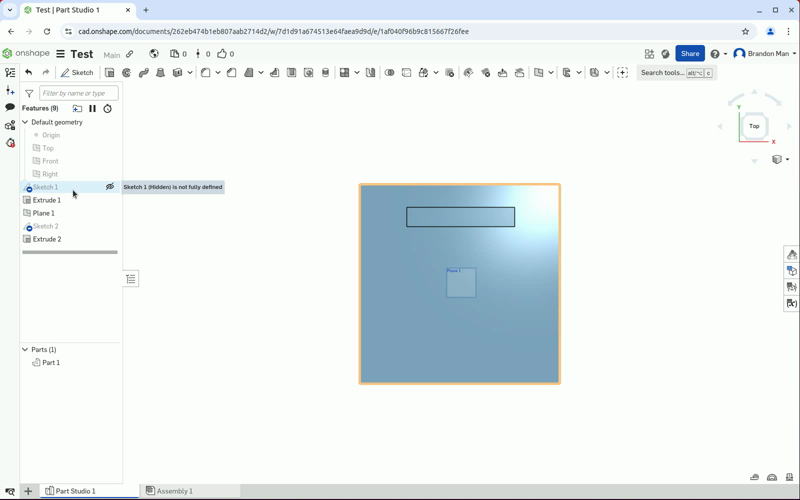
click(73, 189)
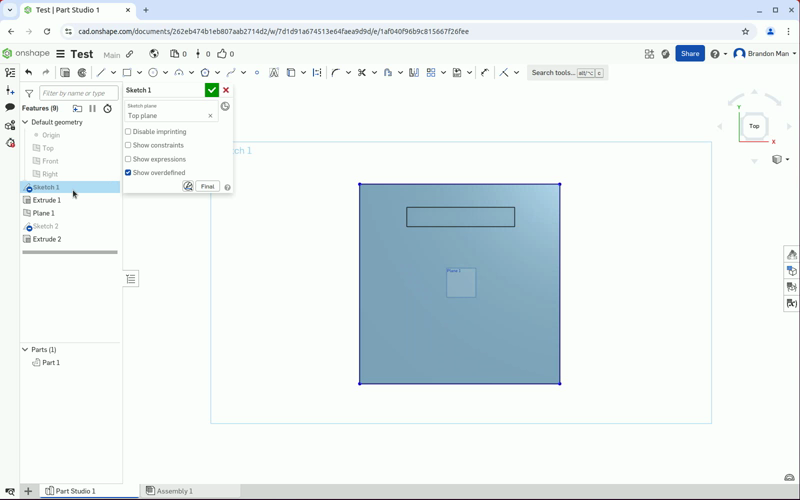
mouse_move(229, 92)
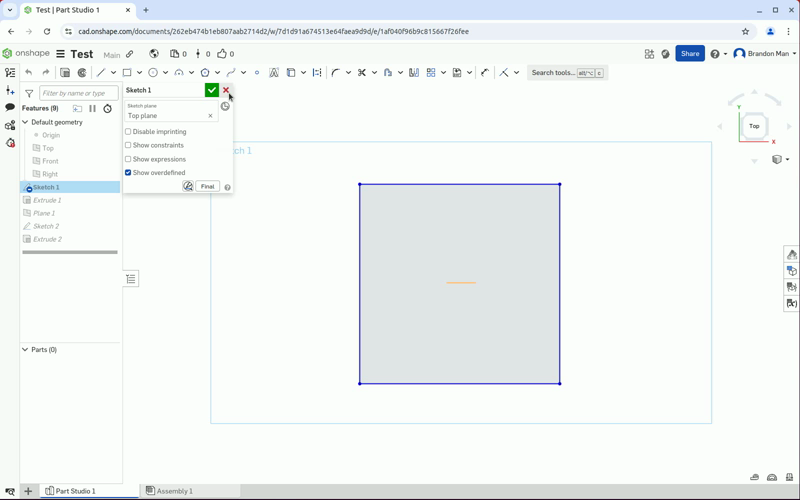
click(229, 92)
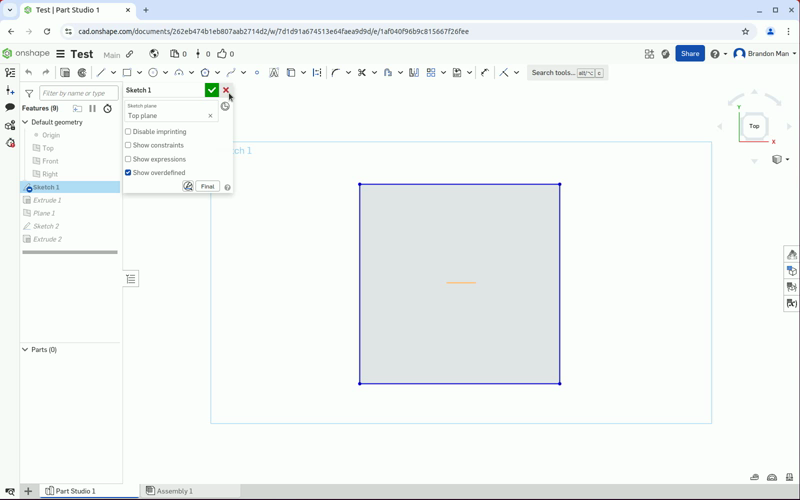
key(shift+s)
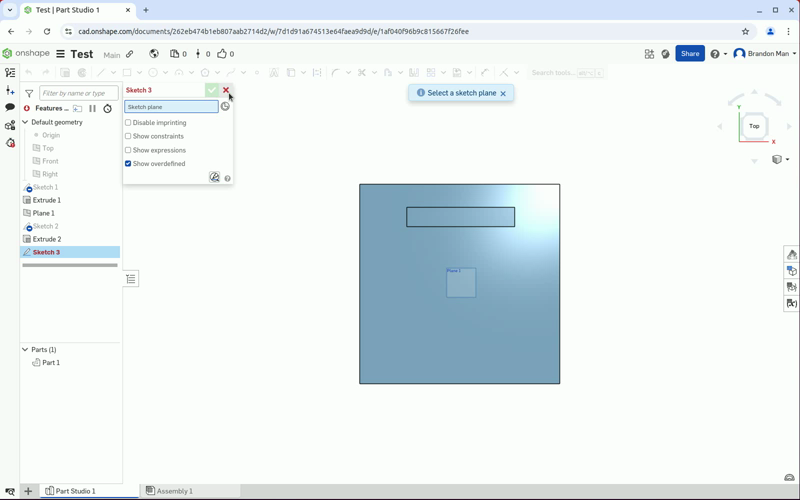
mouse_move(73, 215)
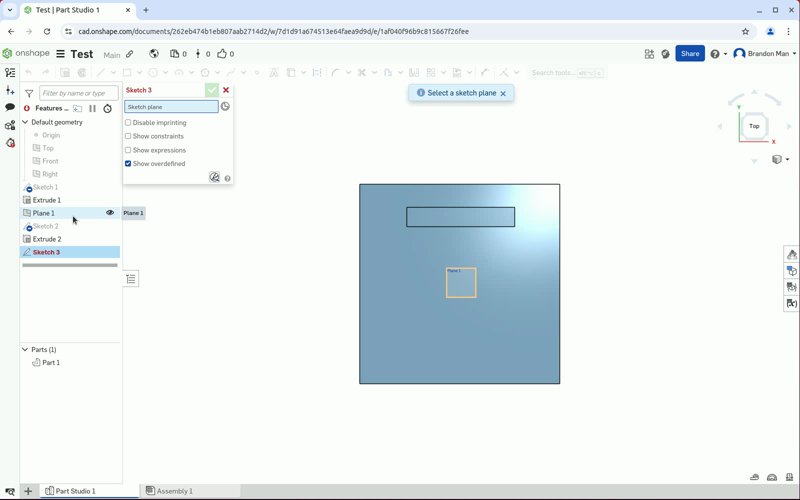
click(73, 215)
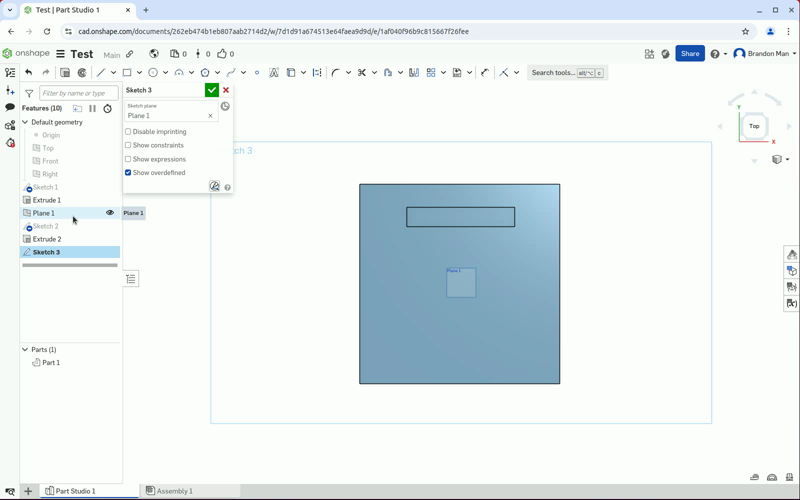
mouse_move(73, 352)
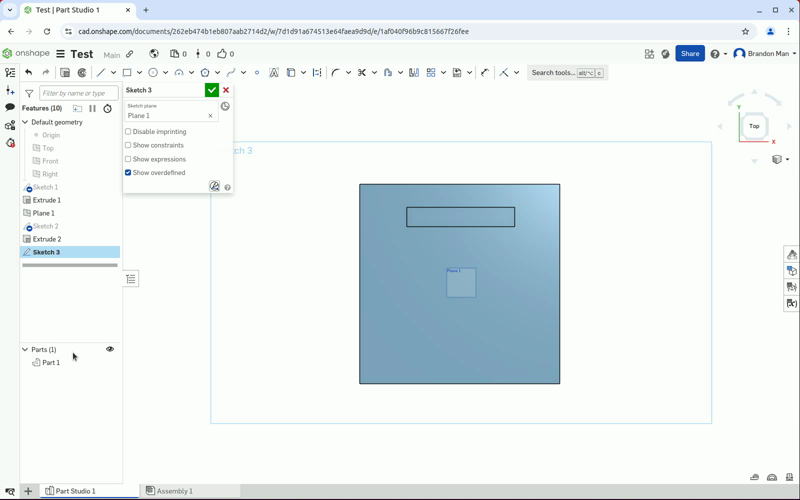
key(y)
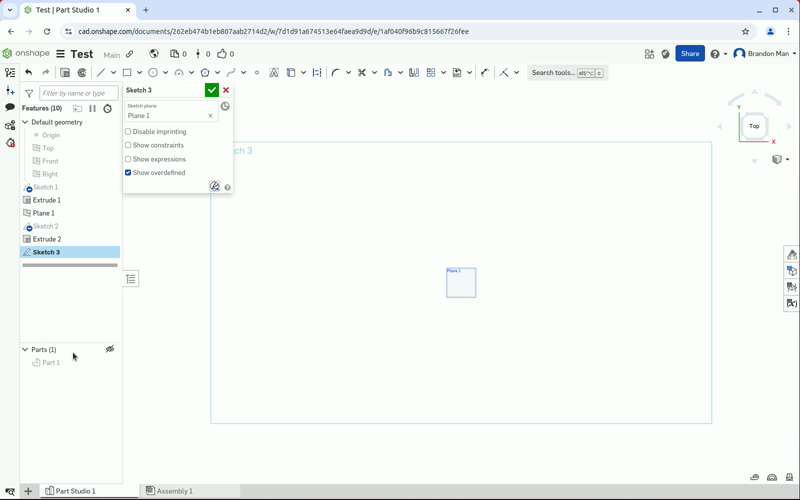
key(l)
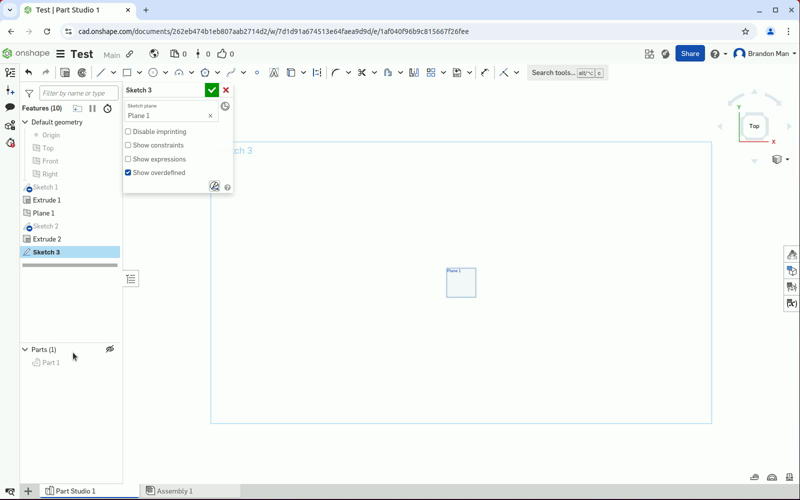
key_down(shift)
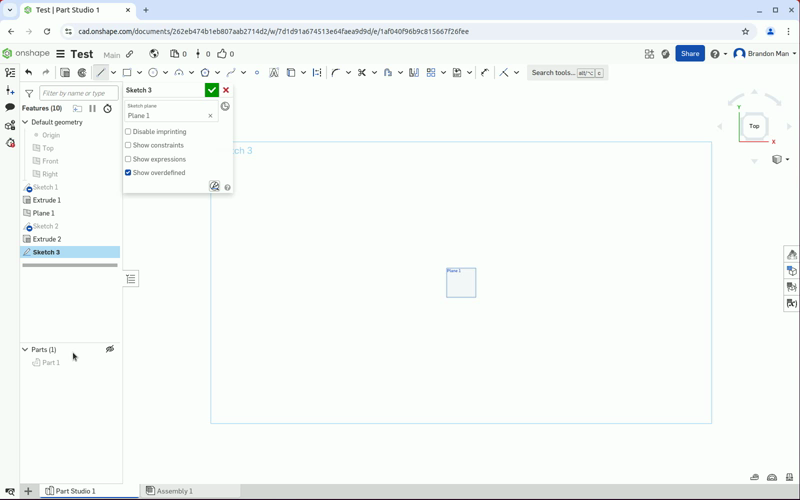
mouse_move(406, 253)
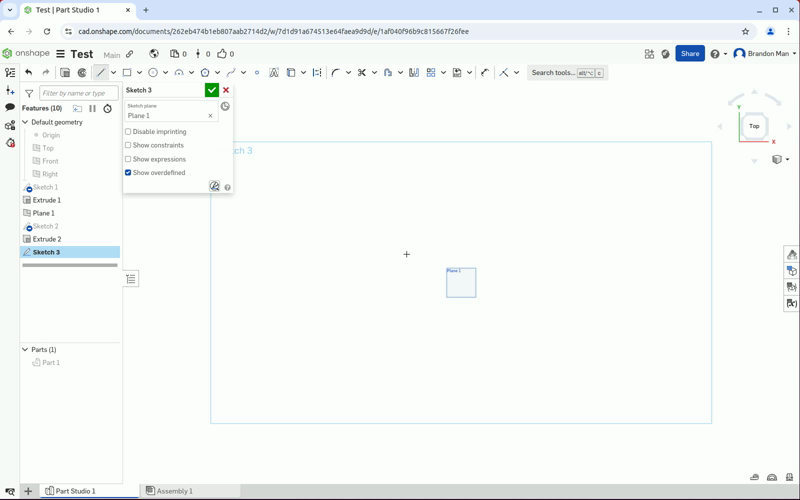
click(406, 253)
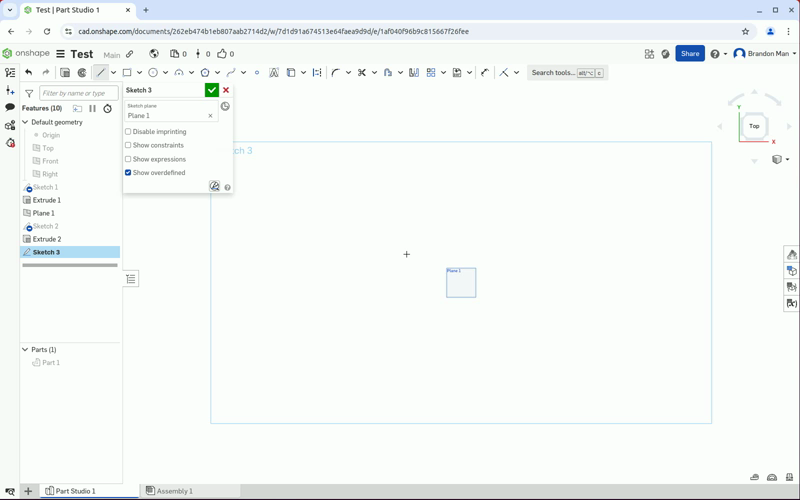
key_up(shift)
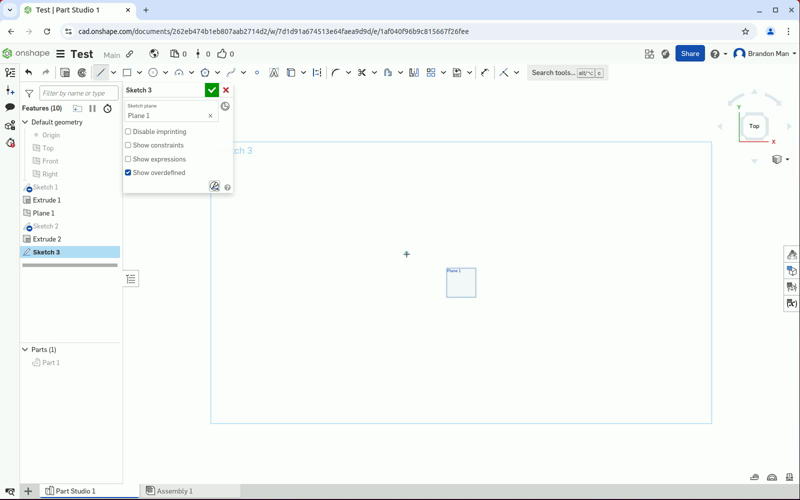
key_down(shift)
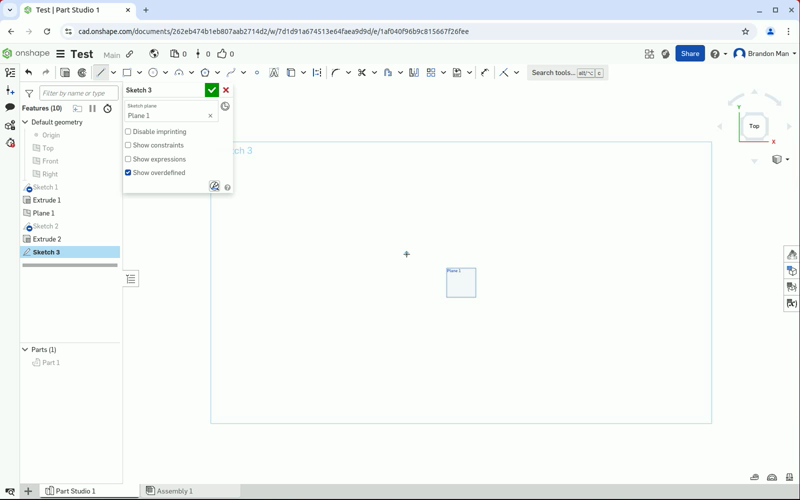
mouse_move(514, 253)
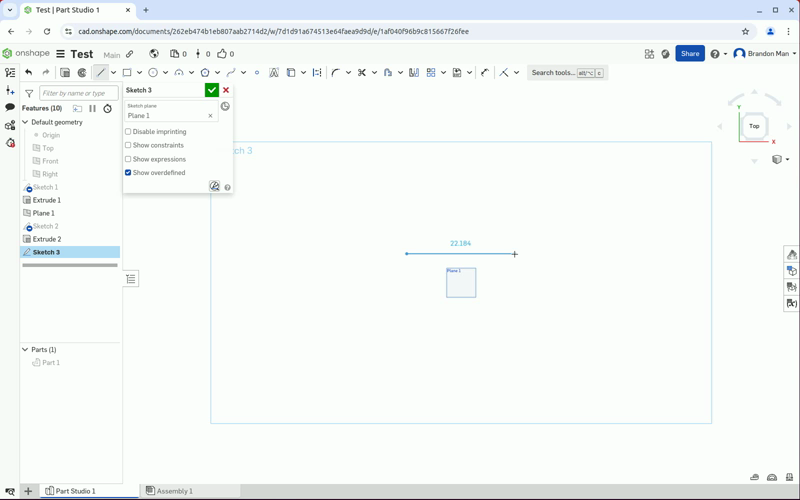
click(514, 253)
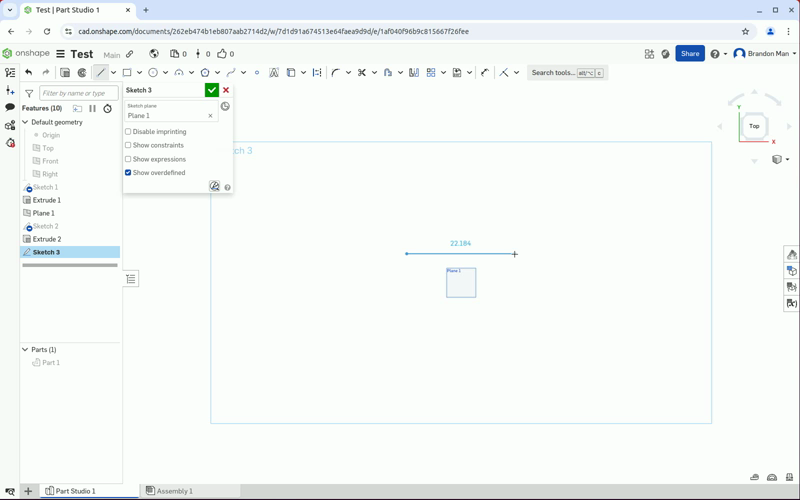
key_up(shift)
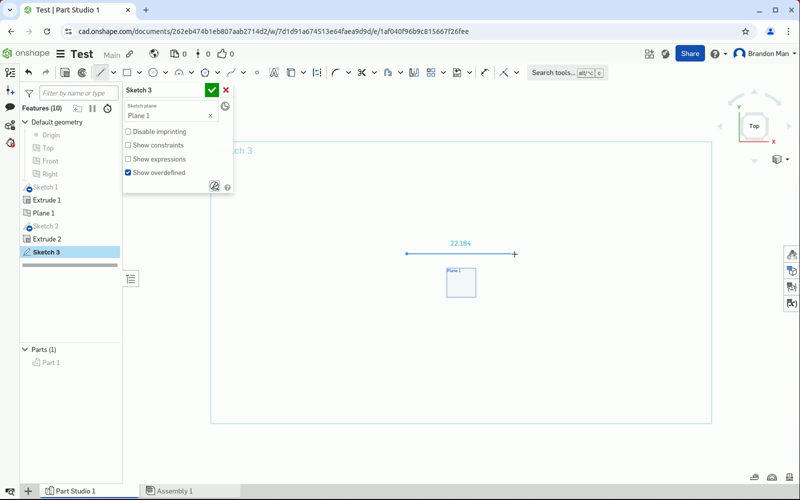
key_down(shift)
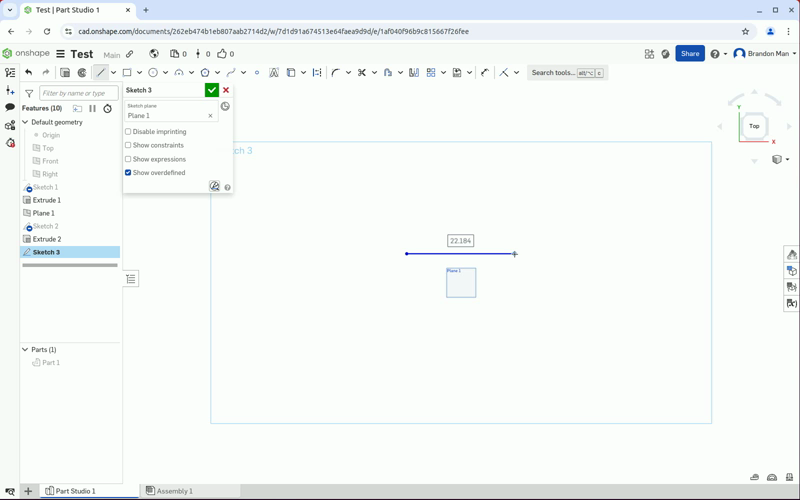
mouse_move(544, 253)
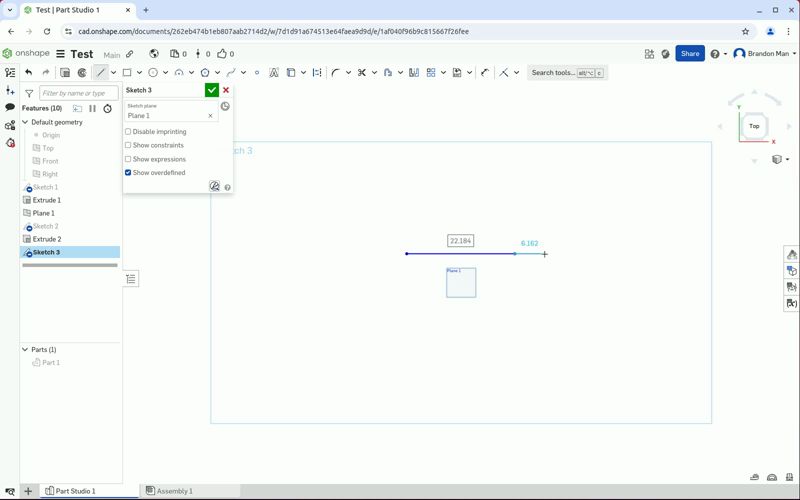
mouse_move(514, 234)
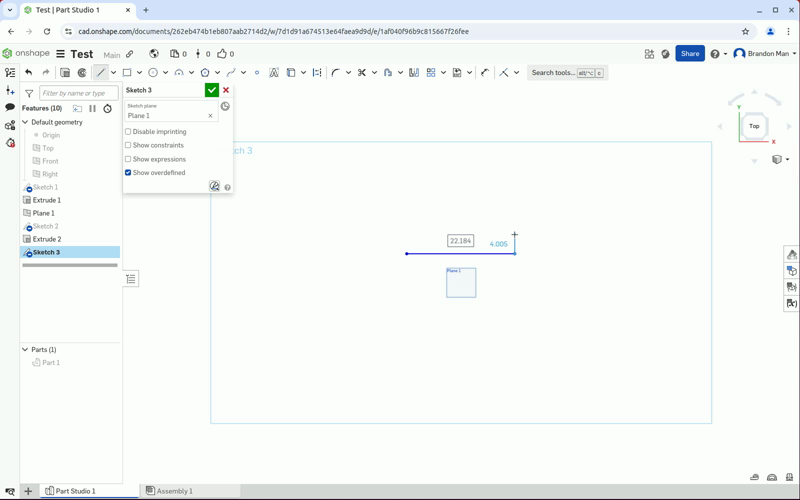
click(514, 234)
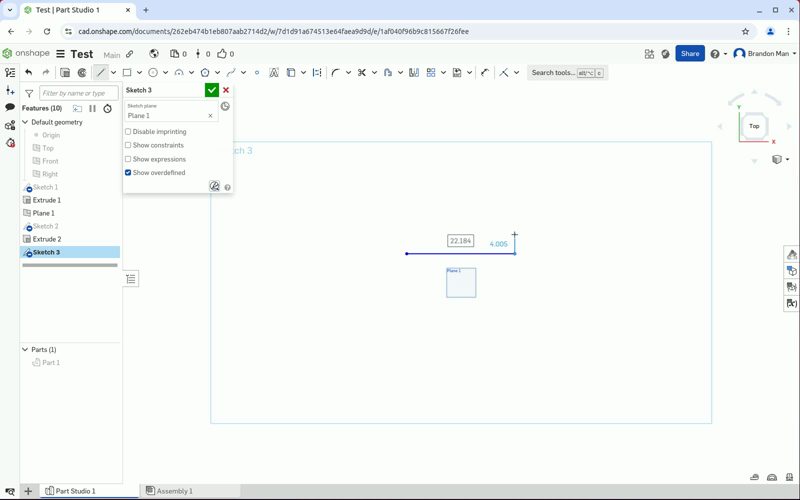
key_up(shift)
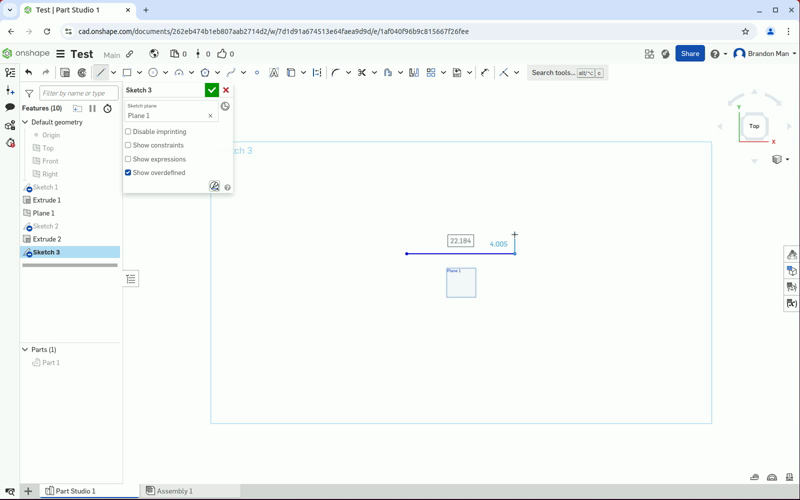
key_down(shift)
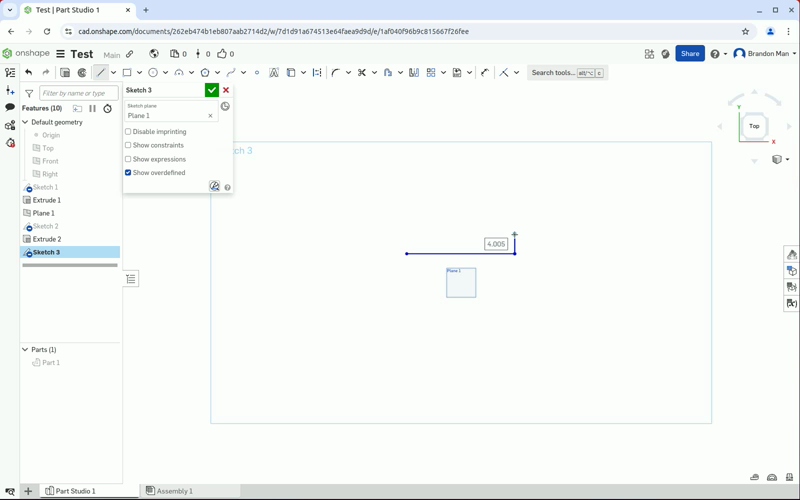
mouse_move(406, 234)
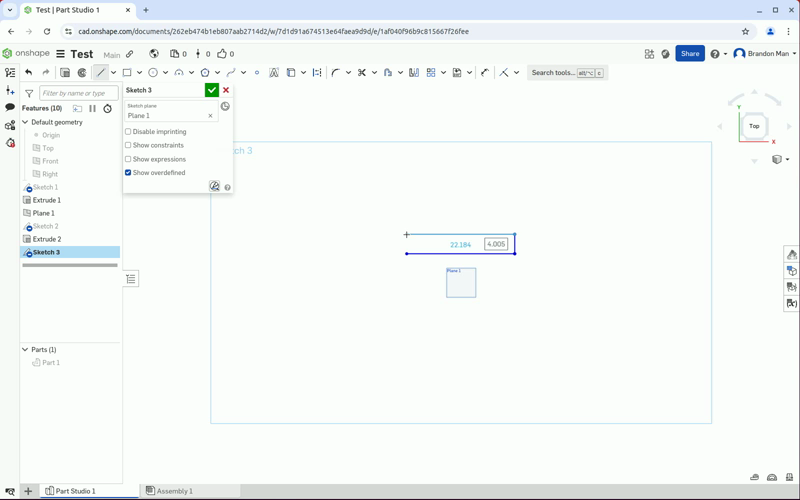
click(406, 234)
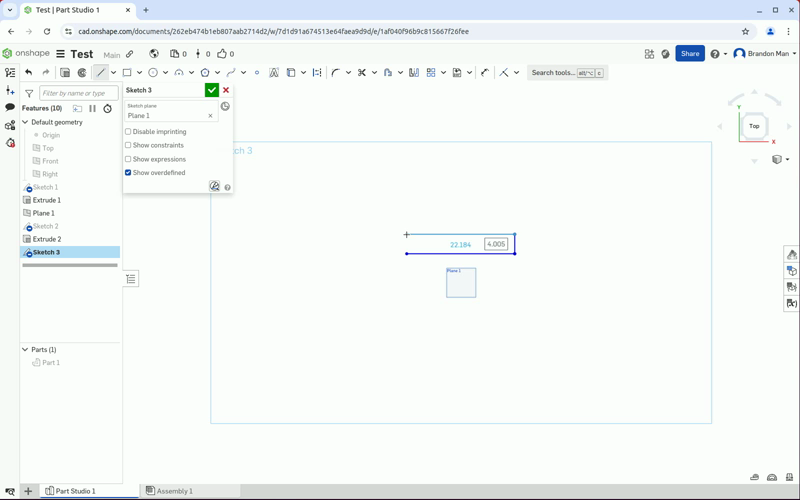
key_up(shift)
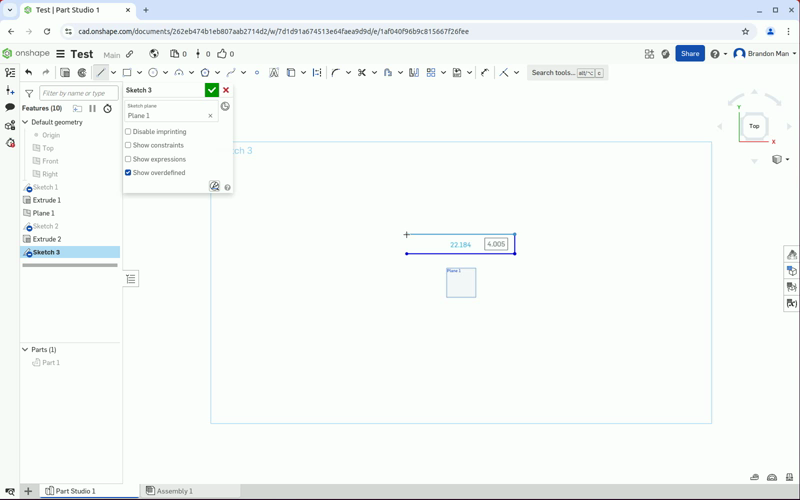
mouse_move(436, 234)
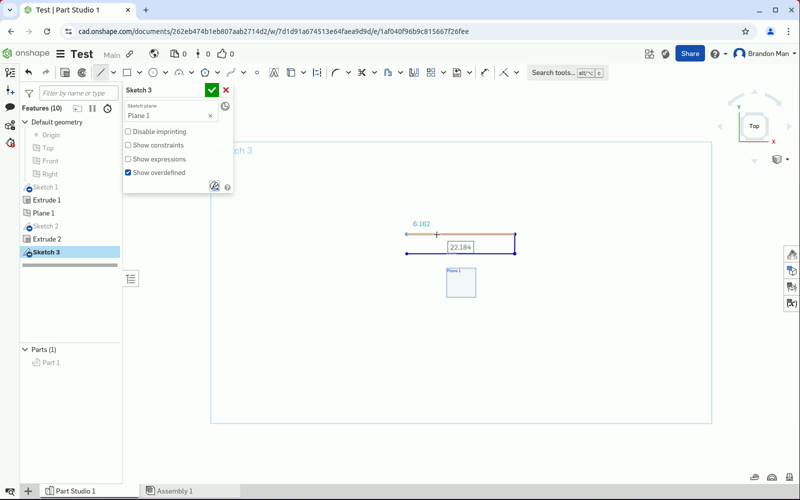
key_down(shift)
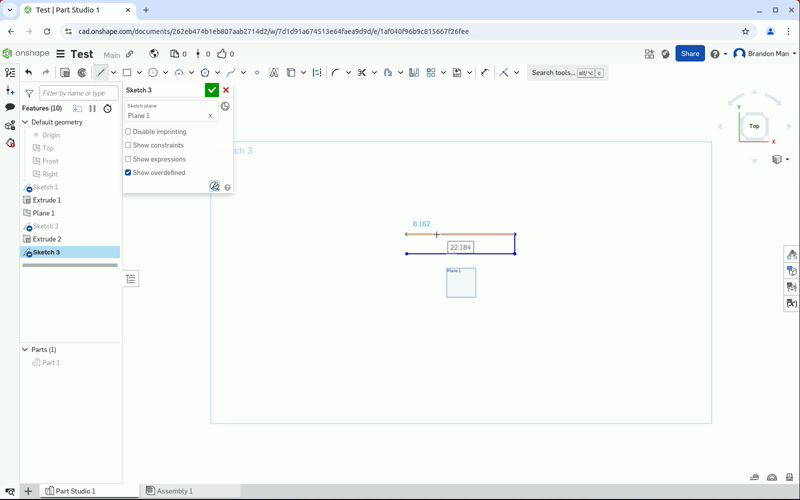
mouse_move(406, 253)
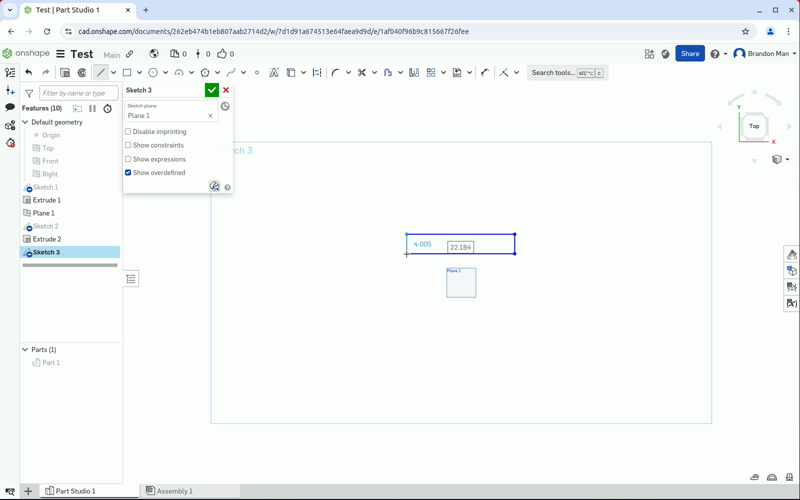
key_up(shift)
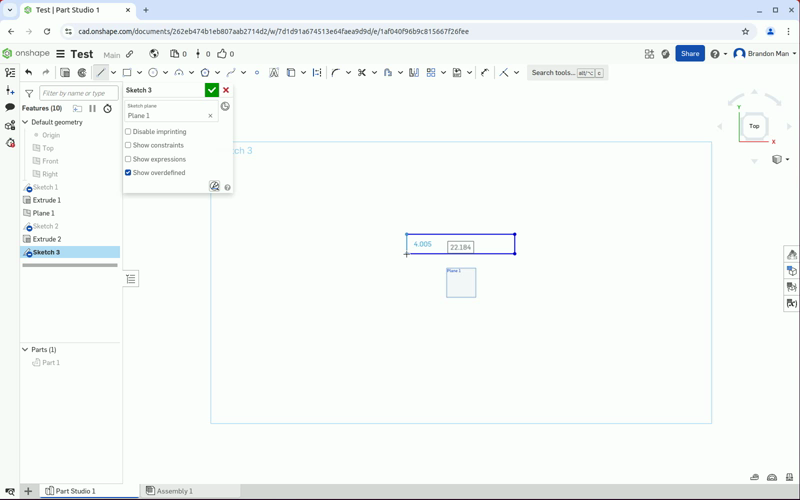
click(406, 253)
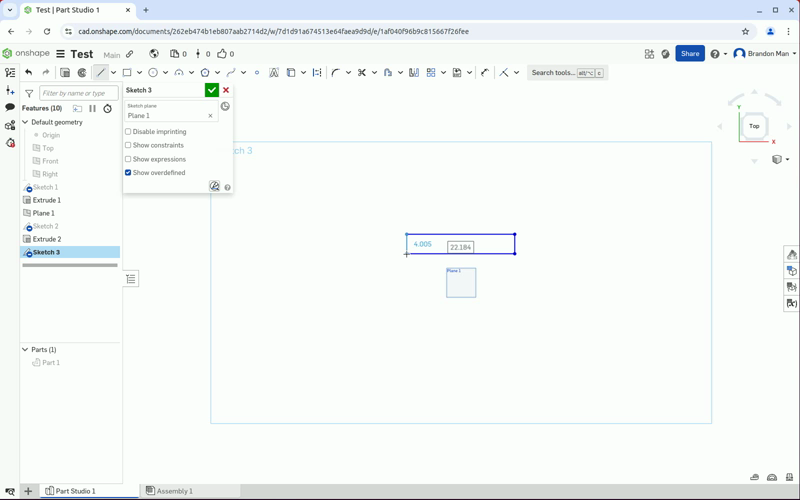
key(esc)
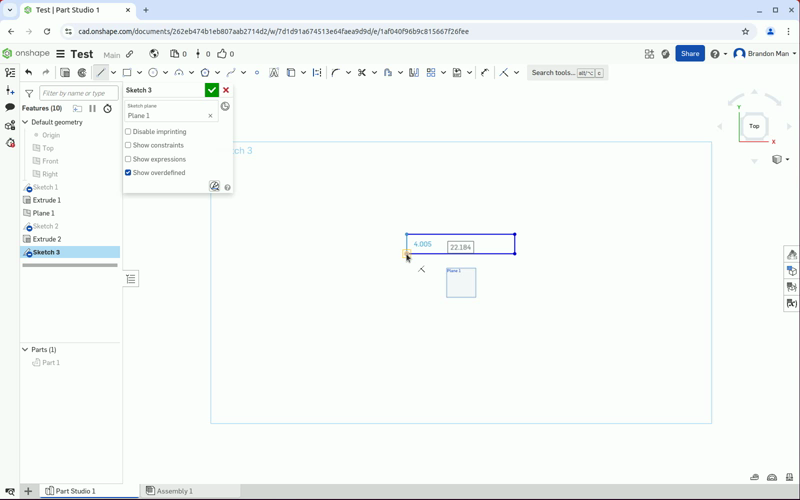
mouse_move(474, 237)
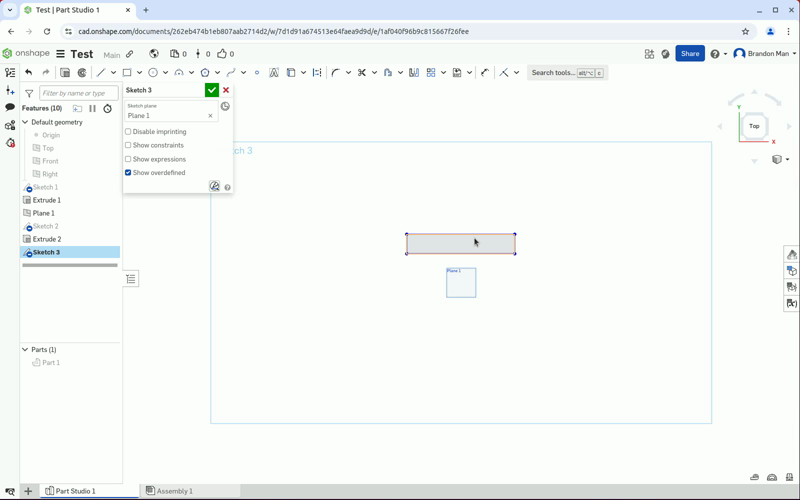
click(474, 237)
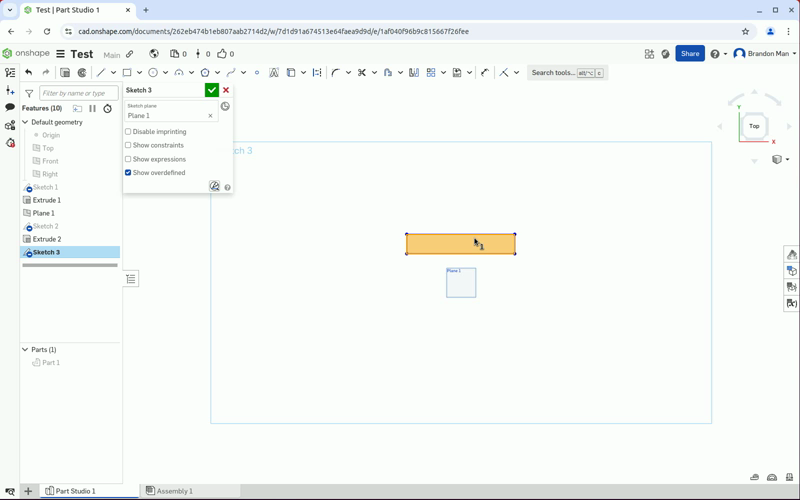
mouse_move(73, 352)
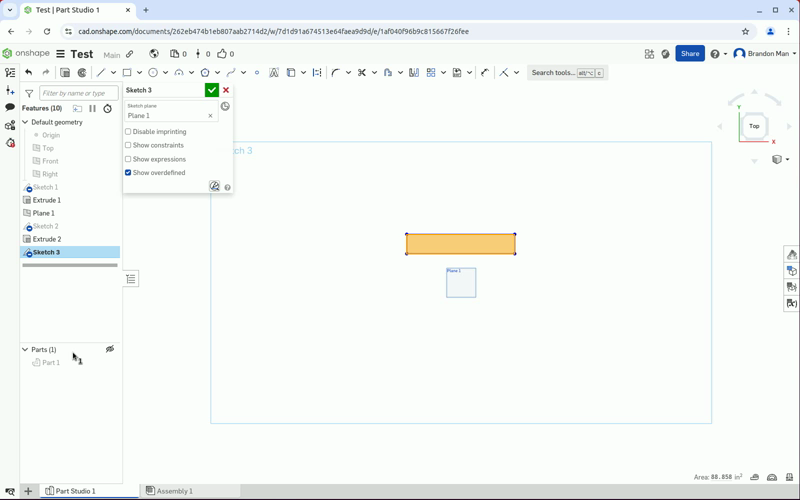
key(shift+y)
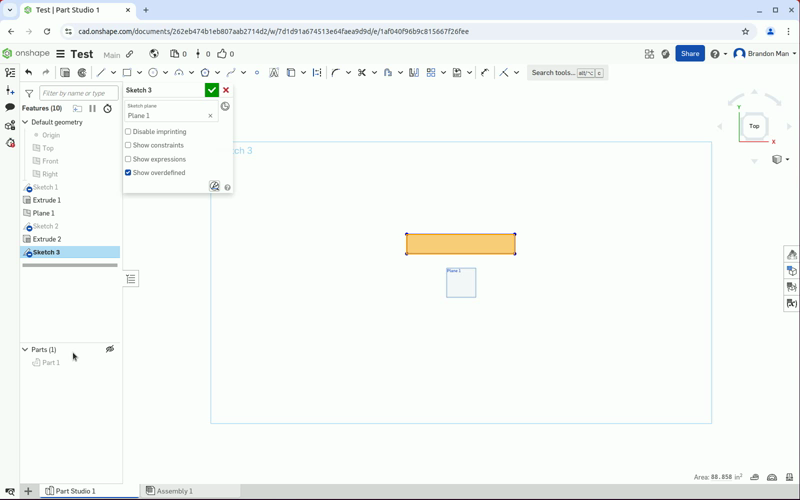
key(shift+e)
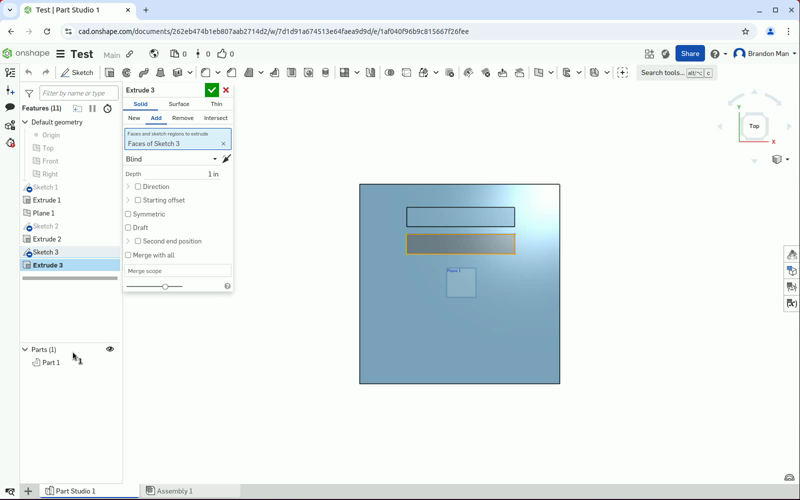
mouse_move(143, 106)
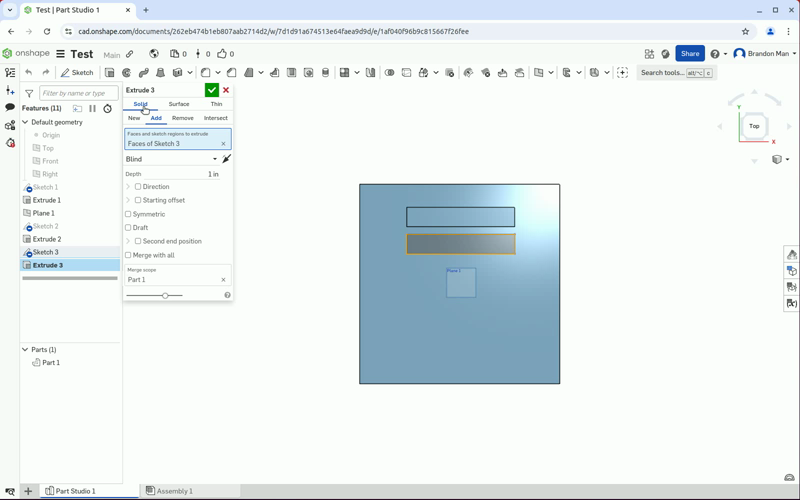
click(143, 106)
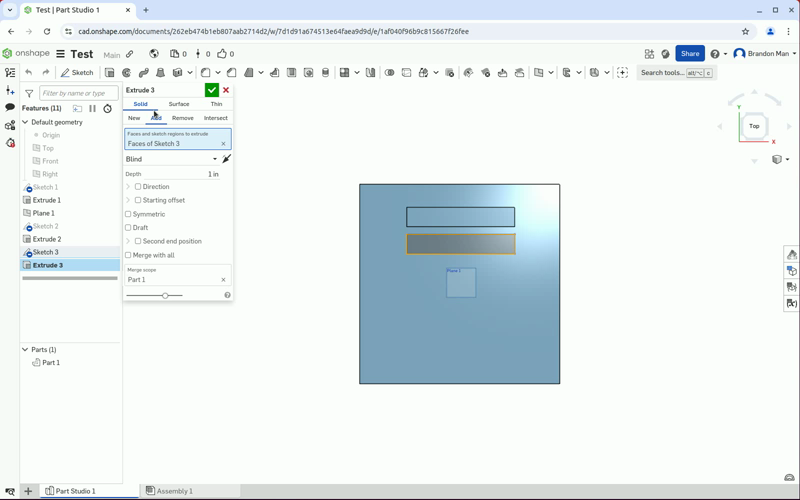
mouse_move(186, 120)
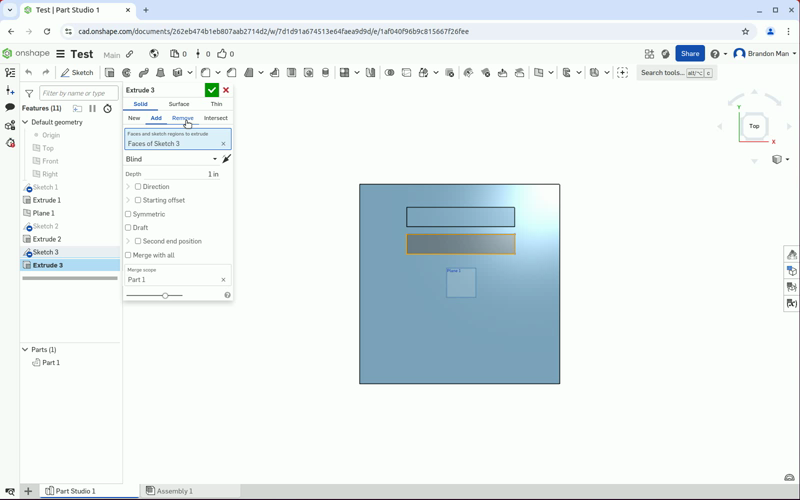
click(186, 120)
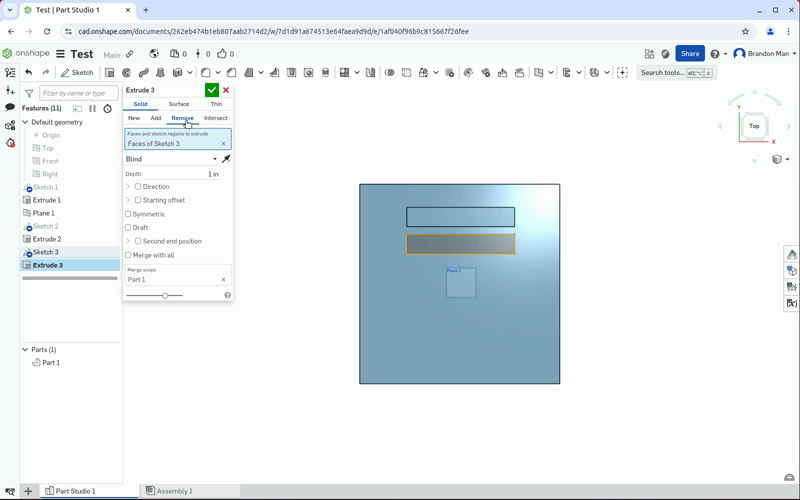
key(tab, 4)
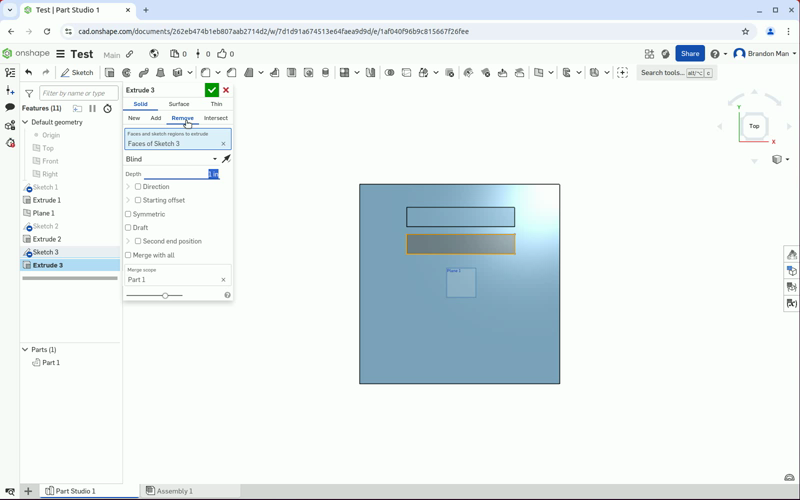
text(15.165)
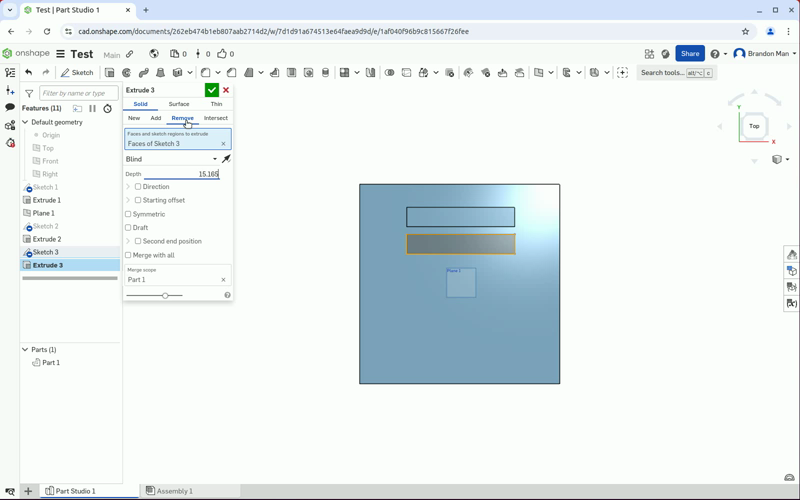
key(tab, 6)
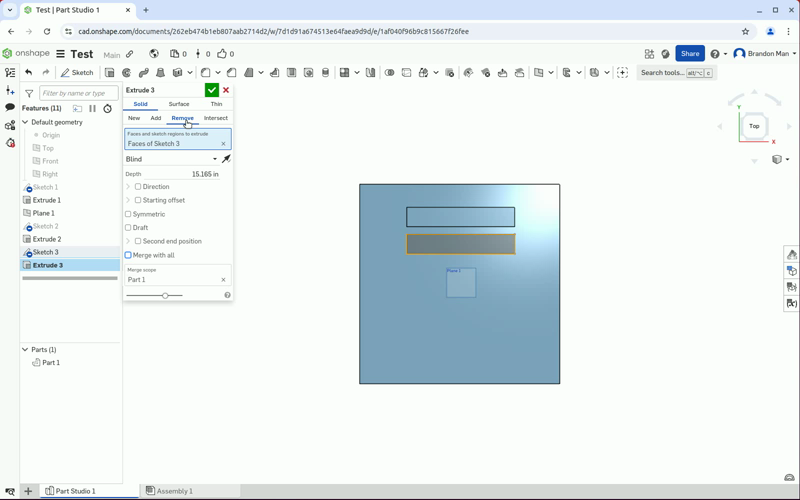
key(space)
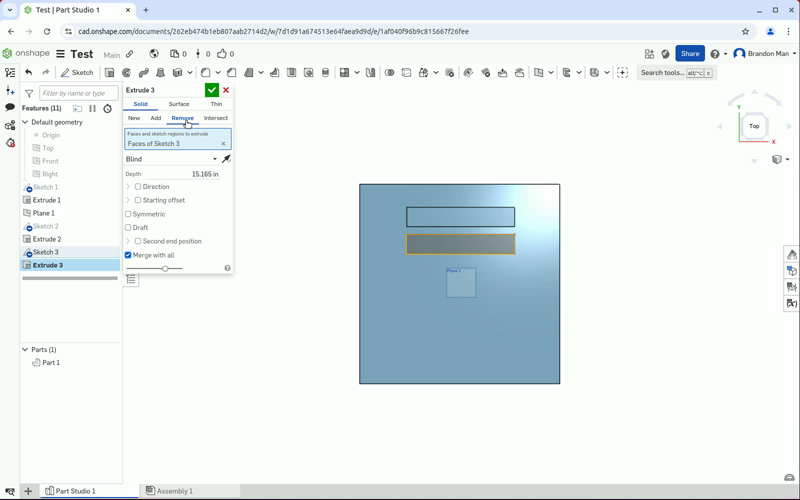
key(enter)
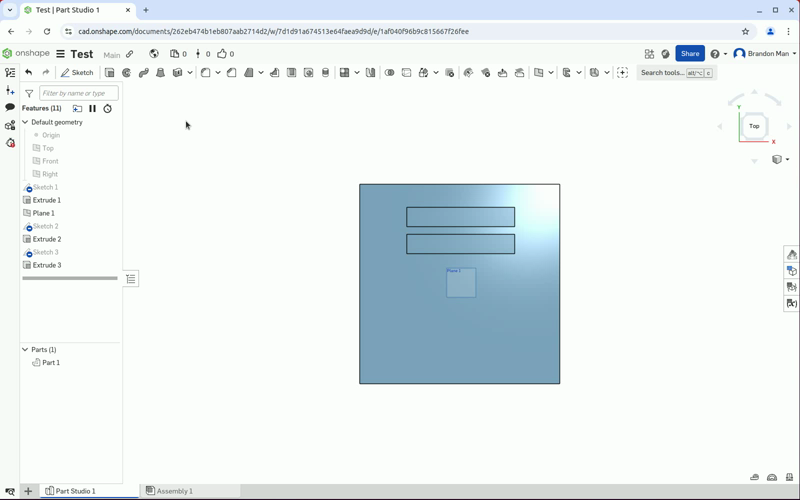
key(shift+h)
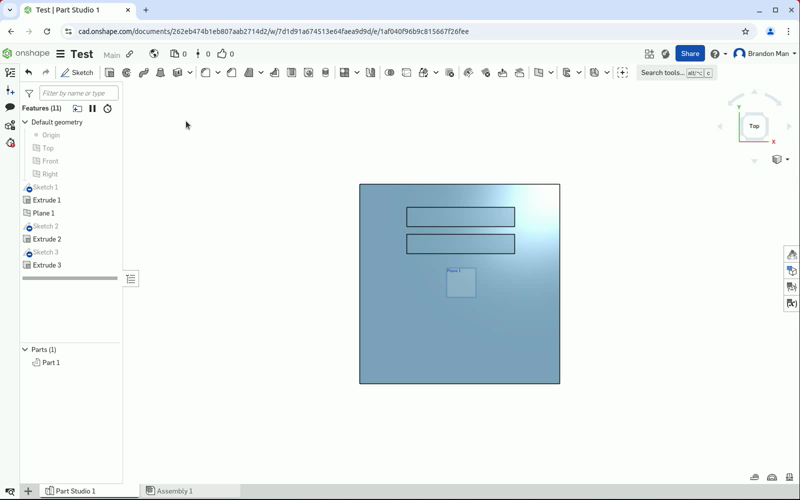
key(shift+h)
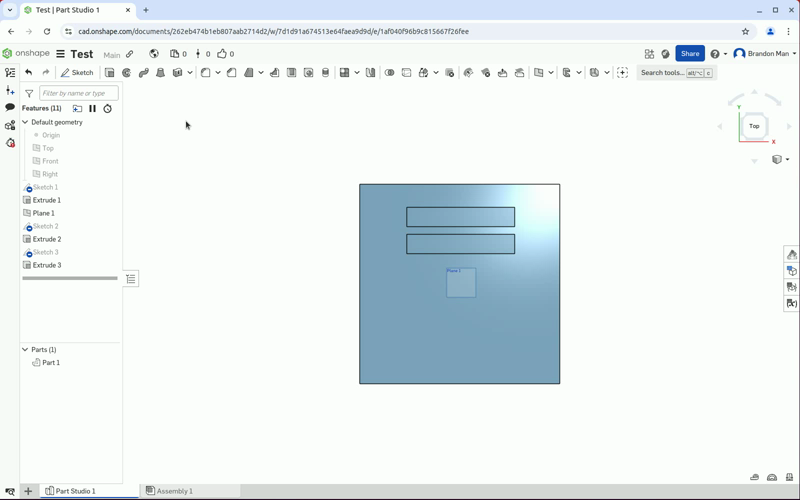
mouse_move(73, 189)
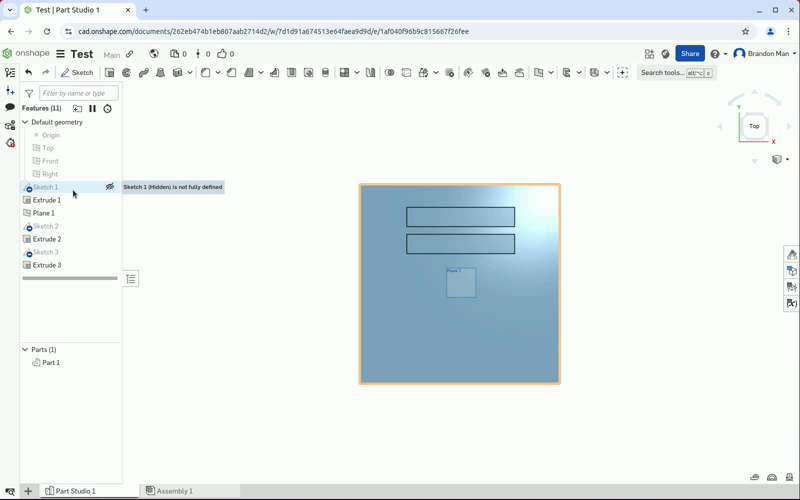
click(73, 189)
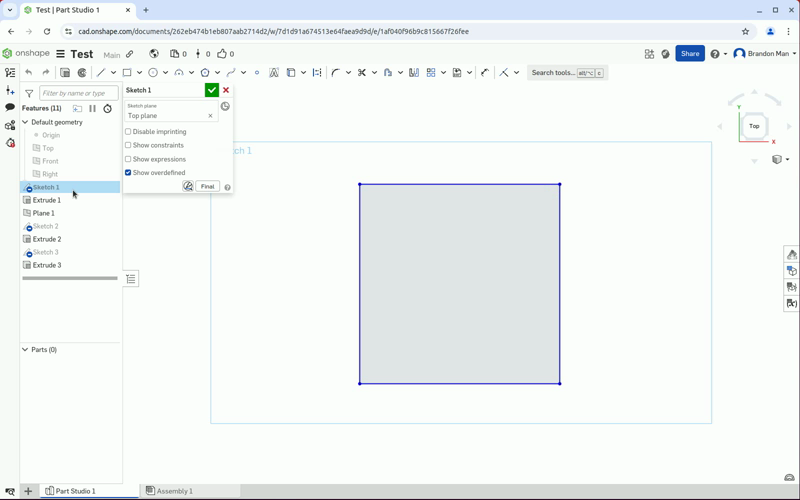
mouse_move(229, 92)
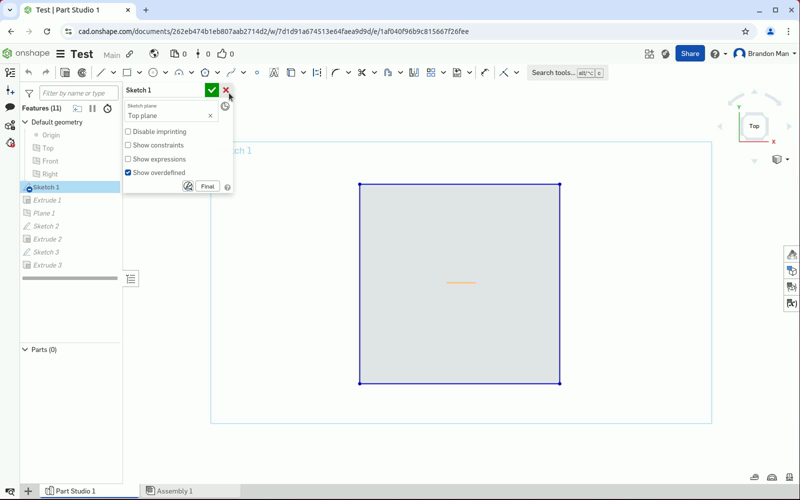
click(229, 92)
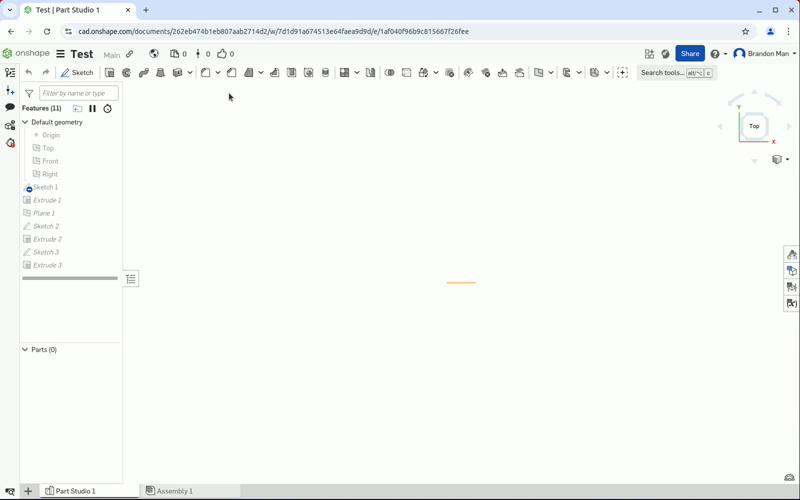
key(shift+s)
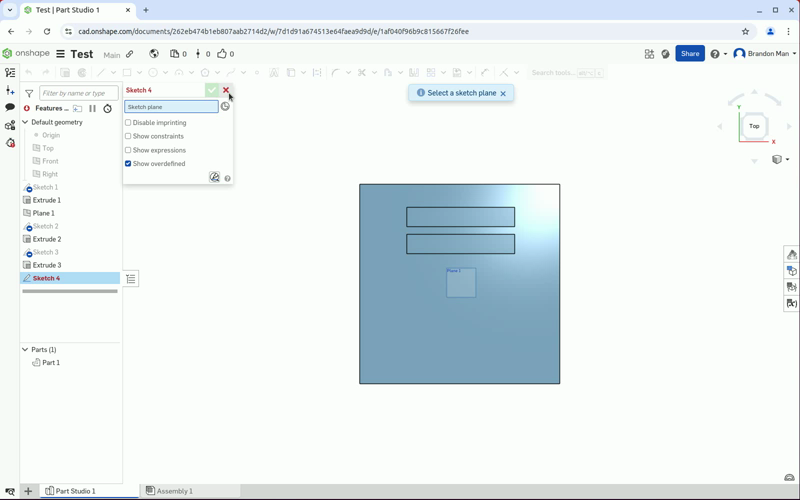
mouse_move(73, 215)
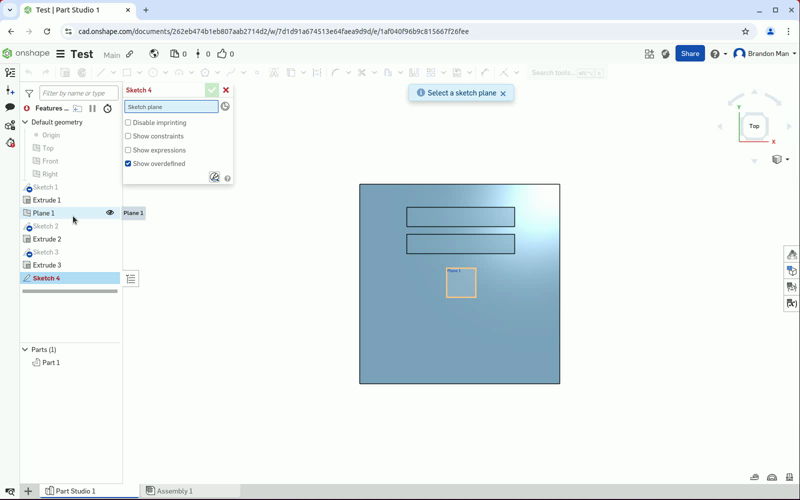
click(73, 215)
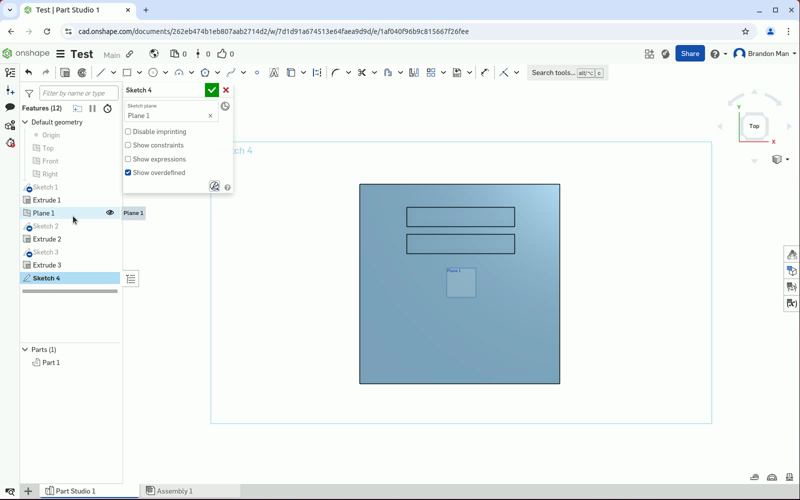
mouse_move(73, 352)
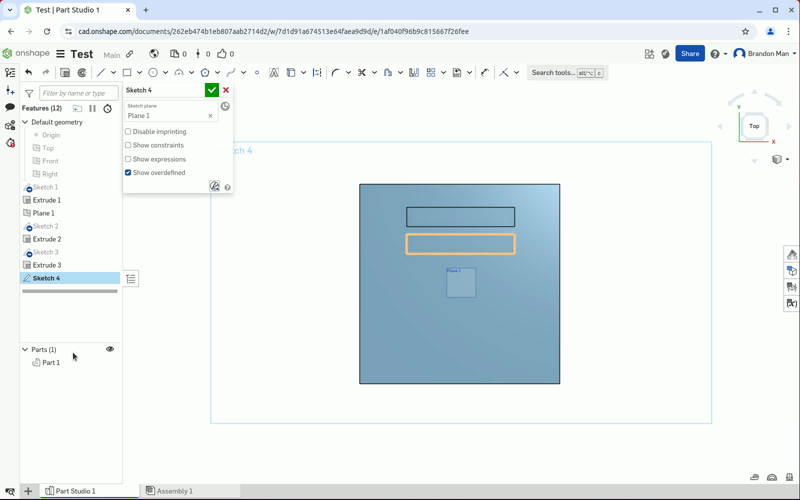
key(y)
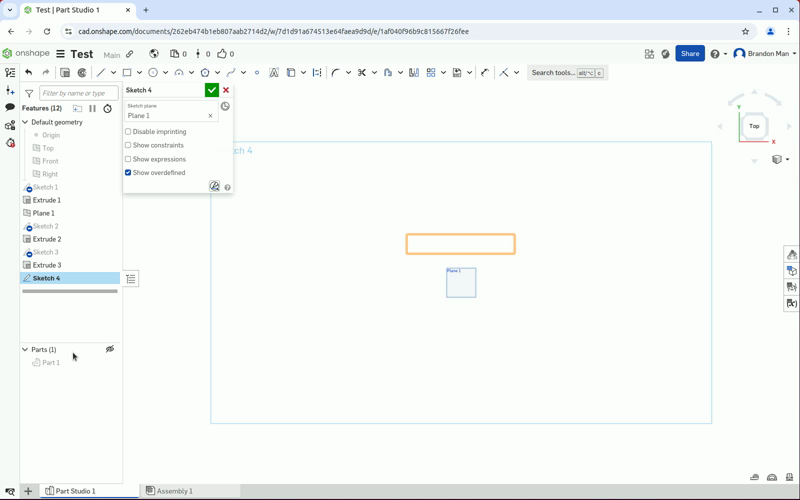
key(l)
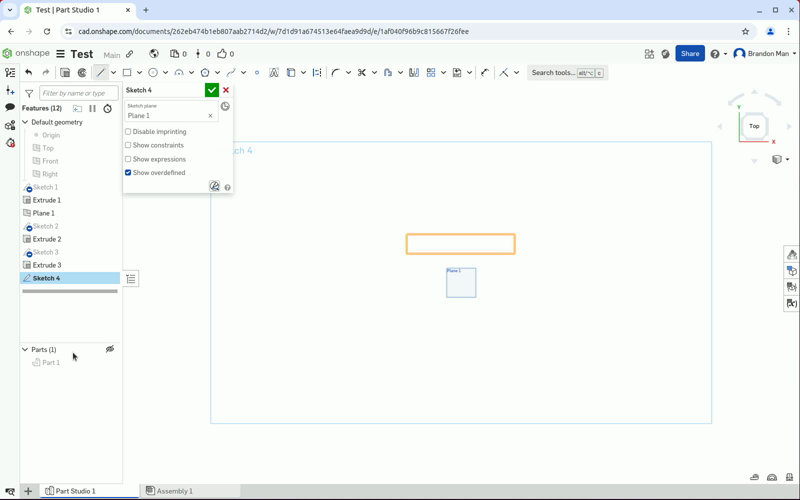
key_down(shift)
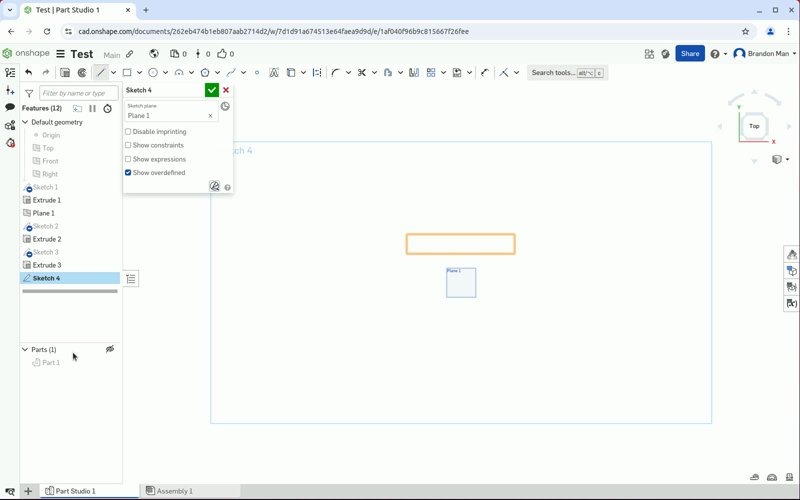
mouse_move(406, 279)
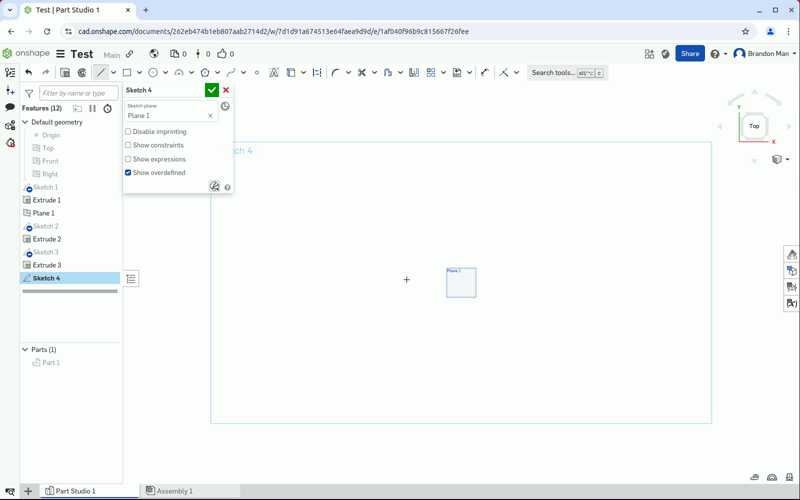
click(406, 279)
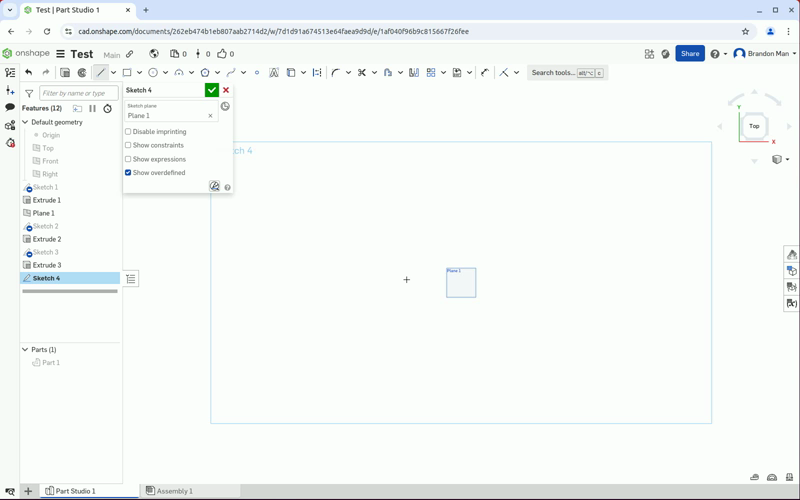
key_up(shift)
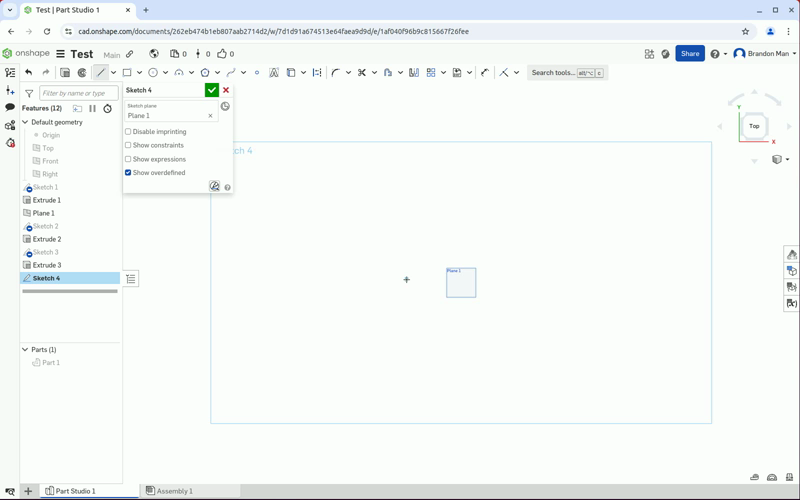
key_down(shift)
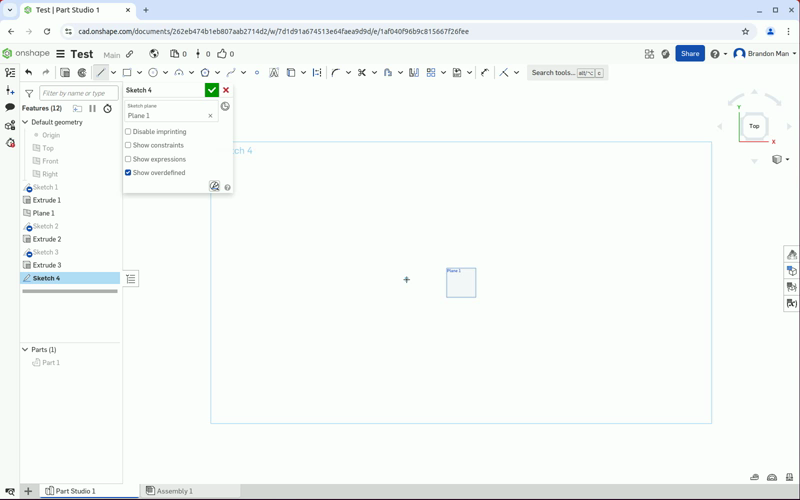
mouse_move(514, 279)
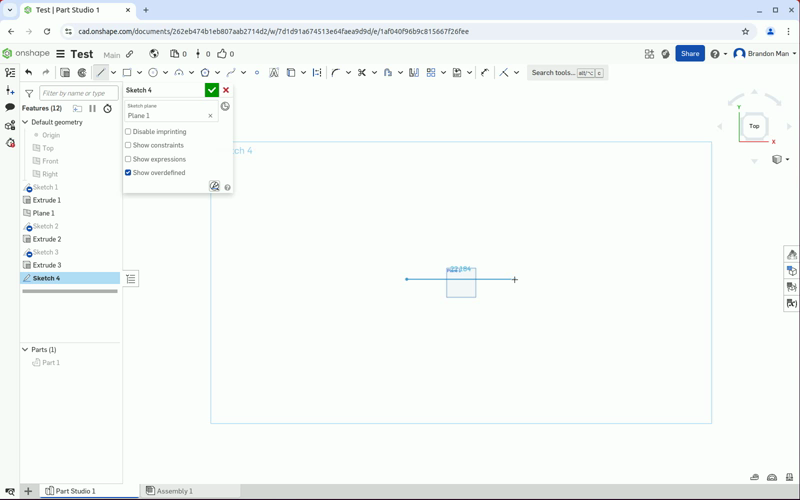
click(514, 279)
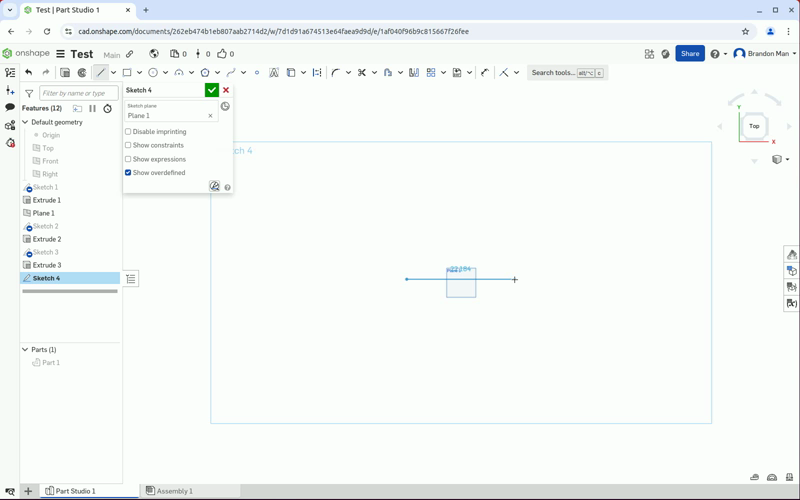
key_up(shift)
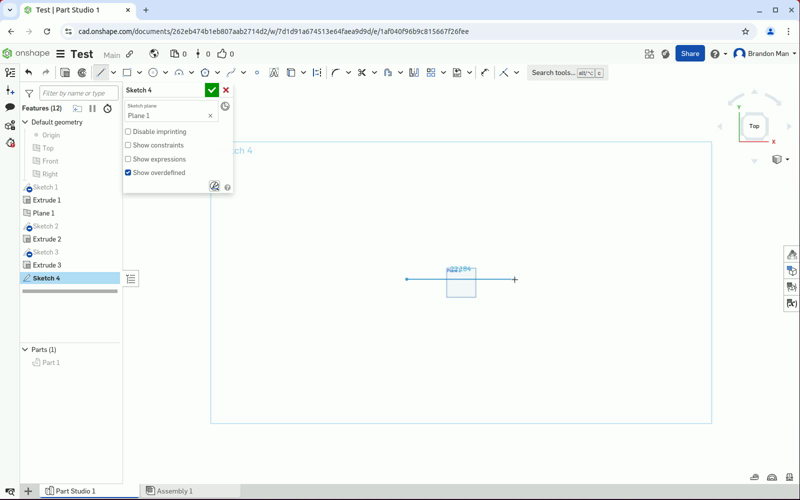
key_down(shift)
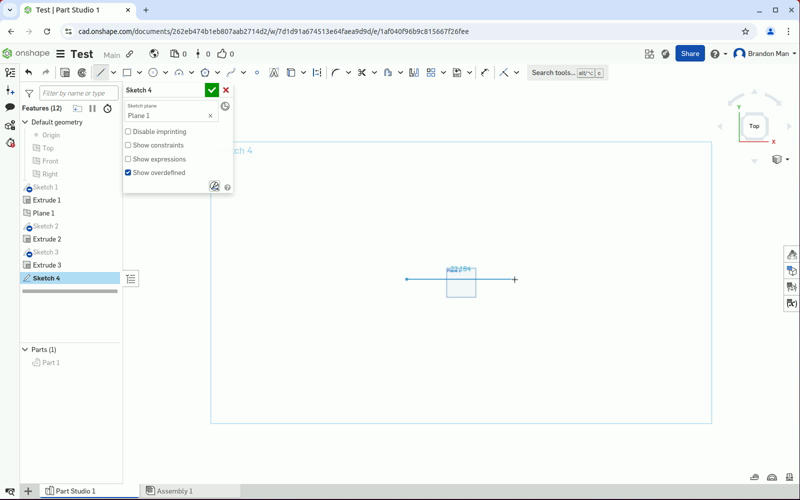
mouse_move(544, 279)
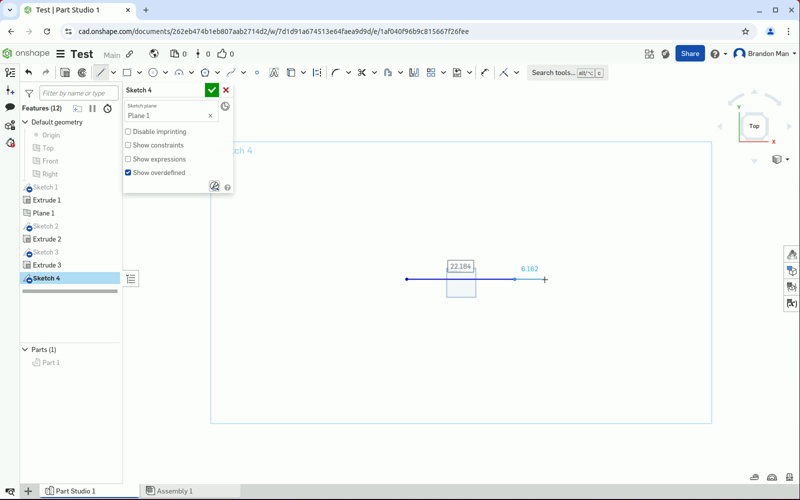
mouse_move(514, 260)
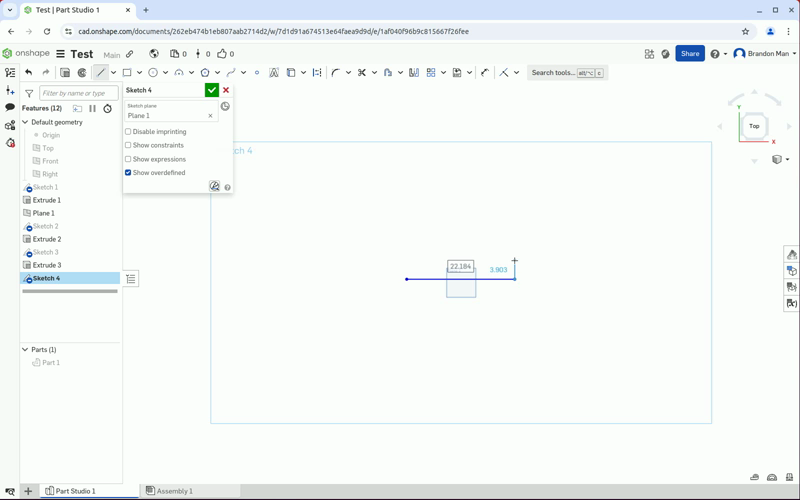
click(514, 260)
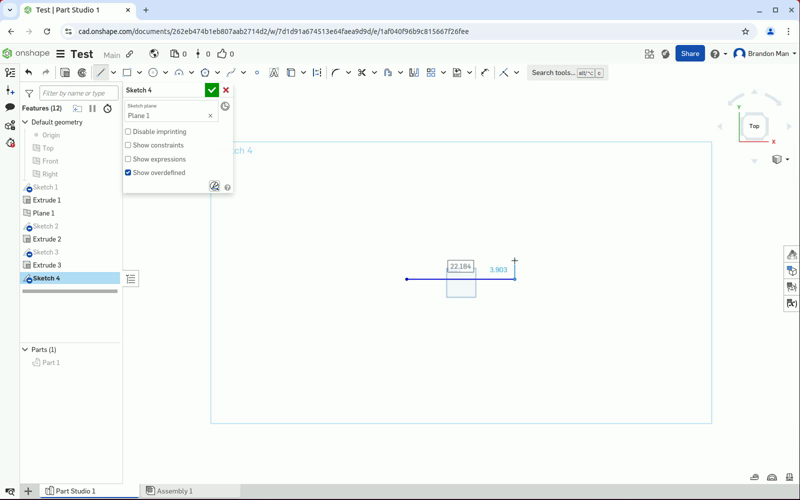
key_up(shift)
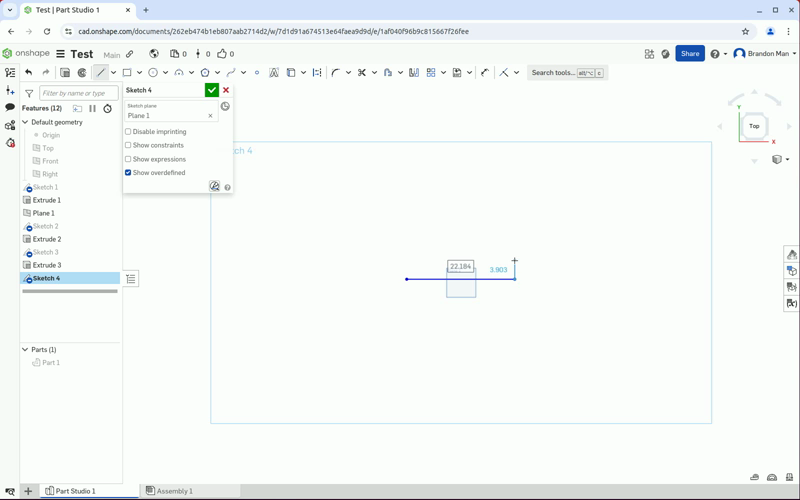
key_down(shift)
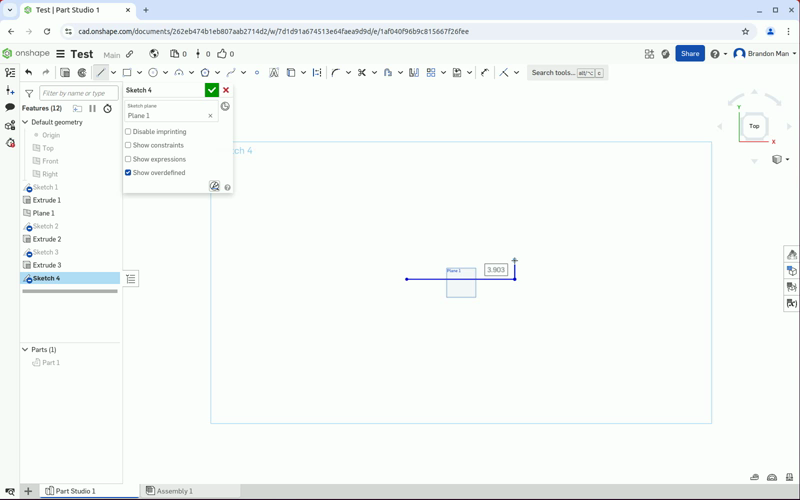
mouse_move(406, 260)
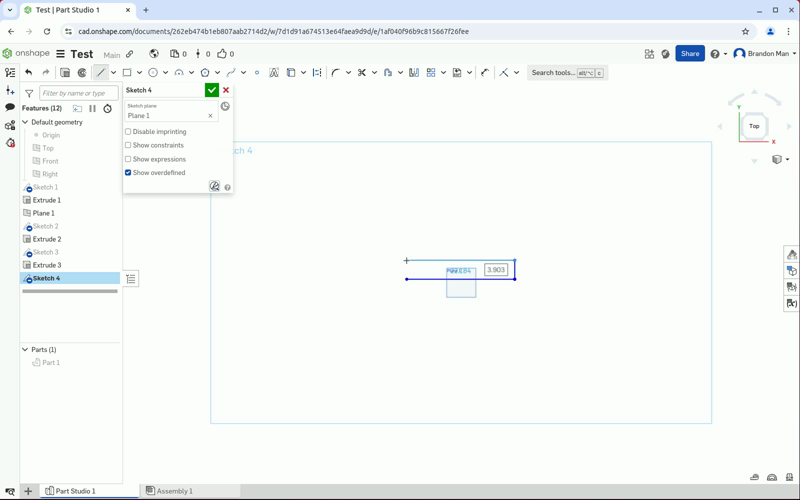
click(406, 260)
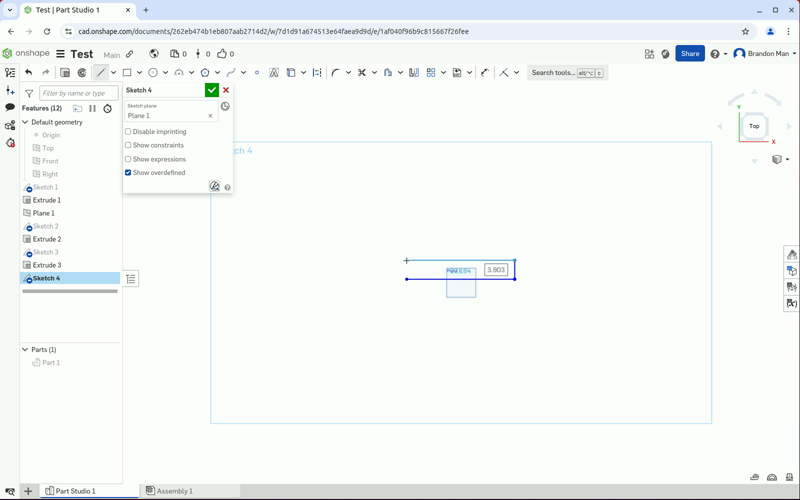
key_up(shift)
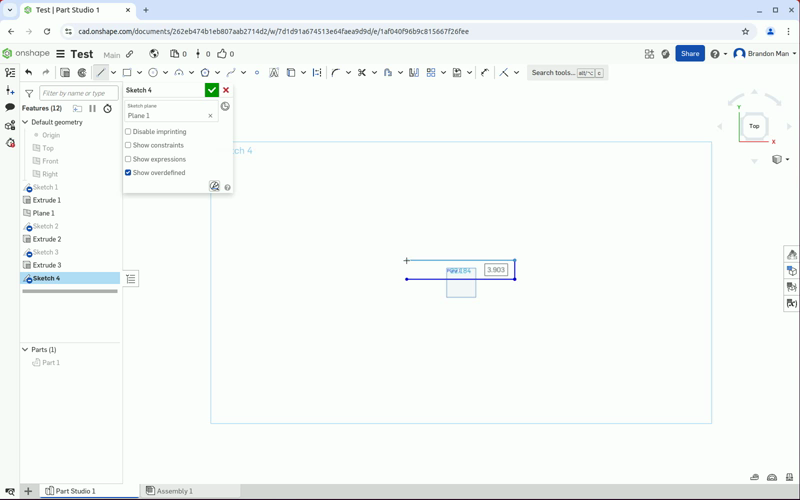
mouse_move(436, 260)
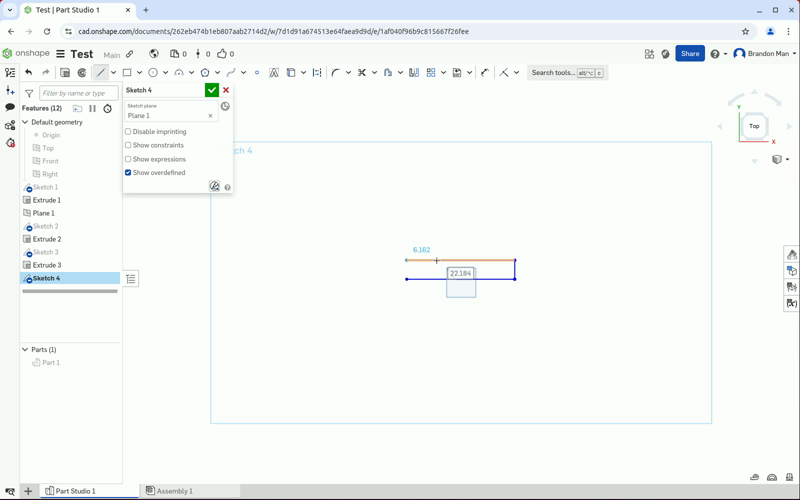
key_down(shift)
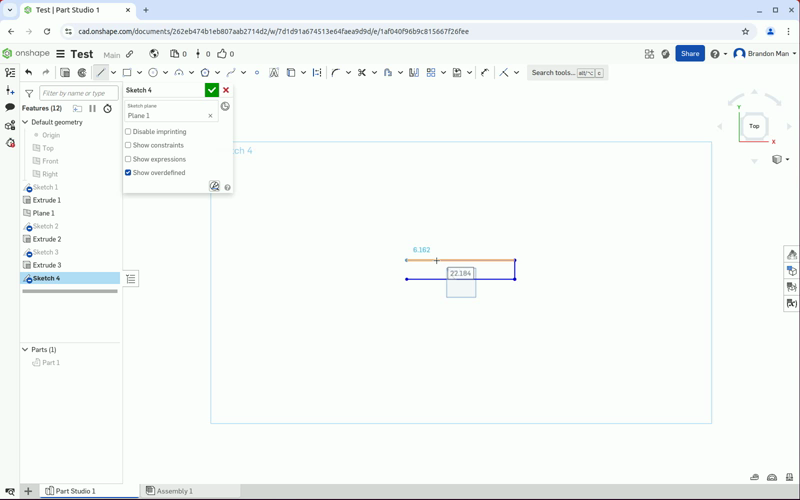
mouse_move(406, 279)
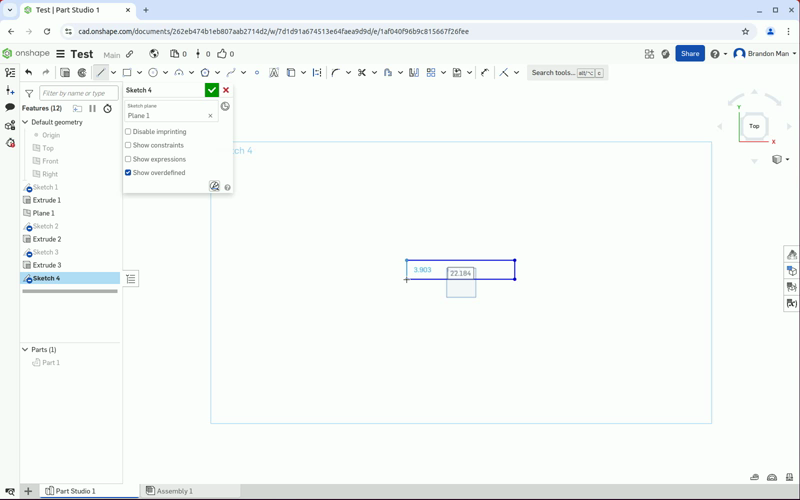
key_up(shift)
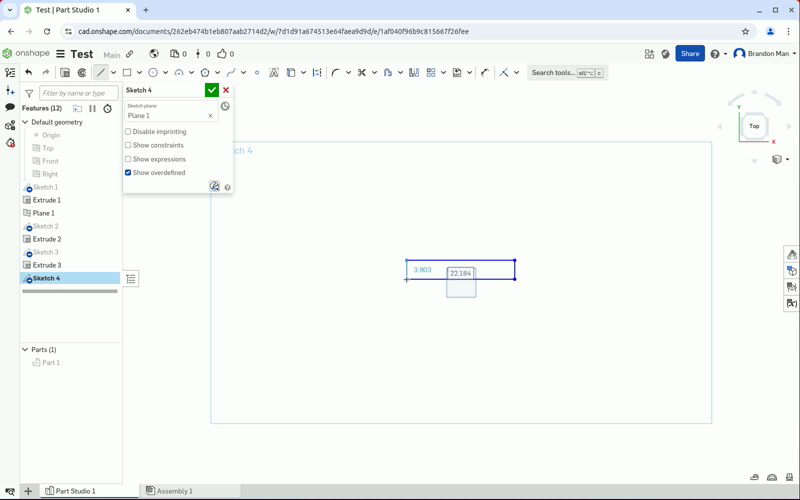
click(406, 279)
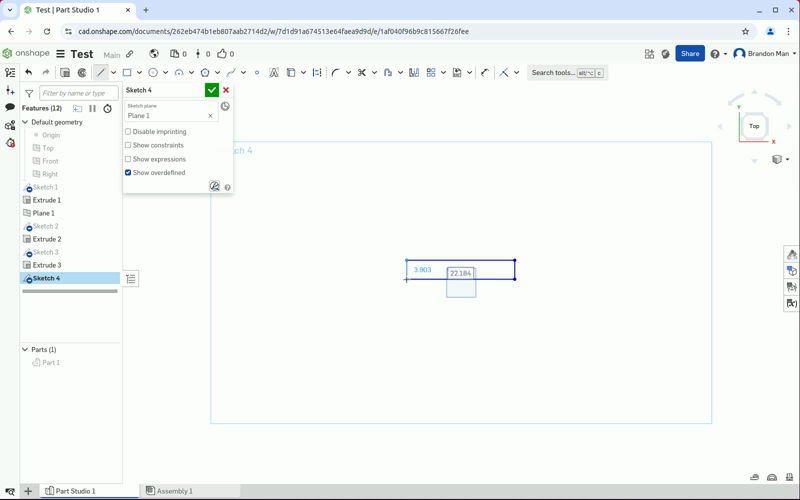
key(esc)
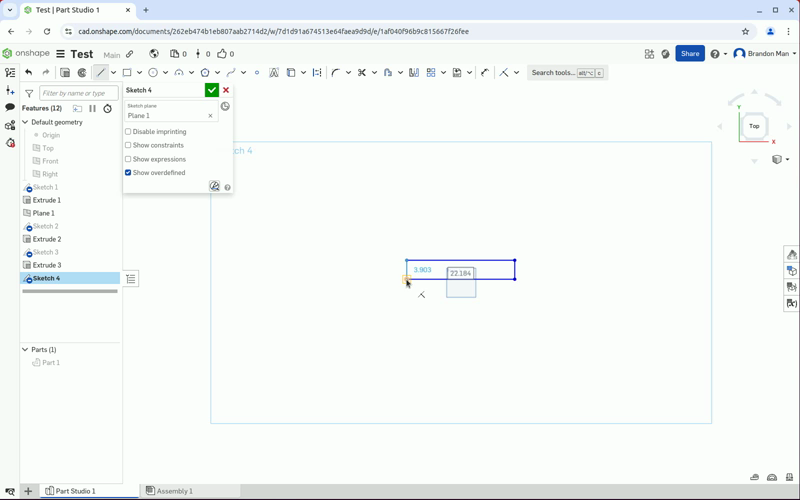
mouse_move(510, 271)
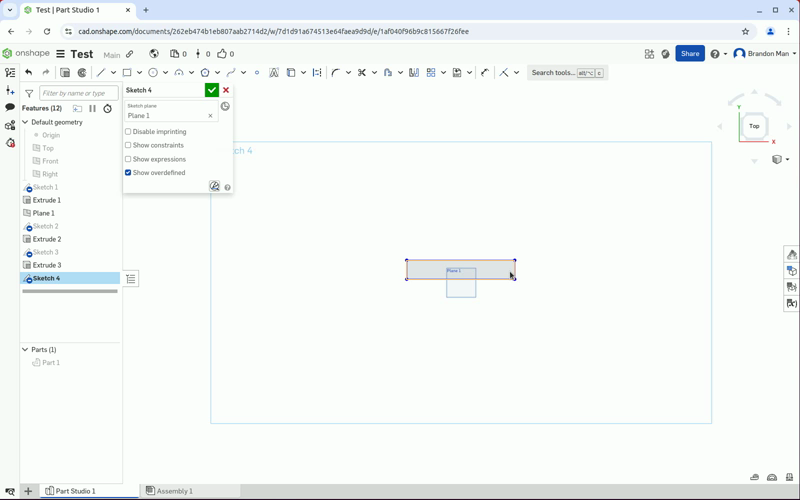
click(510, 271)
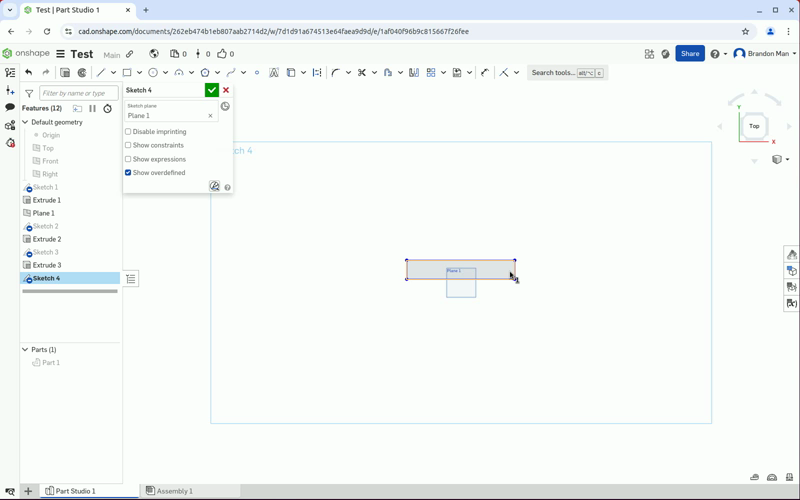
mouse_move(73, 352)
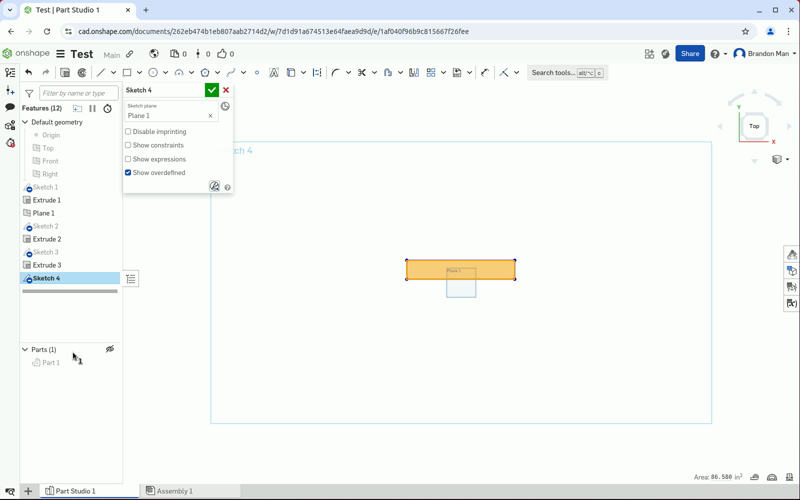
key(shift+y)
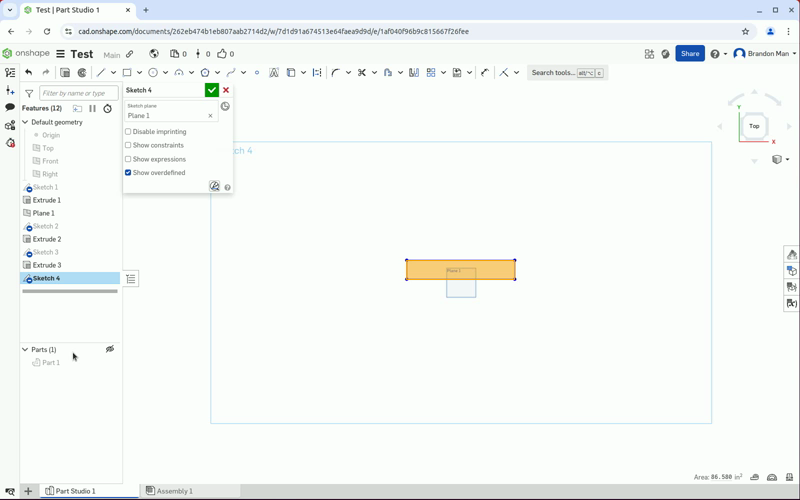
key(shift+e)
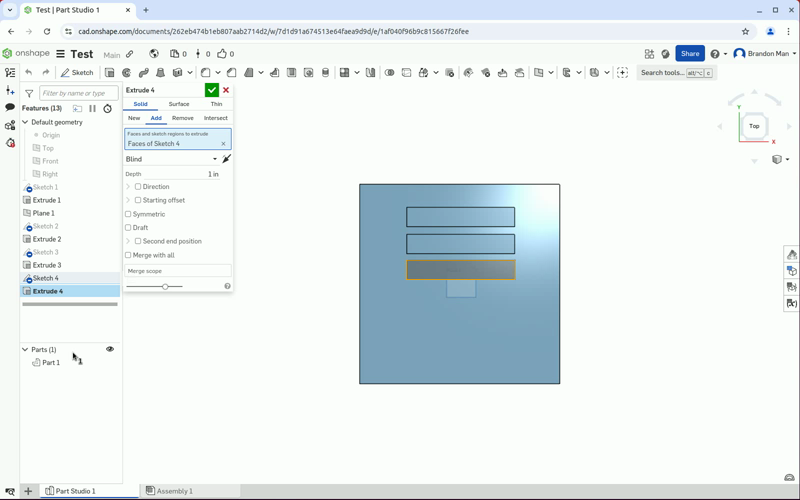
mouse_move(143, 106)
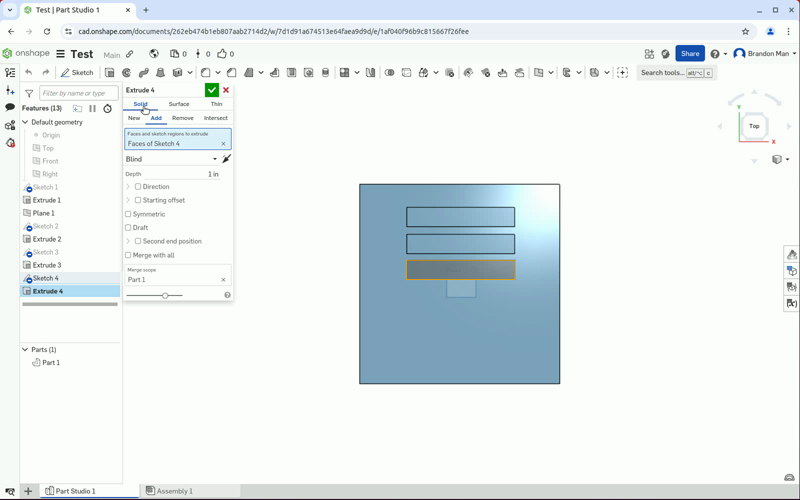
click(143, 106)
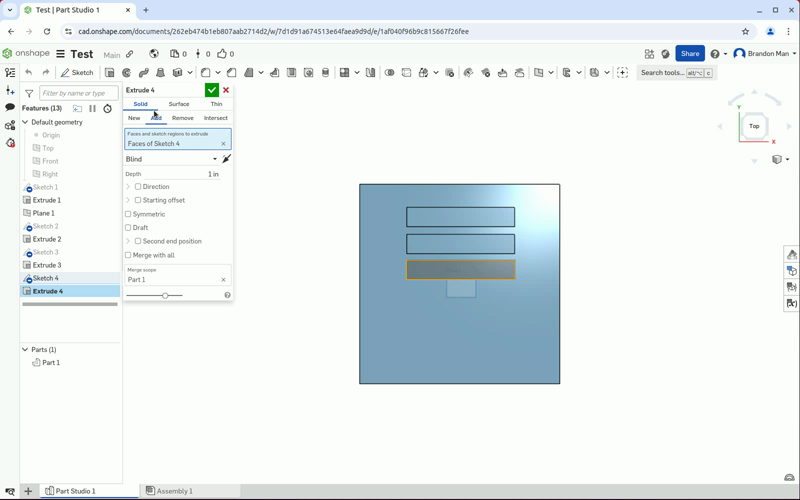
mouse_move(186, 120)
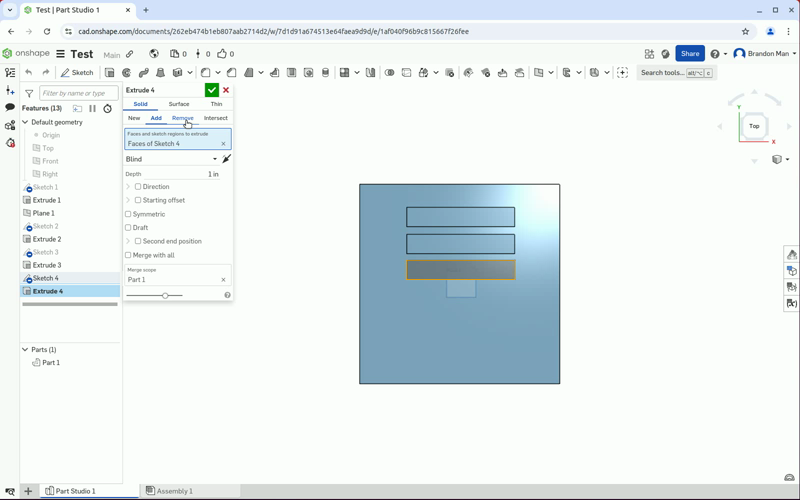
click(186, 120)
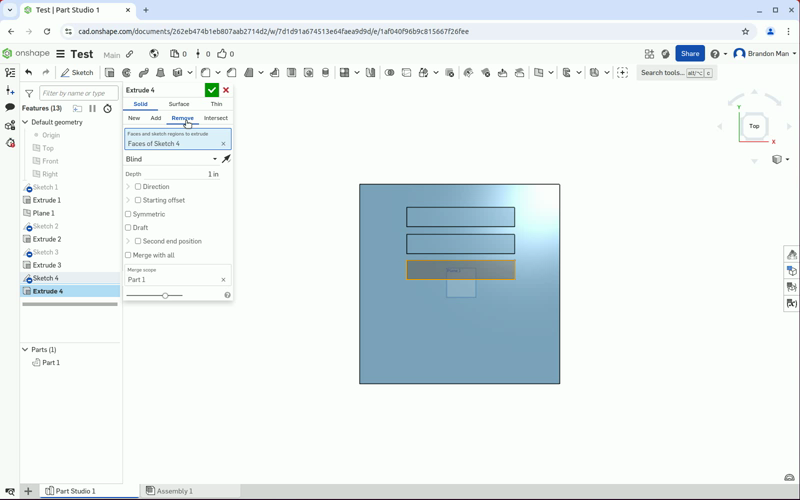
key(tab, 4)
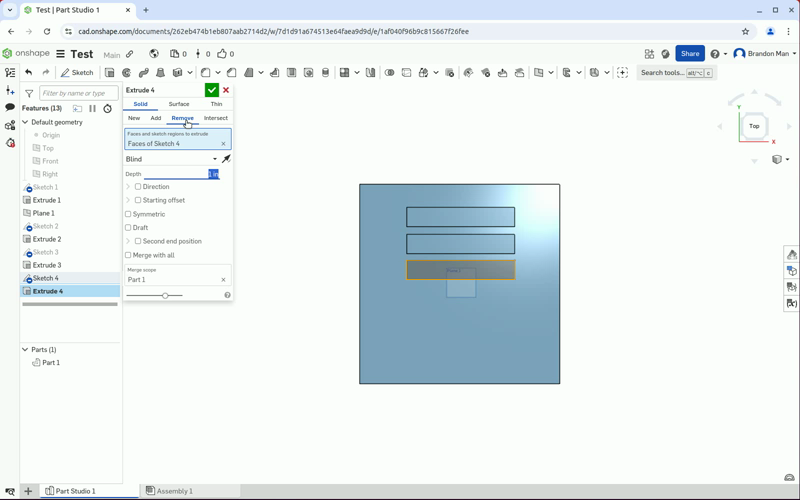
text(15.165)
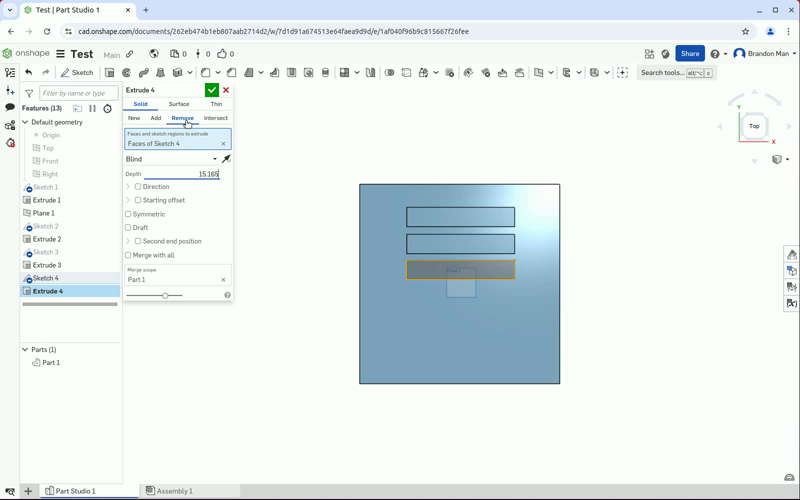
key(tab, 6)
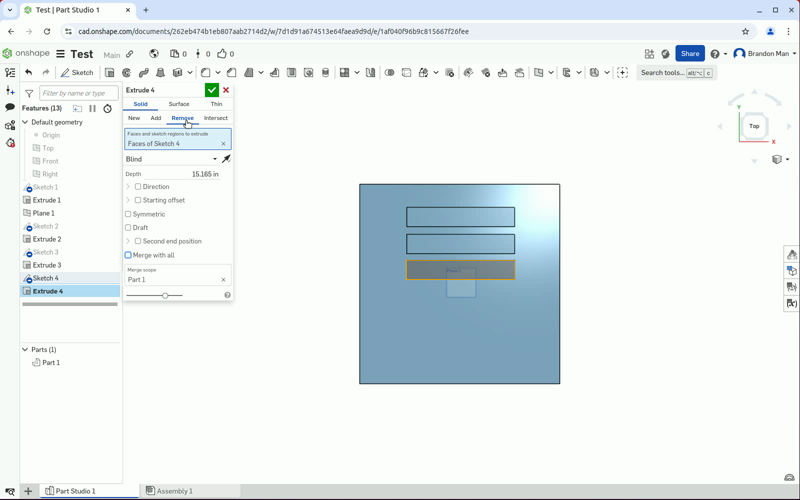
key(space)
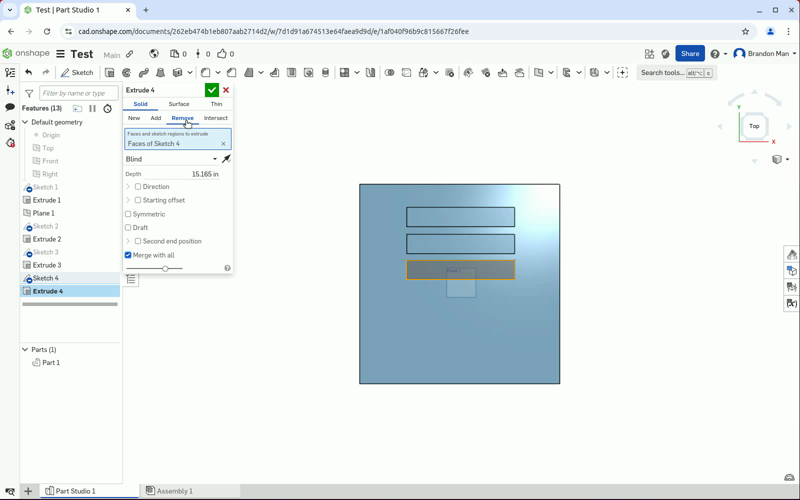
key(enter)
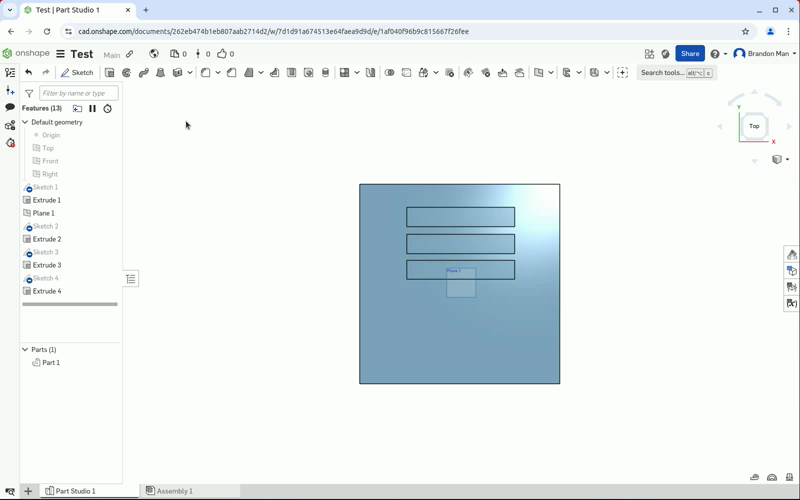
key(shift+h)
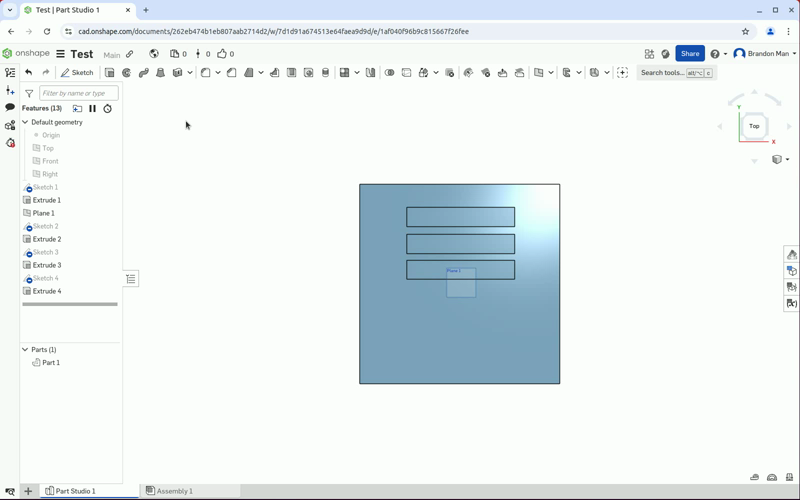
key(shift+h)
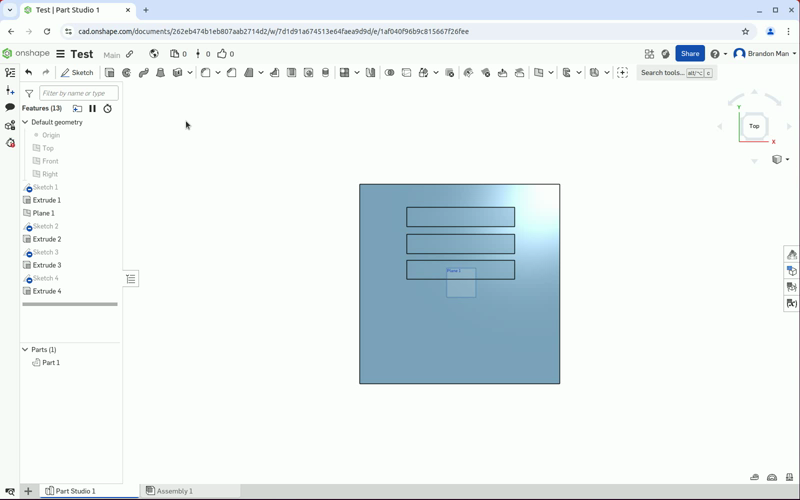
mouse_move(73, 189)
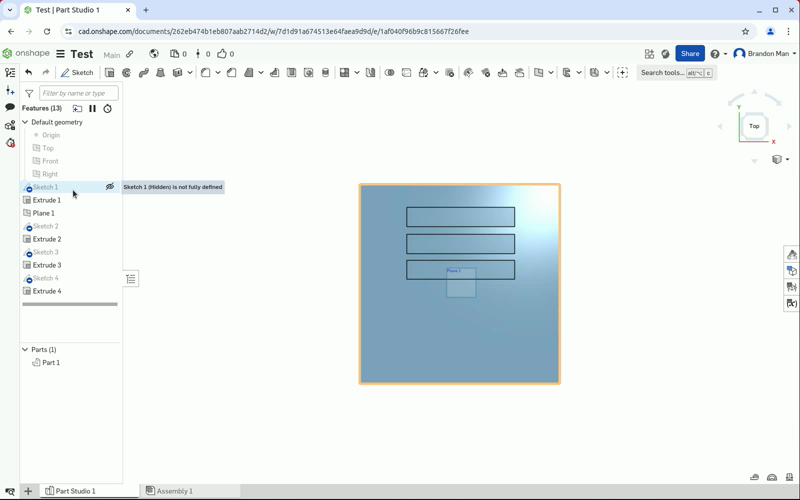
click(73, 189)
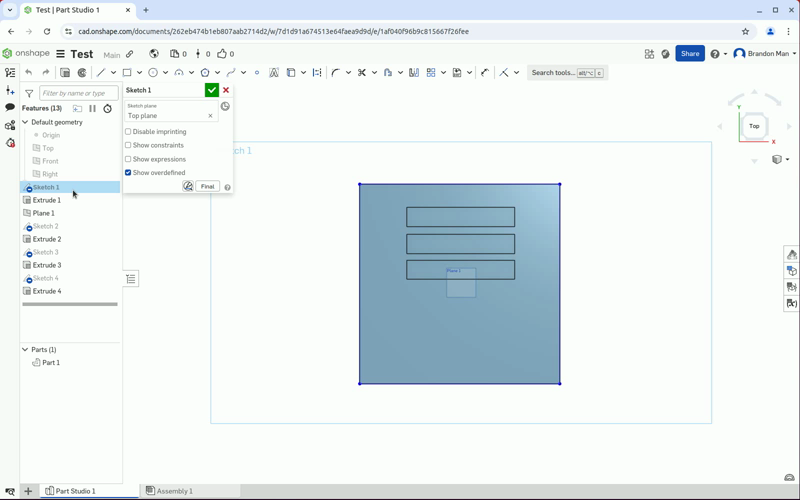
mouse_move(229, 92)
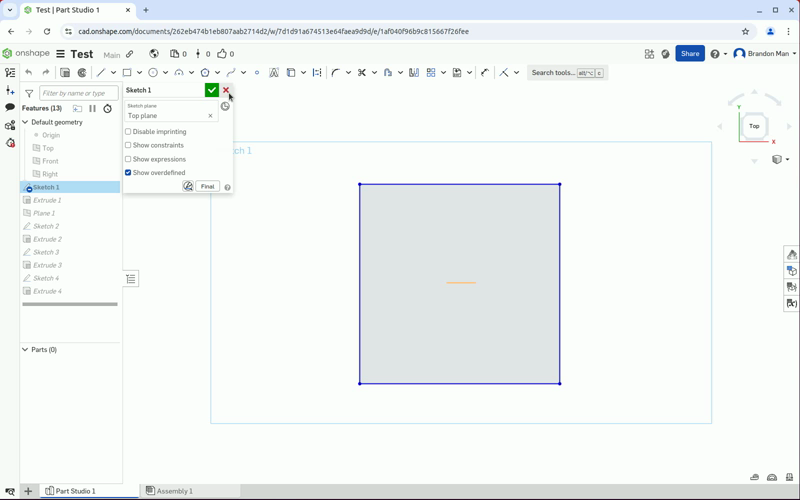
click(229, 92)
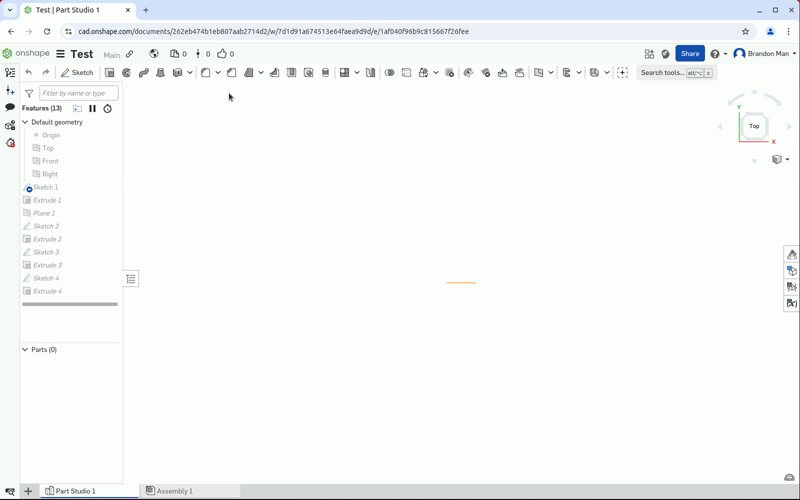
key(shift+s)
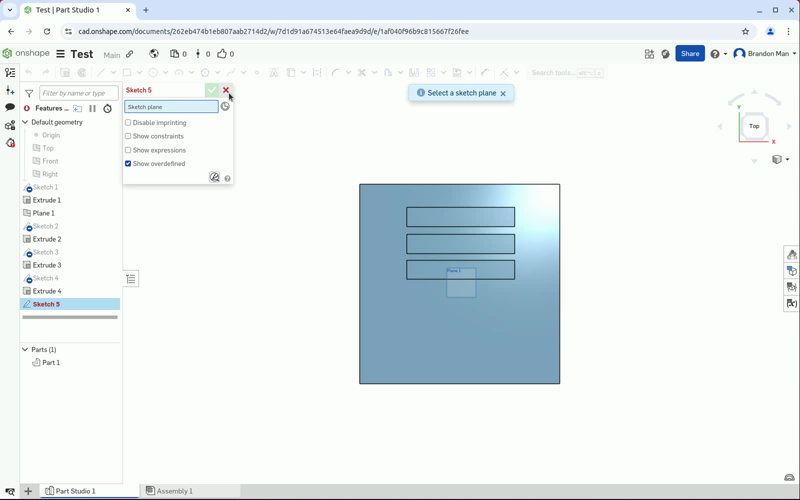
mouse_move(73, 215)
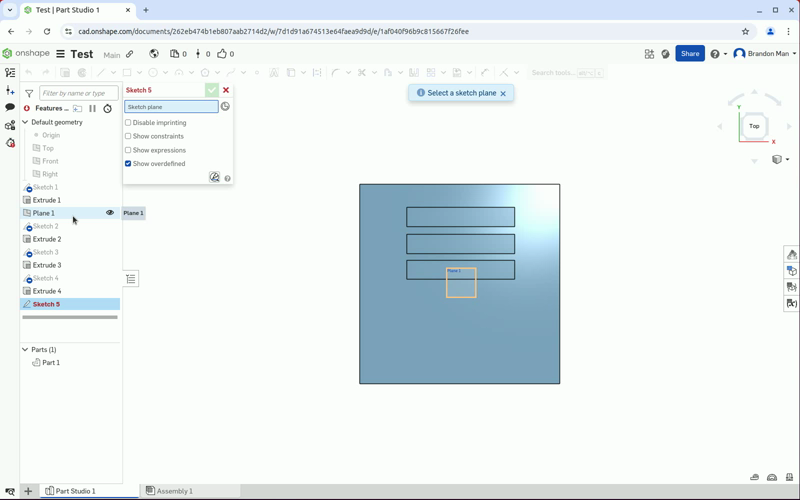
click(73, 215)
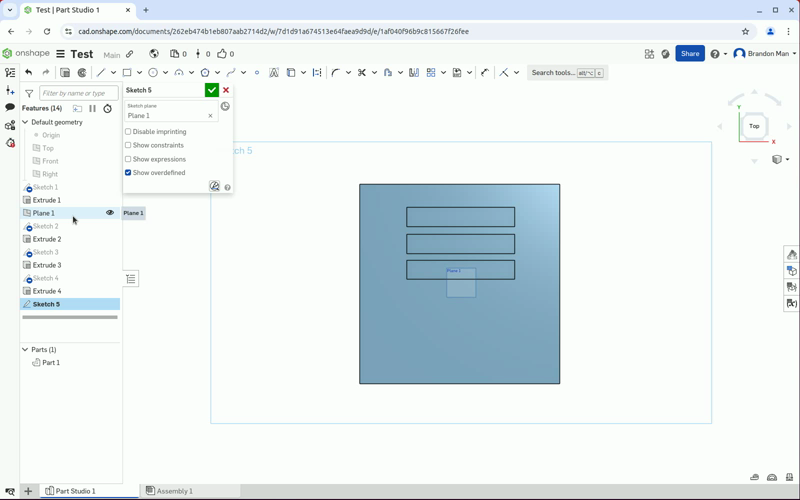
mouse_move(73, 352)
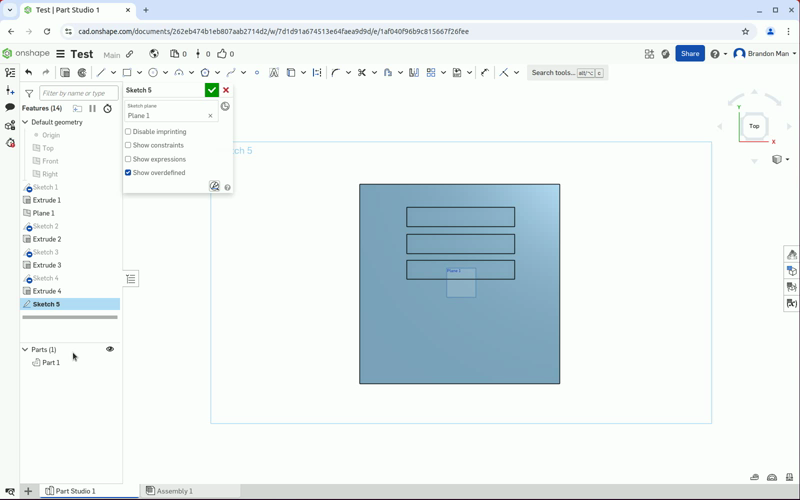
key(y)
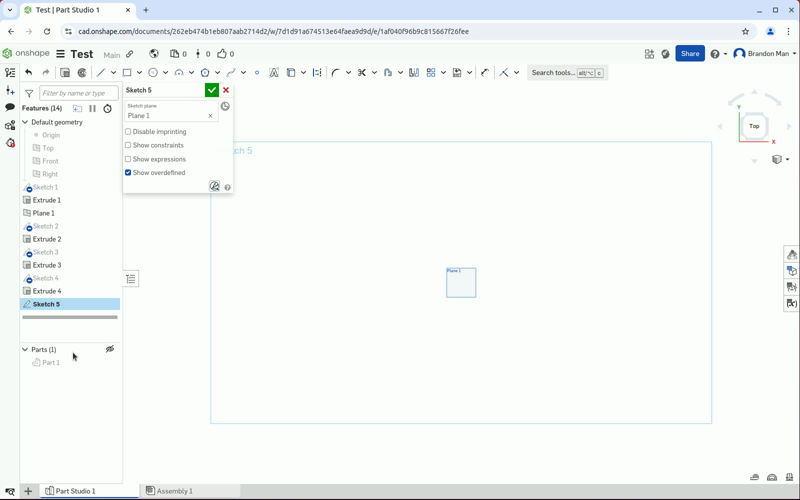
key(l)
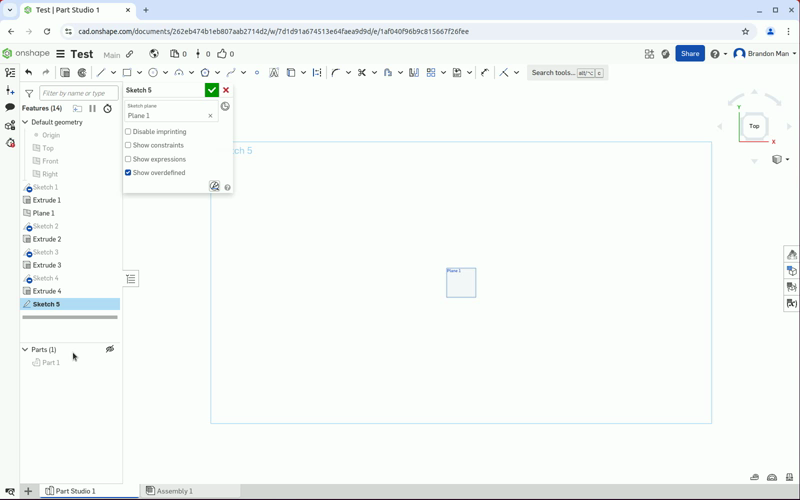
key_down(shift)
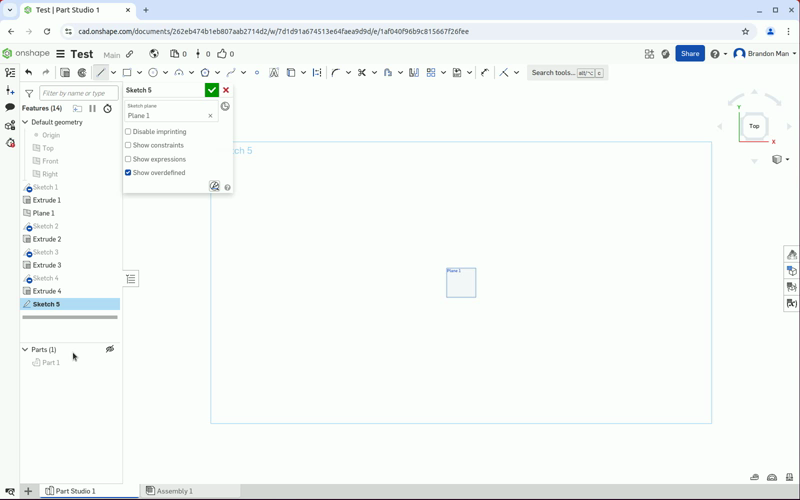
mouse_move(406, 306)
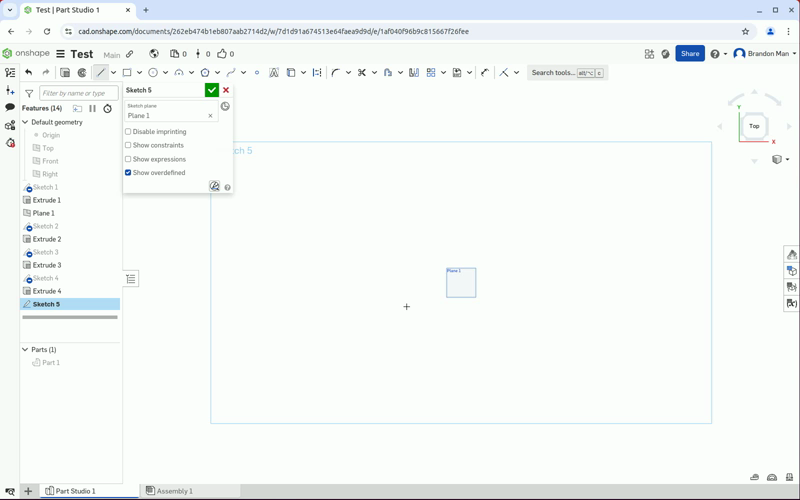
click(406, 306)
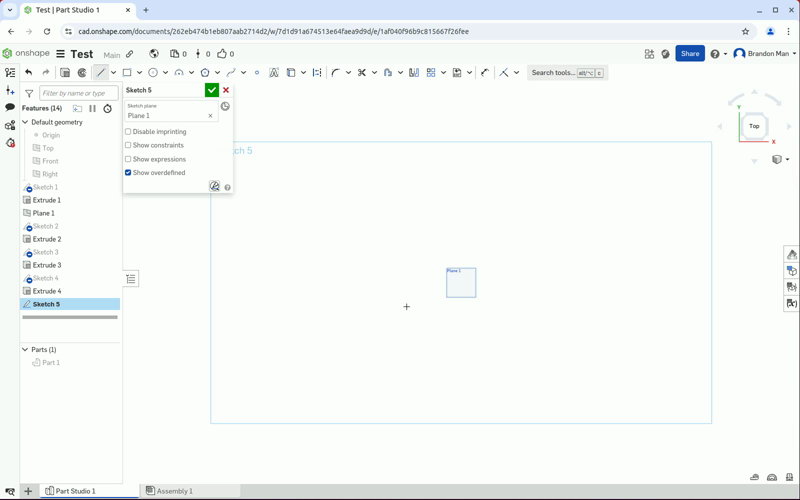
key_up(shift)
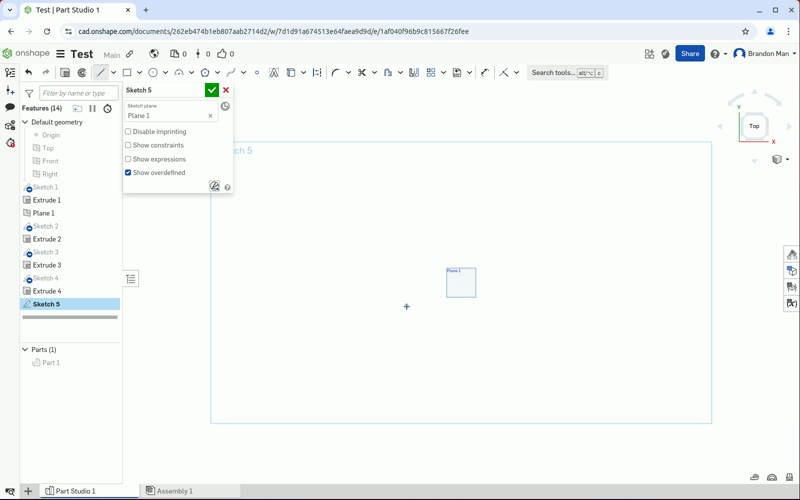
key_down(shift)
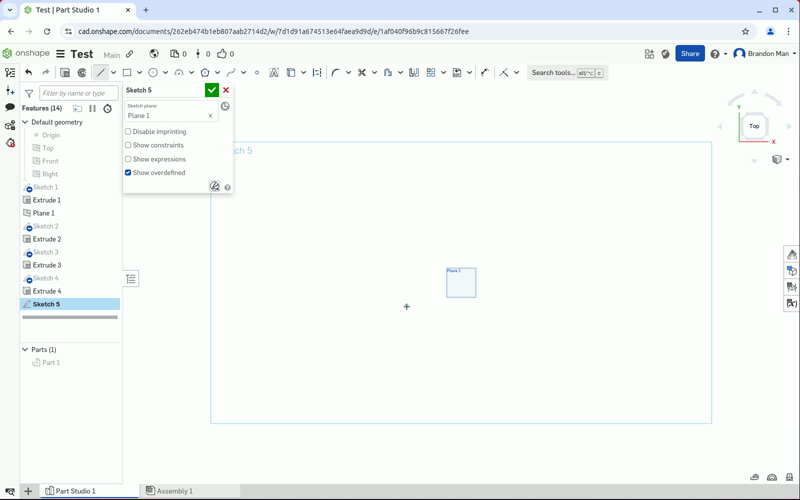
mouse_move(514, 306)
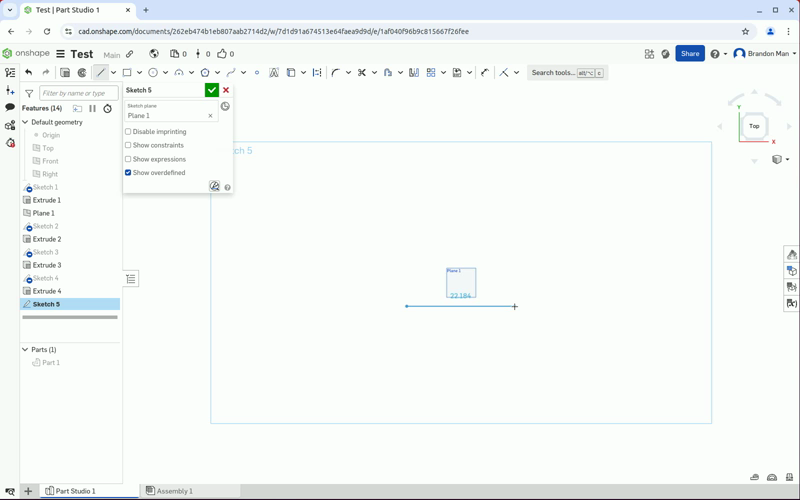
click(514, 306)
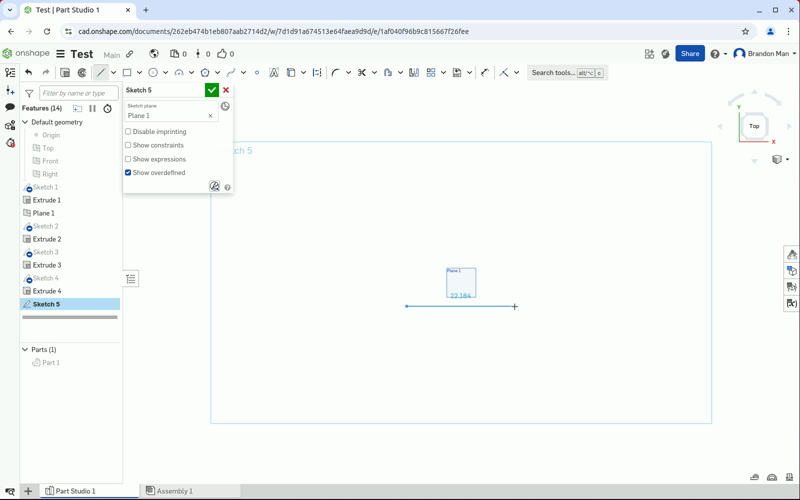
key_up(shift)
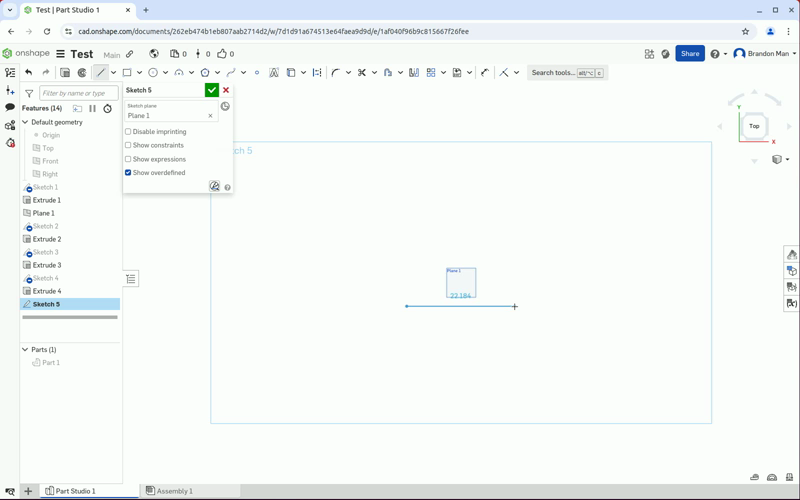
key_down(shift)
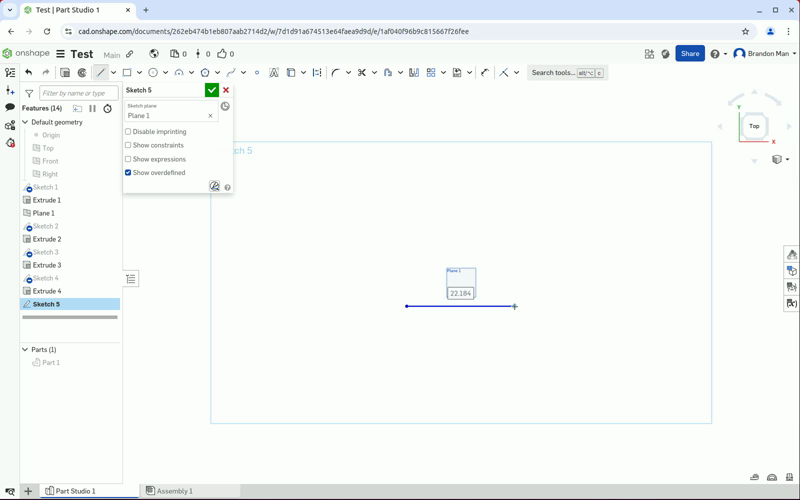
mouse_move(544, 306)
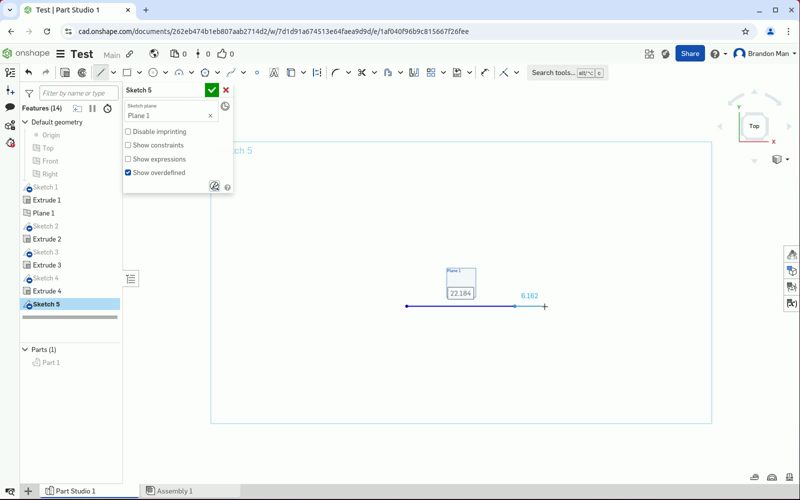
mouse_move(514, 287)
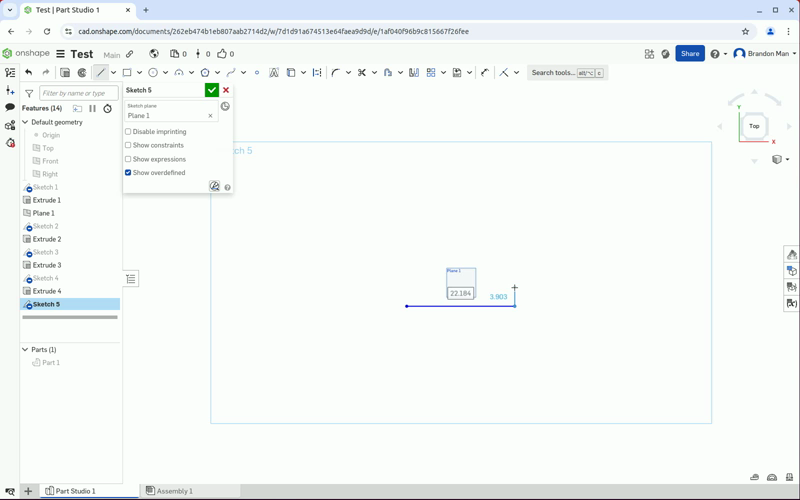
click(514, 287)
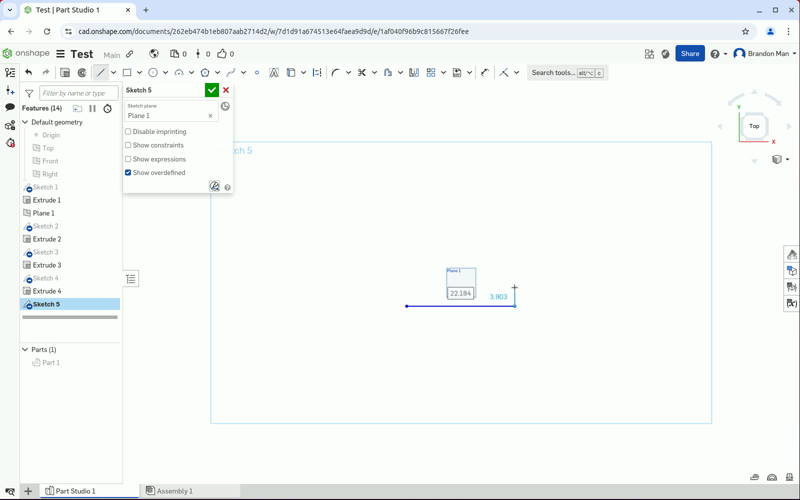
key_up(shift)
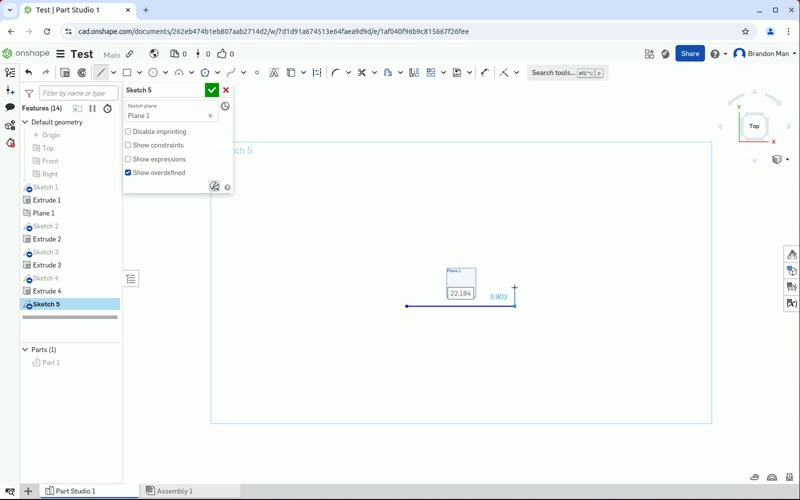
key_down(shift)
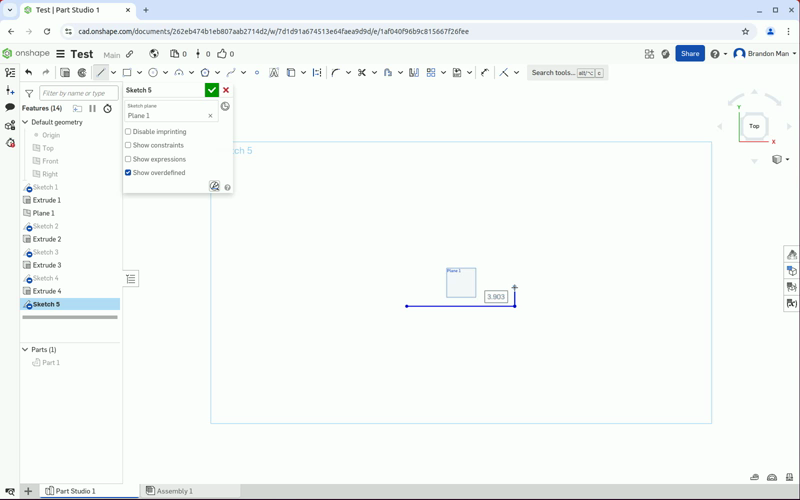
mouse_move(406, 287)
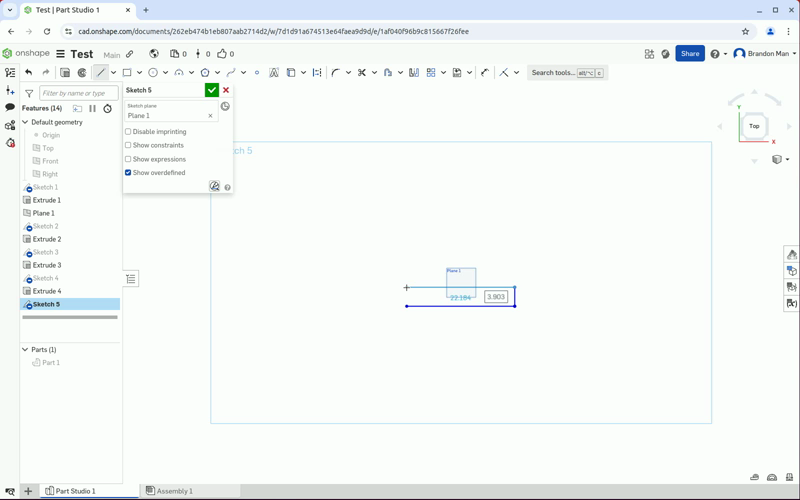
click(406, 287)
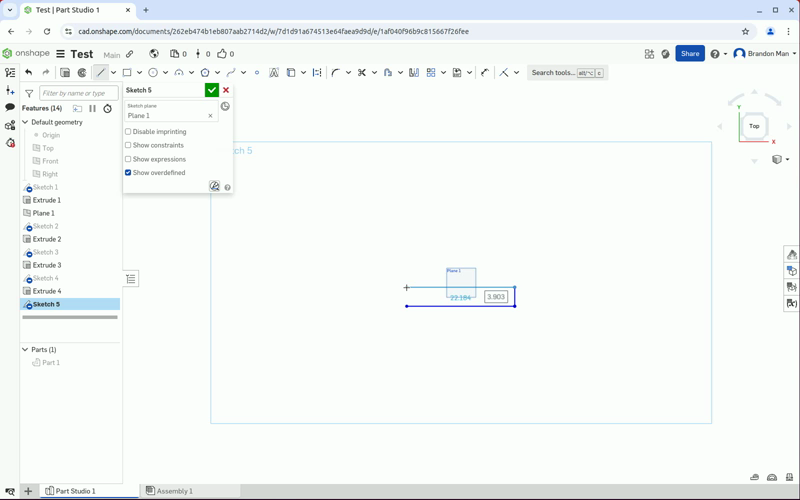
key_up(shift)
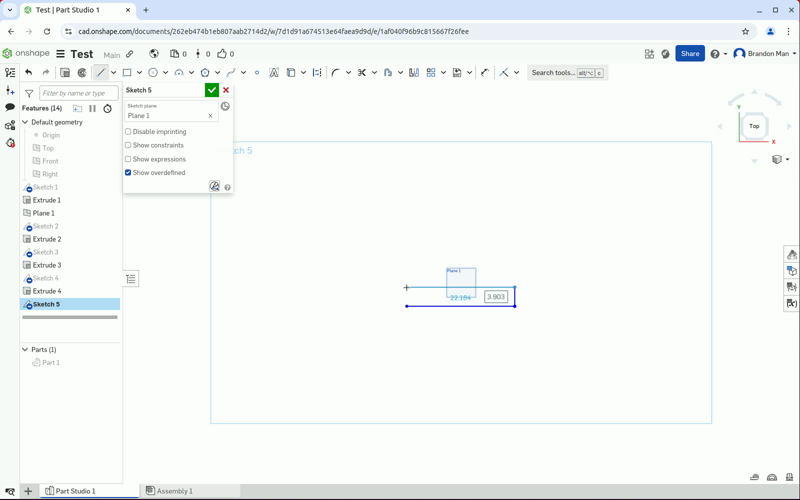
mouse_move(436, 287)
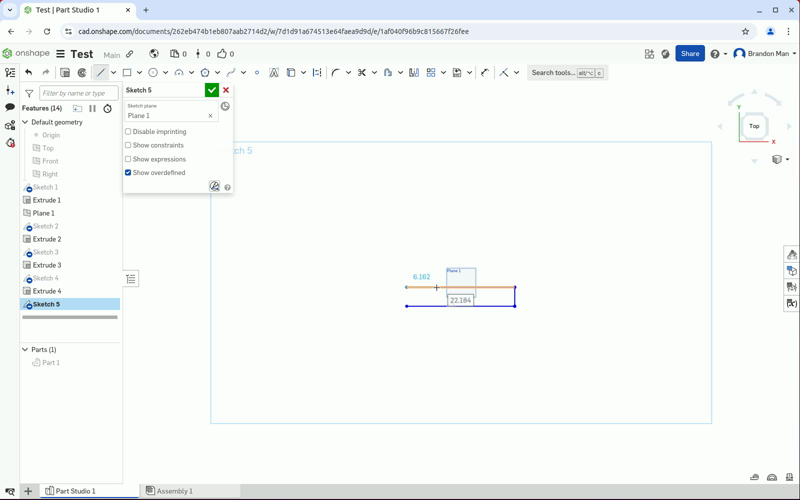
key_down(shift)
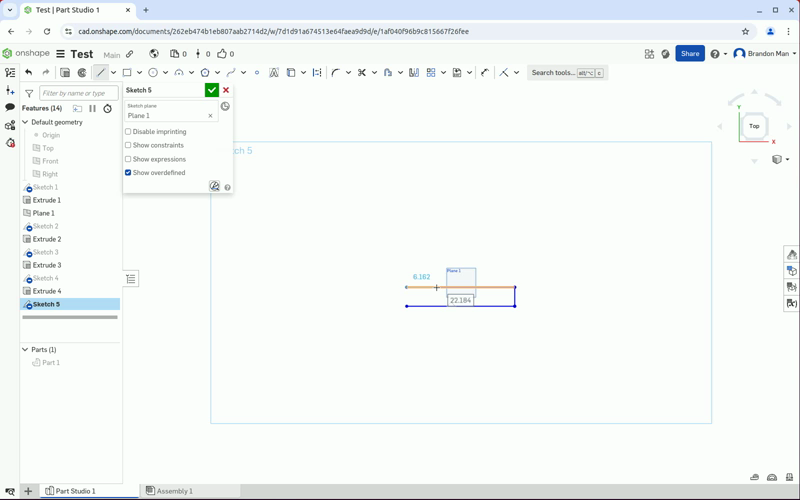
mouse_move(406, 306)
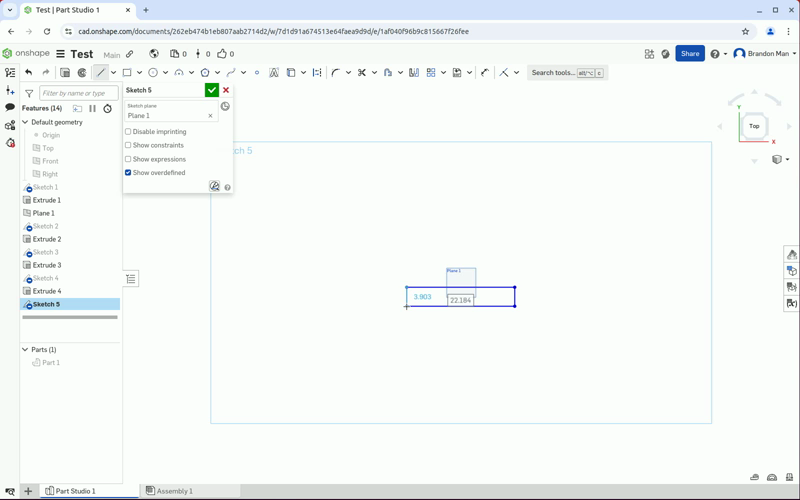
key_up(shift)
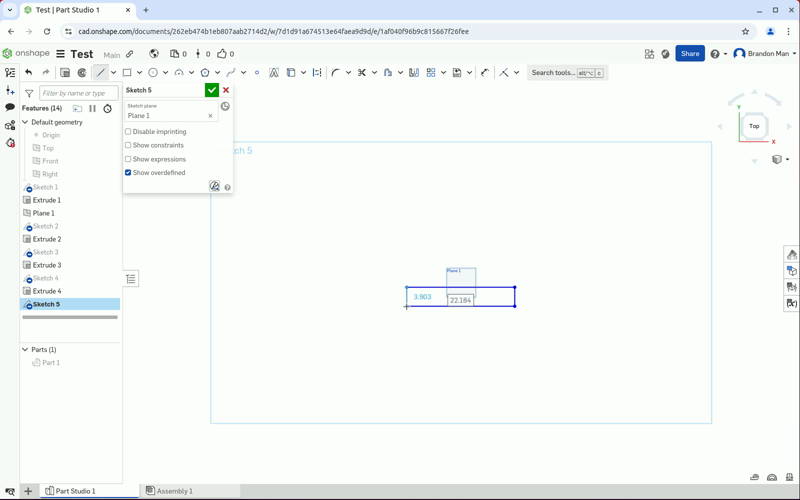
click(406, 306)
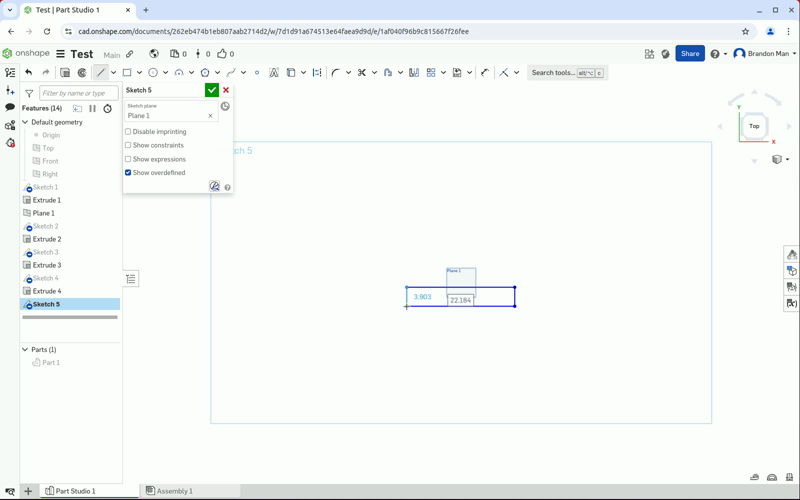
key(esc)
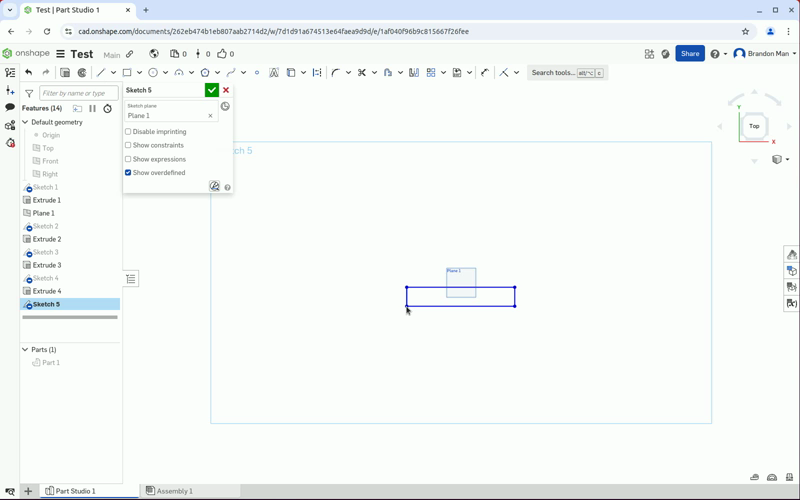
mouse_move(415, 299)
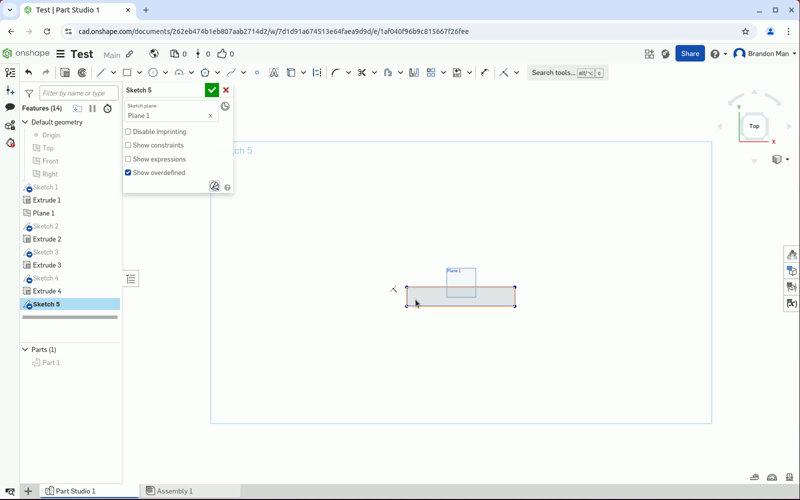
click(415, 299)
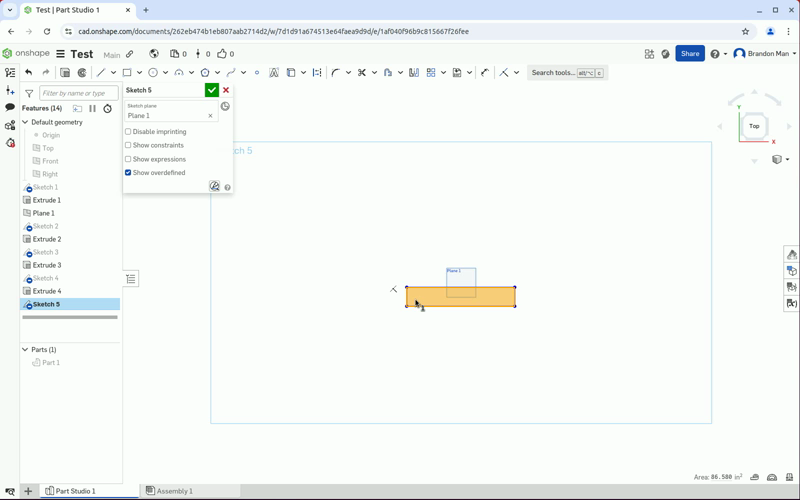
mouse_move(73, 352)
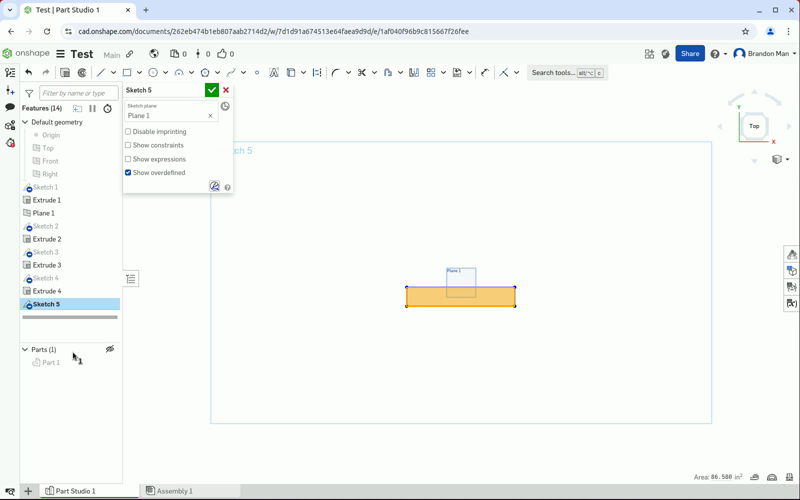
key(shift+y)
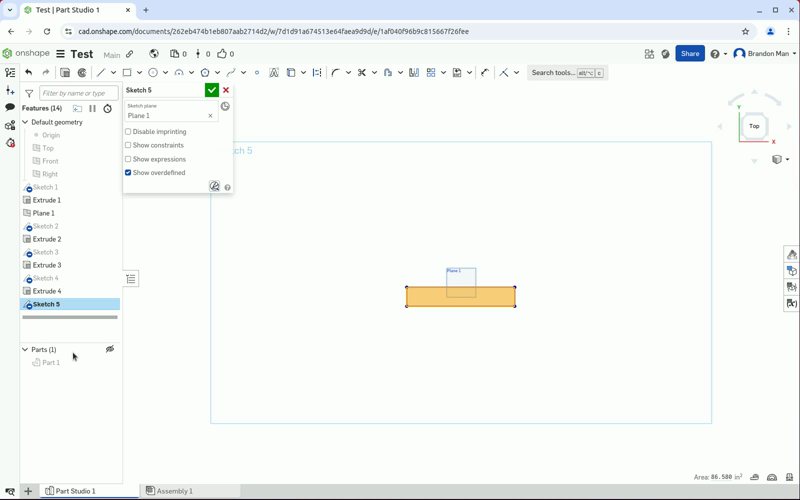
key(shift+e)
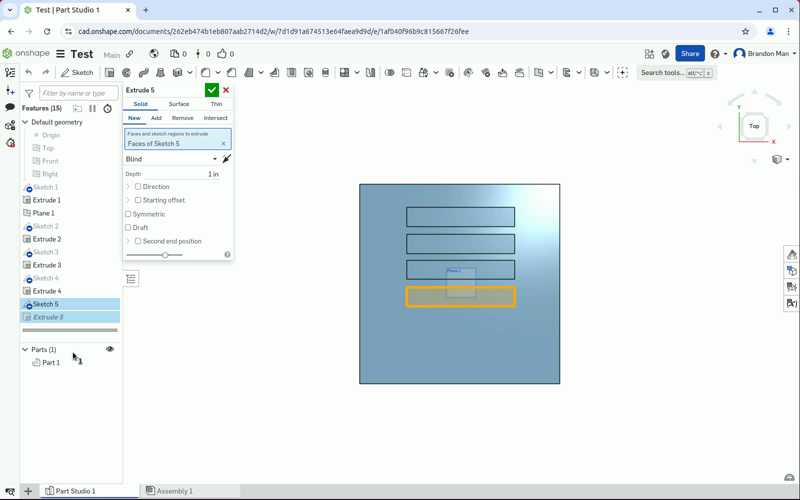
mouse_move(143, 106)
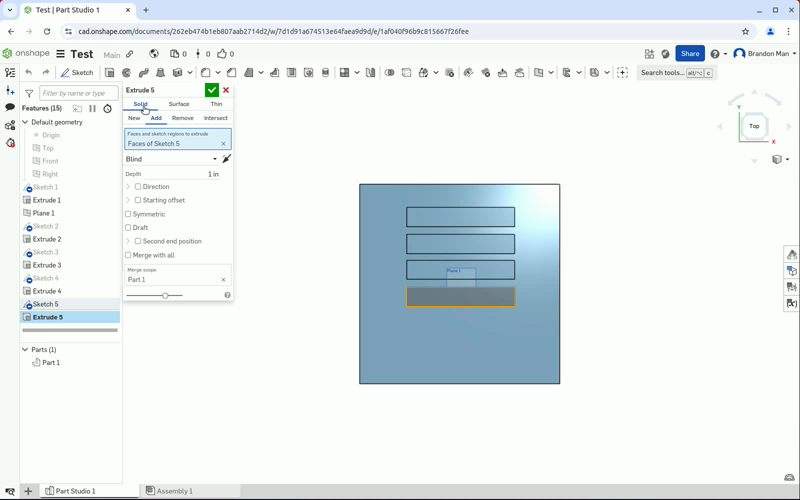
click(143, 106)
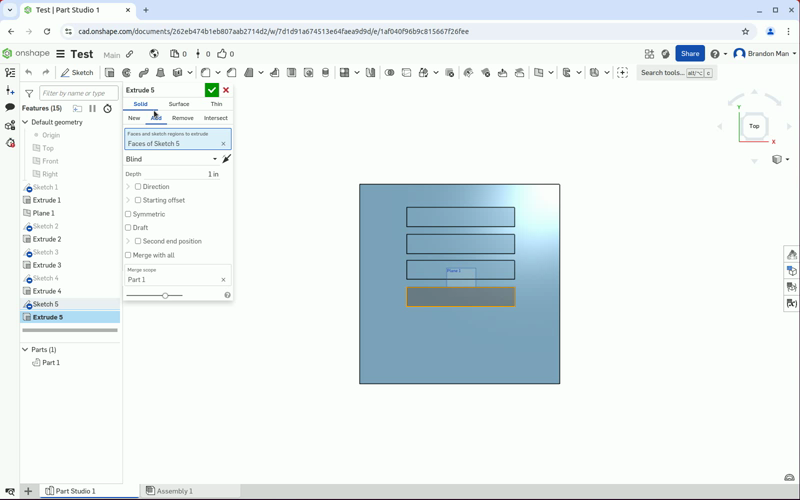
mouse_move(186, 120)
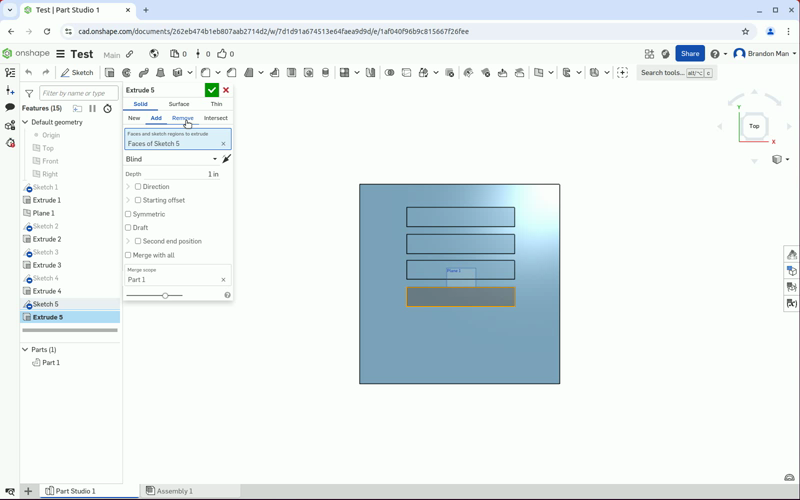
click(186, 120)
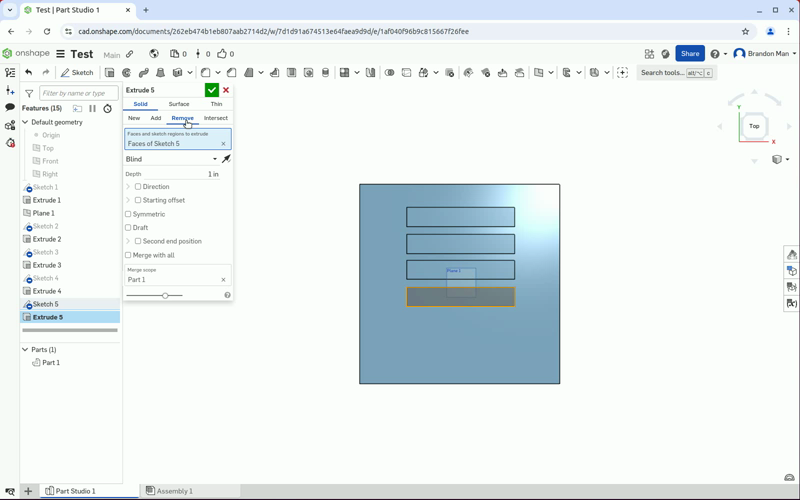
key(tab, 4)
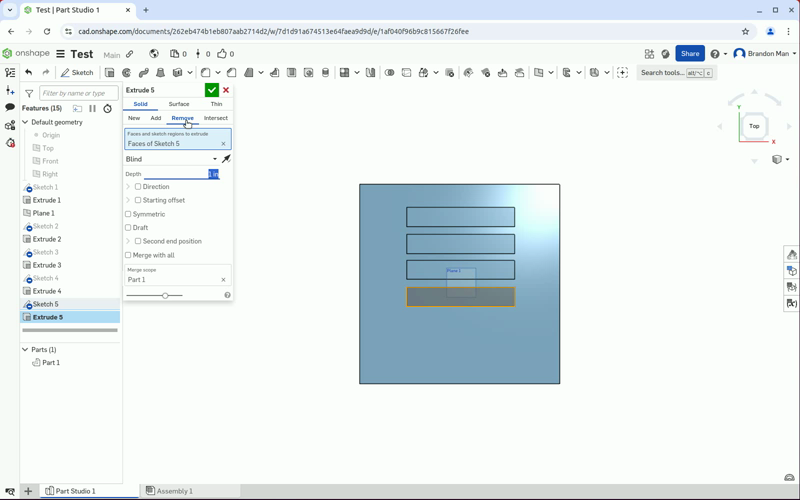
text(15.165)
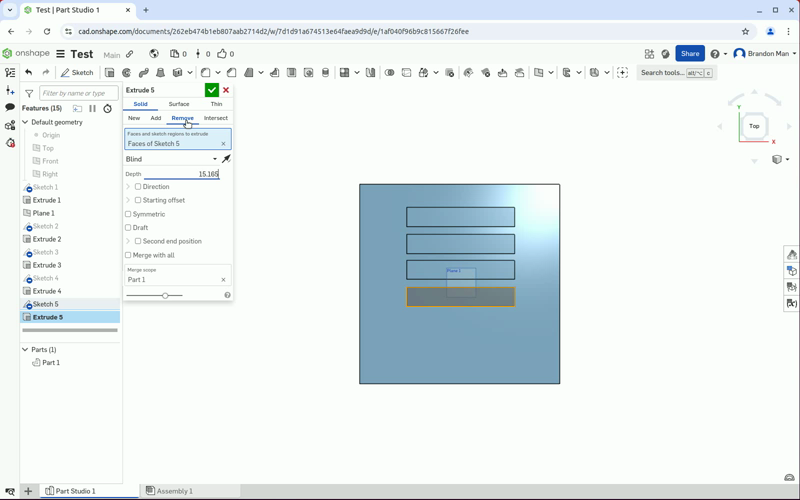
key(tab, 6)
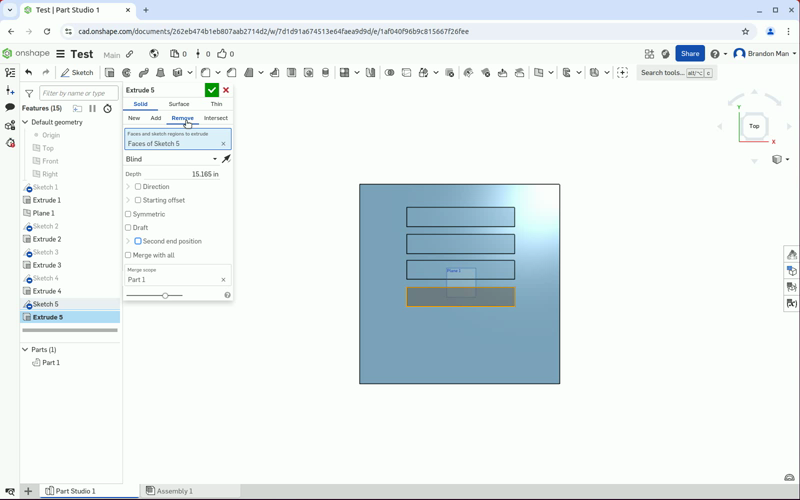
key(space)
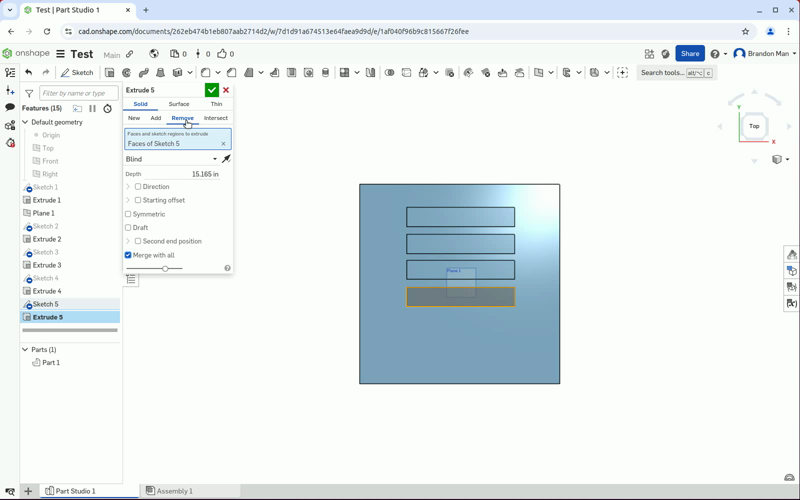
key(enter)
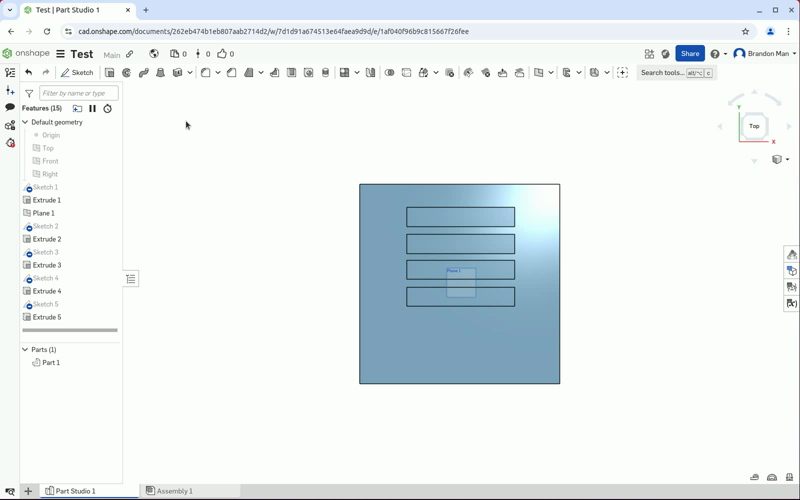
key(shift+h)
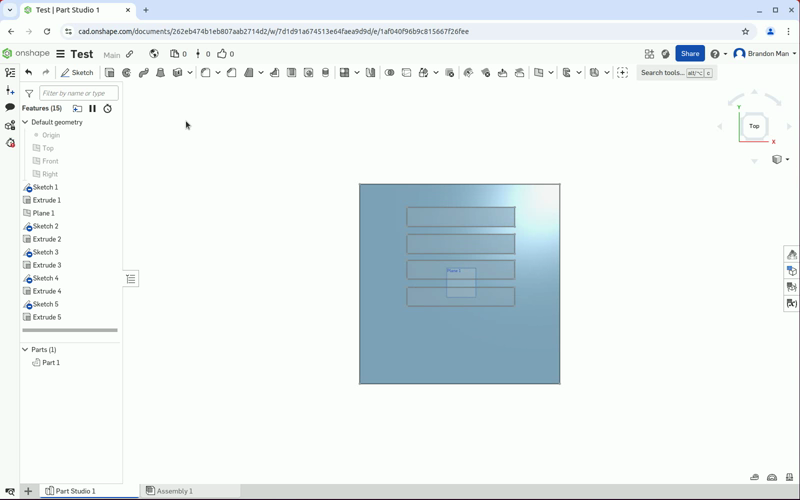
key(shift+h)
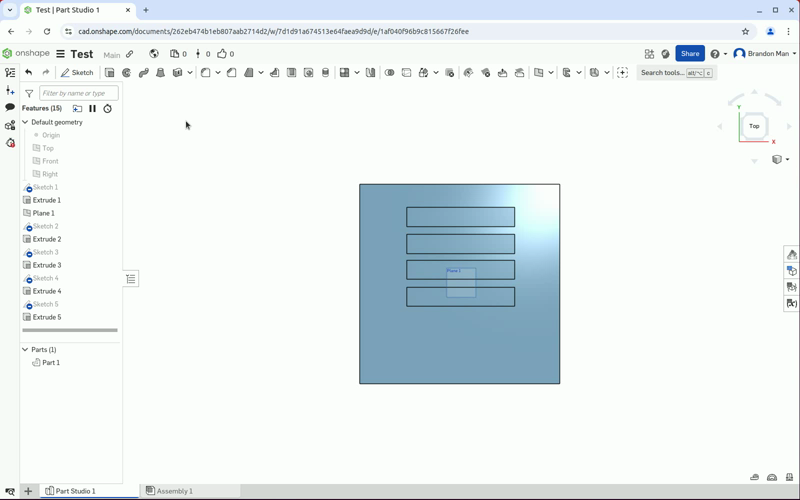
mouse_move(73, 189)
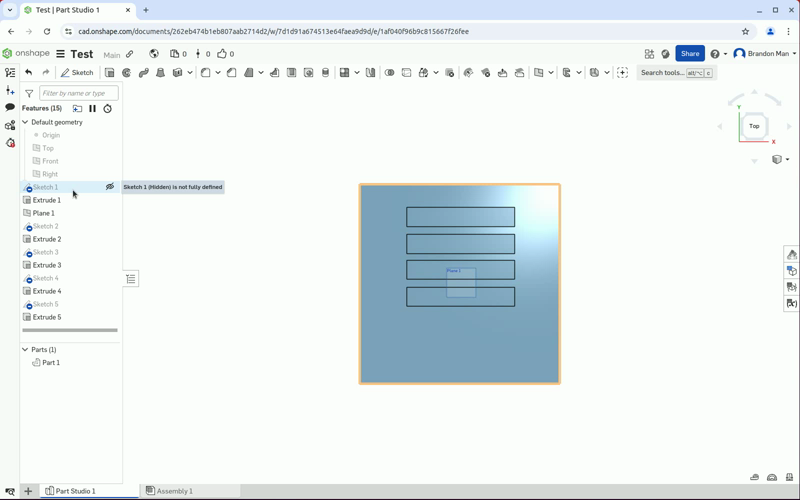
click(73, 189)
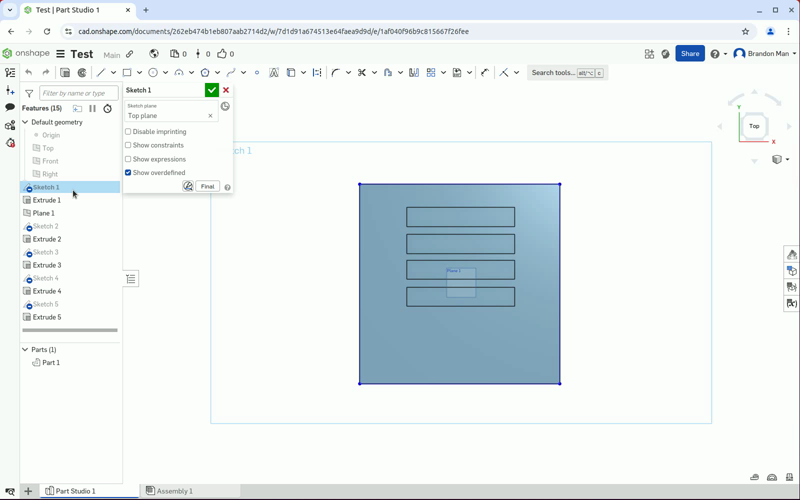
mouse_move(229, 92)
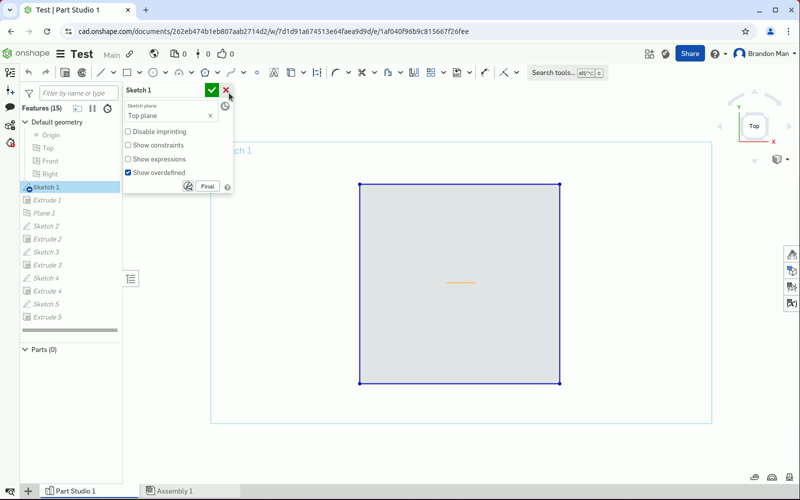
click(229, 92)
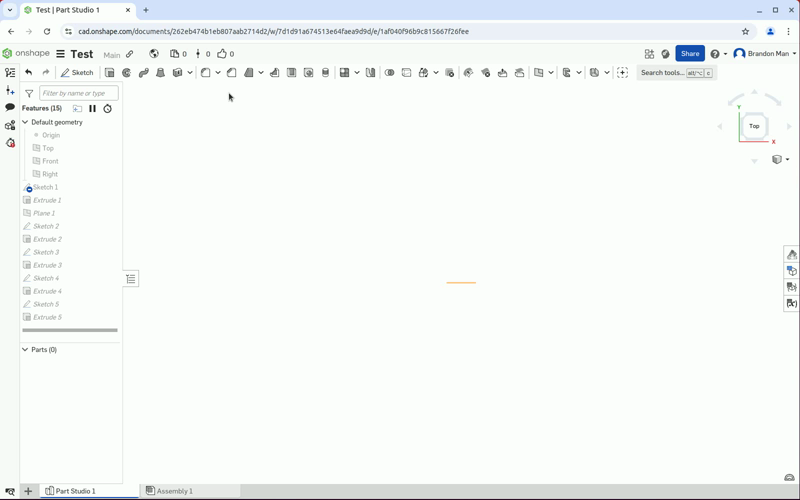
key(shift+s)
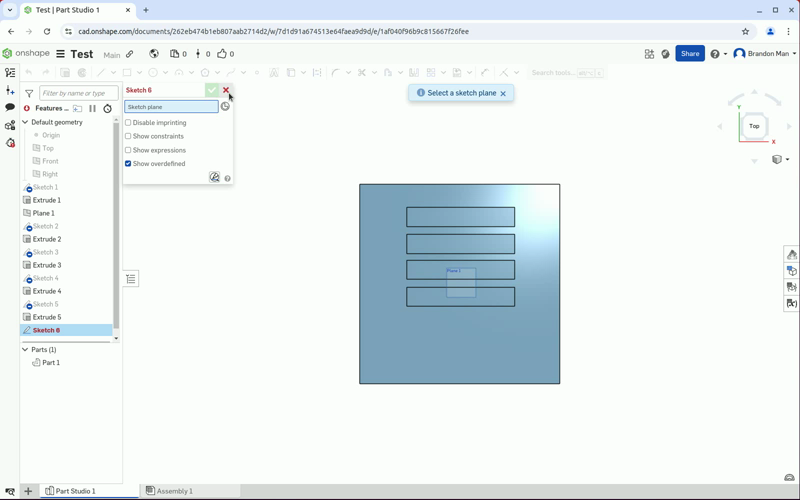
mouse_move(69, 215)
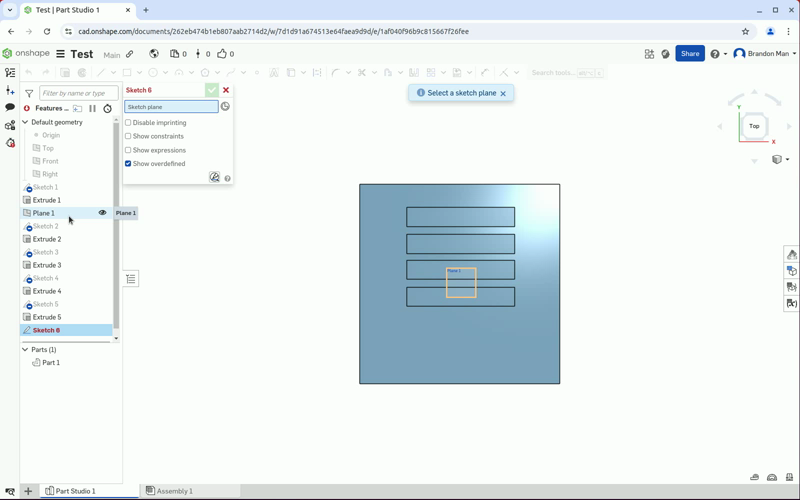
click(69, 215)
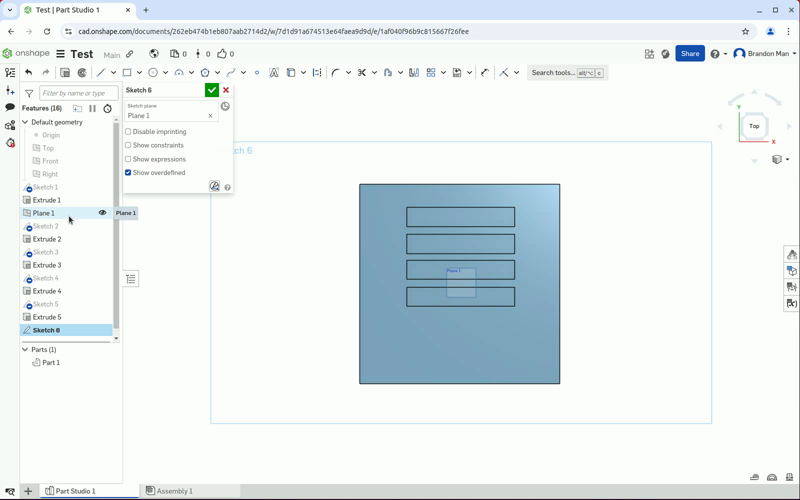
mouse_move(73, 352)
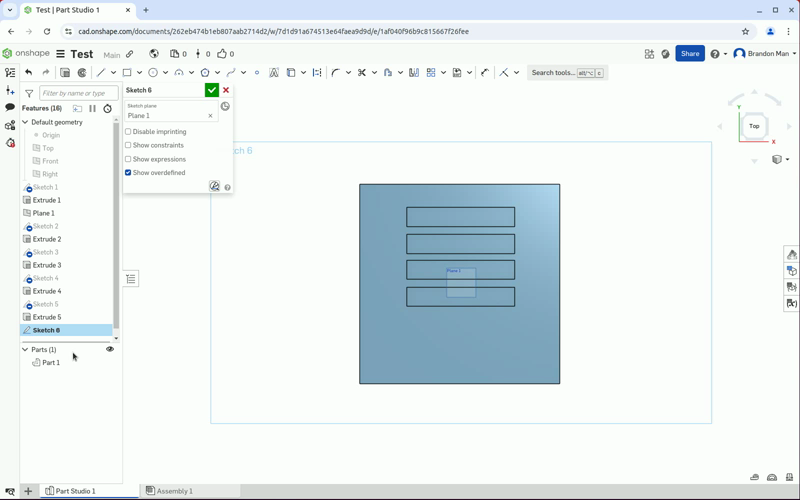
key(y)
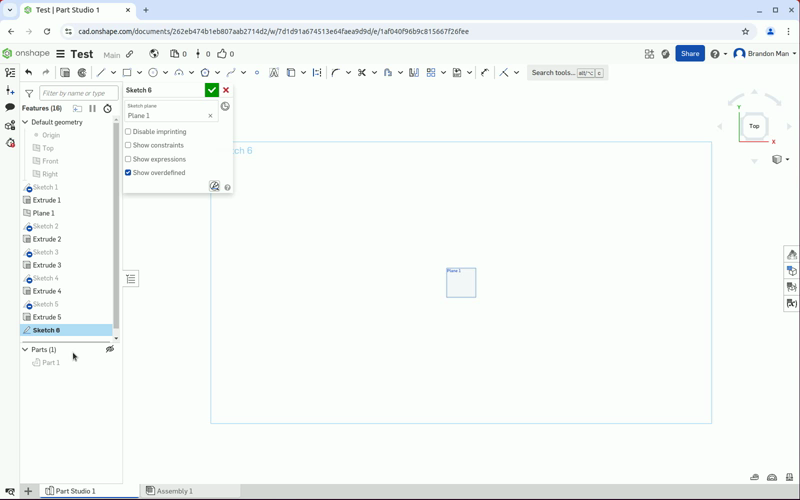
key(l)
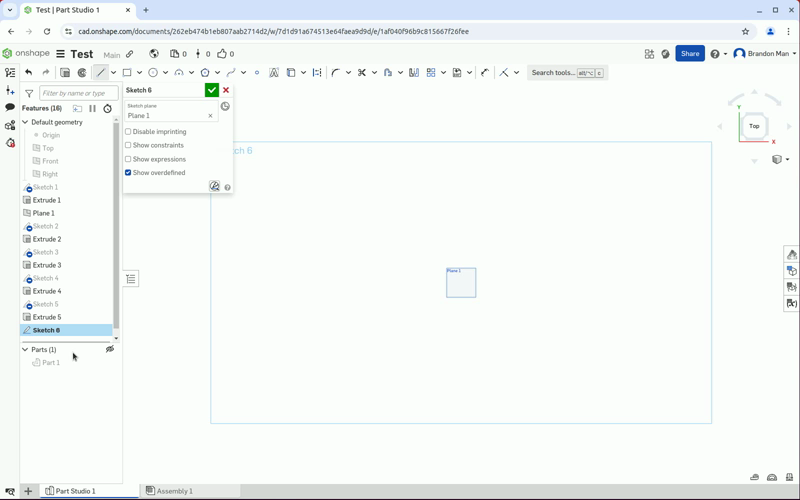
key_down(shift)
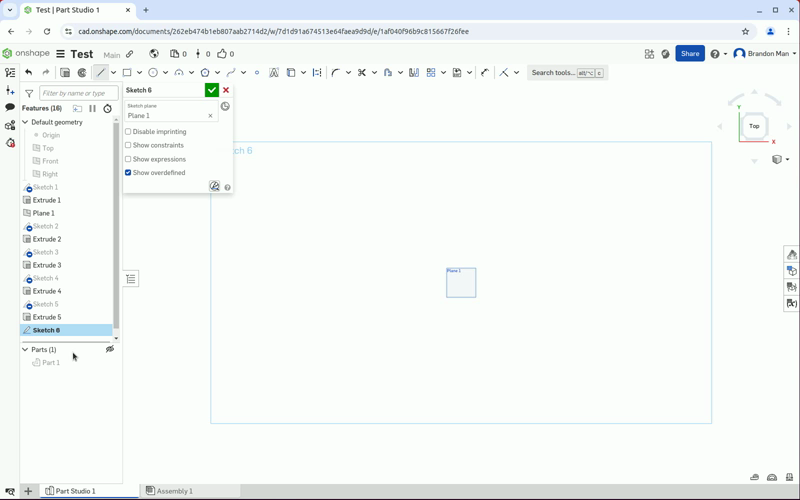
mouse_move(406, 333)
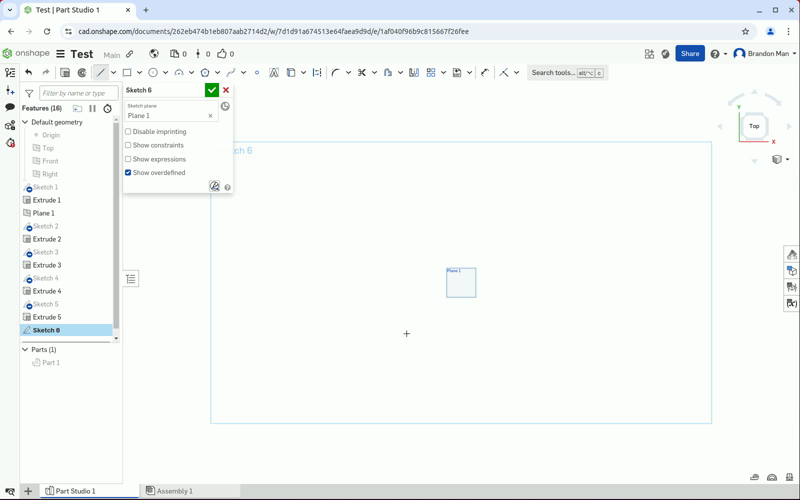
click(406, 333)
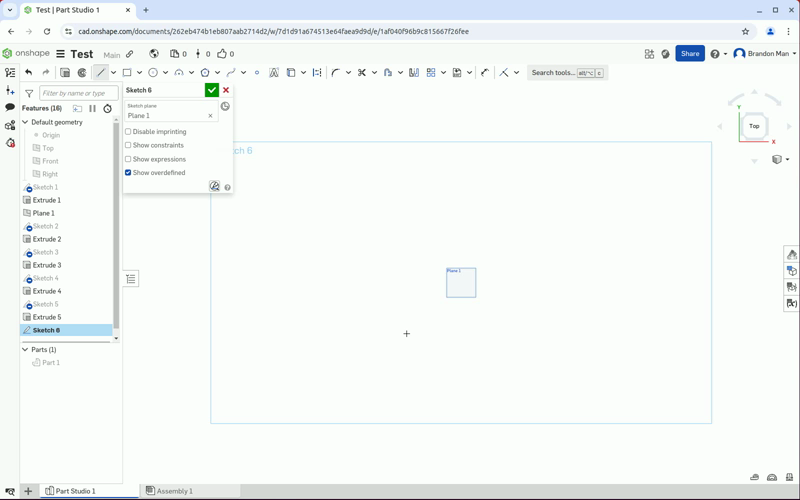
key_up(shift)
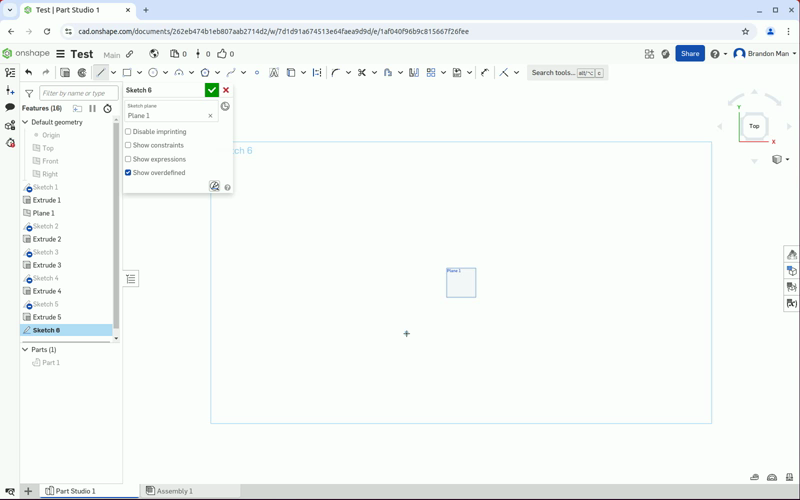
key_down(shift)
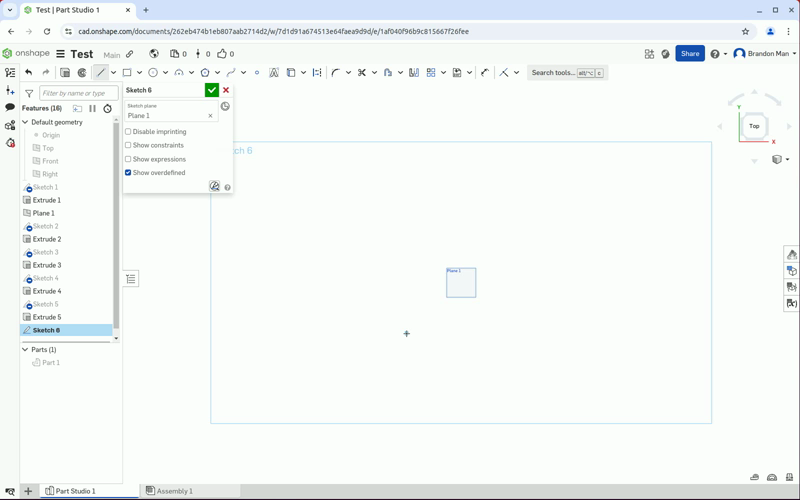
mouse_move(514, 333)
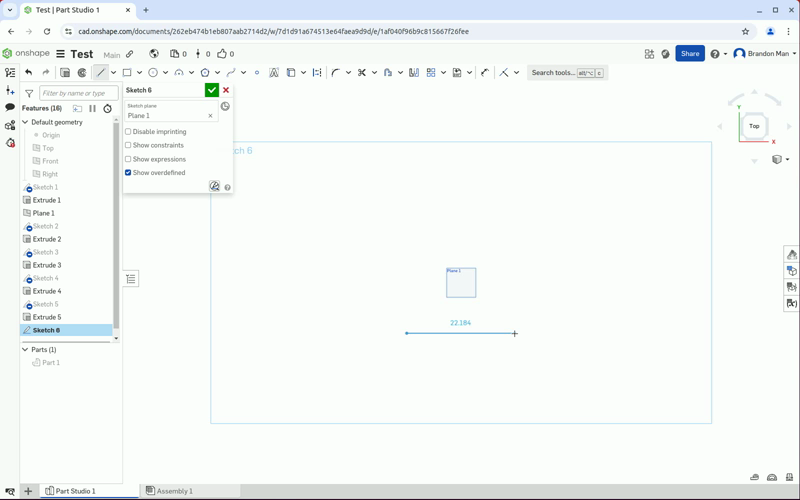
click(514, 333)
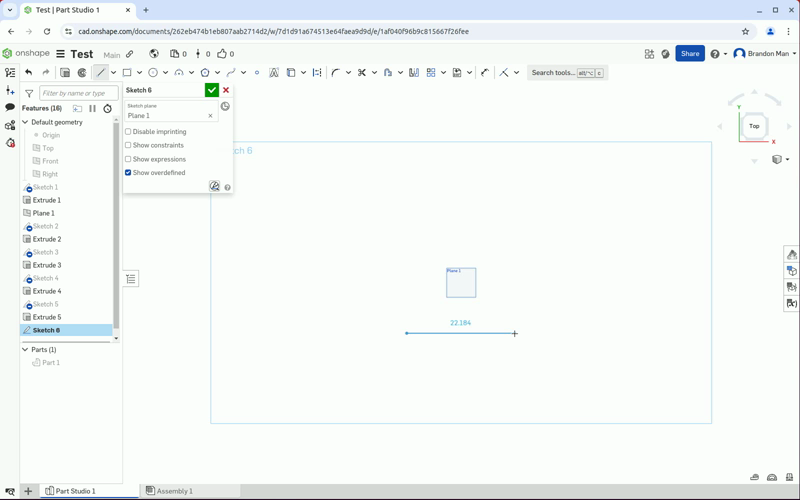
key_up(shift)
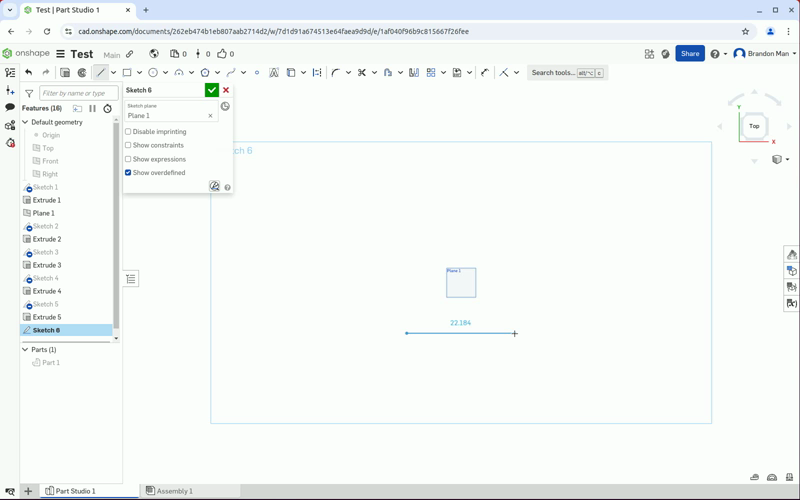
key_down(shift)
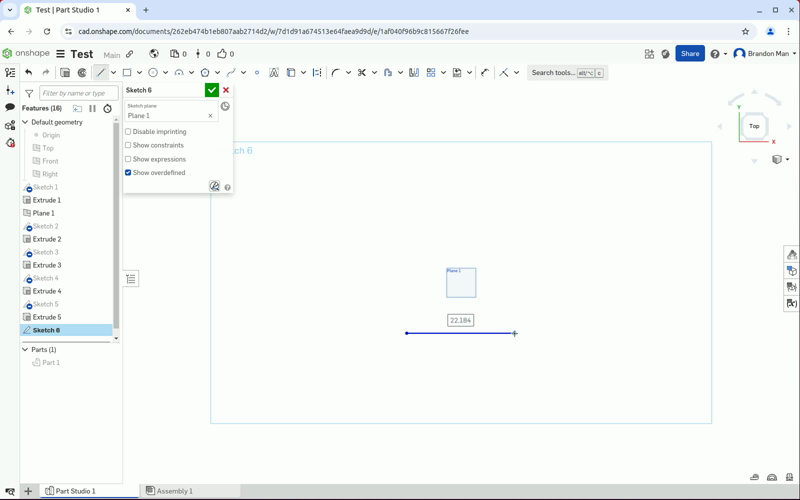
mouse_move(544, 333)
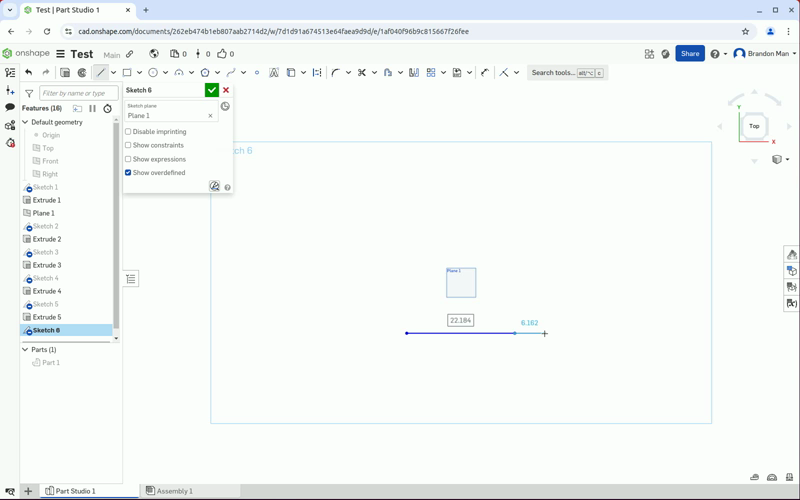
mouse_move(514, 314)
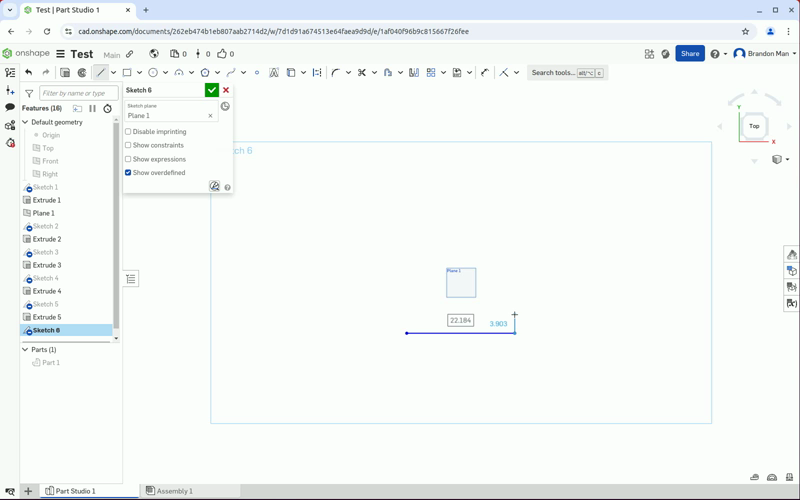
click(514, 314)
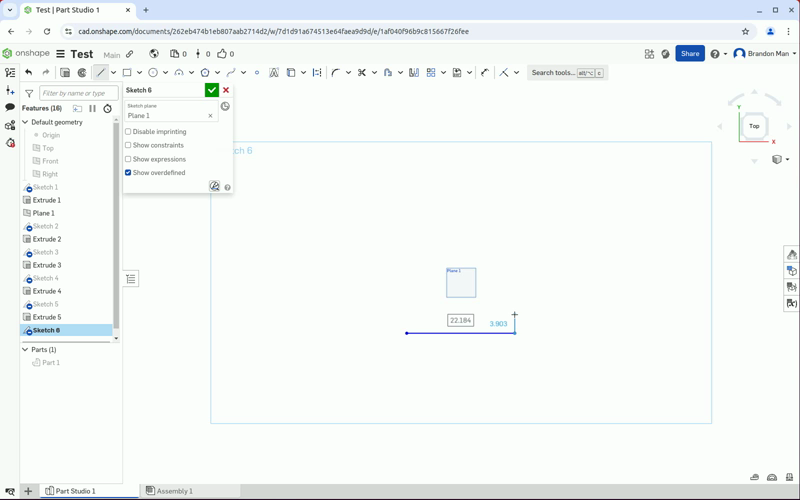
key_up(shift)
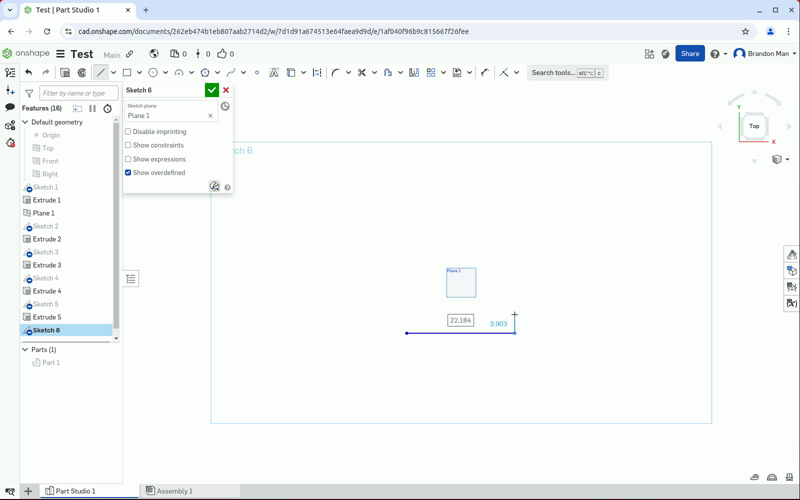
key_down(shift)
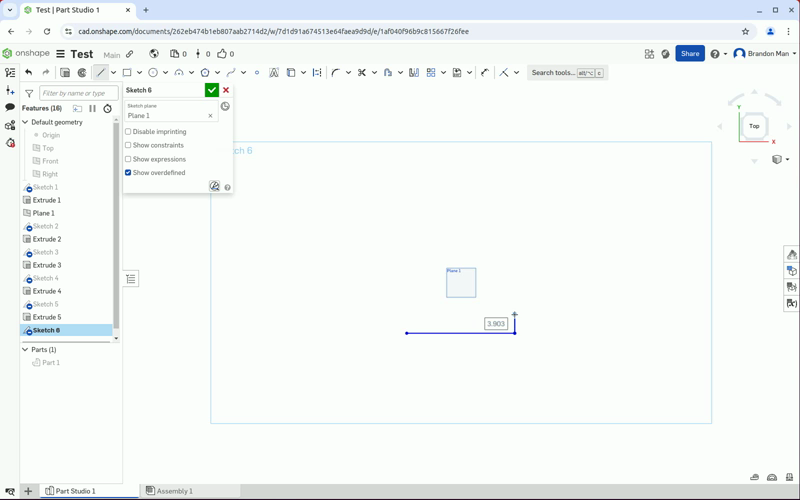
mouse_move(406, 314)
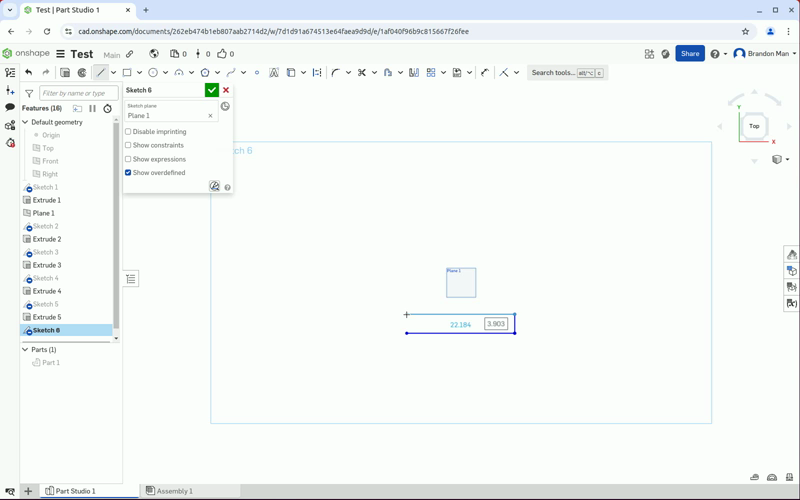
click(406, 314)
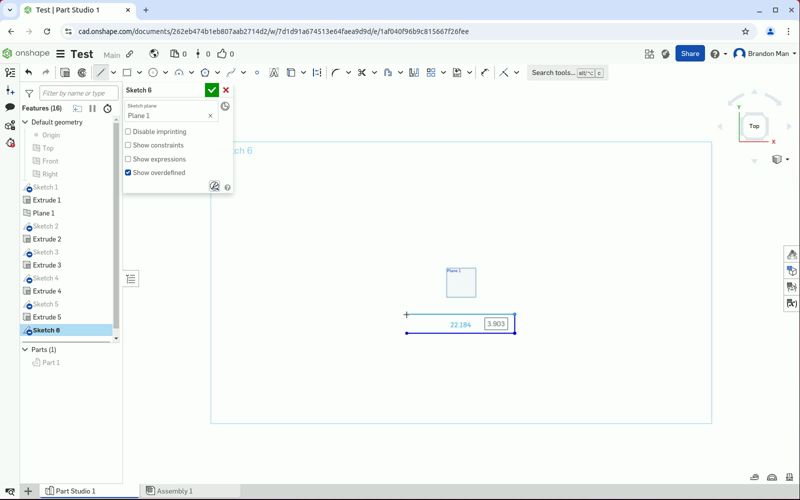
key_up(shift)
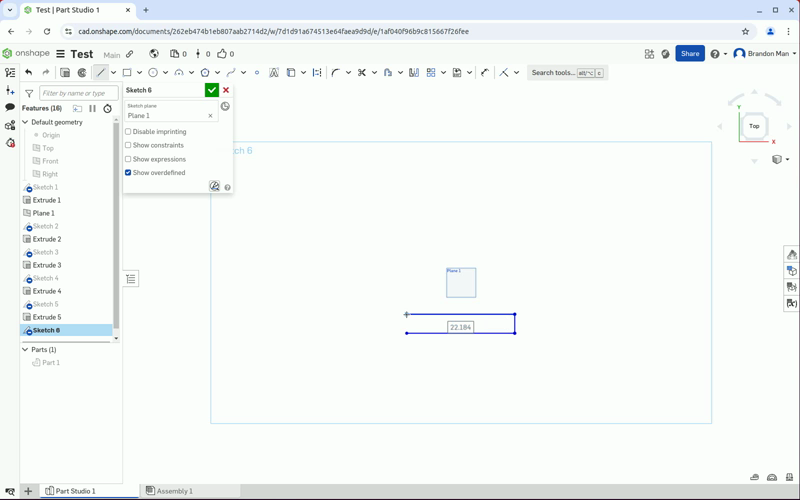
mouse_move(436, 314)
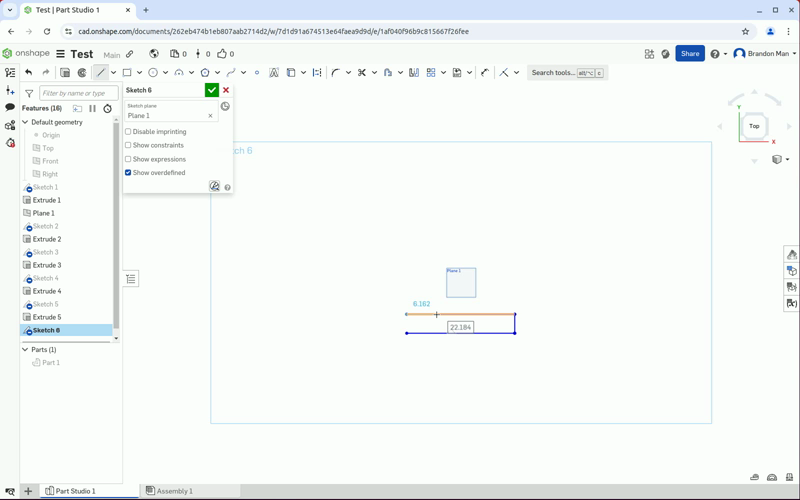
key_down(shift)
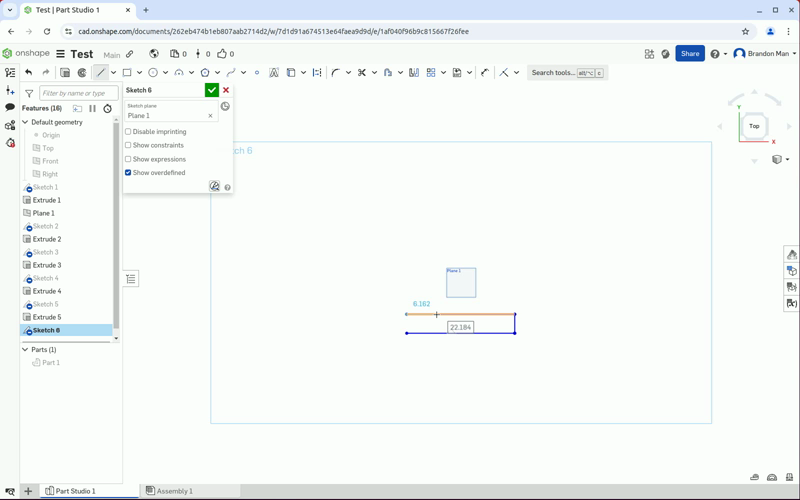
mouse_move(406, 333)
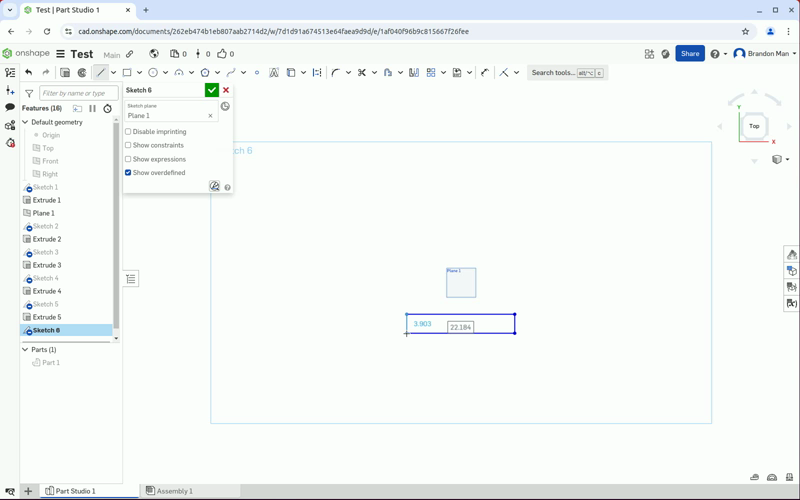
key_up(shift)
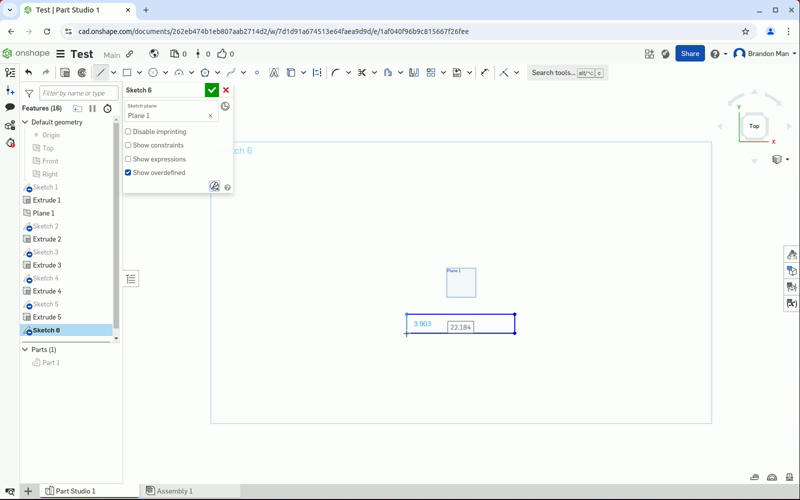
click(406, 333)
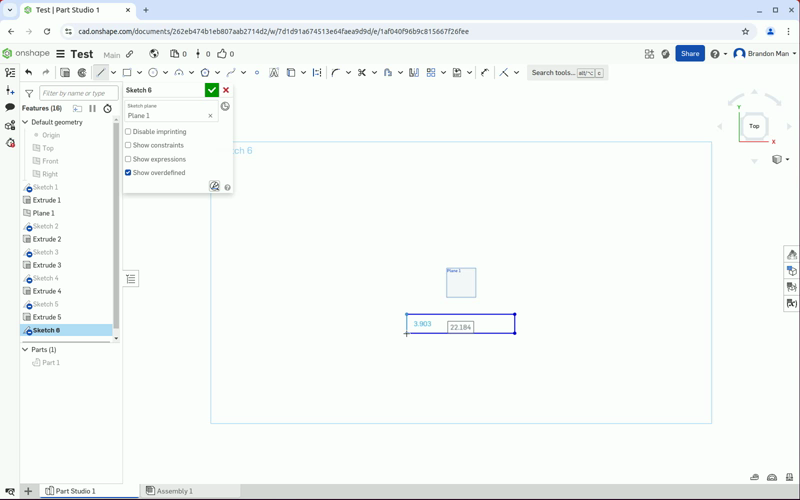
key(esc)
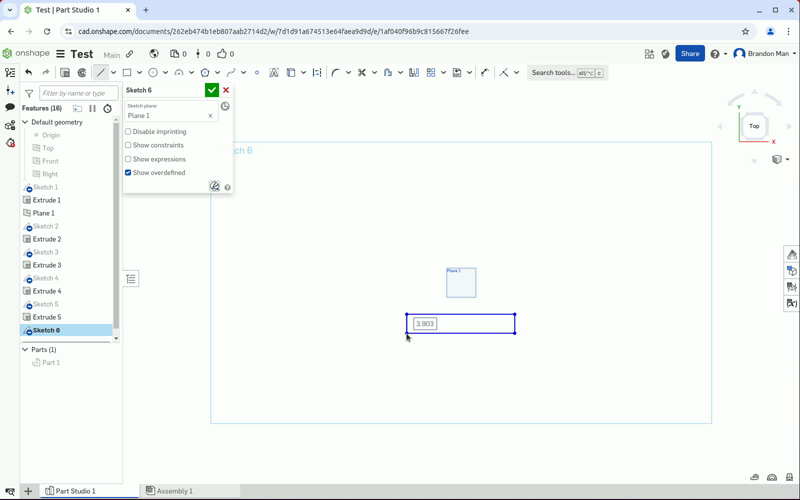
mouse_move(460, 320)
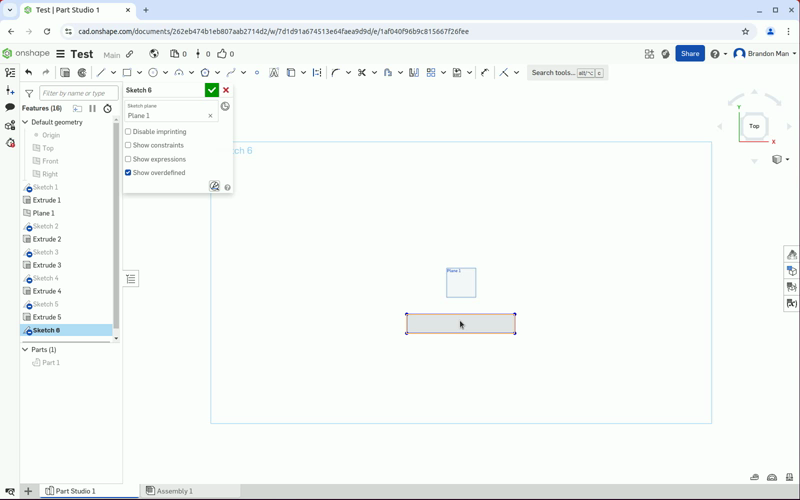
click(460, 320)
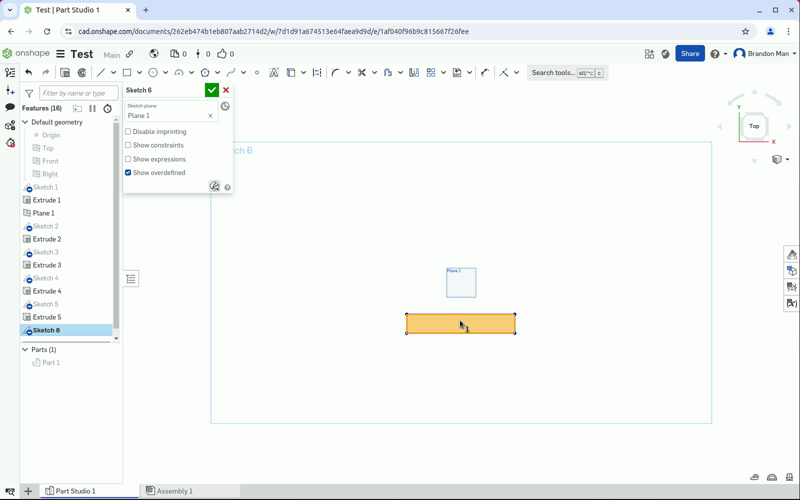
mouse_move(73, 352)
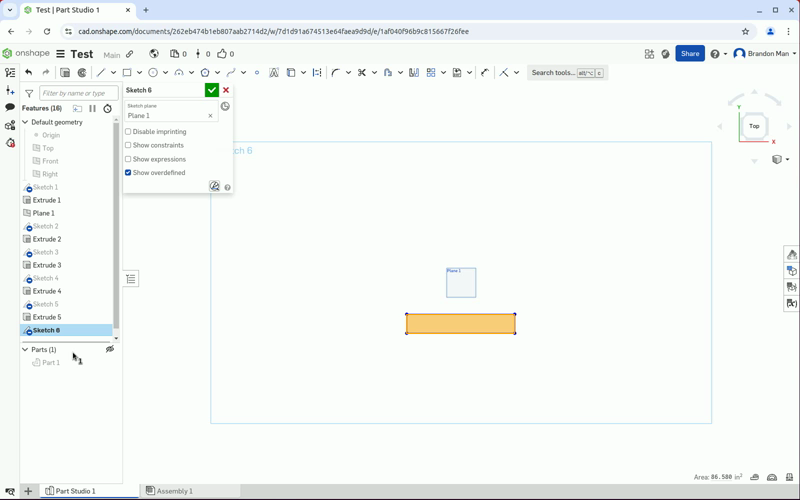
key(shift+y)
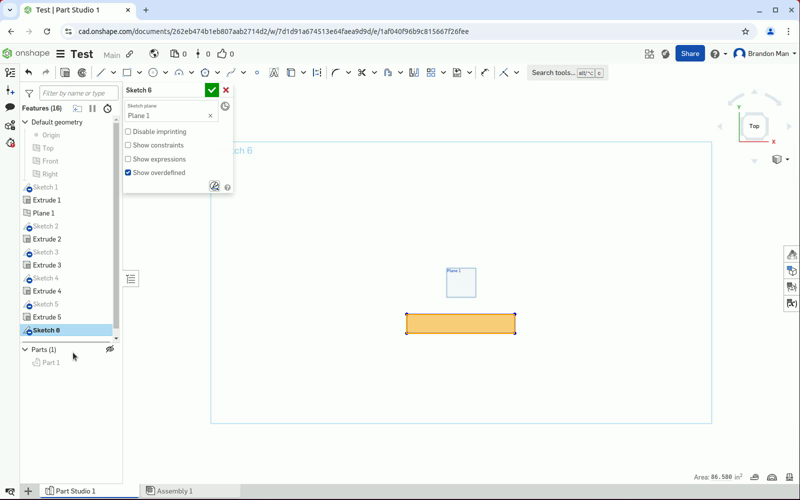
key(shift+e)
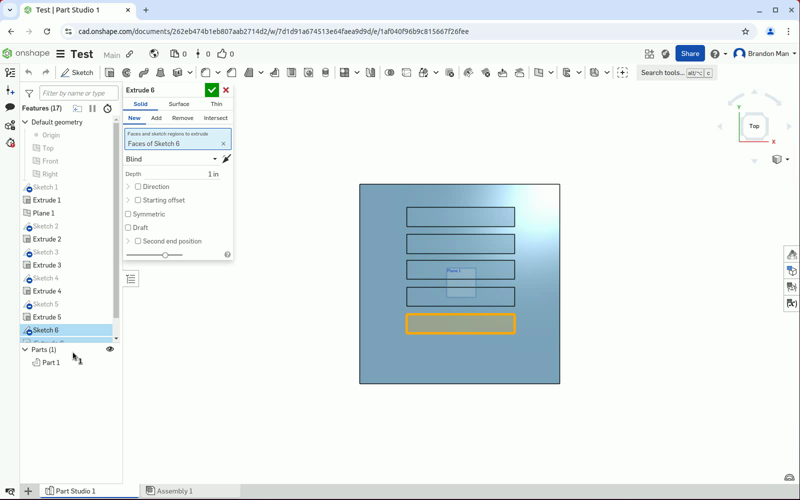
mouse_move(143, 106)
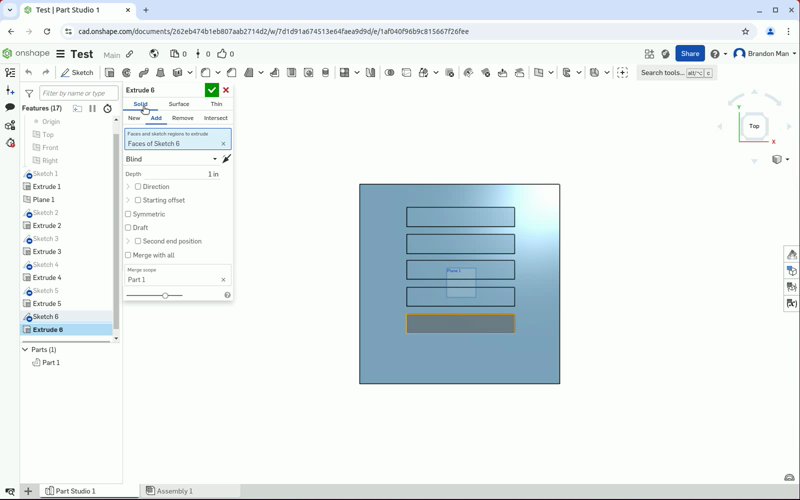
click(143, 106)
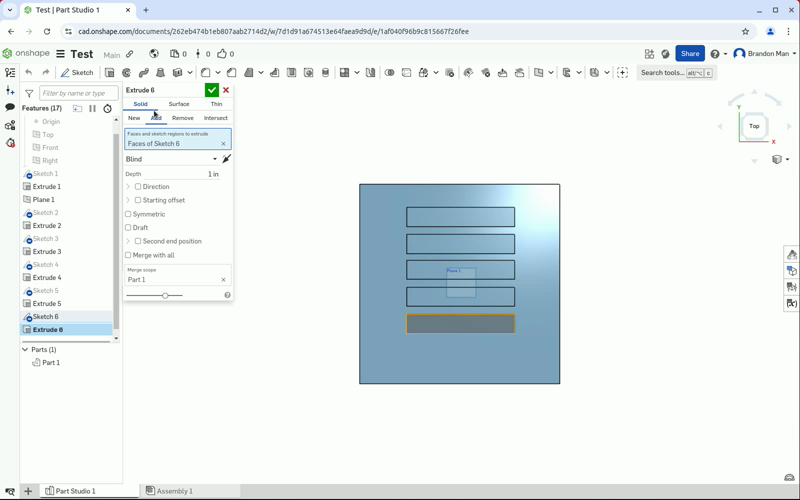
mouse_move(186, 120)
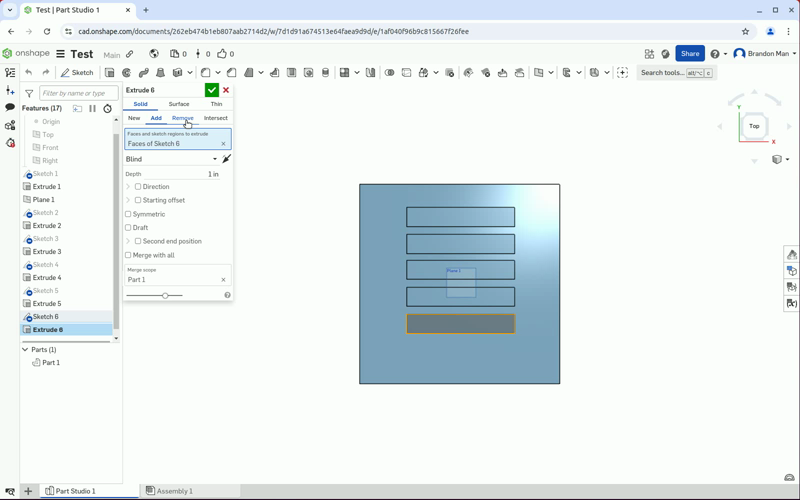
click(186, 120)
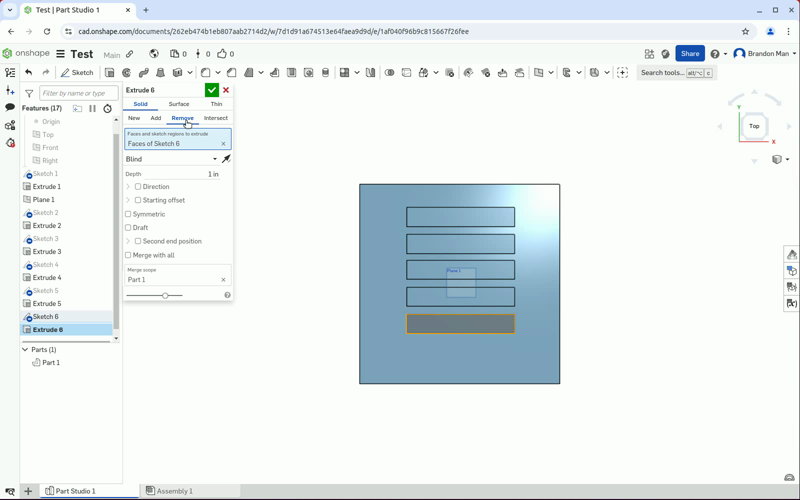
key(tab, 4)
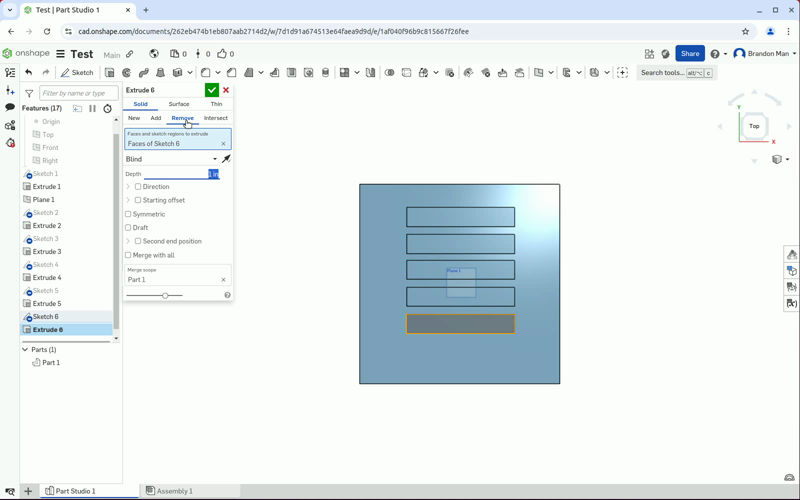
text(15.165)
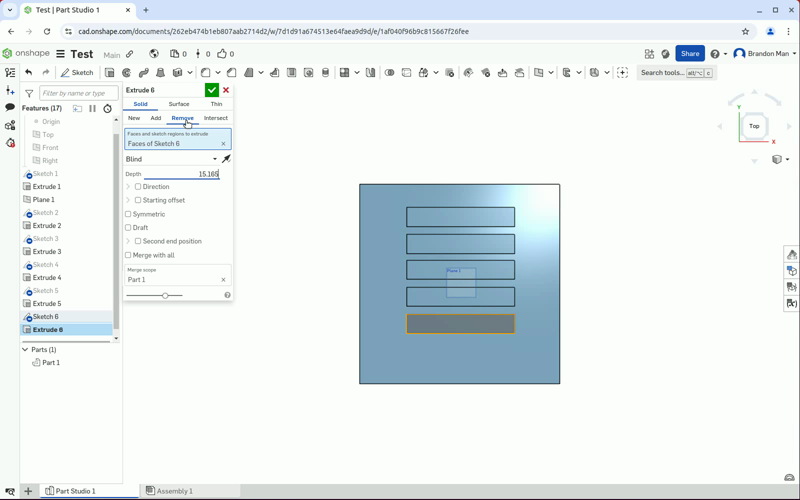
key(tab, 6)
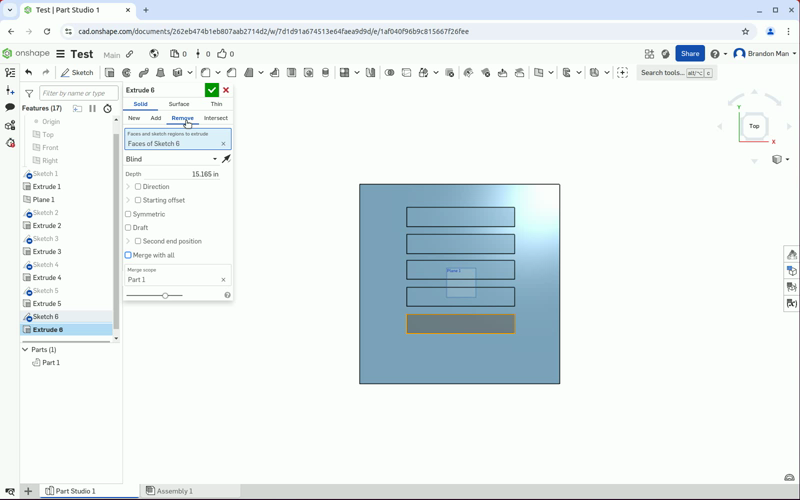
key(space)
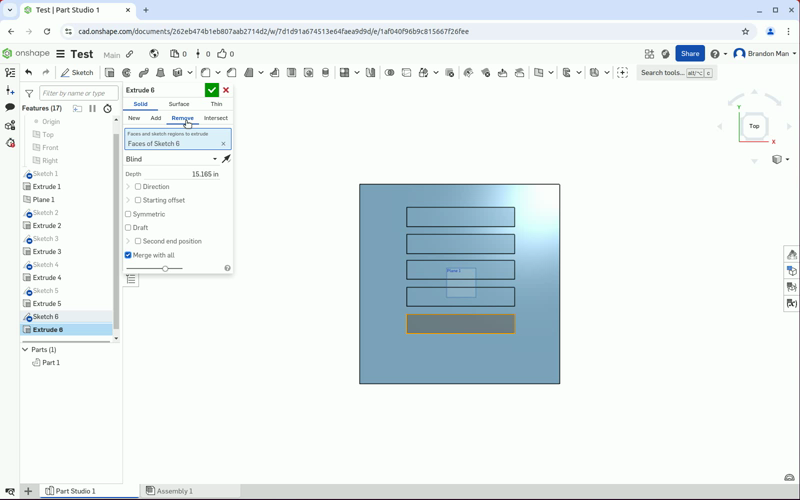
key(enter)
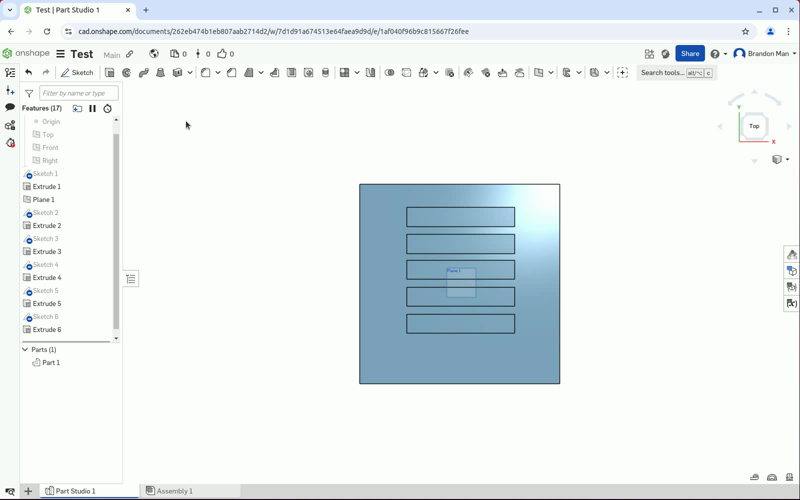
key(shift+h)
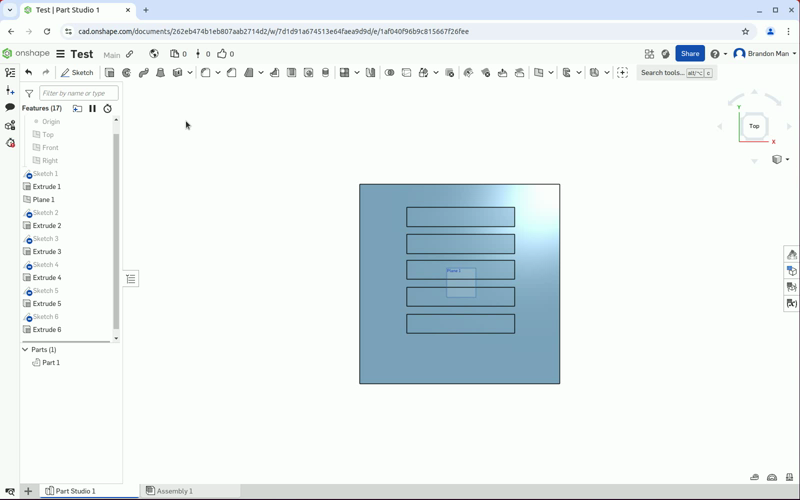
key(shift+h)
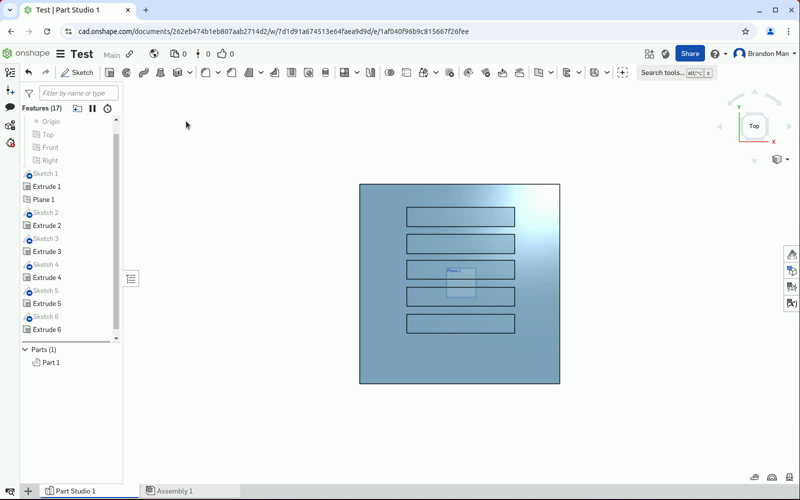
mouse_move(69, 176)
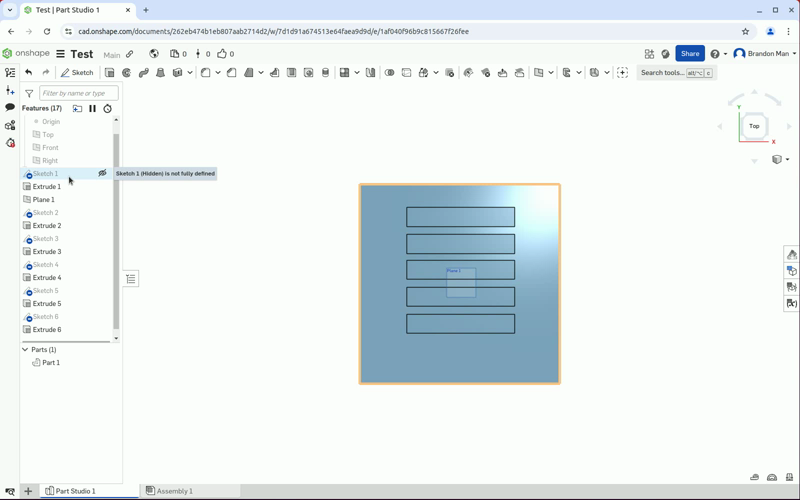
click(69, 176)
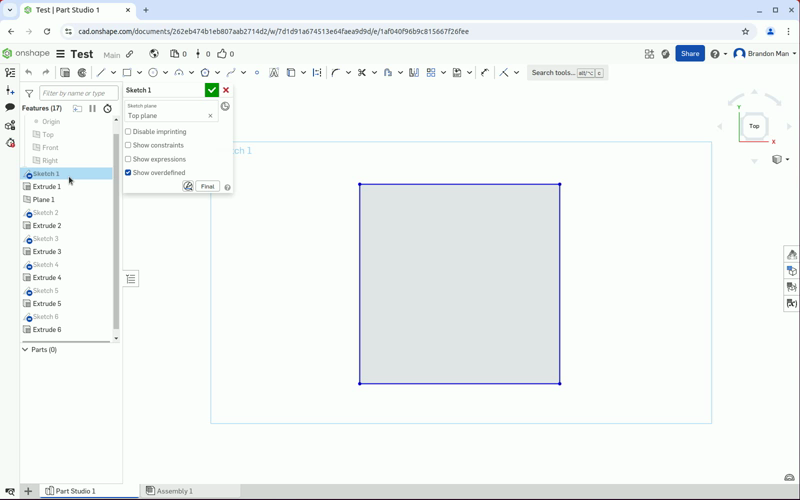
mouse_move(229, 92)
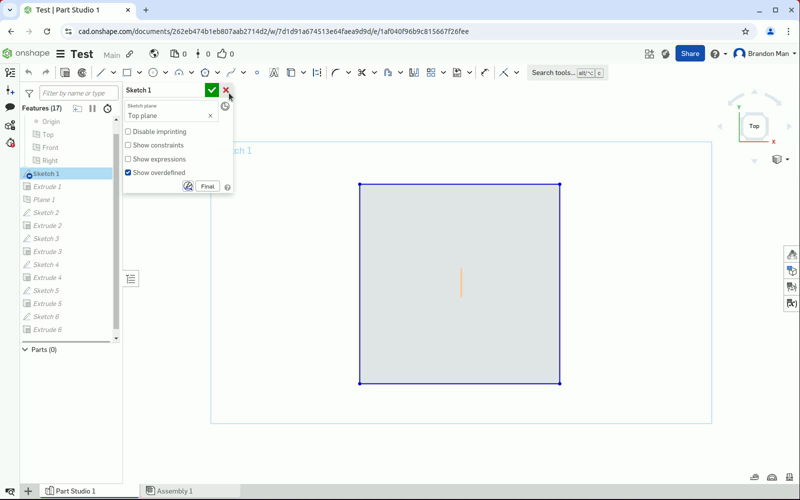
click(229, 92)
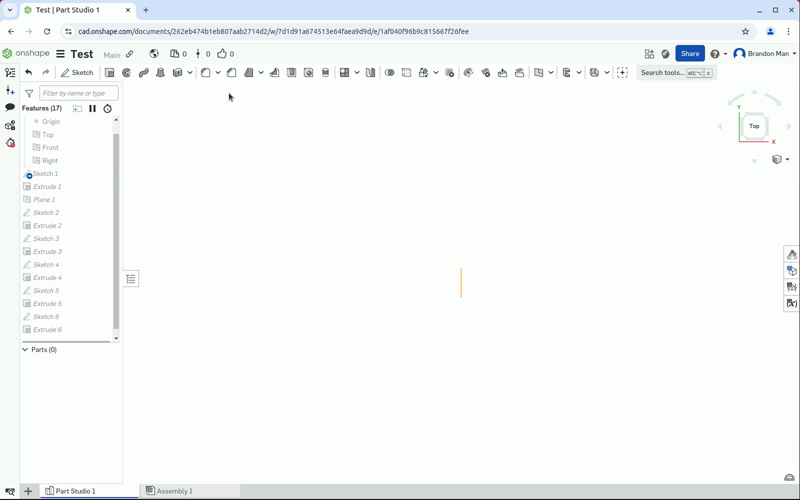
key(shift+s)
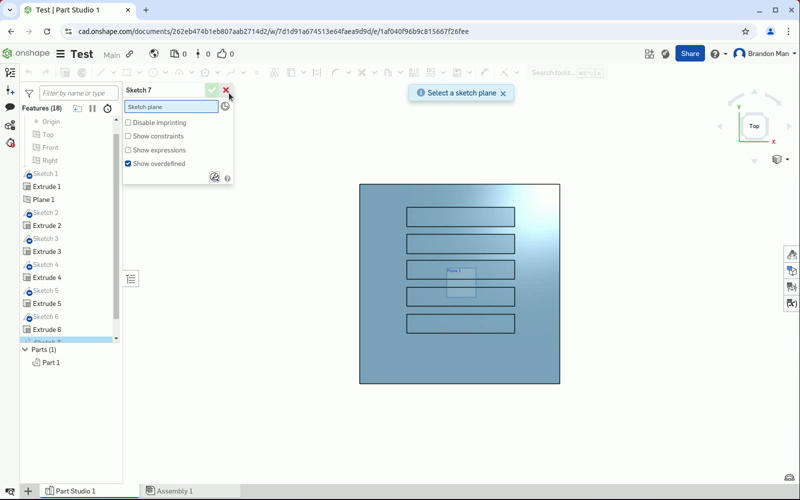
mouse_move(69, 189)
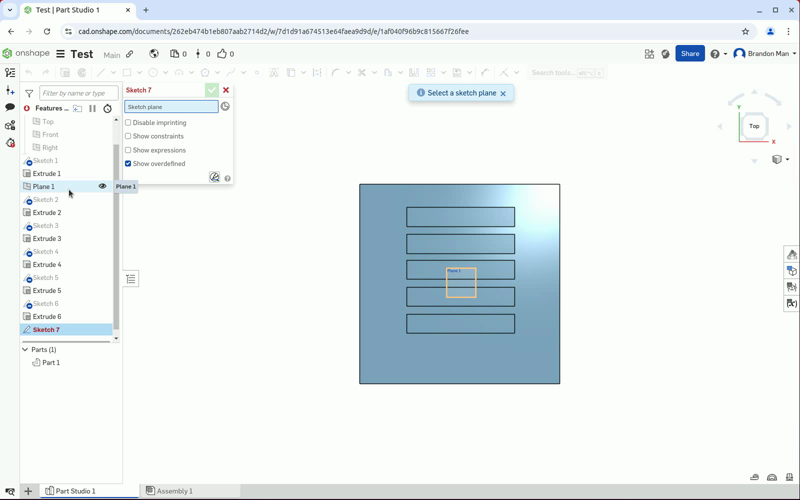
click(69, 189)
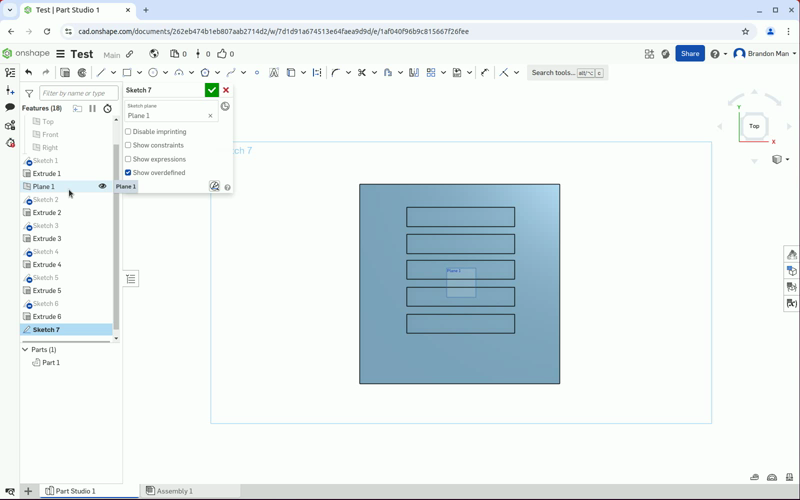
mouse_move(73, 352)
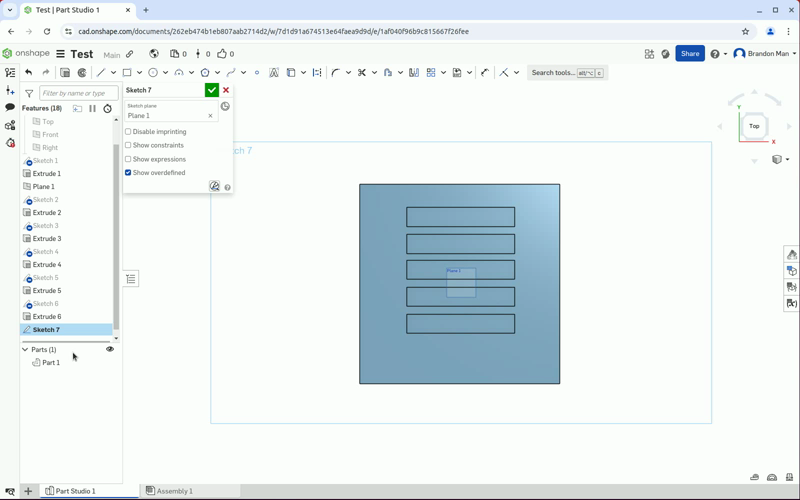
key(y)
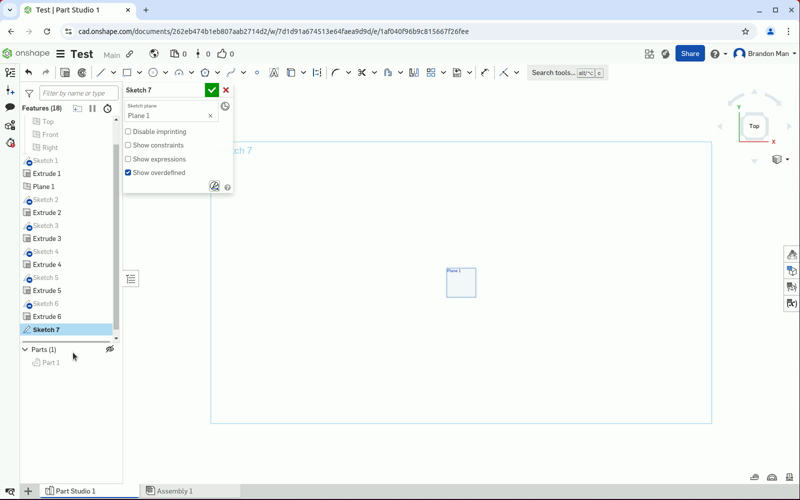
key(l)
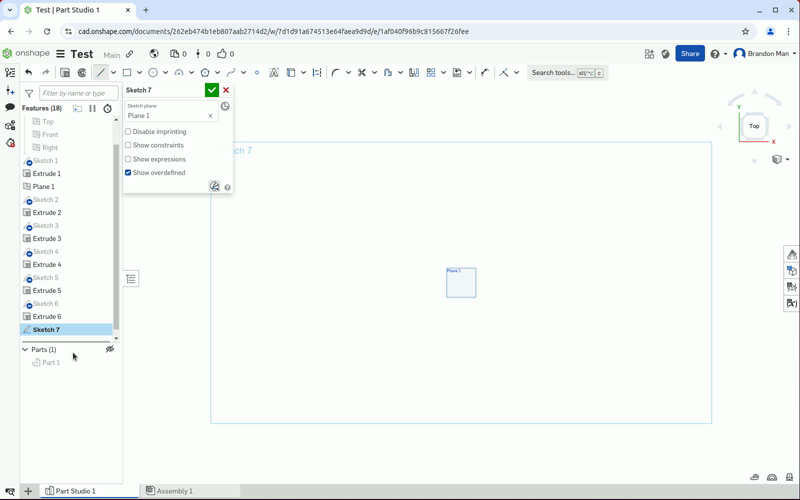
key_down(shift)
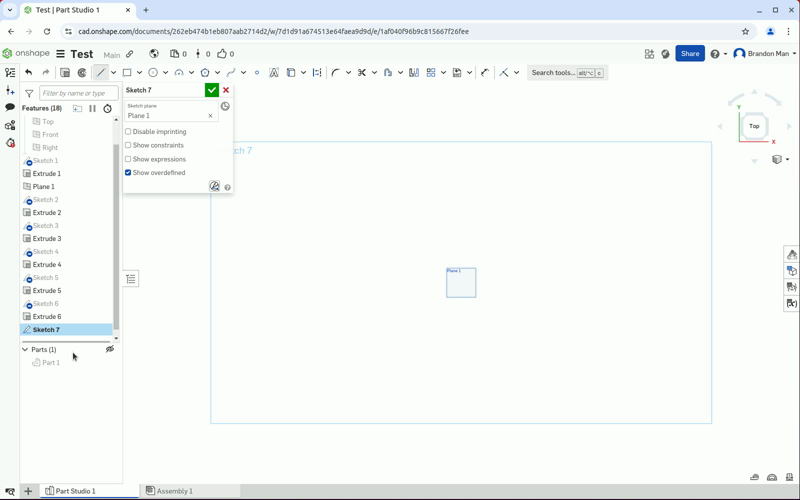
mouse_move(406, 360)
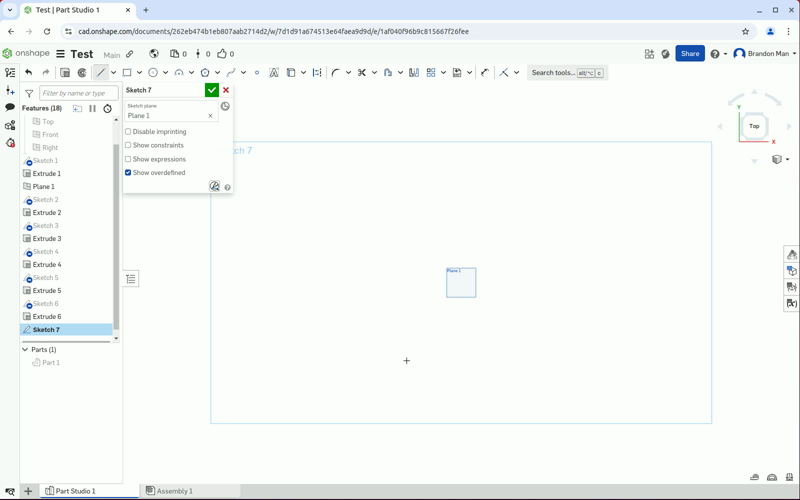
click(406, 360)
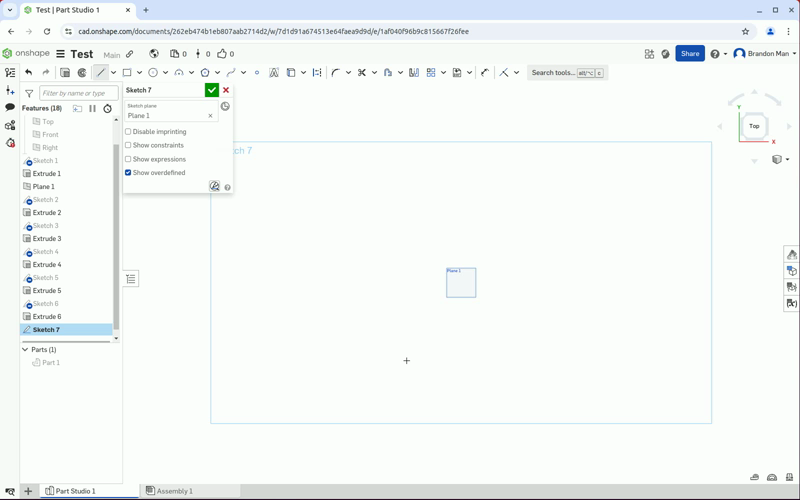
key_up(shift)
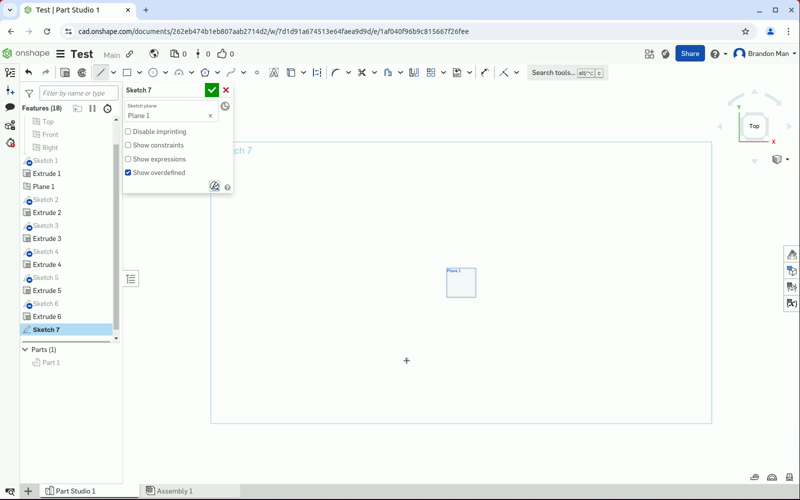
key_down(shift)
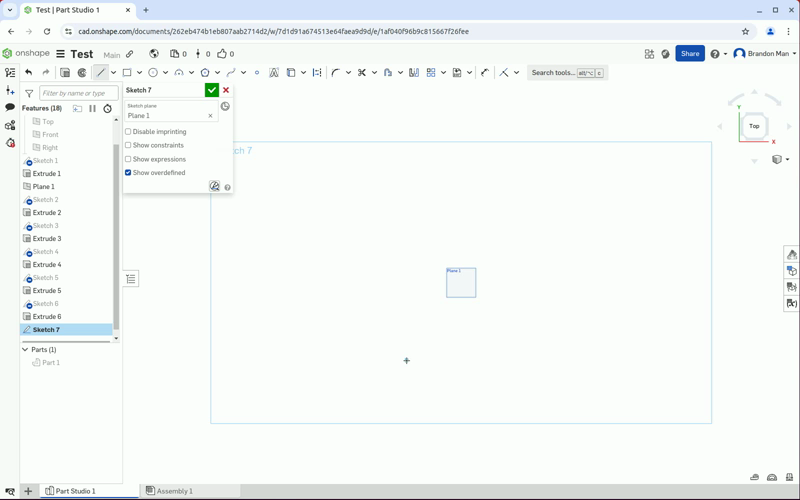
mouse_move(514, 360)
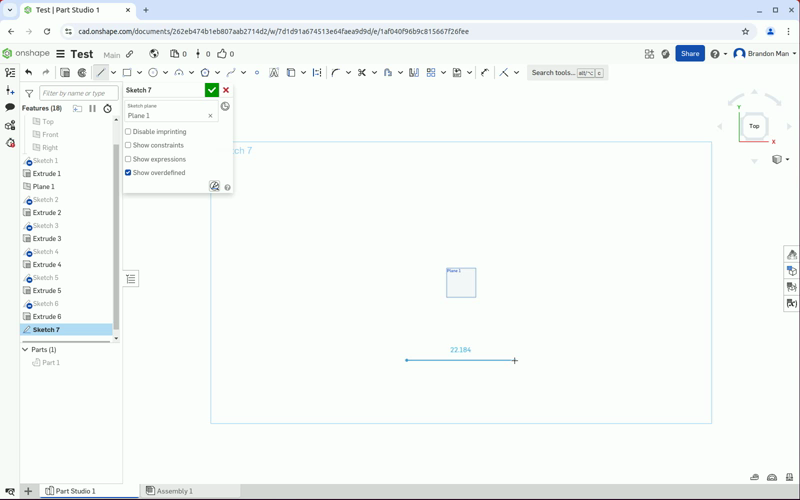
click(514, 360)
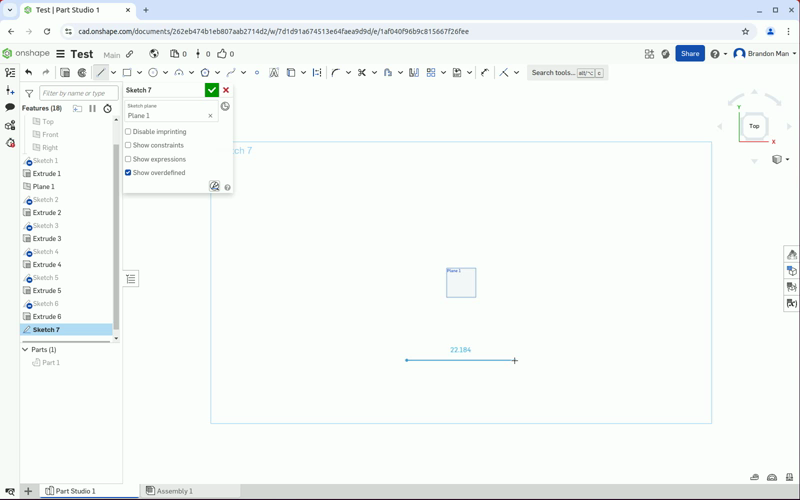
key_up(shift)
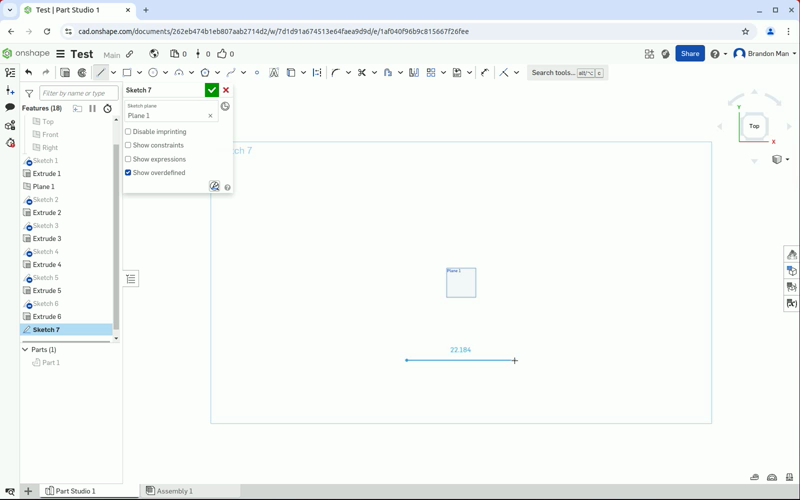
key_down(shift)
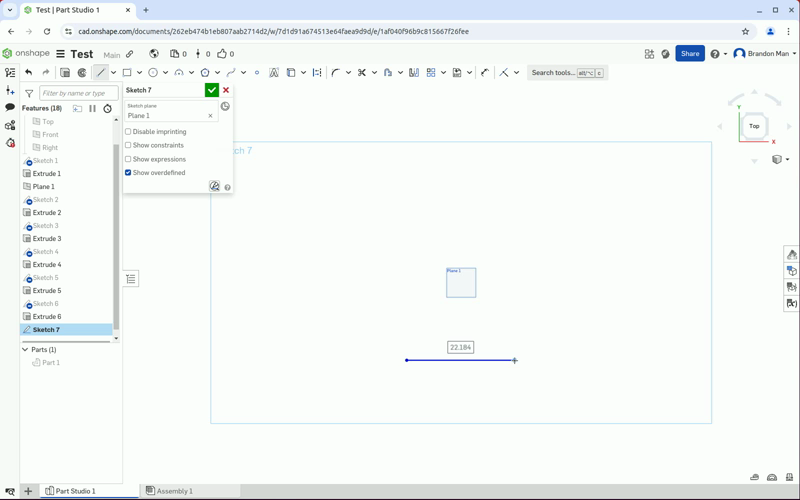
mouse_move(544, 360)
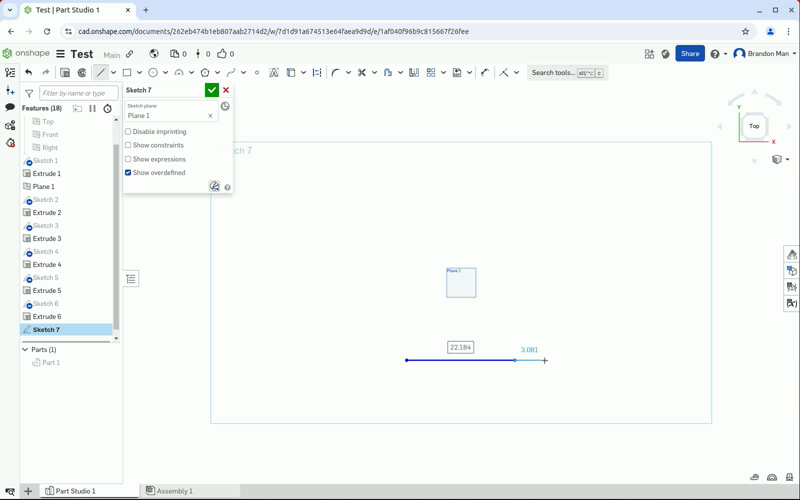
mouse_move(514, 341)
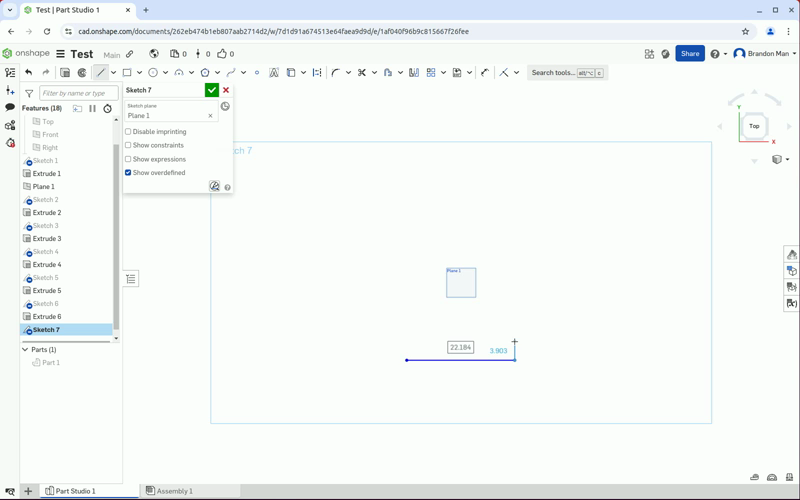
click(514, 341)
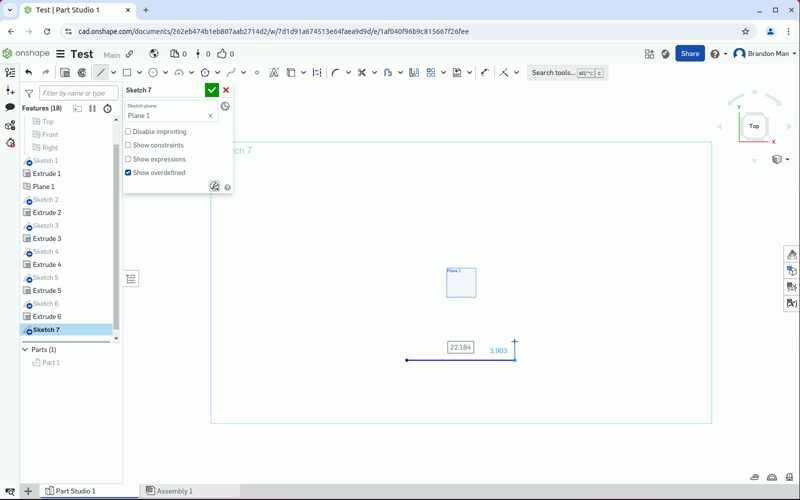
key_up(shift)
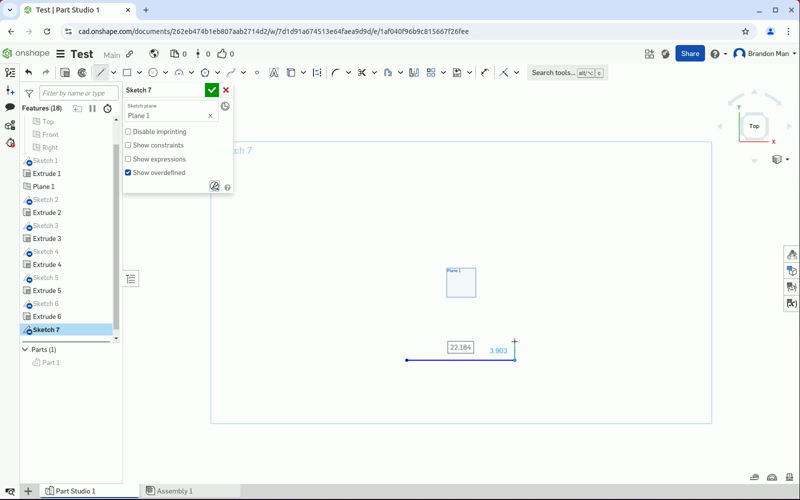
key_down(shift)
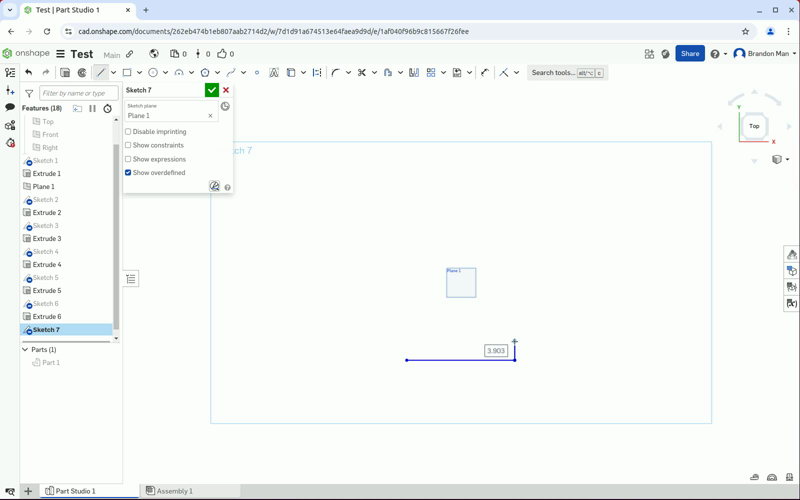
mouse_move(406, 341)
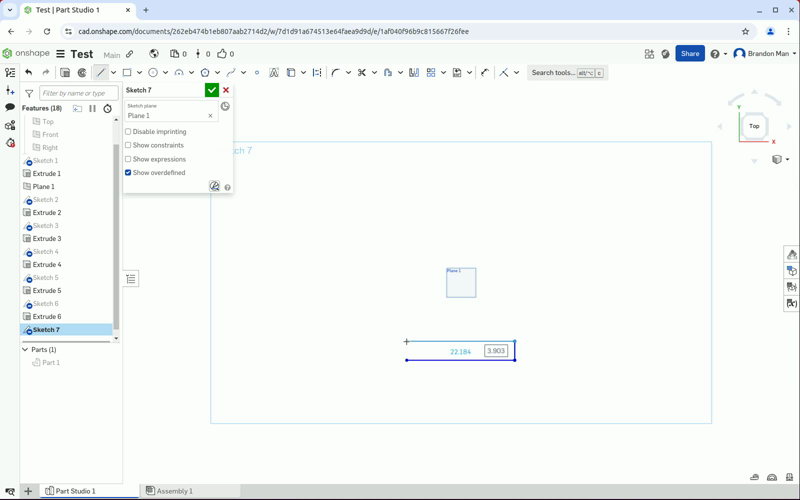
click(406, 341)
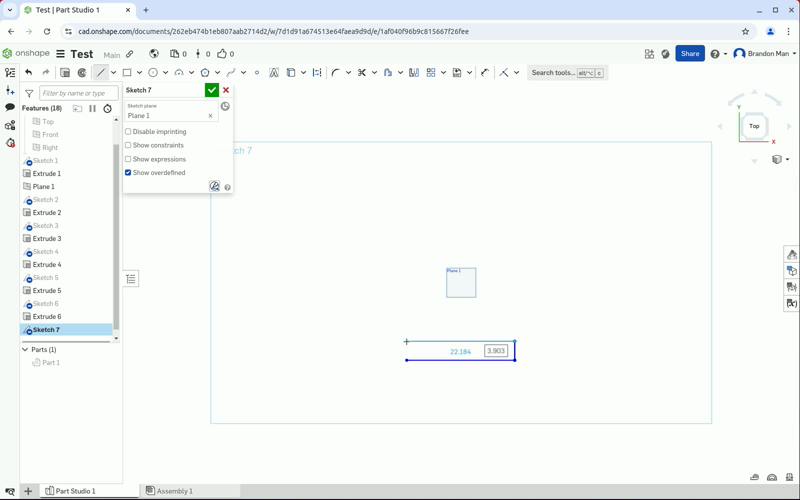
key_up(shift)
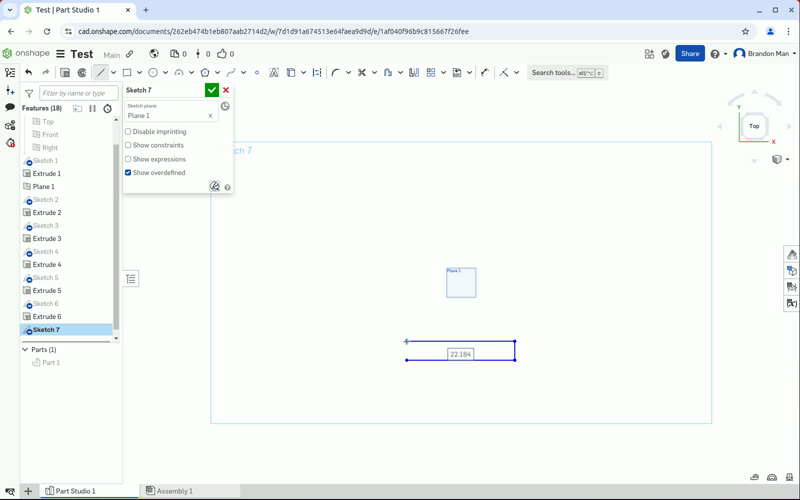
mouse_move(436, 341)
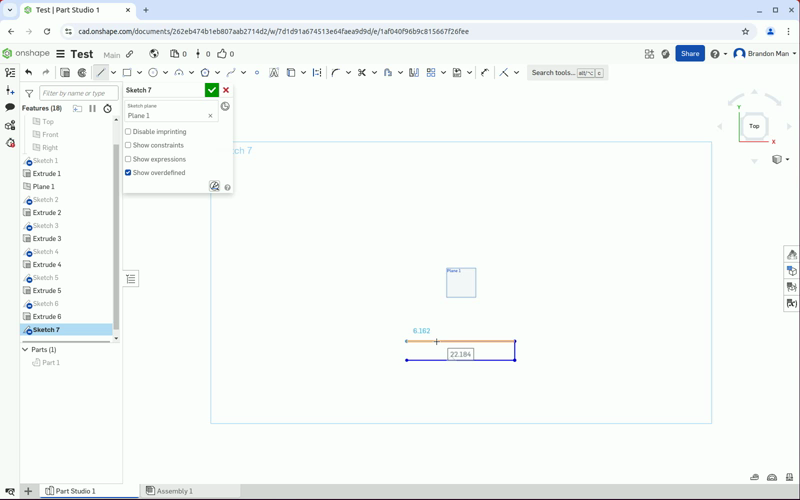
key_down(shift)
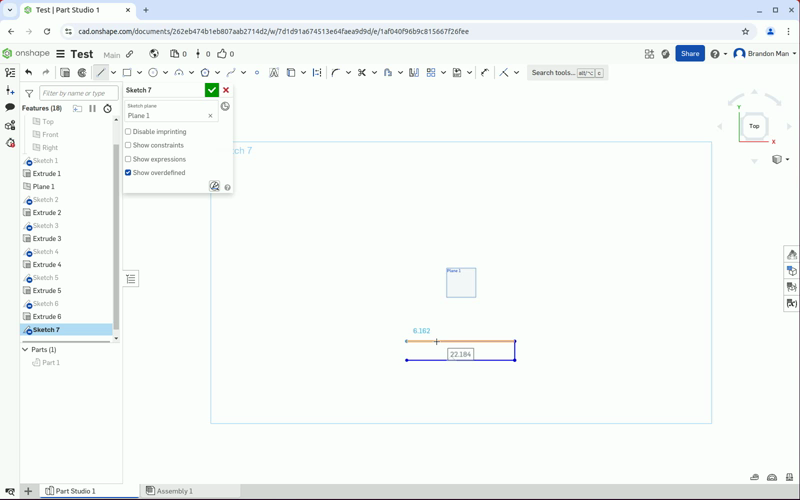
mouse_move(406, 360)
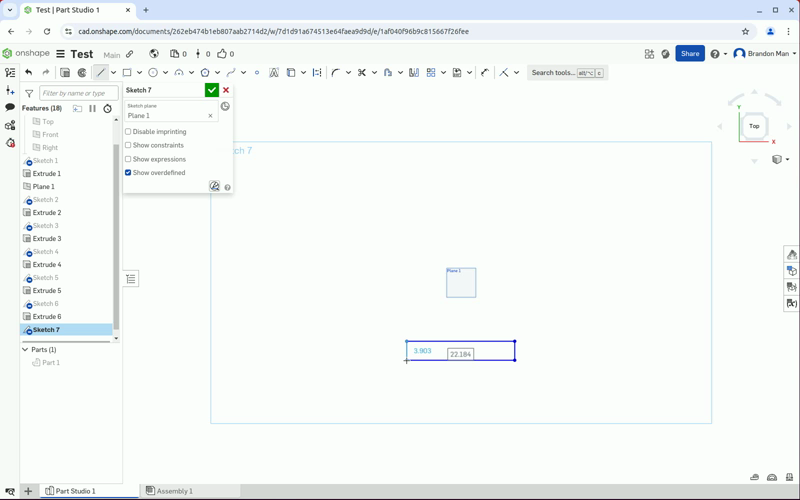
key_up(shift)
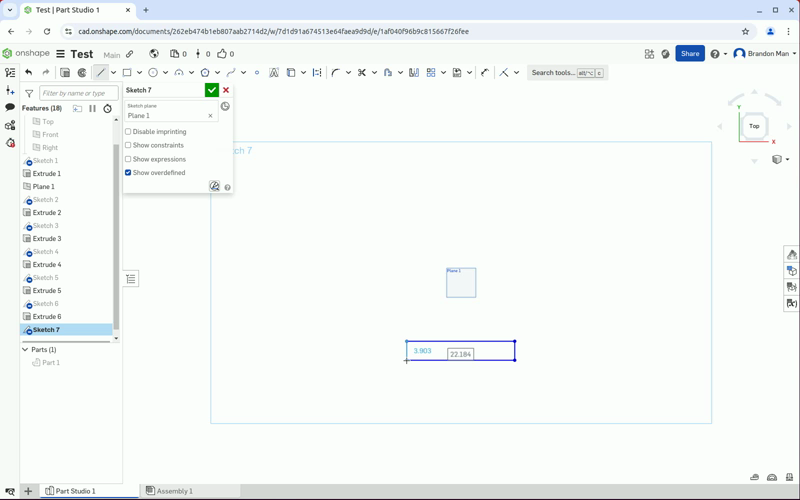
click(406, 360)
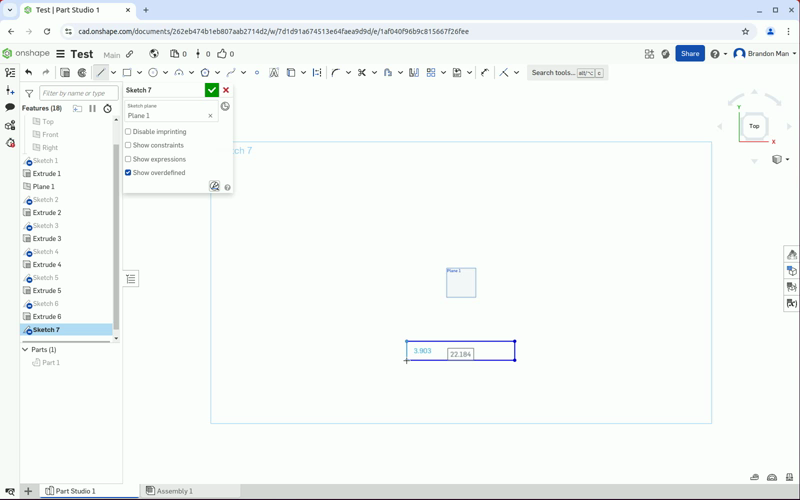
key(esc)
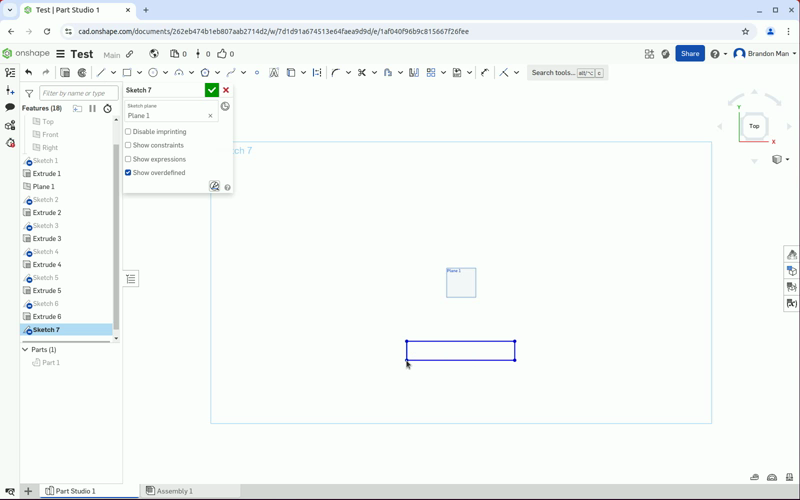
mouse_move(483, 357)
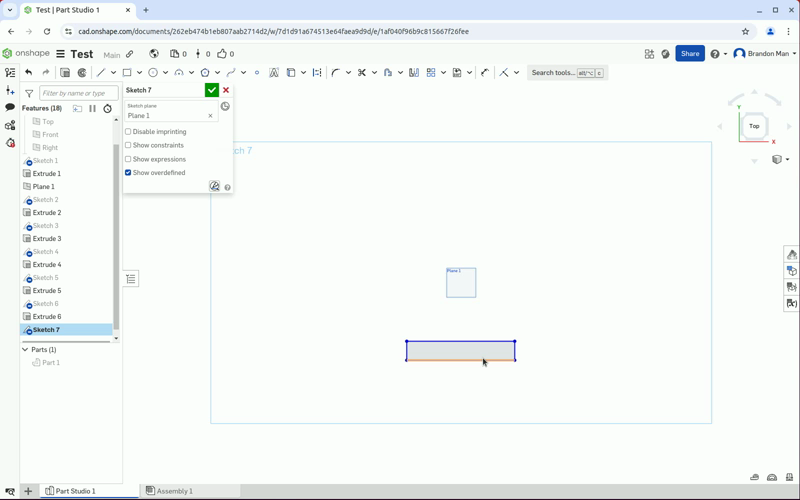
click(483, 357)
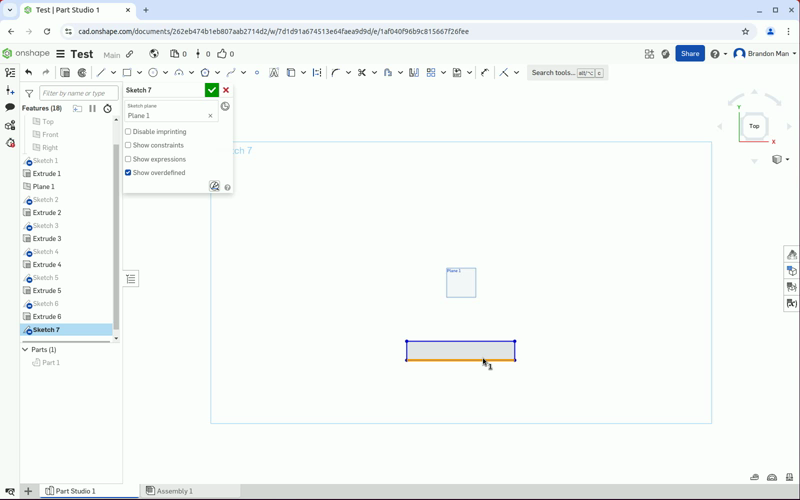
mouse_move(73, 352)
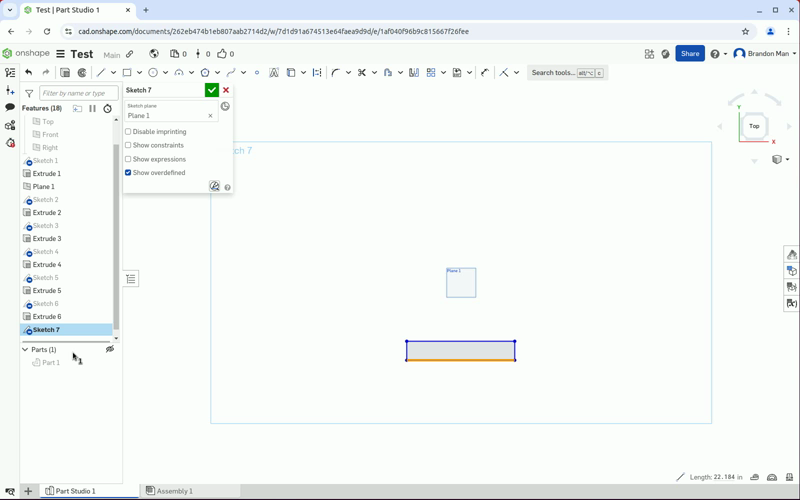
key(shift+y)
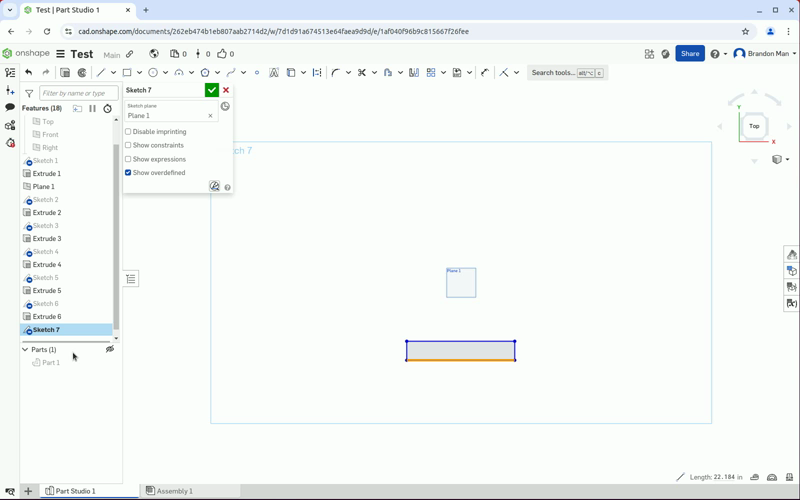
key(shift+e)
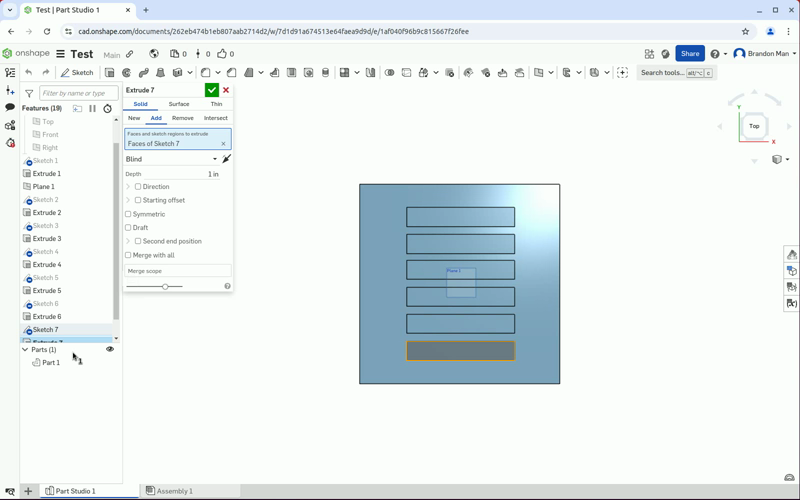
mouse_move(143, 106)
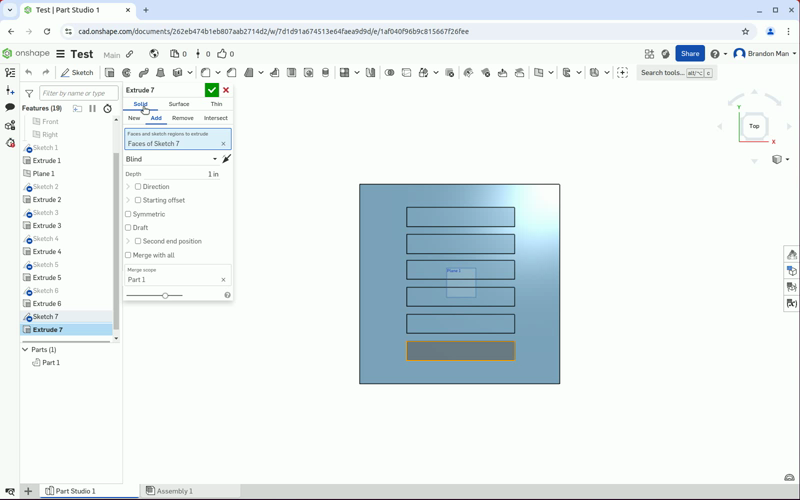
click(143, 106)
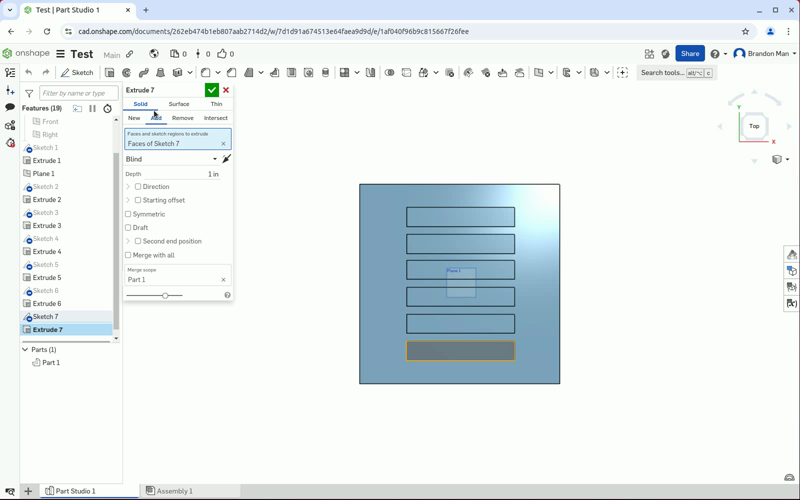
mouse_move(186, 120)
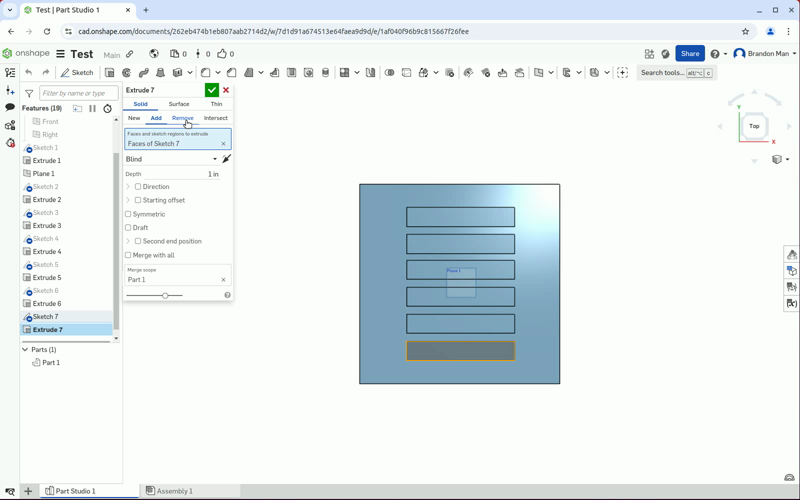
click(186, 120)
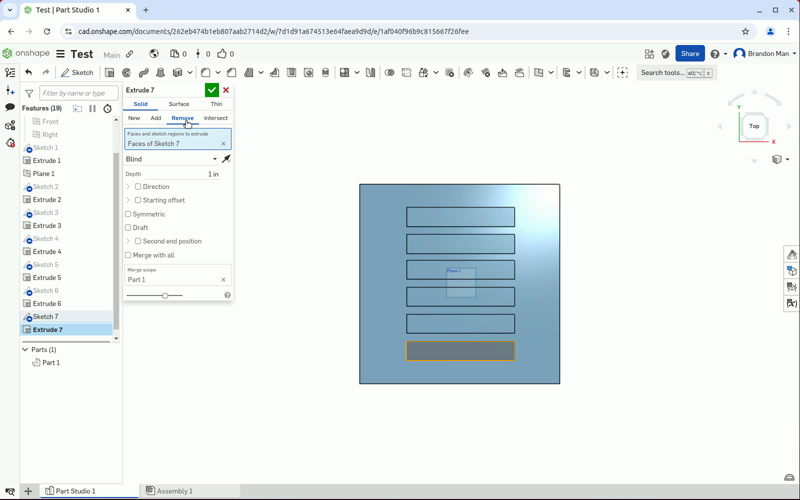
key(tab, 4)
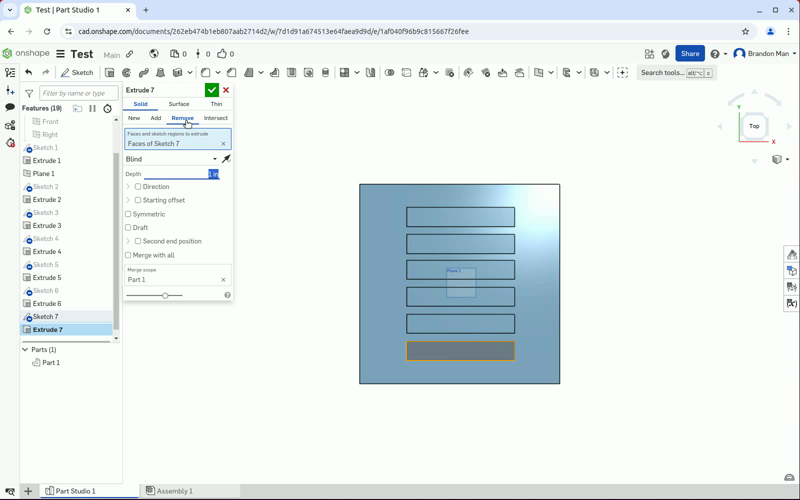
text(15.165)
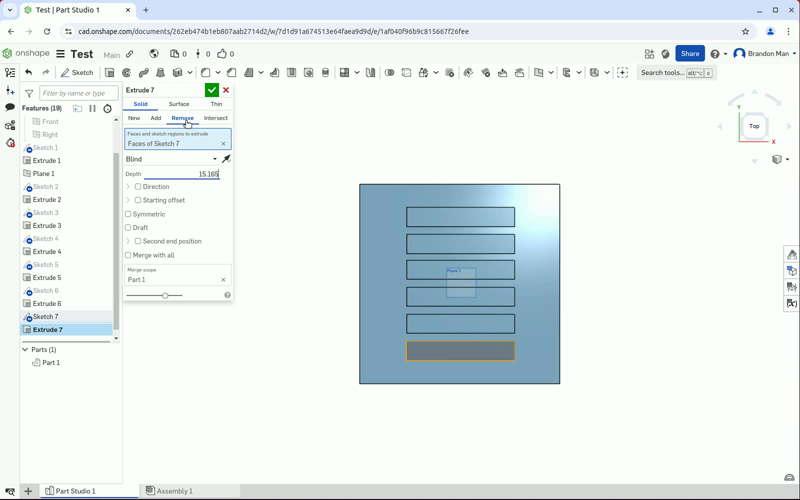
key(tab, 6)
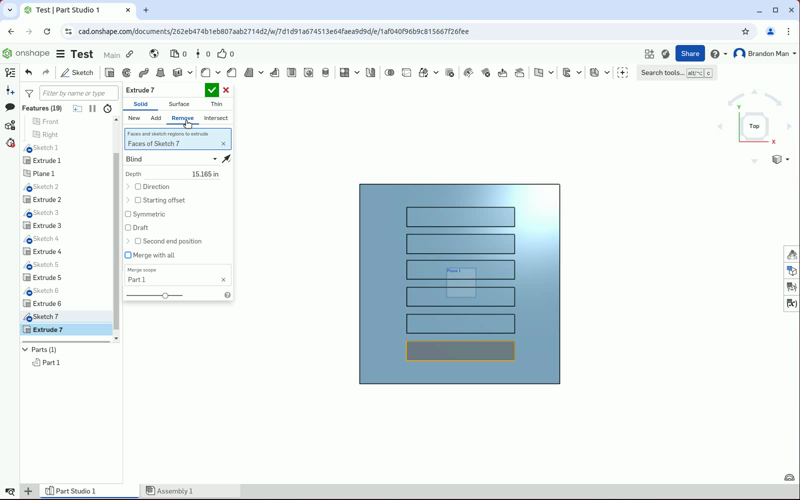
key(space)
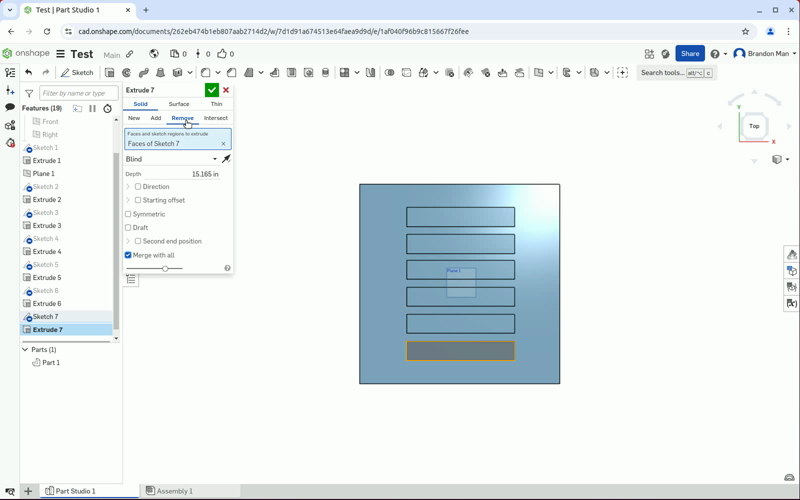
key(enter)
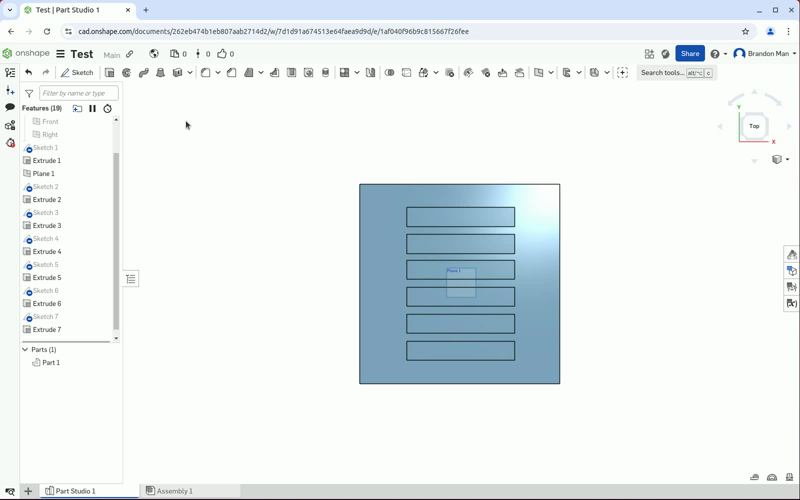
key(shift+h)
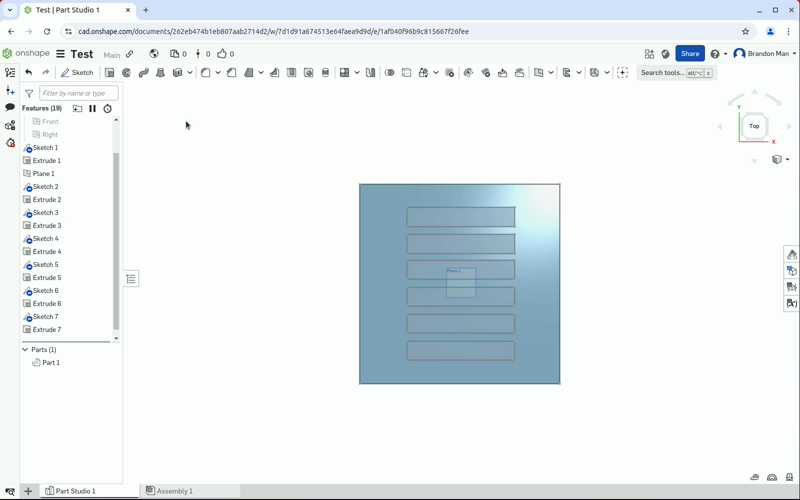
key(shift+h)
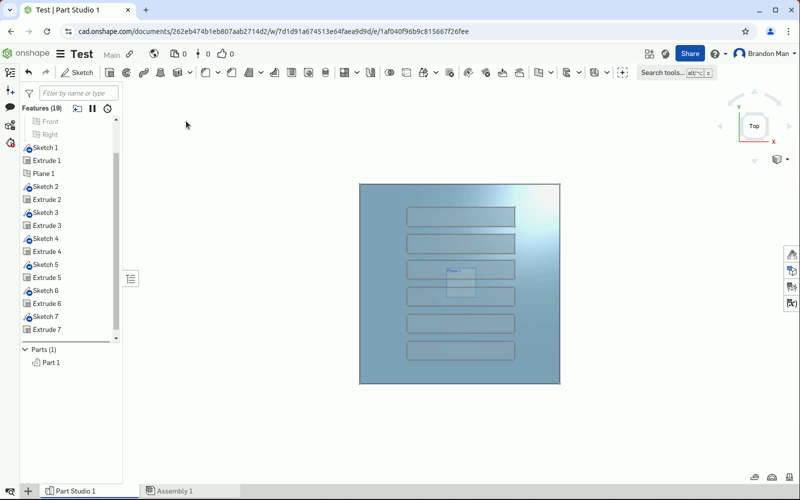
key(shift+7)
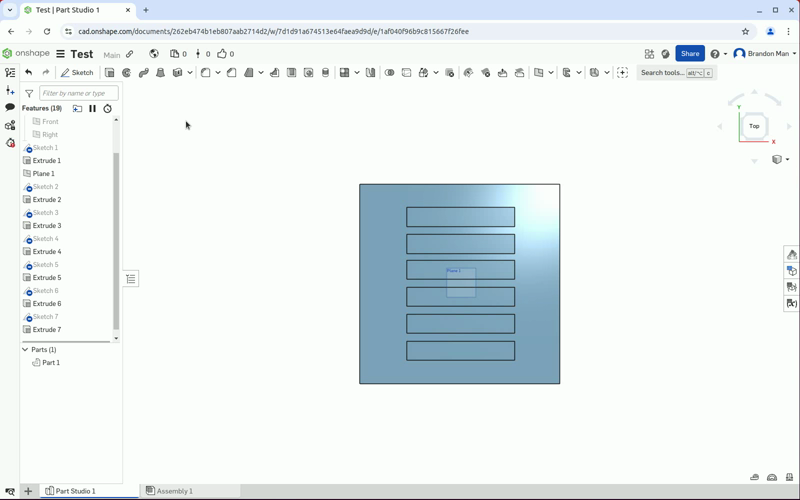
key(up, 3)
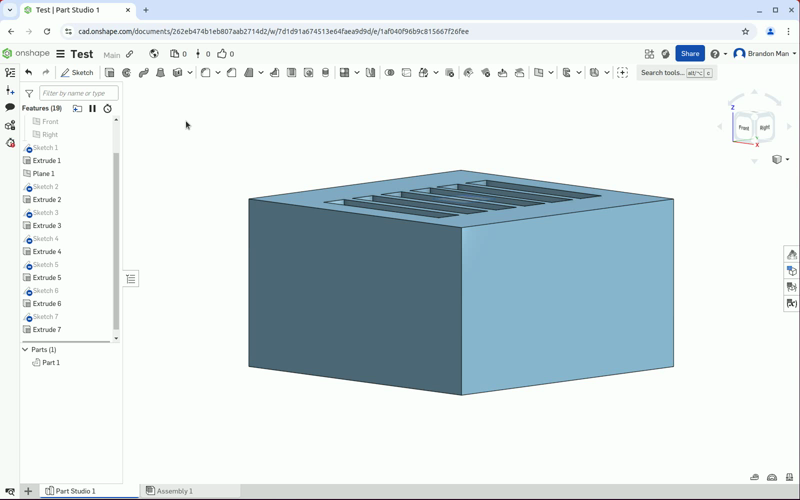
key(left, 3)
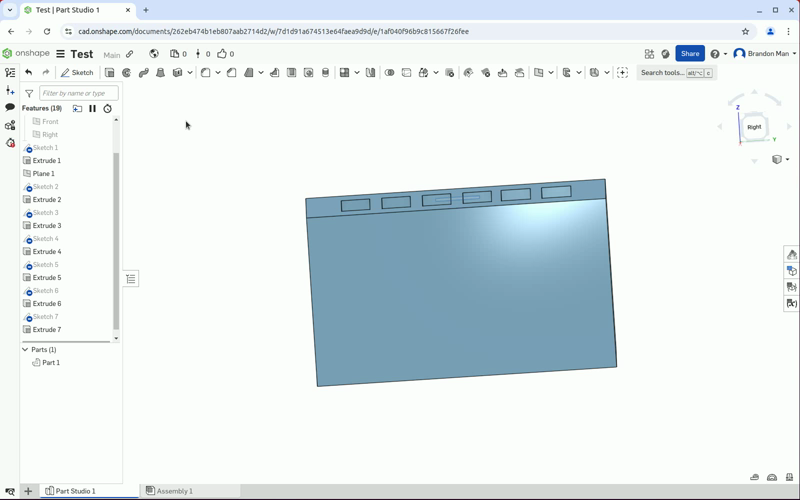
key(right, 3)
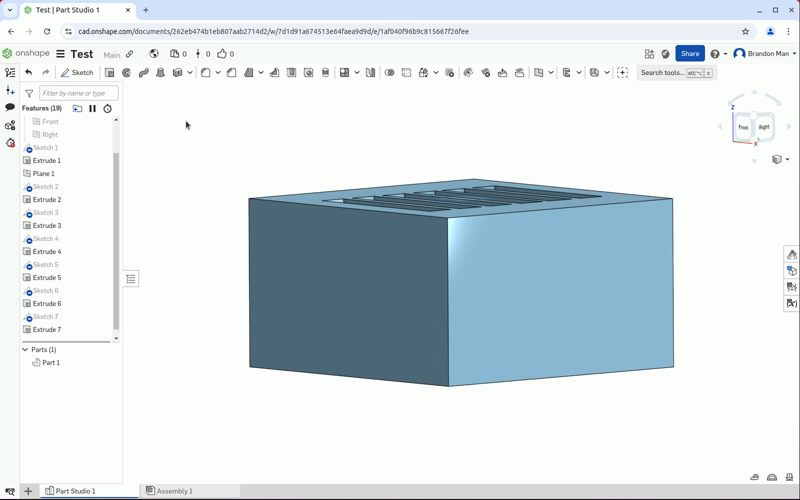
key(down, 3)
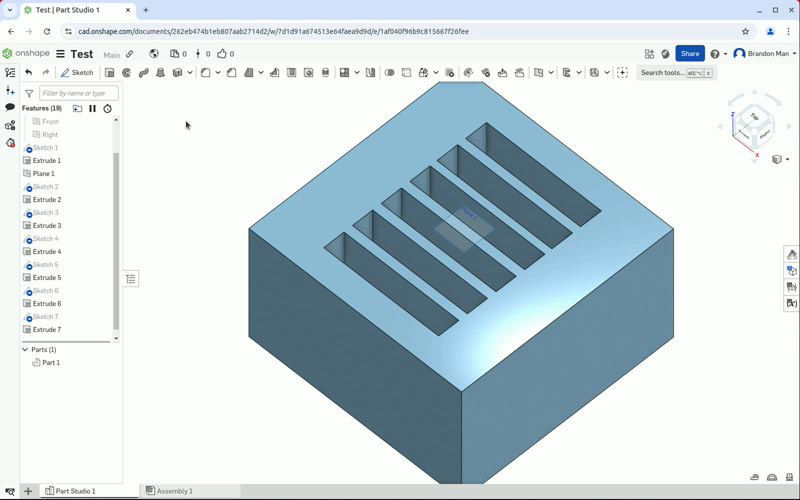
mouse_move(69, 150)
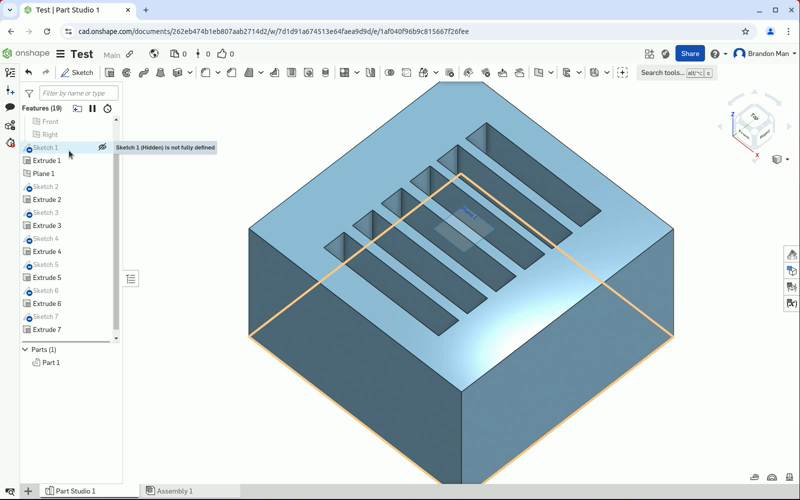
click(69, 150)